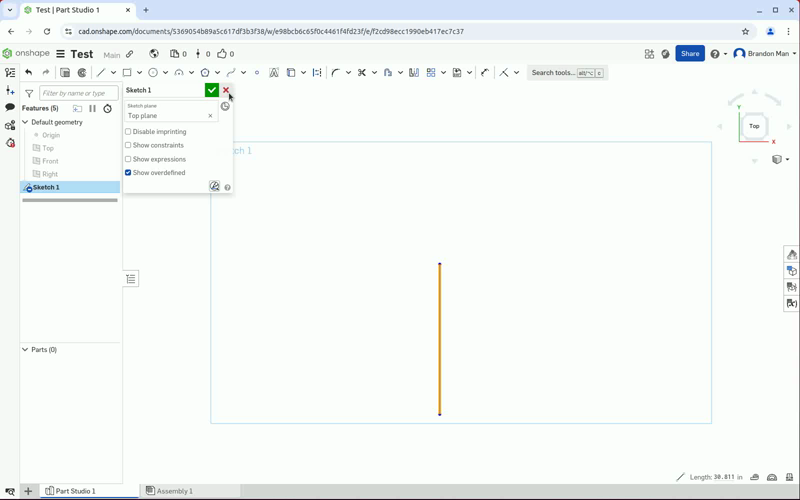
key(shift+h)
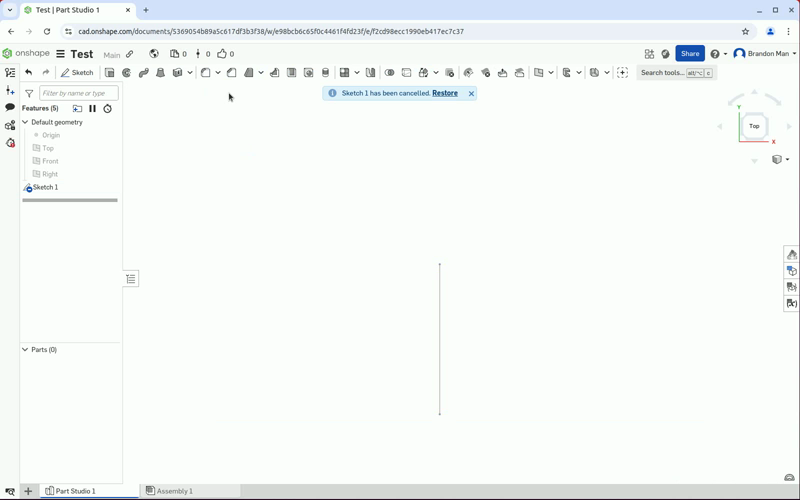
key(shift+s)
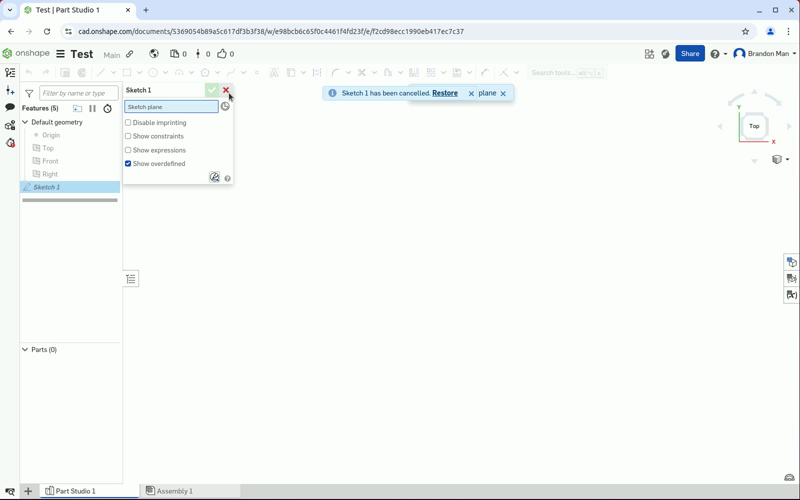
mouse_move(73, 150)
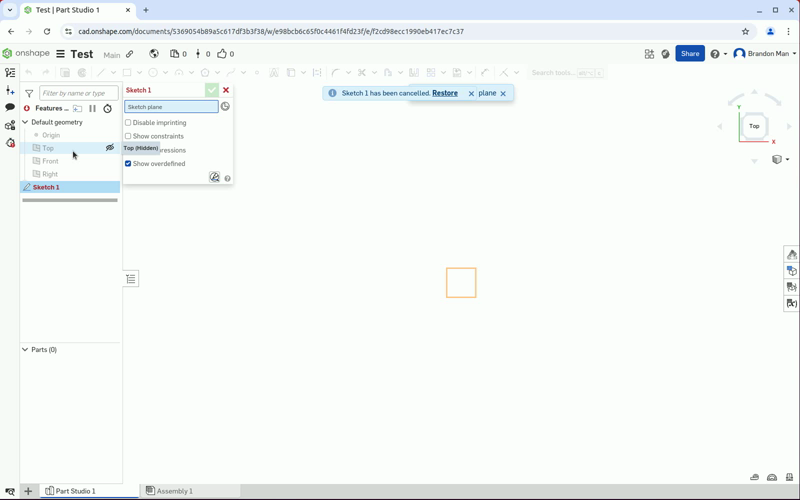
click(73, 150)
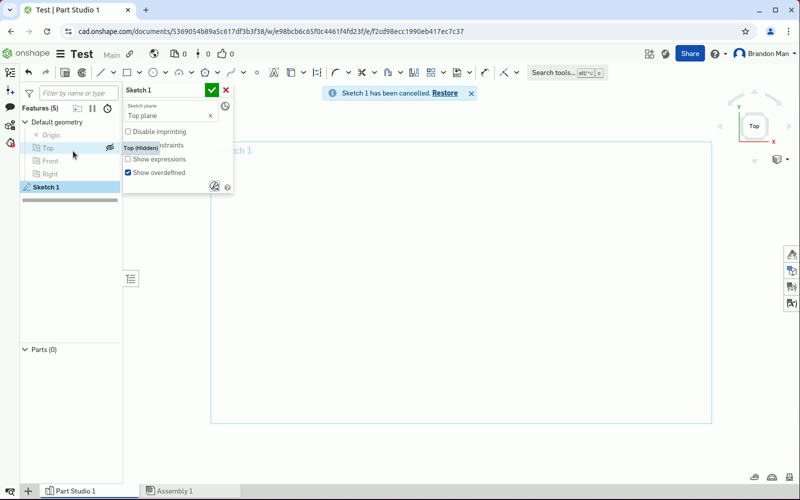
mouse_move(73, 352)
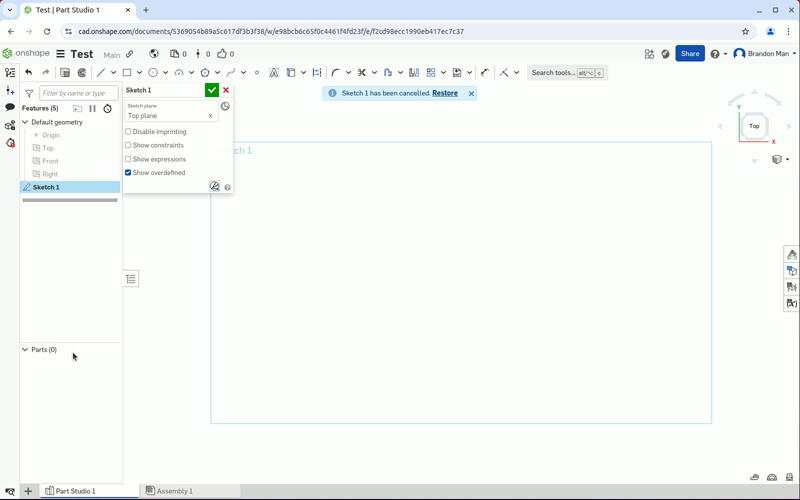
key(y)
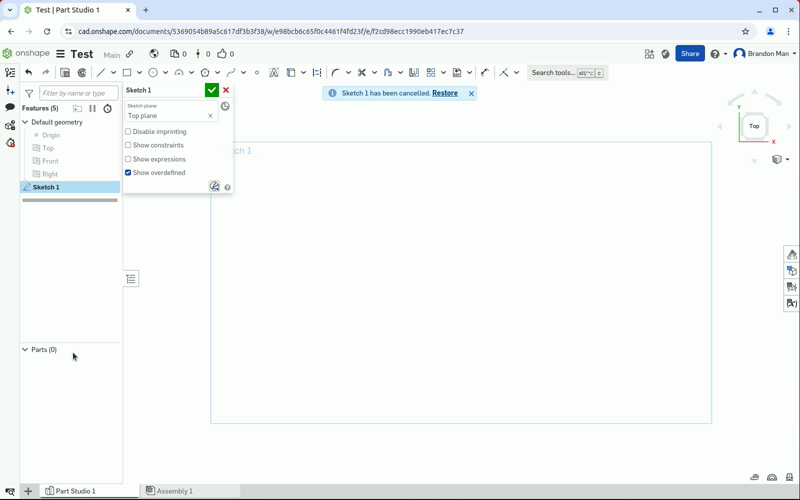
key(l)
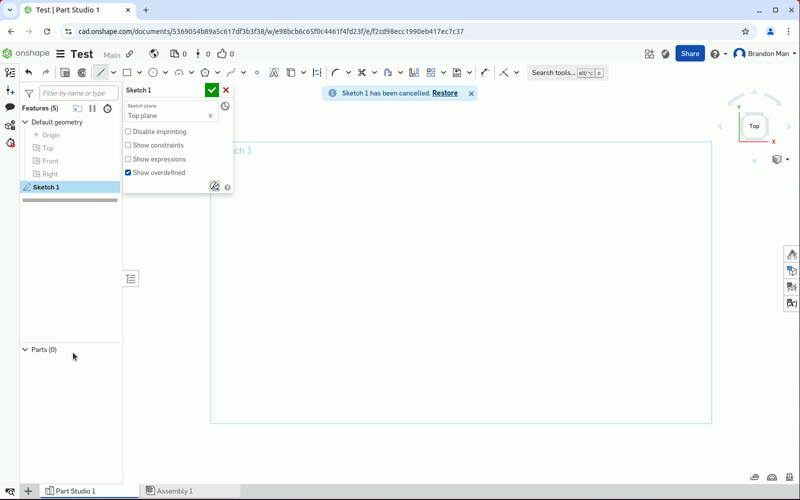
key_down(shift)
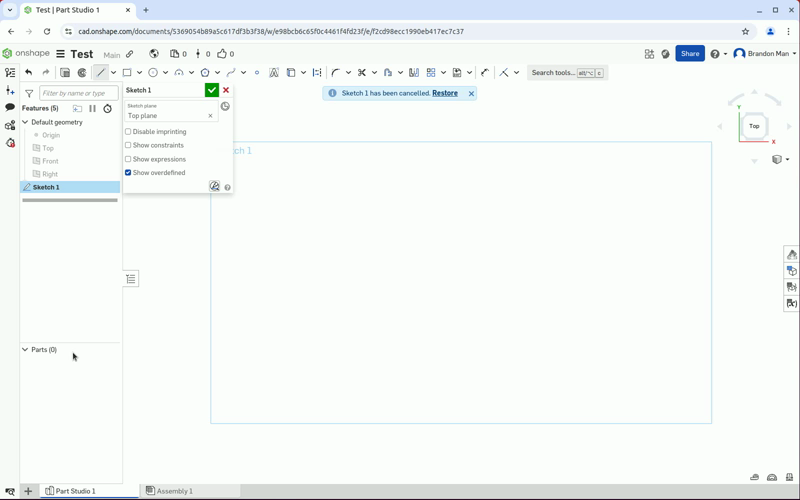
mouse_move(460, 282)
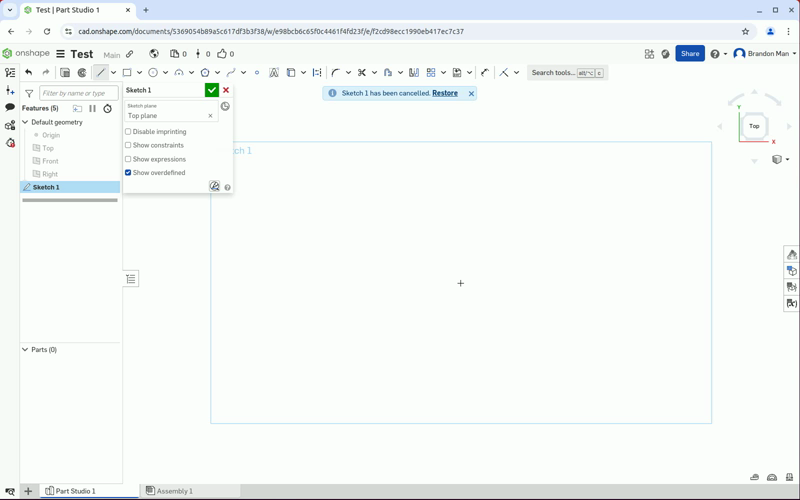
click(460, 282)
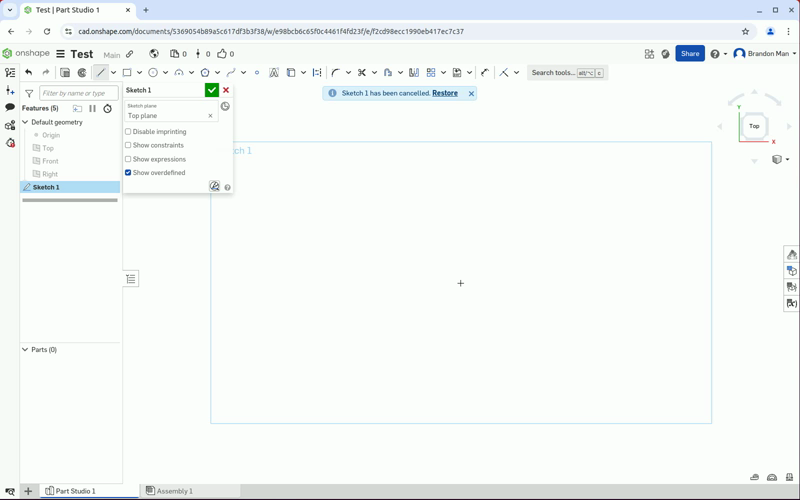
key_up(shift)
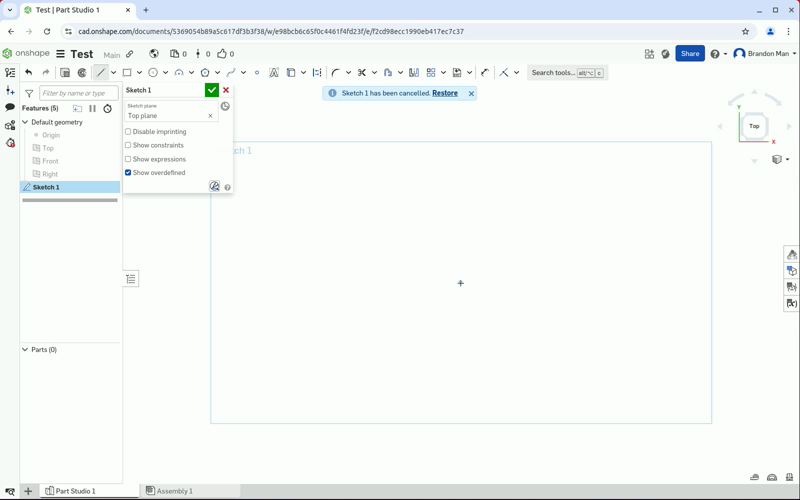
key_down(shift)
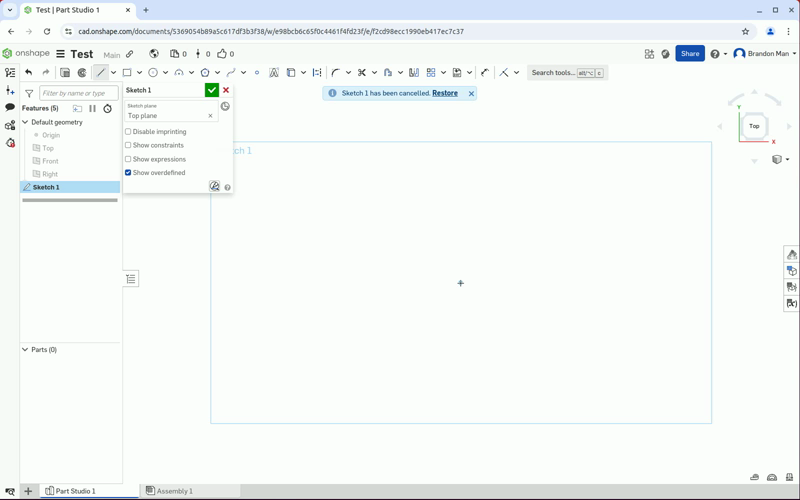
mouse_move(490, 282)
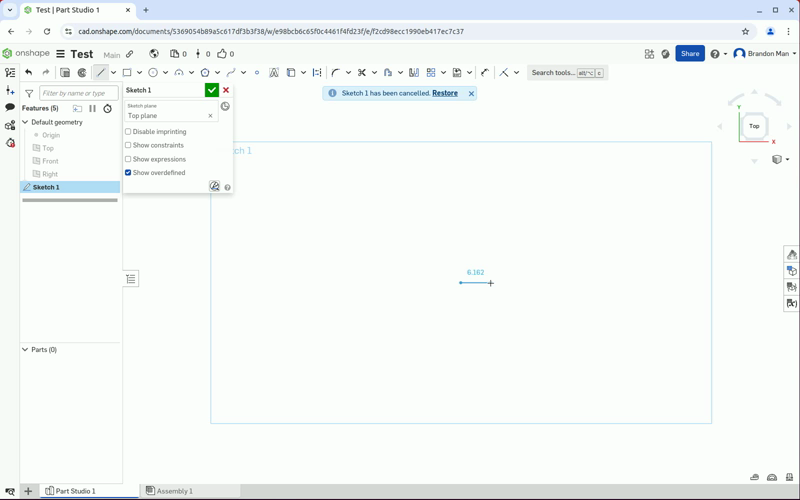
mouse_move(460, 276)
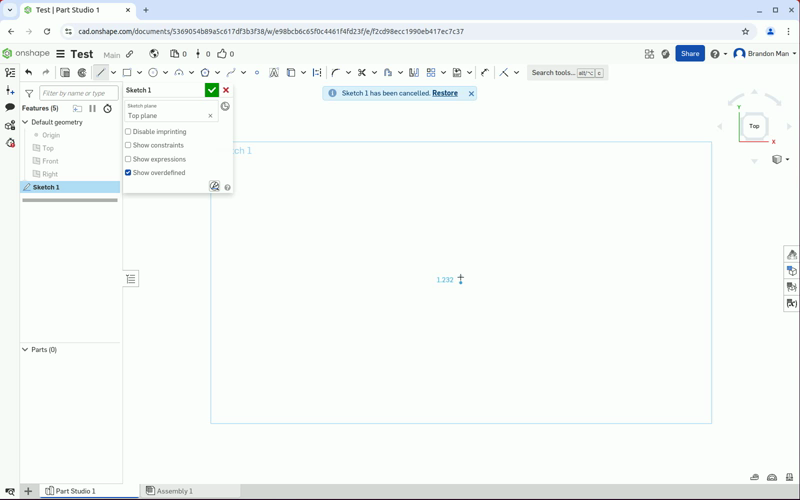
scroll(6)
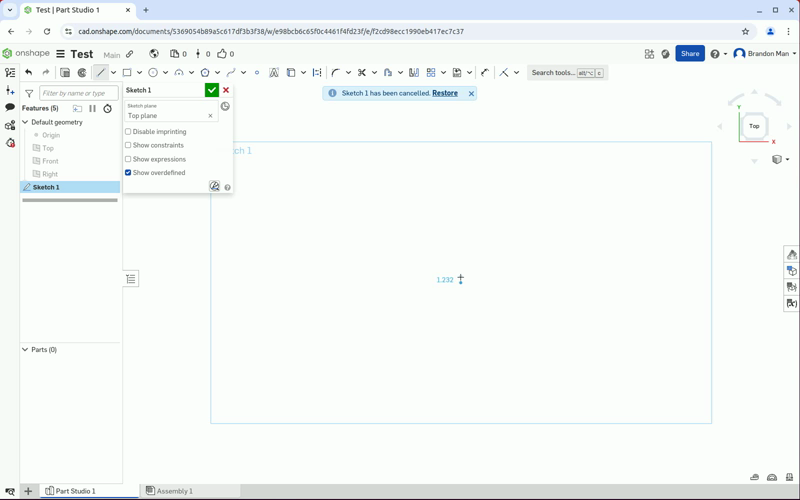
scroll(6)
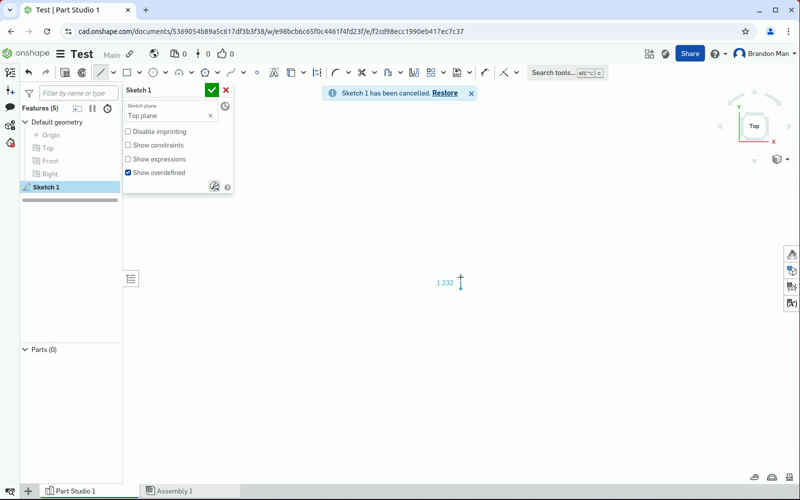
scroll(6)
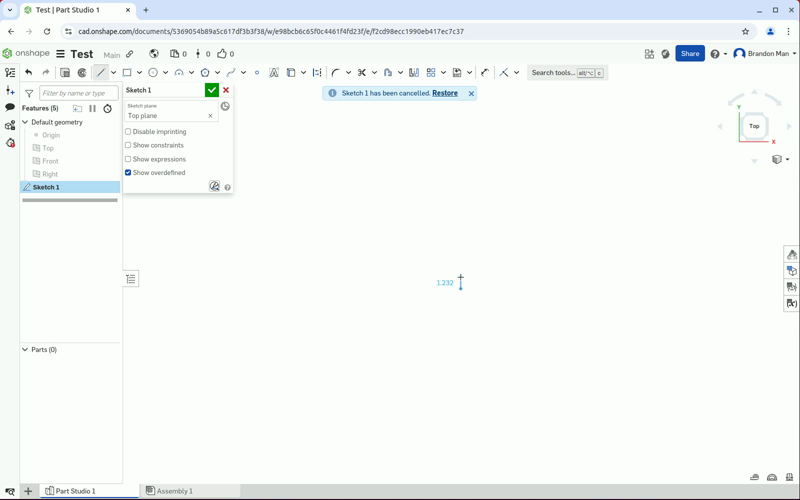
scroll(6)
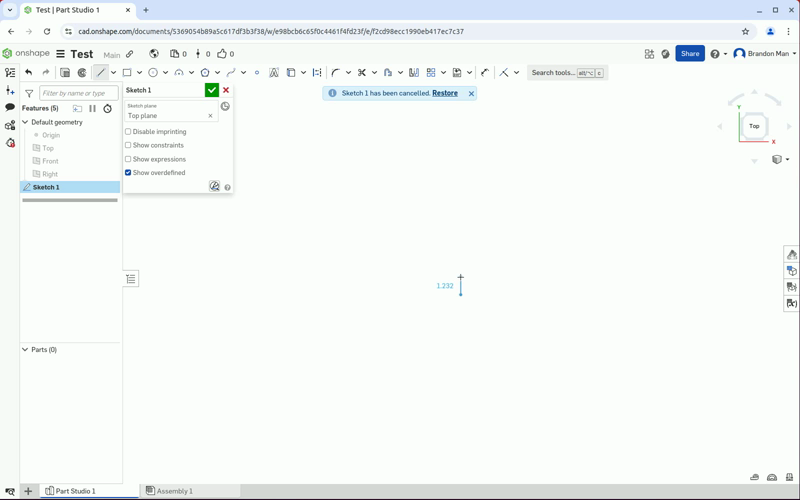
scroll(6)
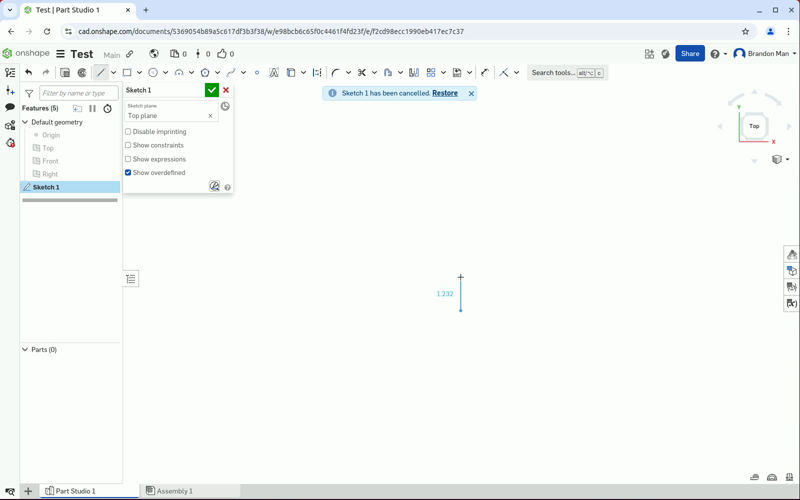
scroll(6)
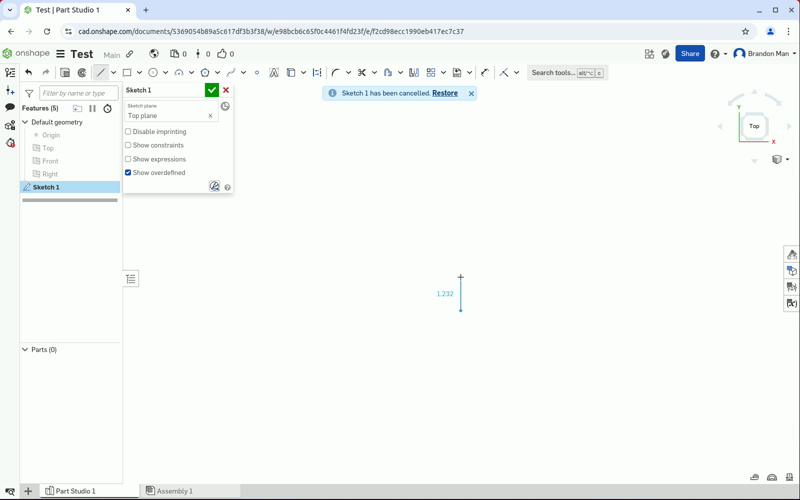
scroll(6)
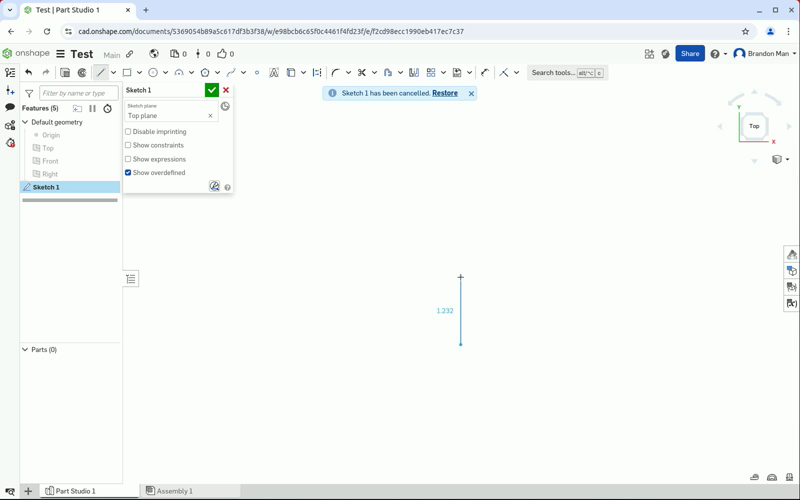
click(460, 276)
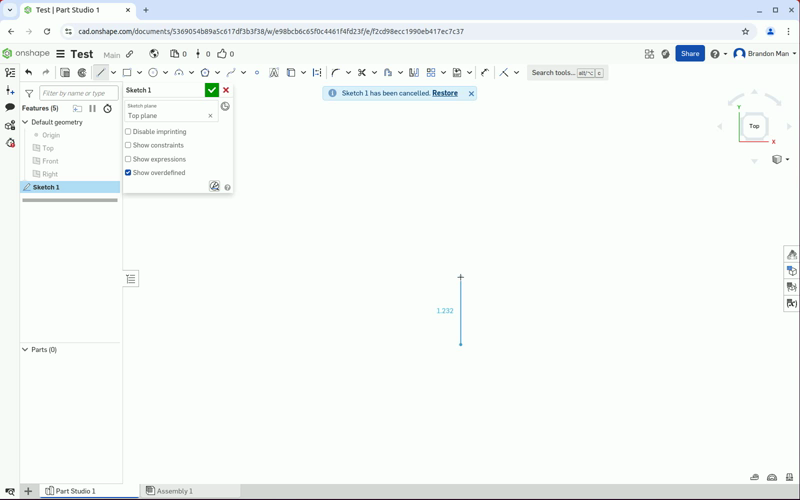
scroll(-6)
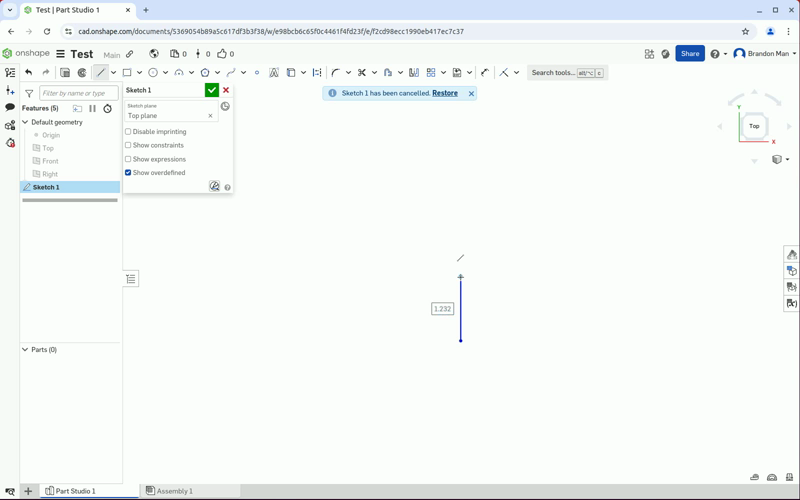
scroll(-6)
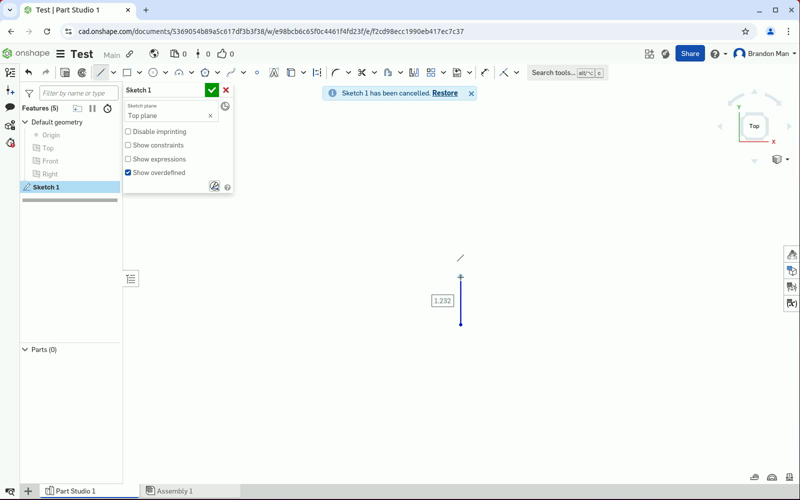
scroll(-6)
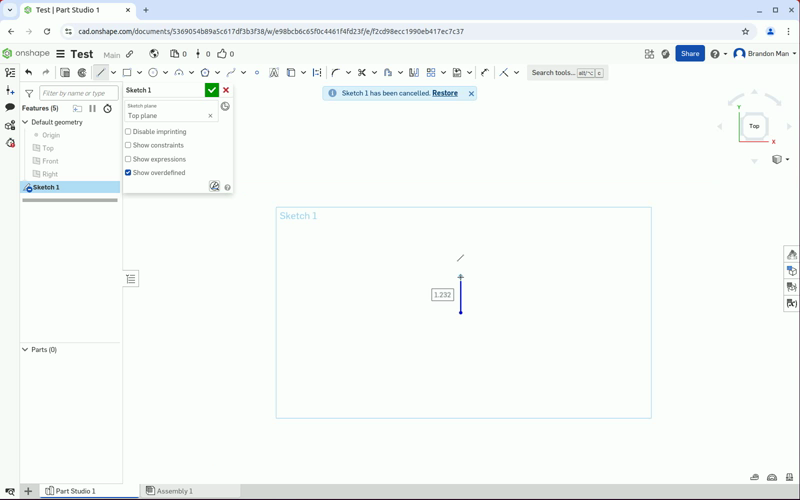
scroll(-6)
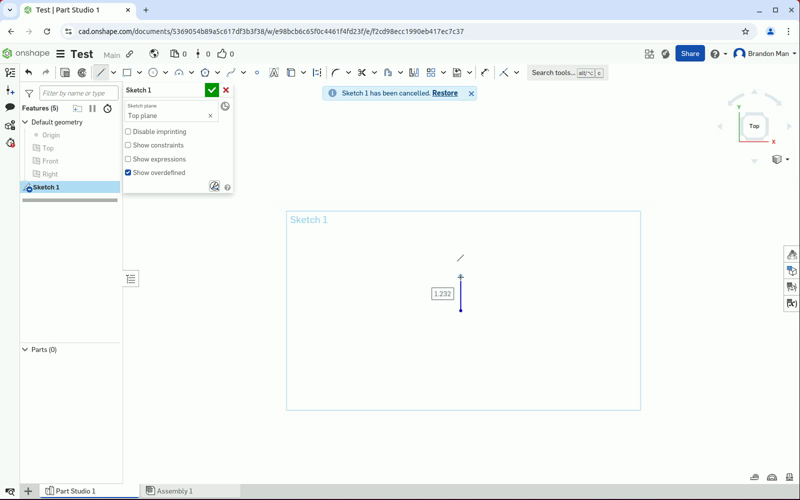
scroll(-6)
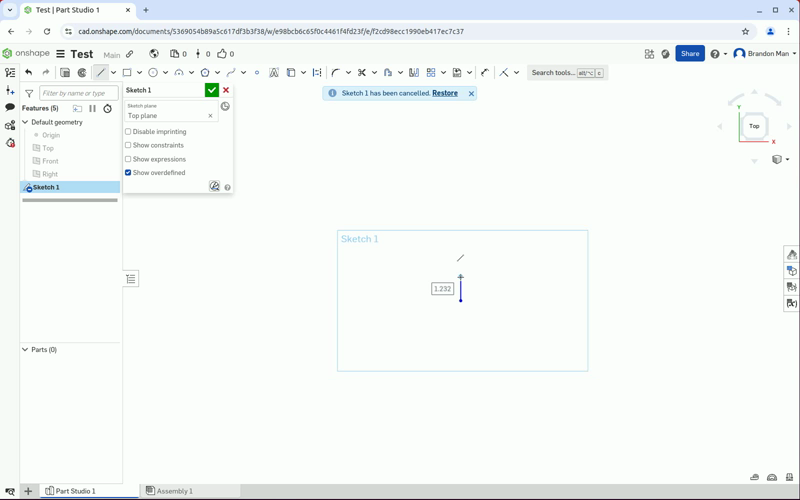
scroll(-6)
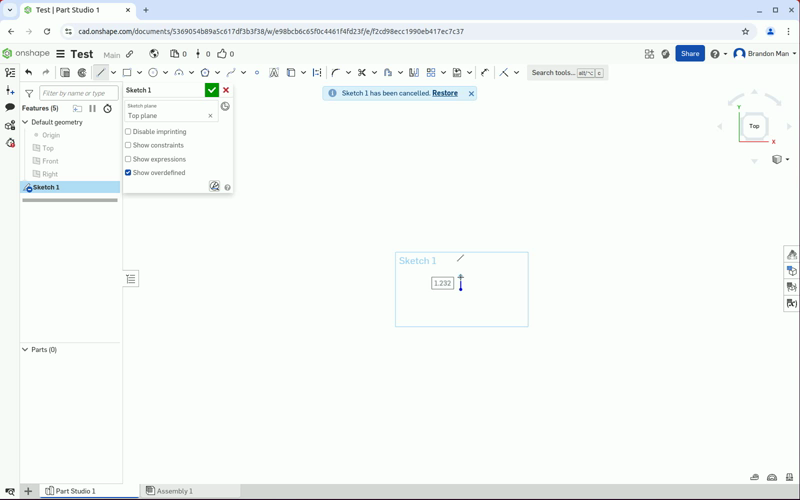
scroll(-6)
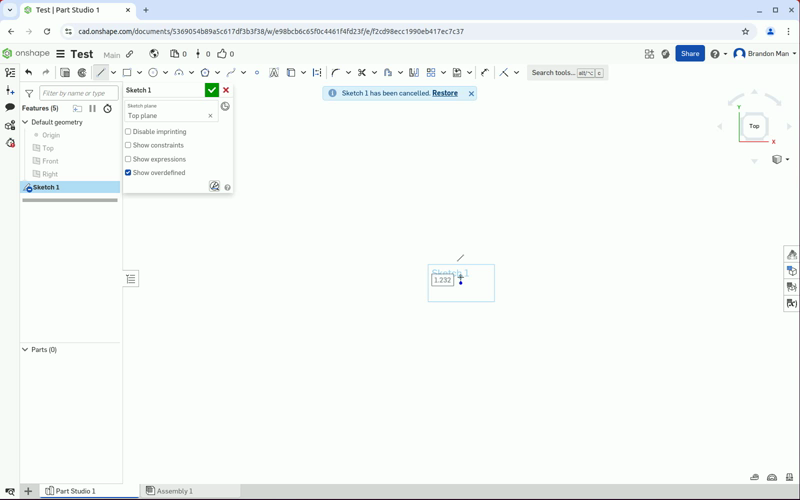
key_up(shift)
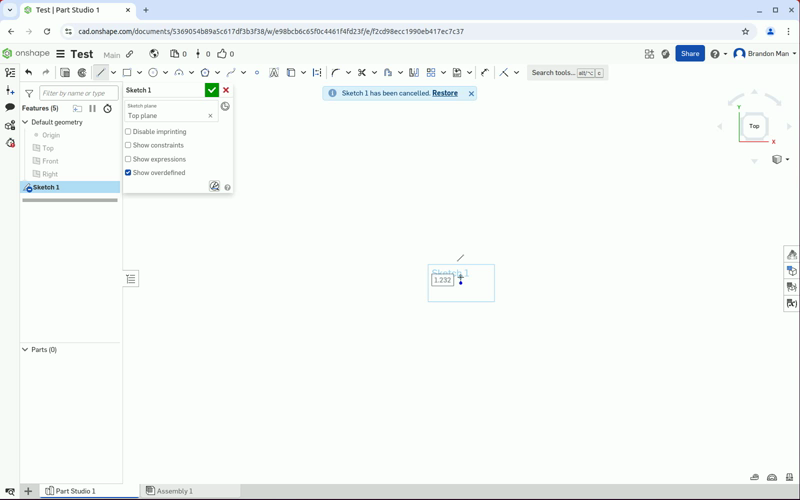
key(esc)
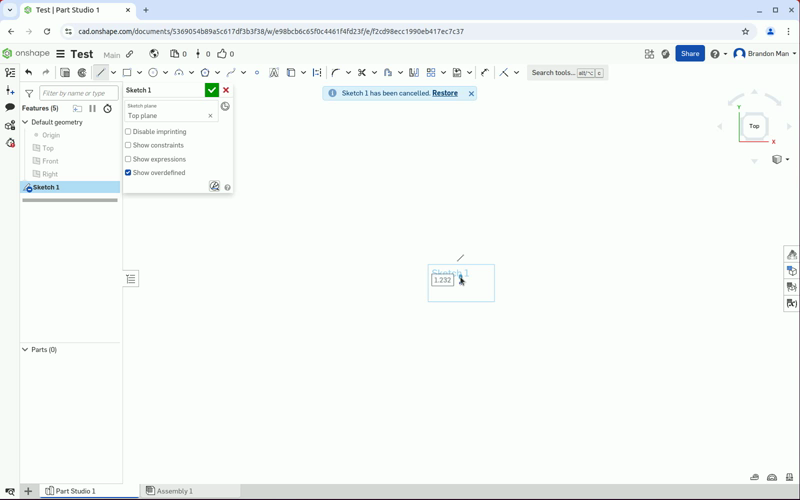
key(a)
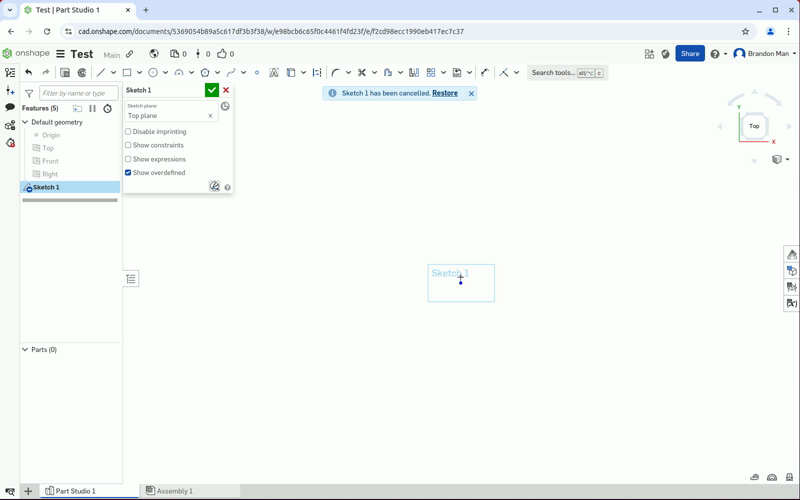
mouse_move(460, 276)
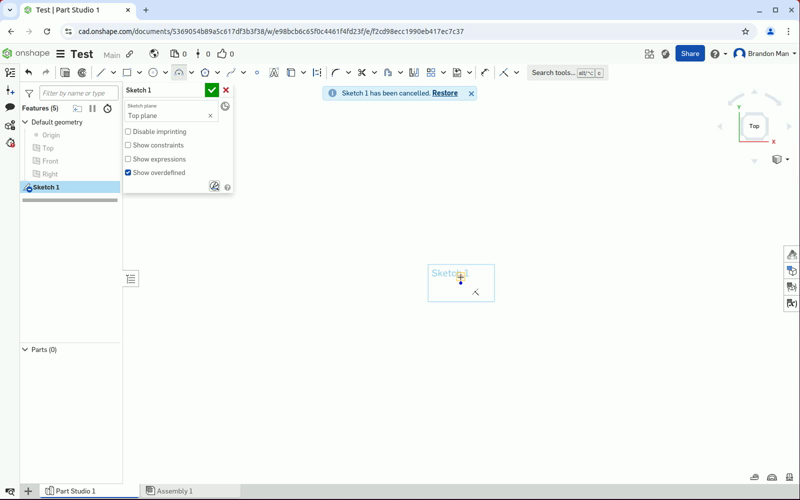
click(460, 276)
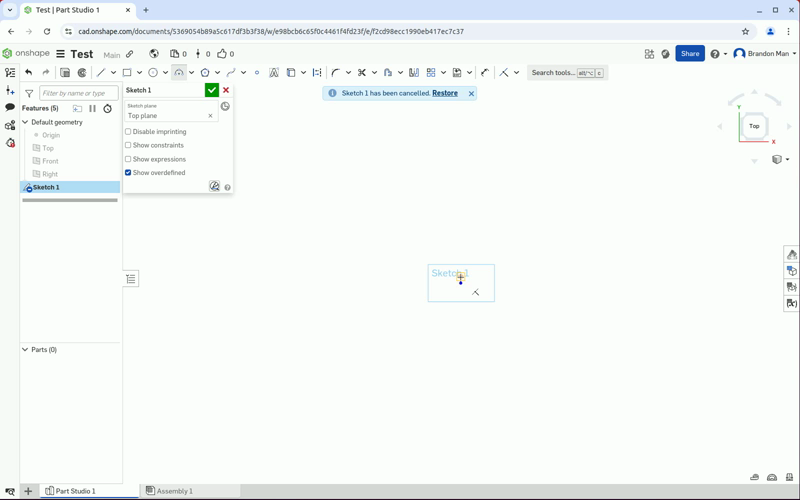
key_down(shift)
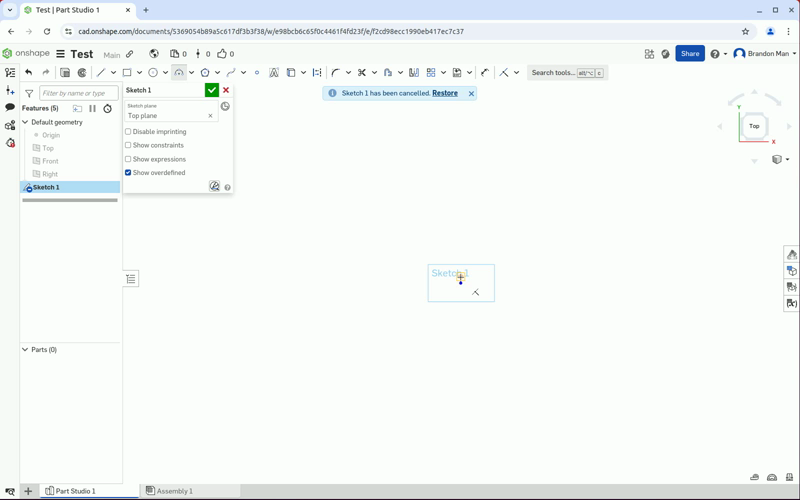
mouse_move(460, 273)
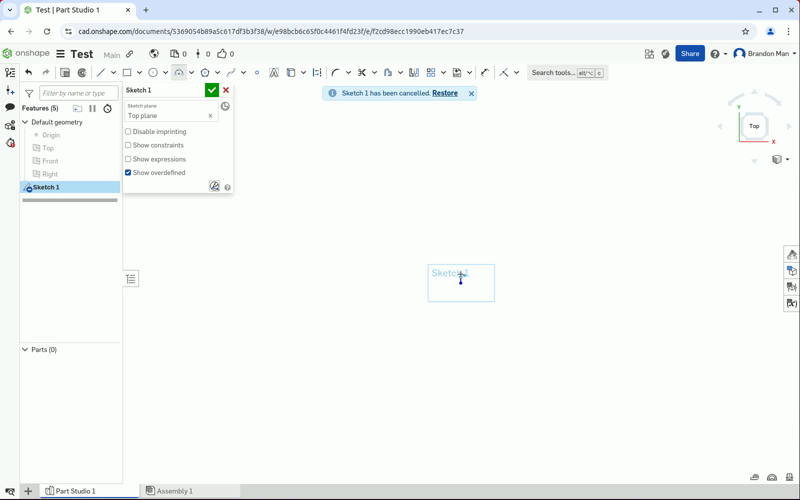
scroll(6)
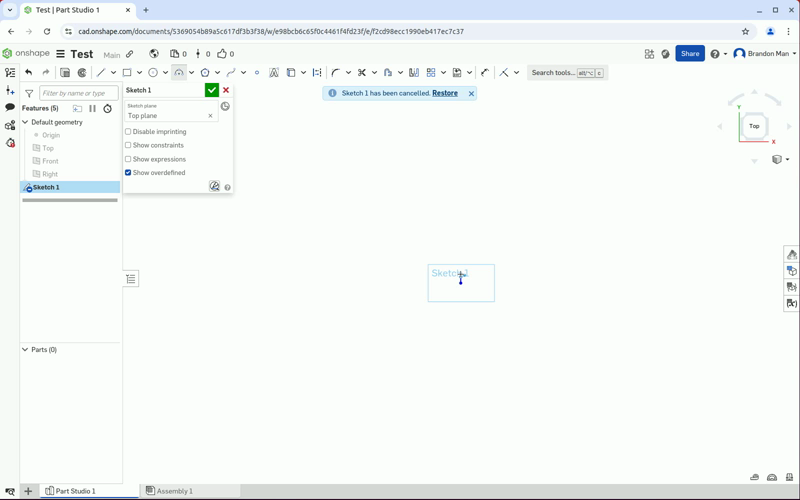
scroll(6)
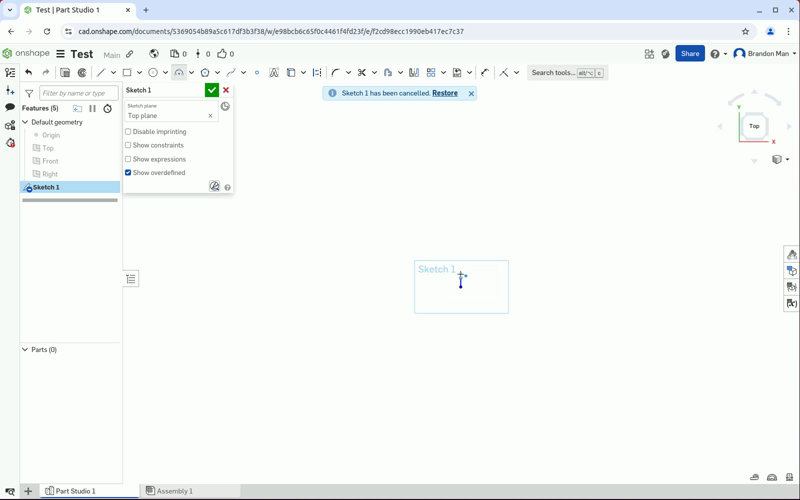
scroll(6)
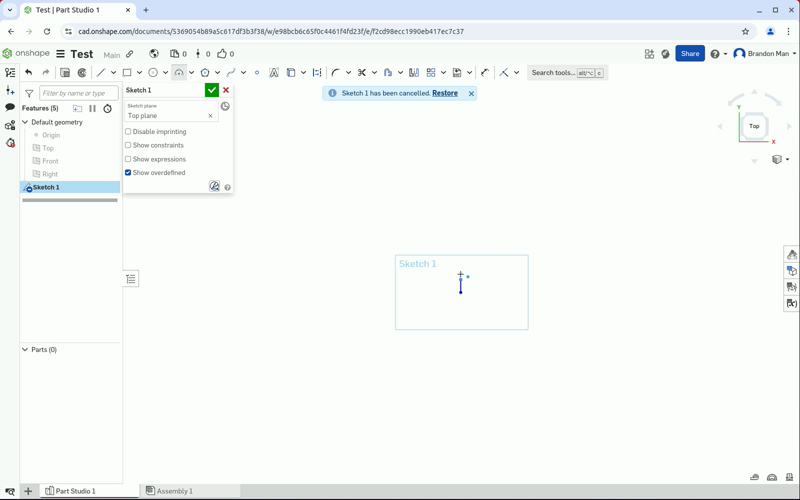
scroll(6)
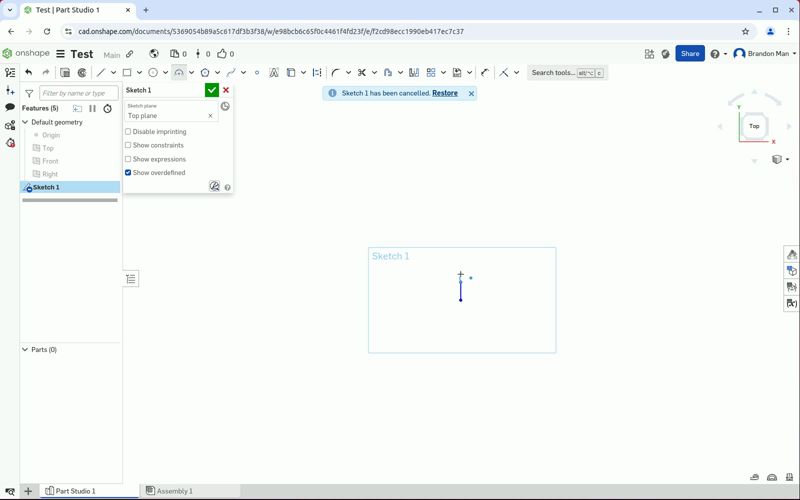
scroll(6)
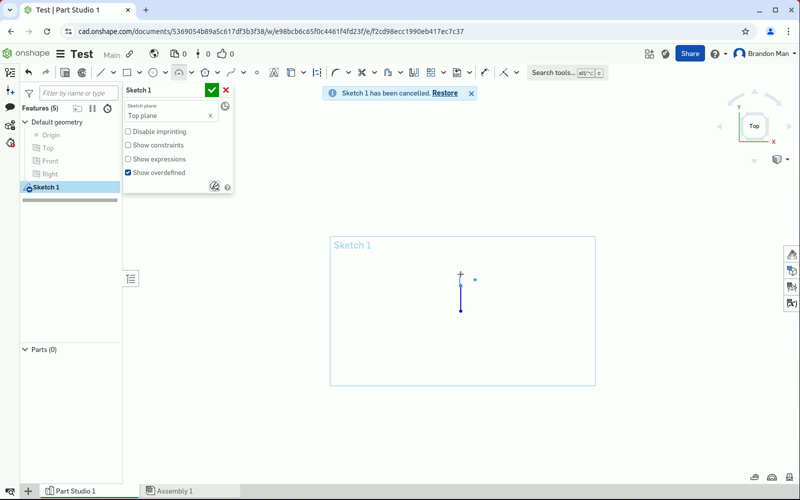
scroll(6)
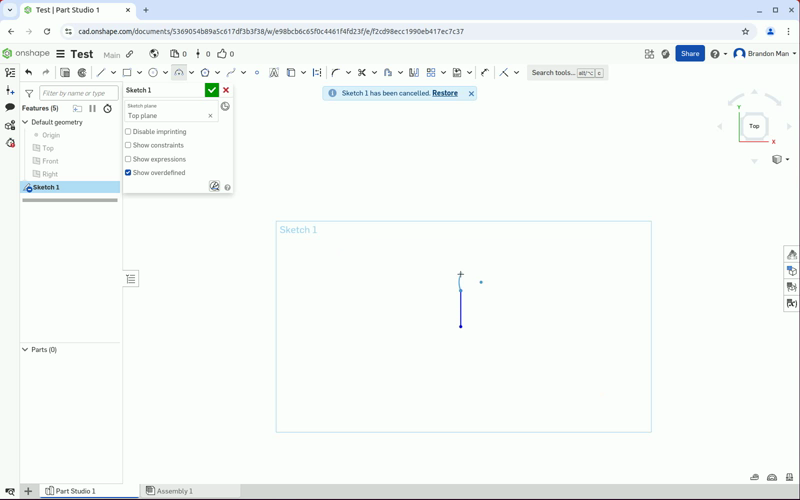
scroll(6)
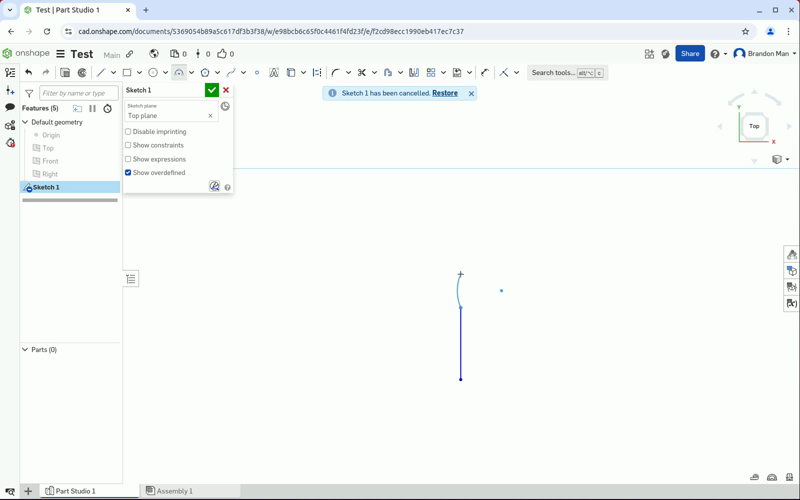
click(460, 273)
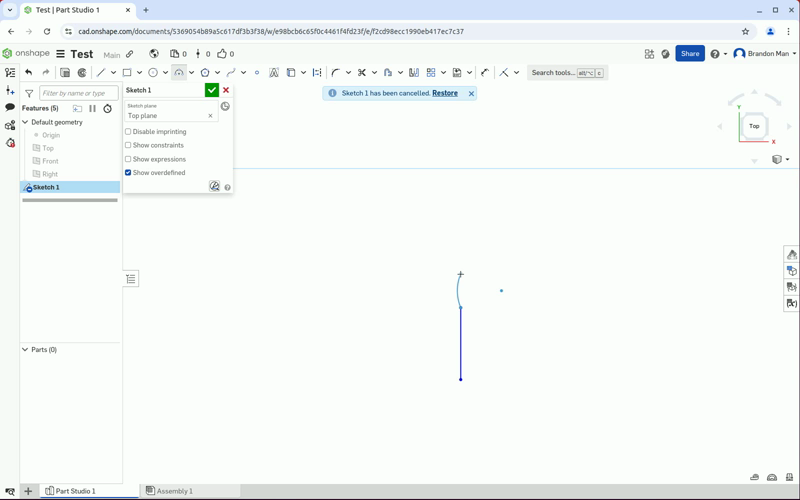
scroll(-6)
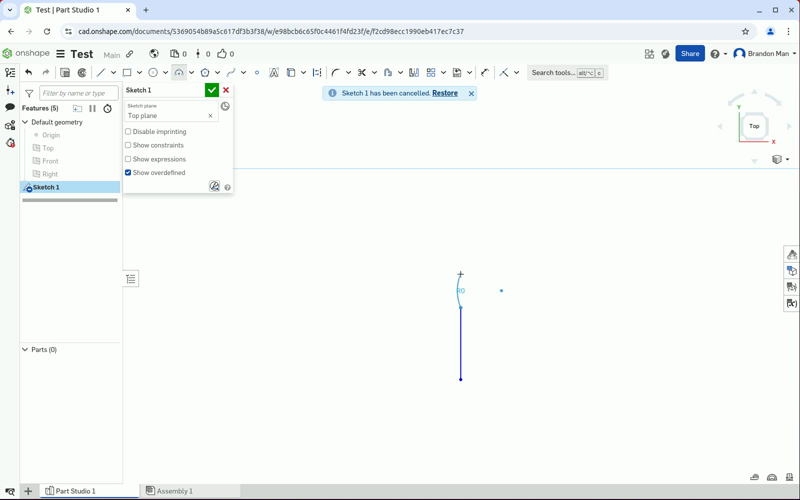
scroll(-6)
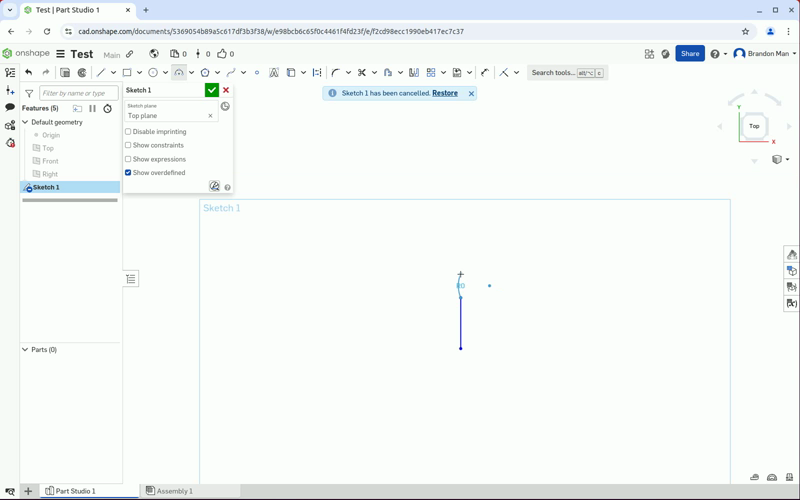
scroll(-6)
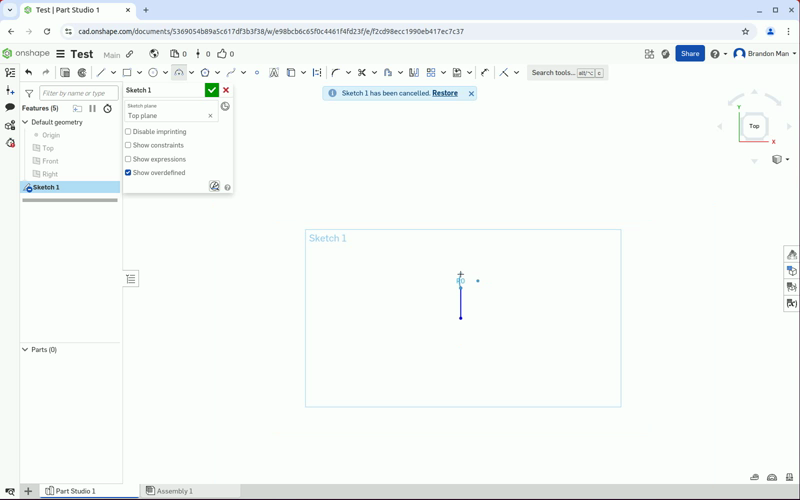
scroll(-6)
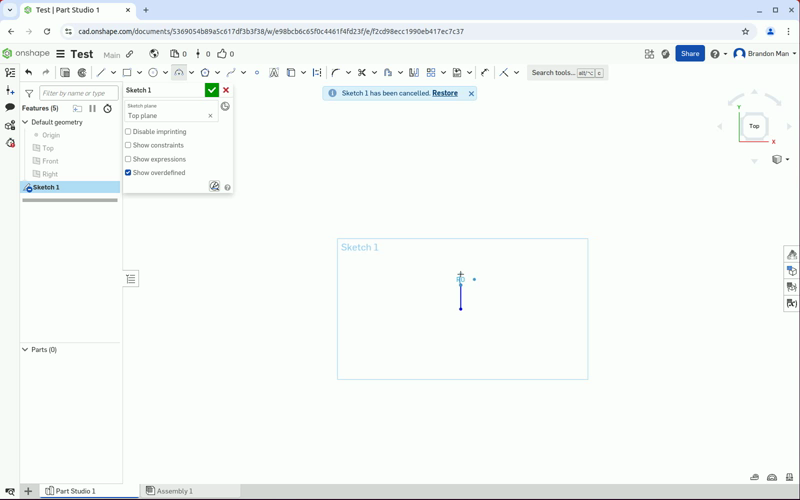
scroll(-6)
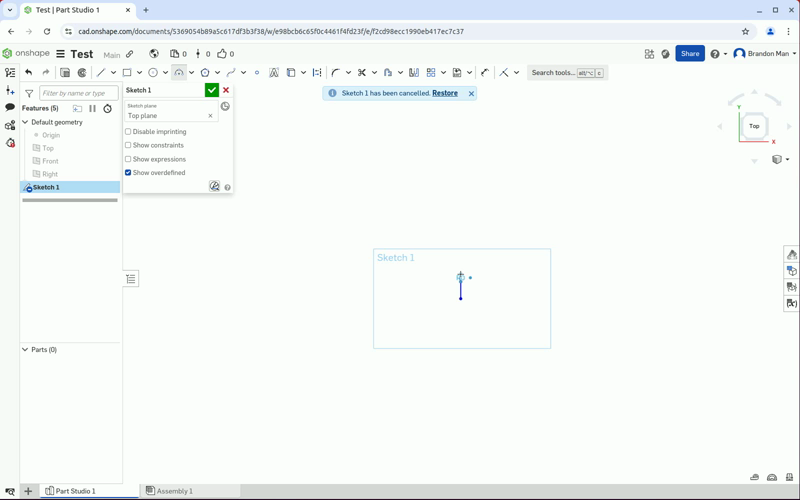
scroll(-6)
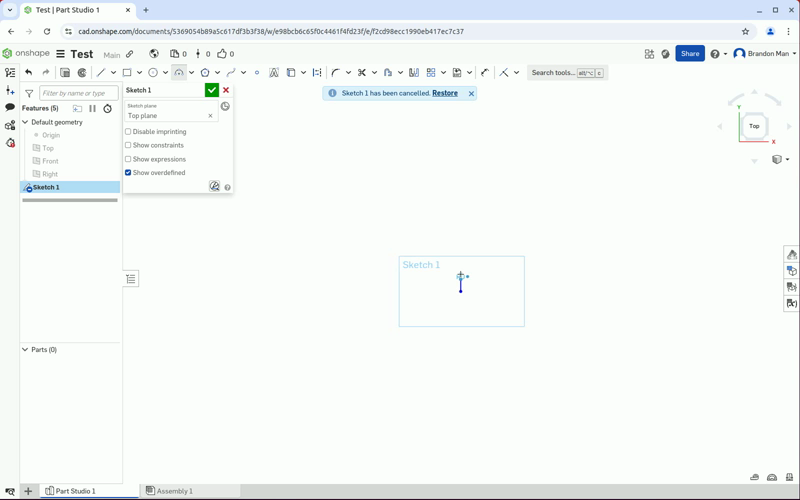
scroll(-6)
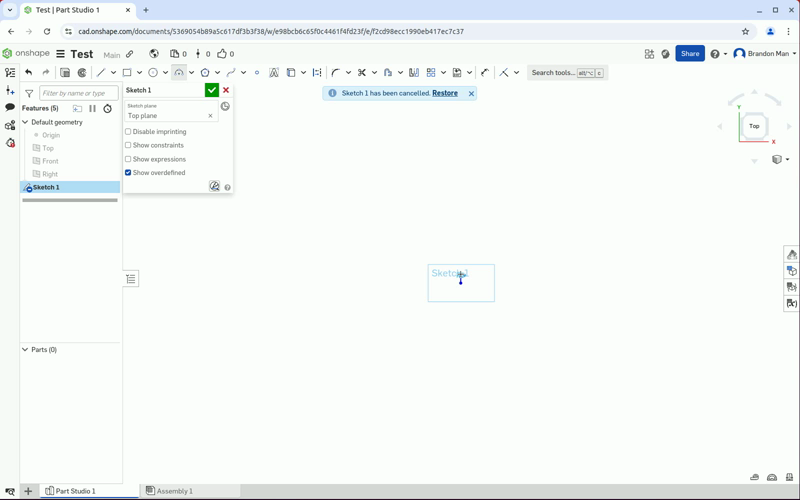
mouse_move(459, 275)
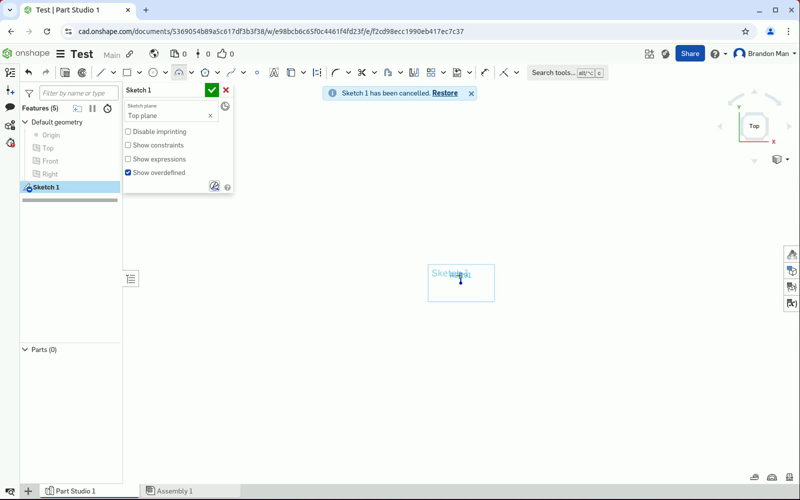
scroll(6)
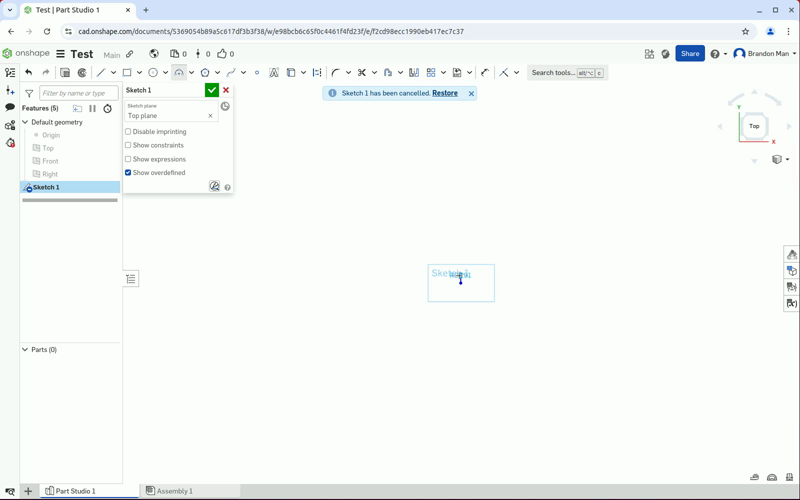
scroll(6)
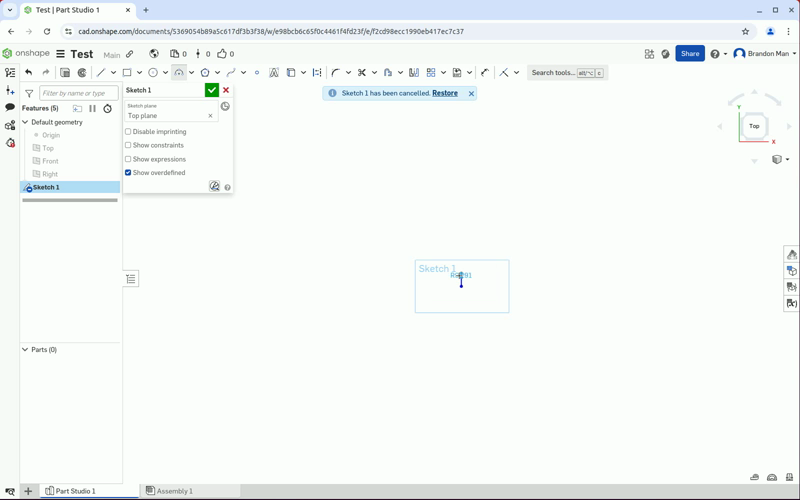
scroll(6)
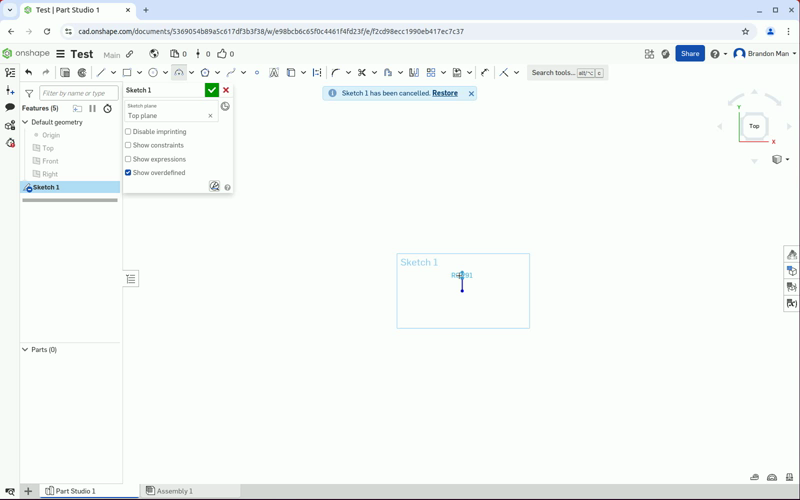
scroll(6)
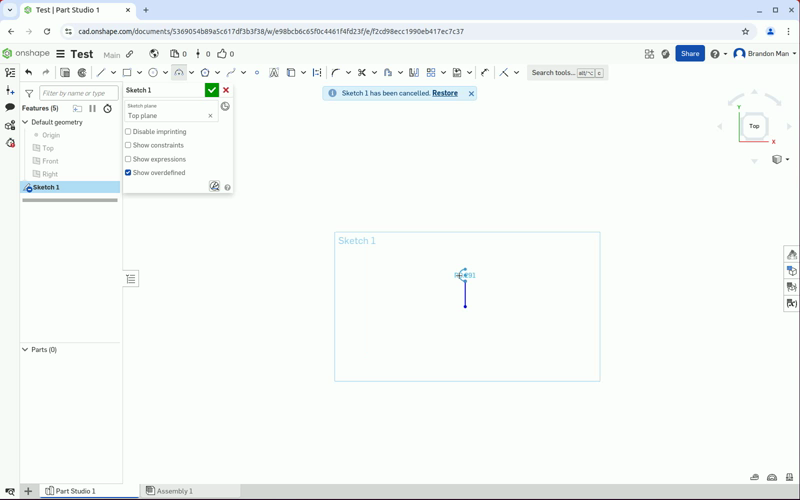
scroll(6)
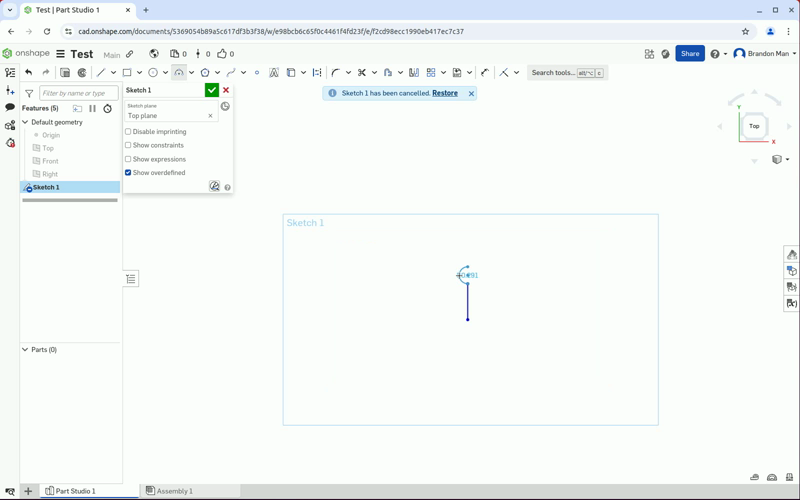
scroll(6)
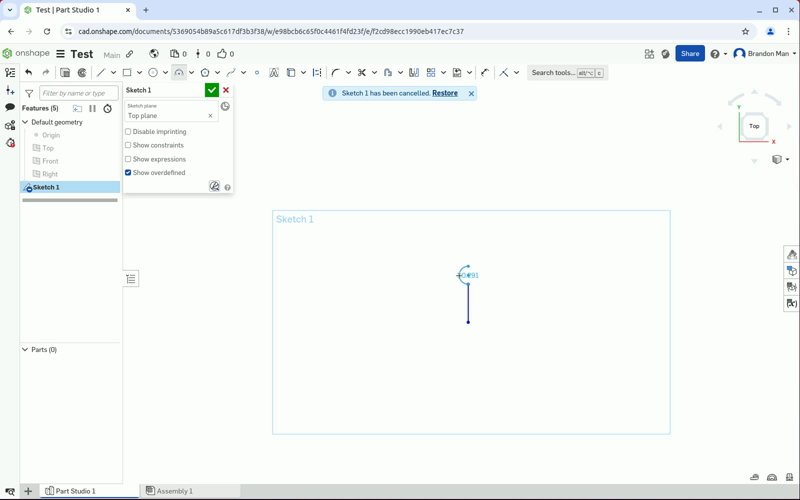
scroll(6)
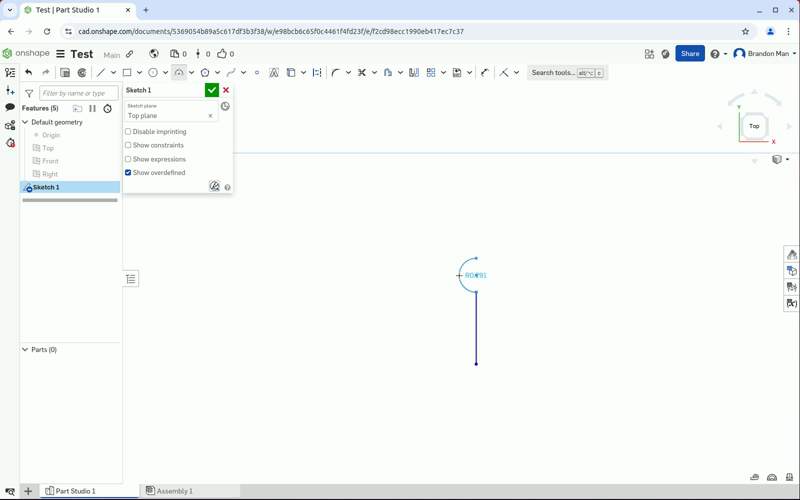
click(459, 275)
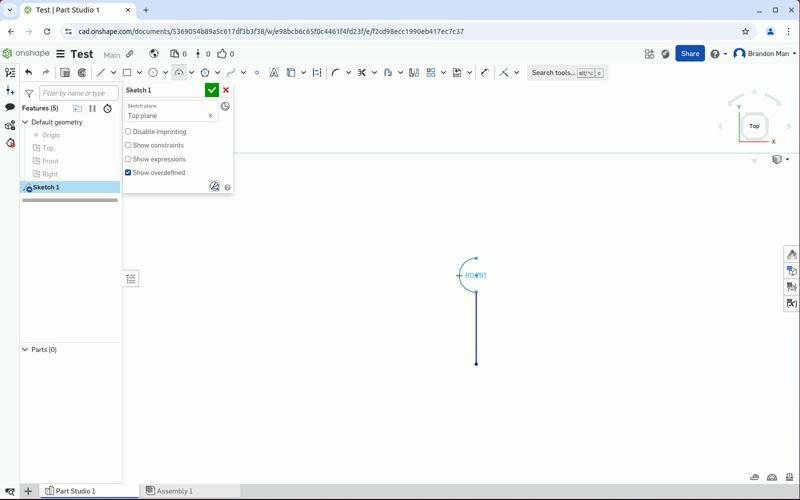
scroll(-6)
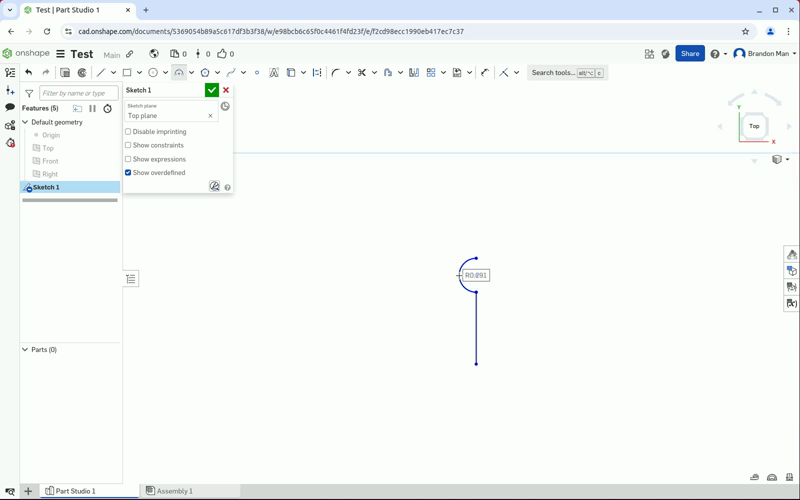
scroll(-6)
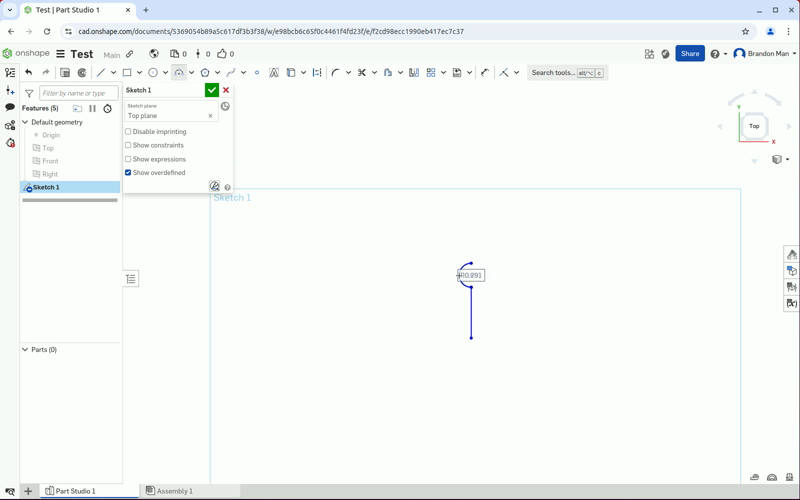
scroll(-6)
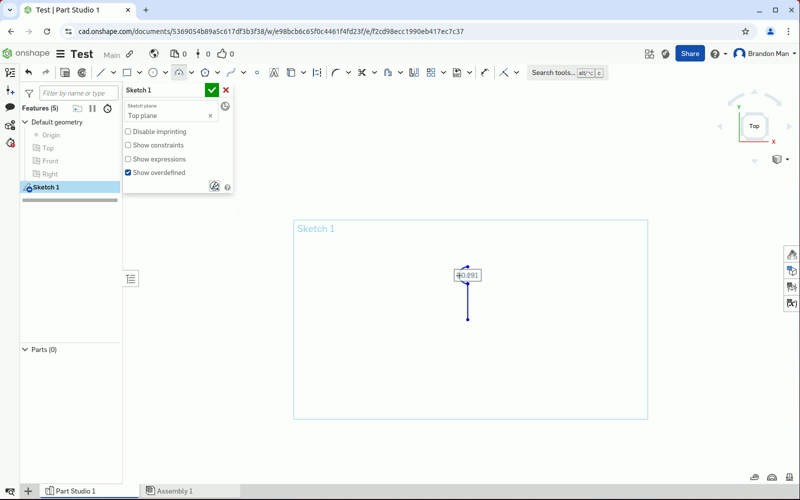
scroll(-6)
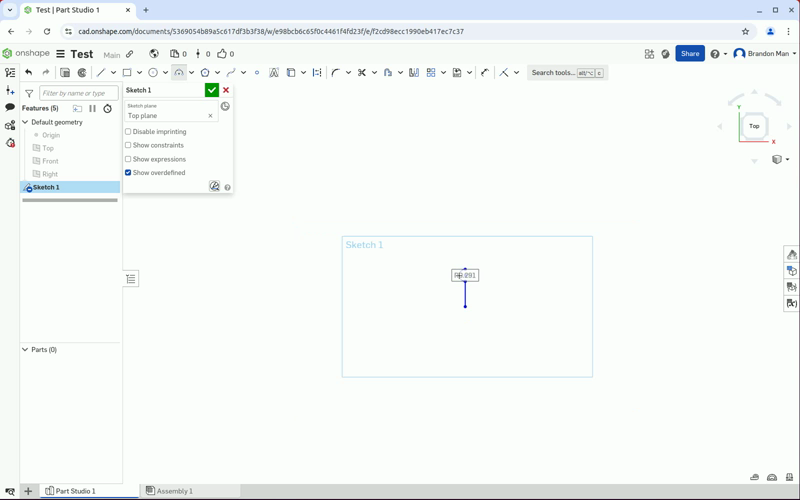
scroll(-6)
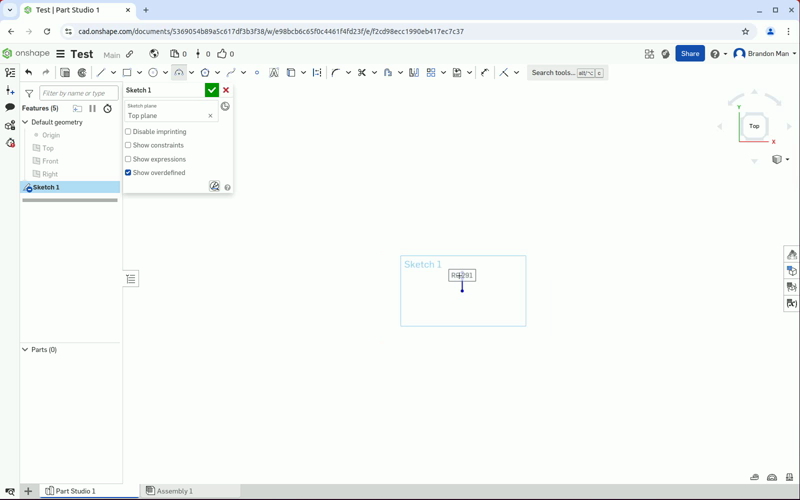
scroll(-6)
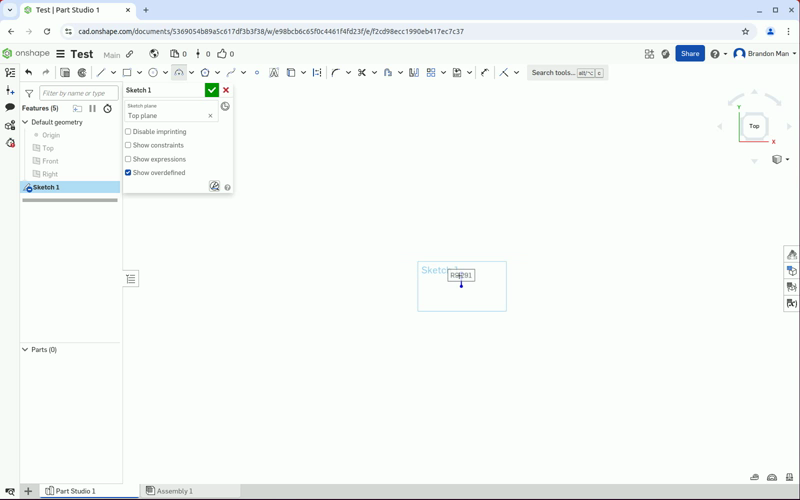
scroll(-6)
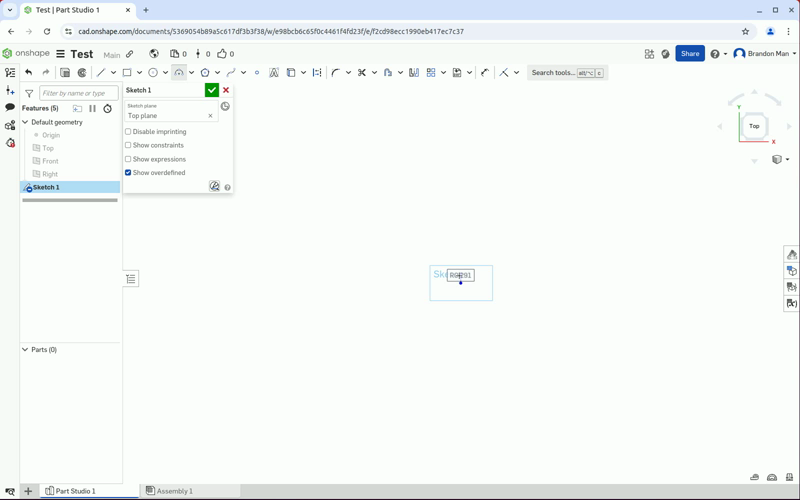
key_up(shift)
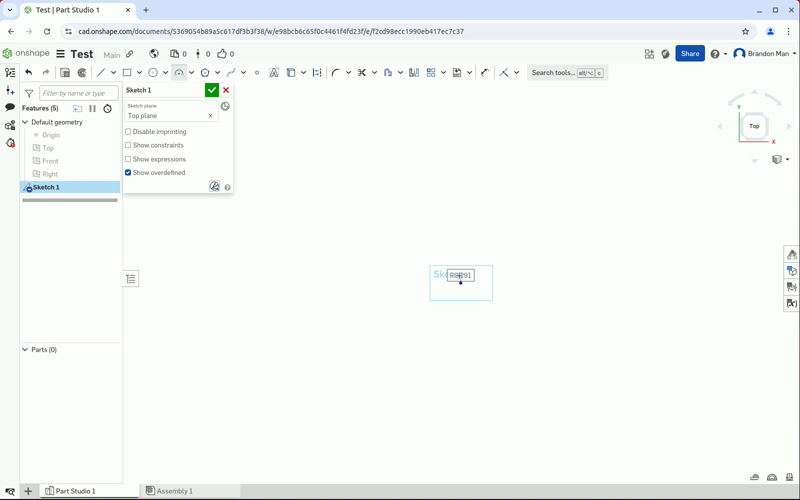
key(esc)
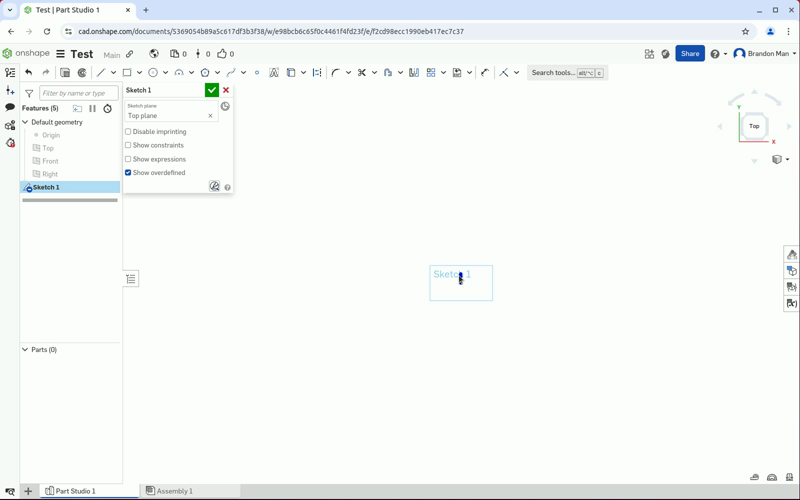
key(l)
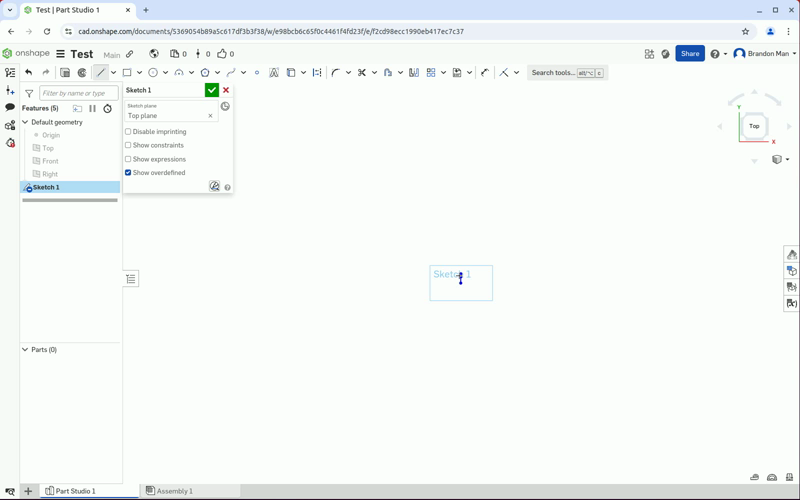
mouse_move(460, 273)
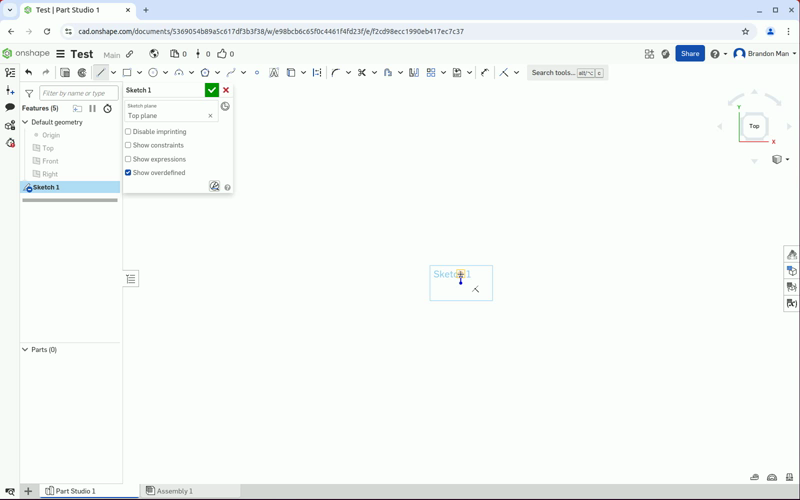
scroll(6)
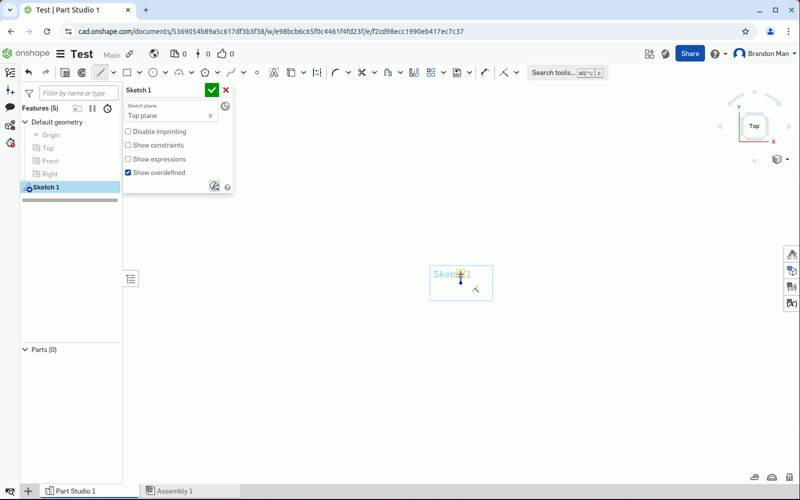
scroll(6)
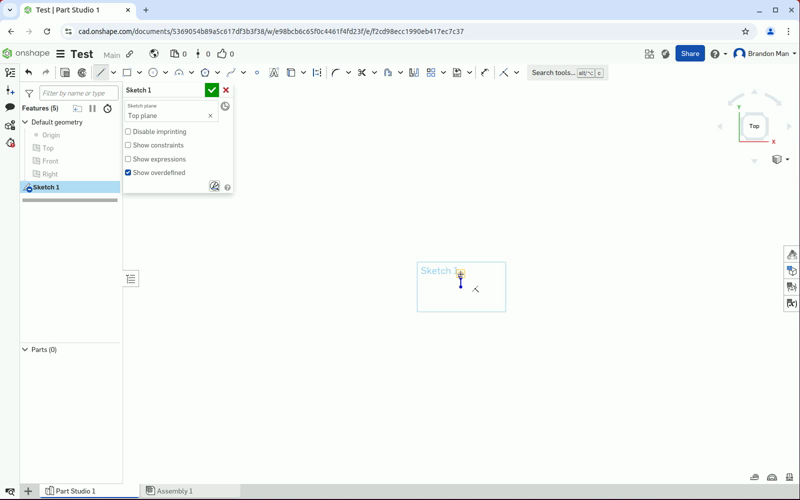
scroll(6)
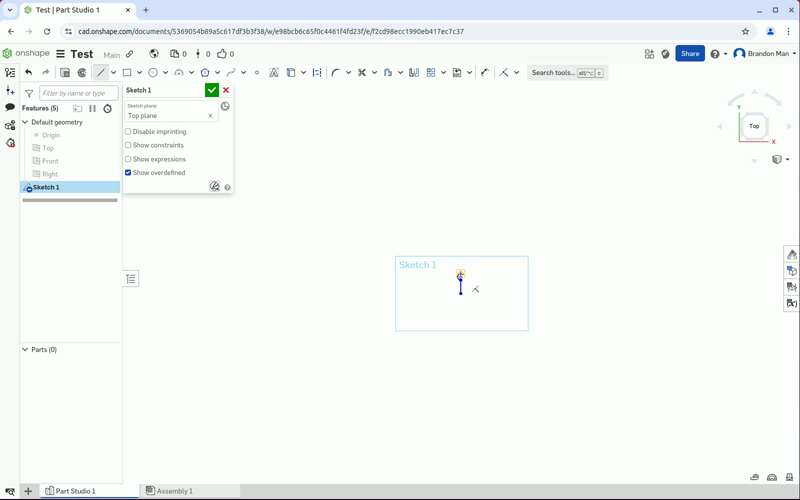
scroll(6)
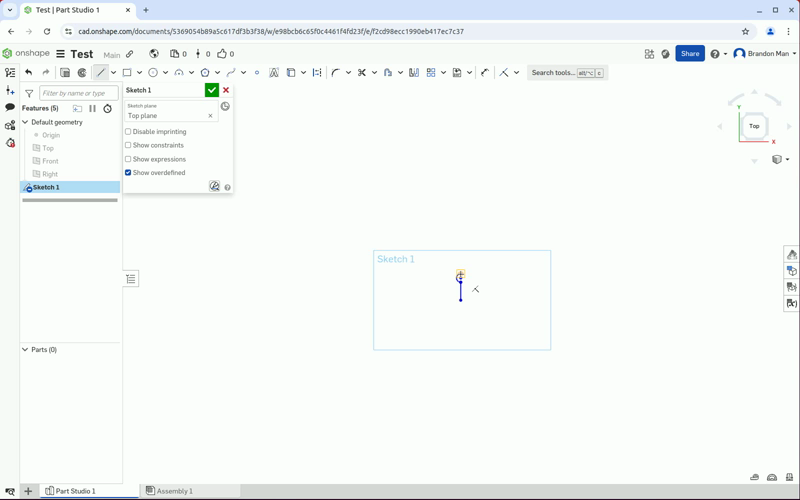
scroll(6)
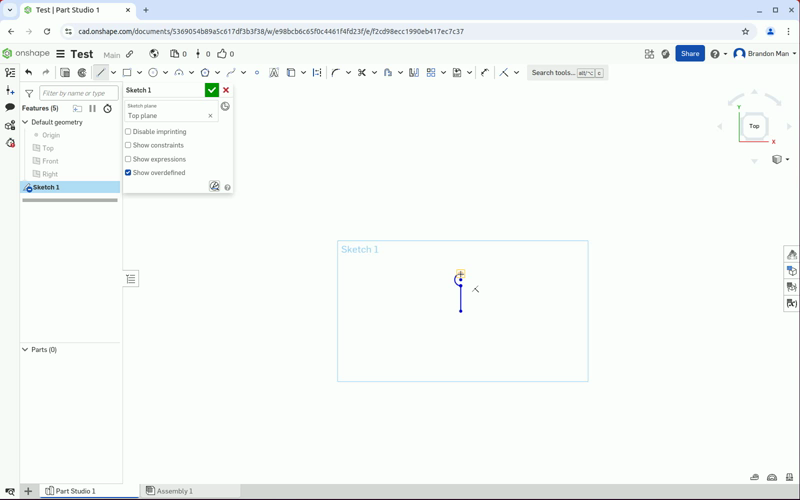
scroll(6)
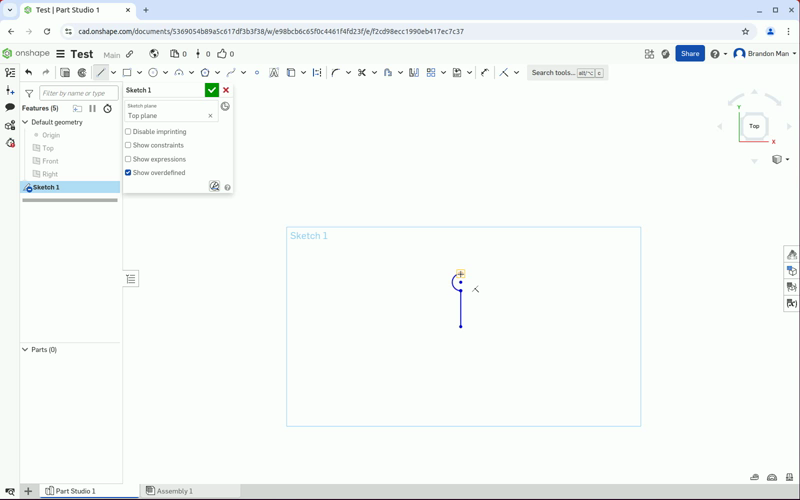
scroll(6)
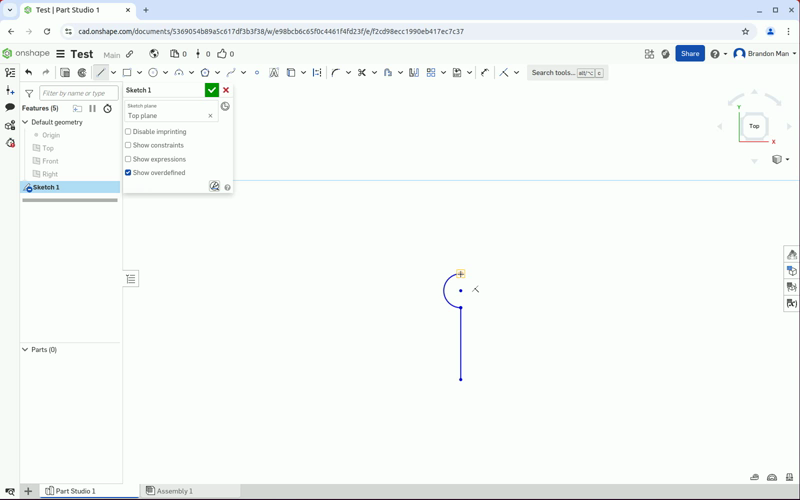
click(460, 273)
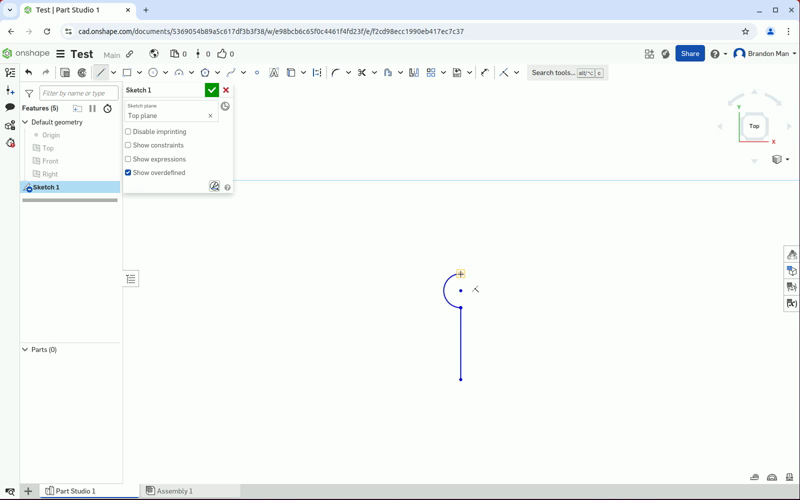
scroll(-6)
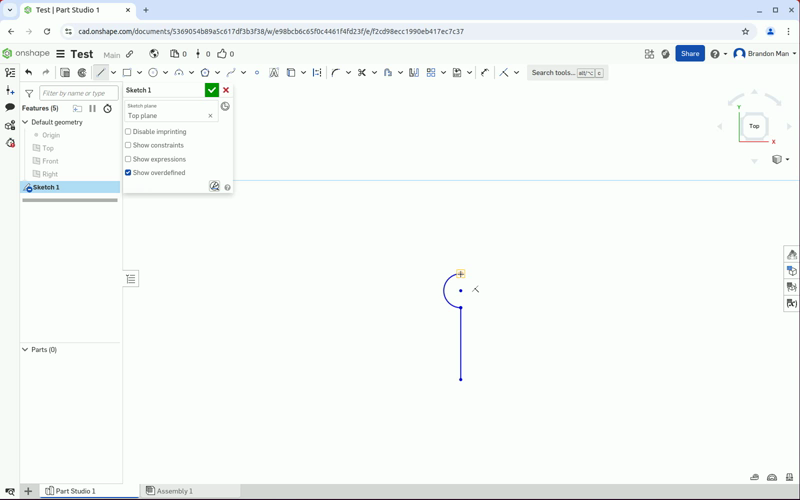
scroll(-6)
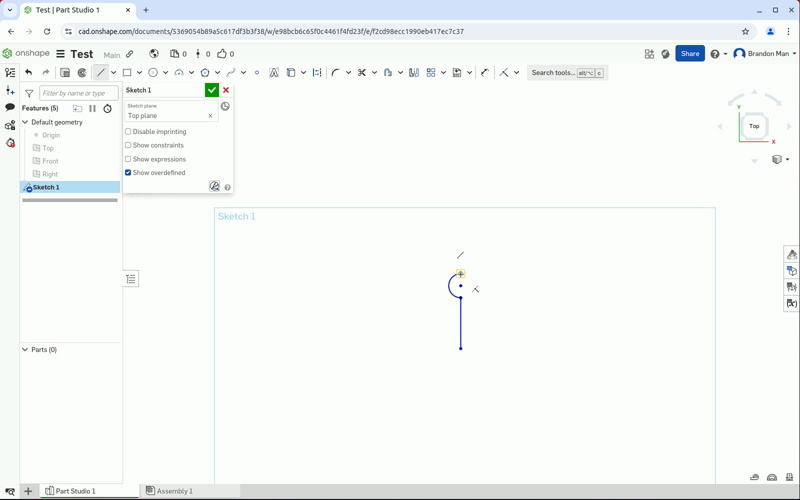
scroll(-6)
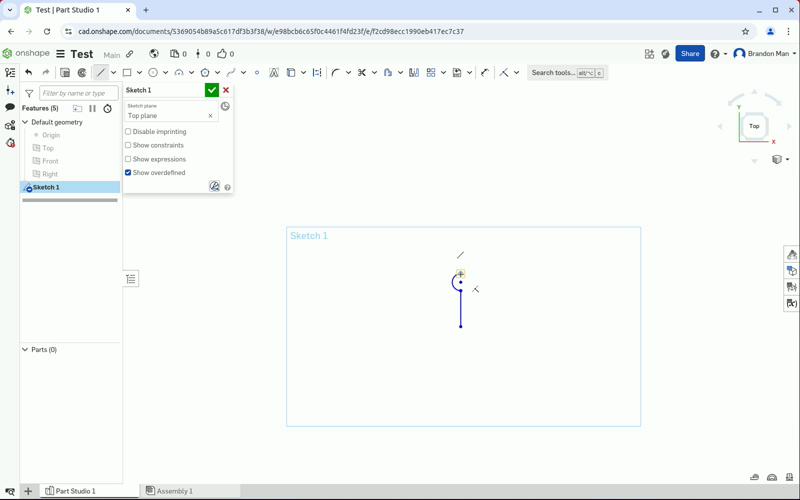
scroll(-6)
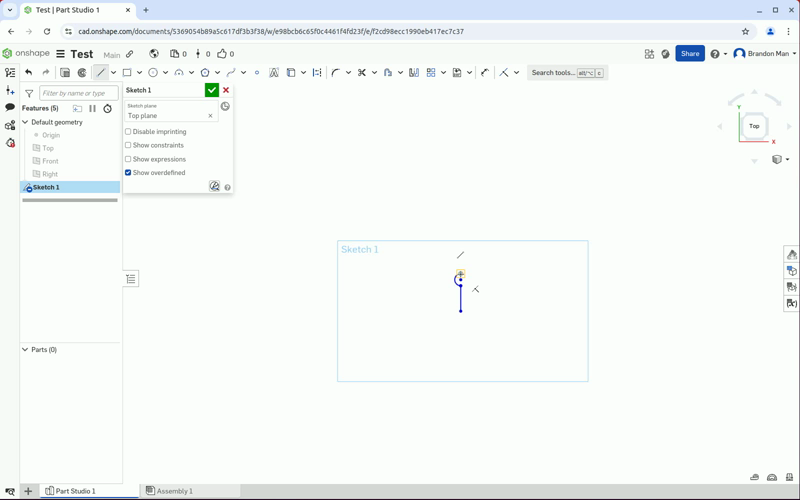
scroll(-6)
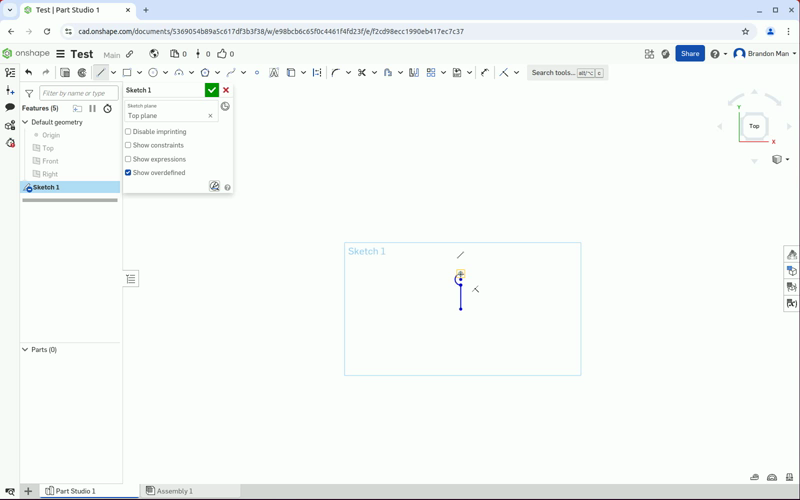
scroll(-6)
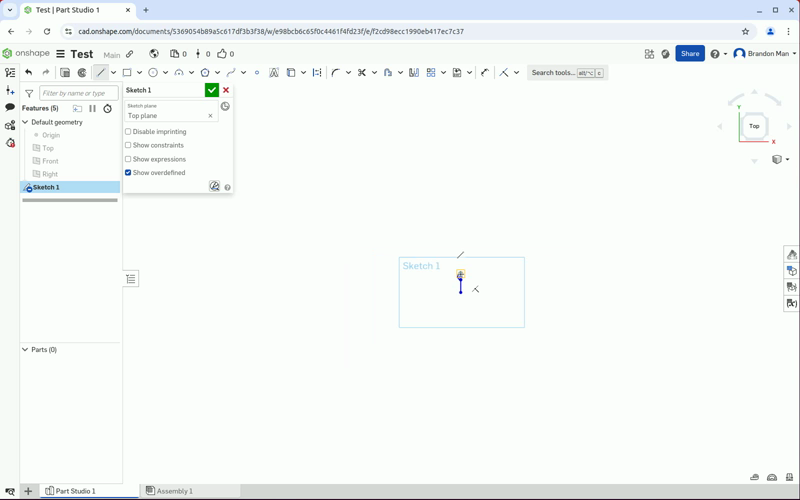
scroll(-6)
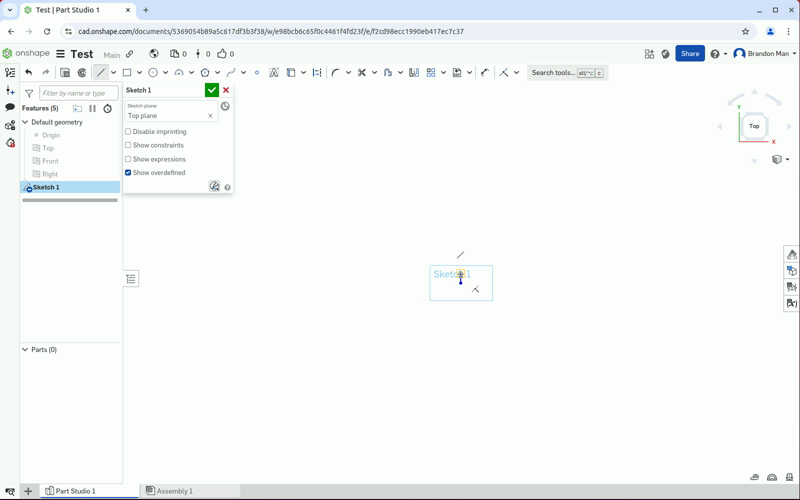
key_down(shift)
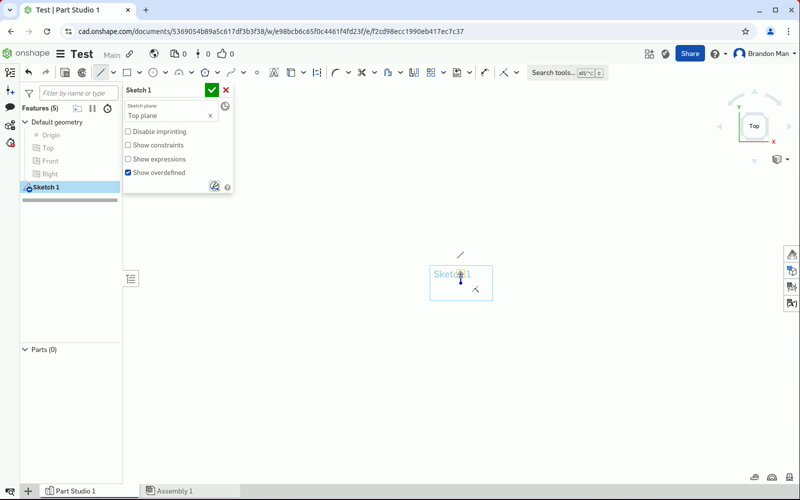
mouse_move(490, 273)
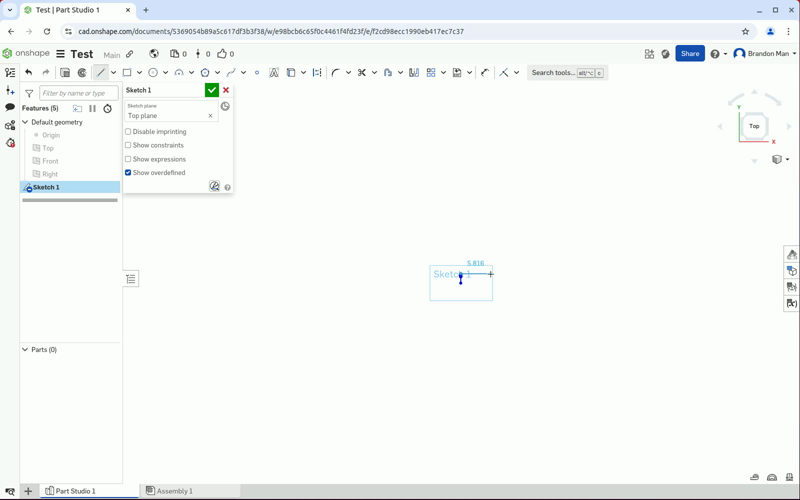
mouse_move(460, 267)
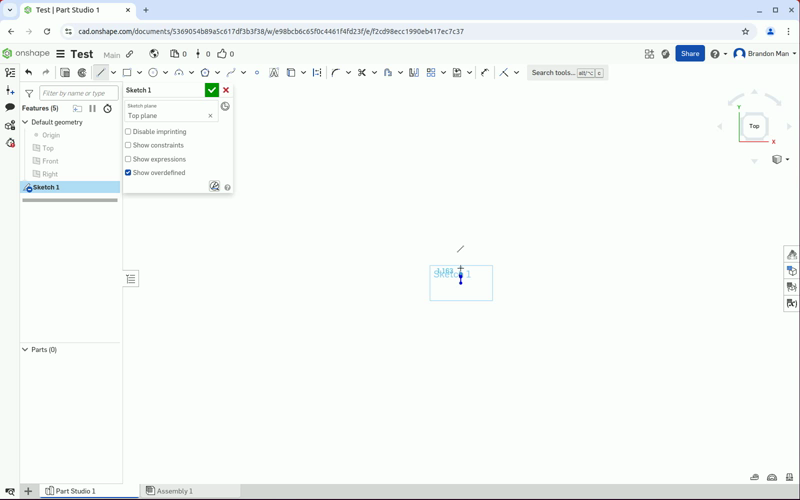
scroll(6)
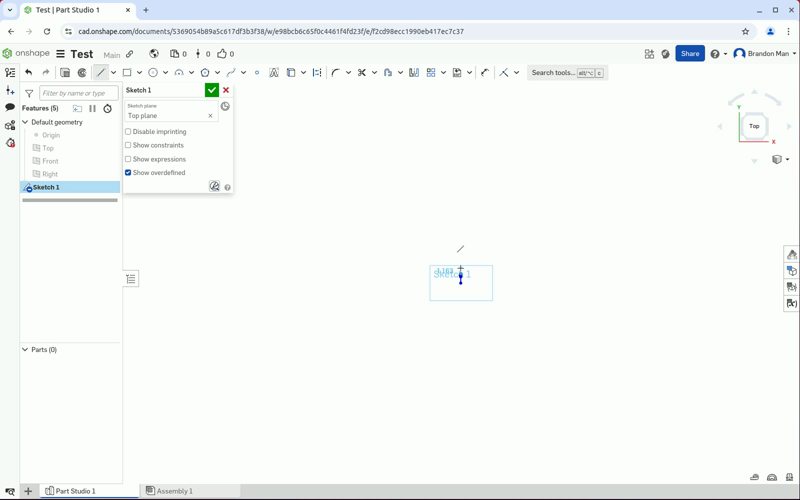
scroll(6)
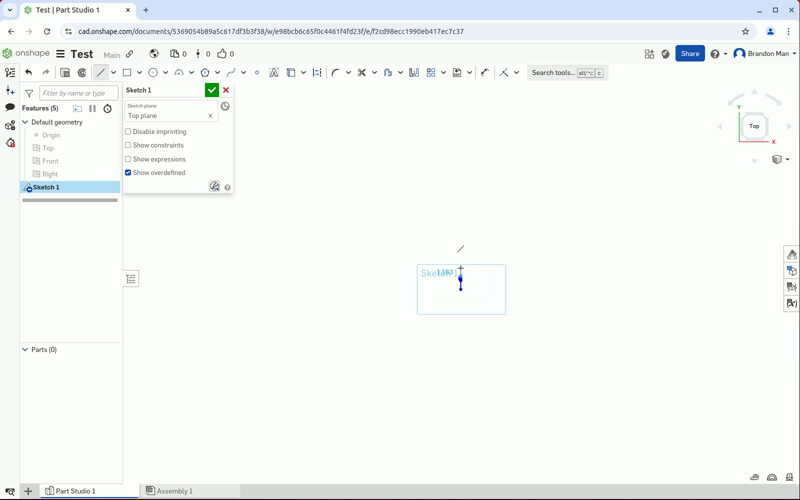
scroll(6)
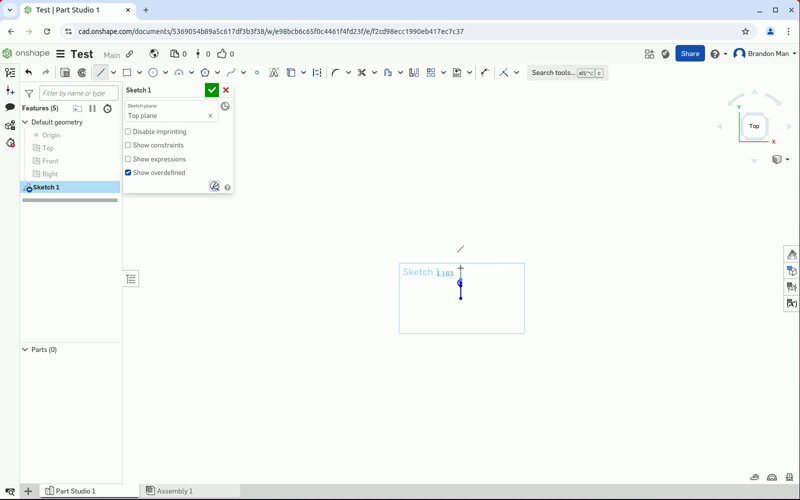
scroll(6)
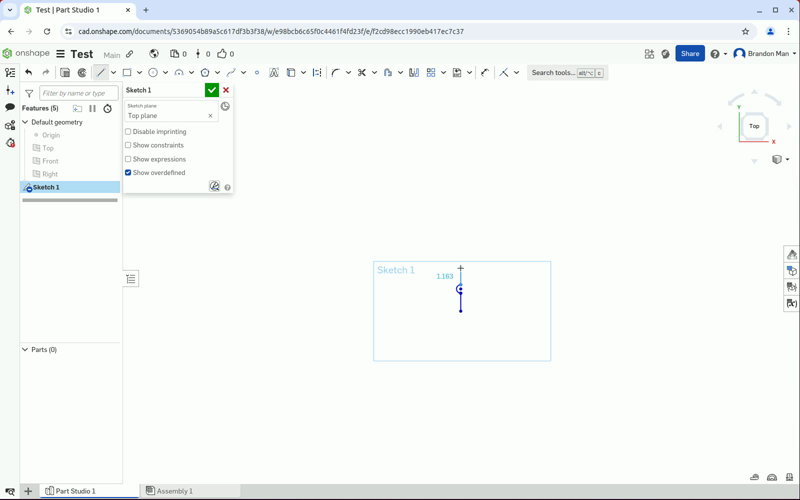
scroll(6)
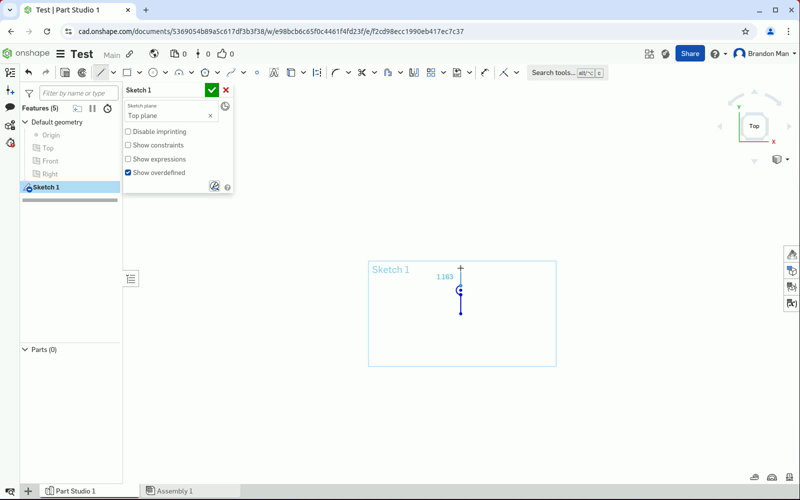
scroll(6)
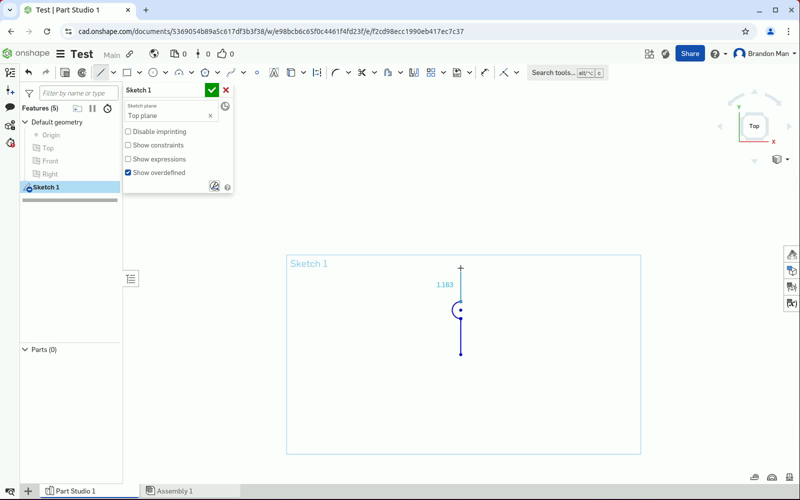
scroll(6)
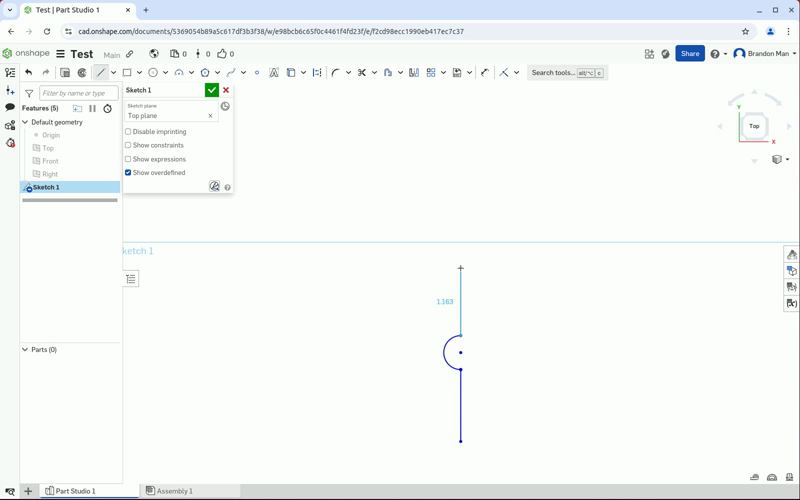
click(460, 267)
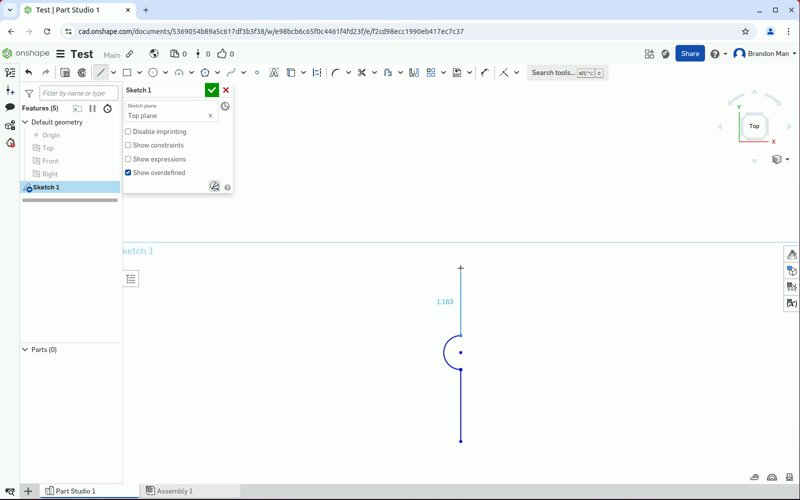
scroll(-6)
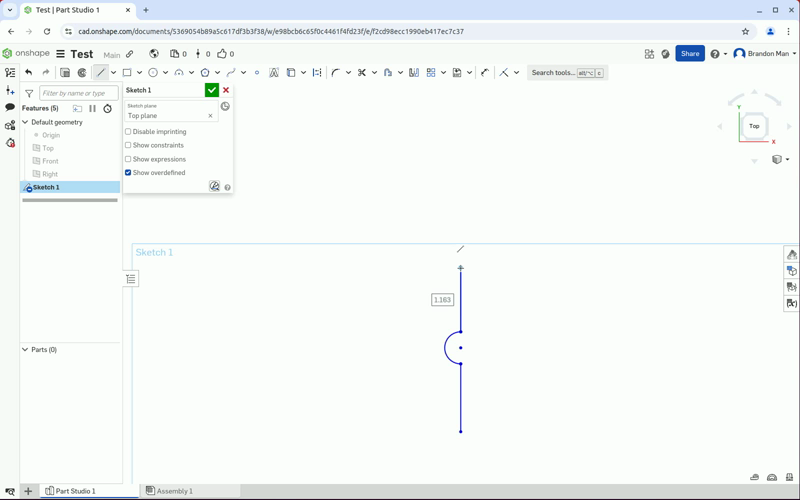
scroll(-6)
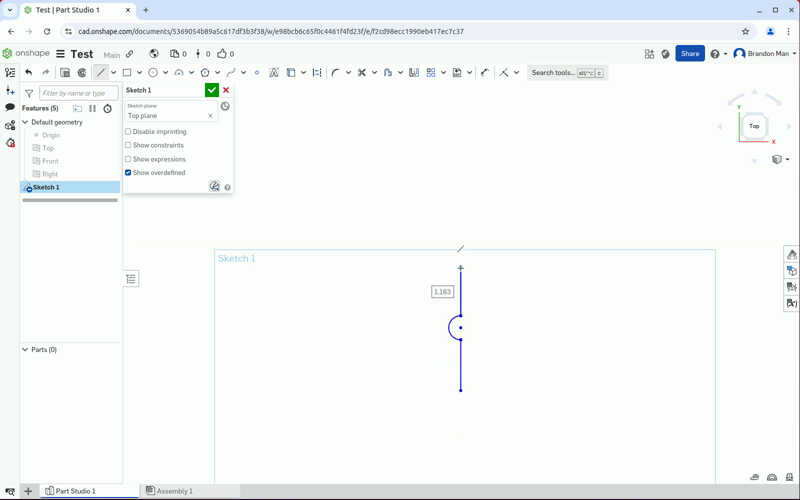
scroll(-6)
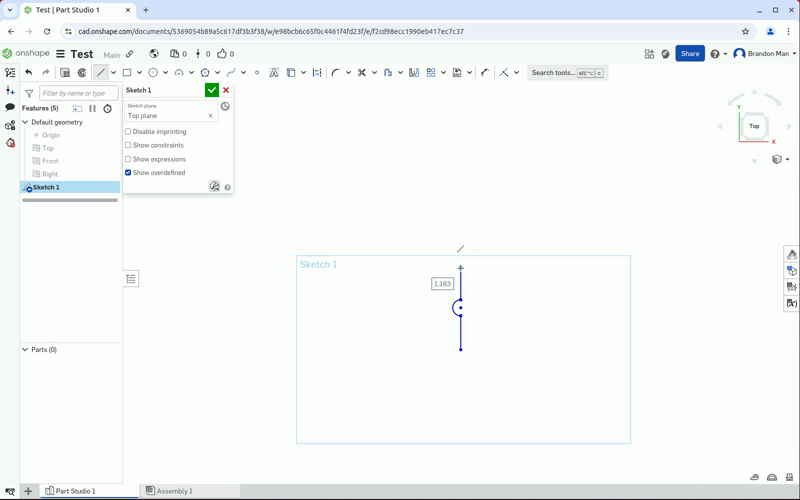
scroll(-6)
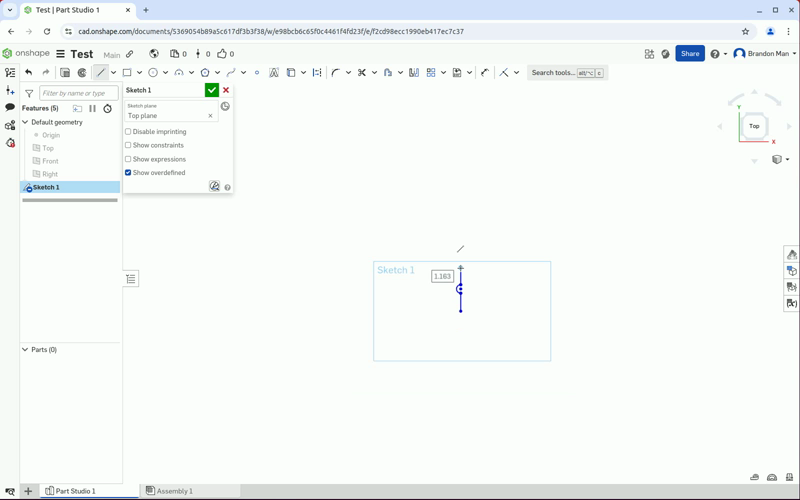
scroll(-6)
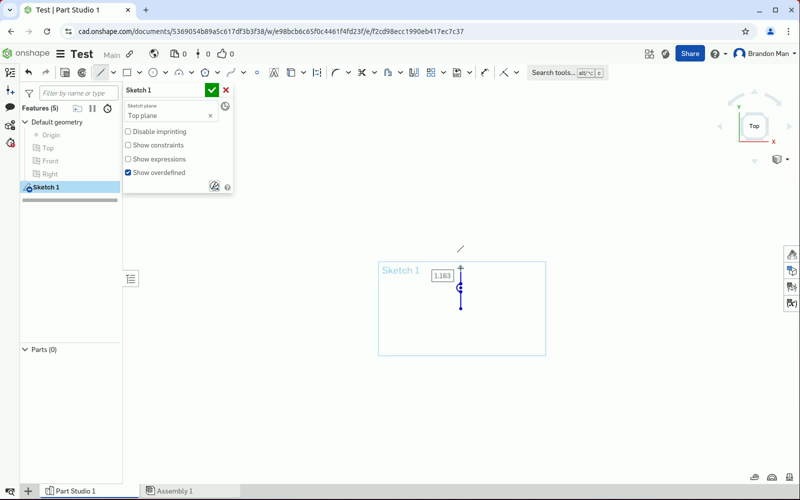
scroll(-6)
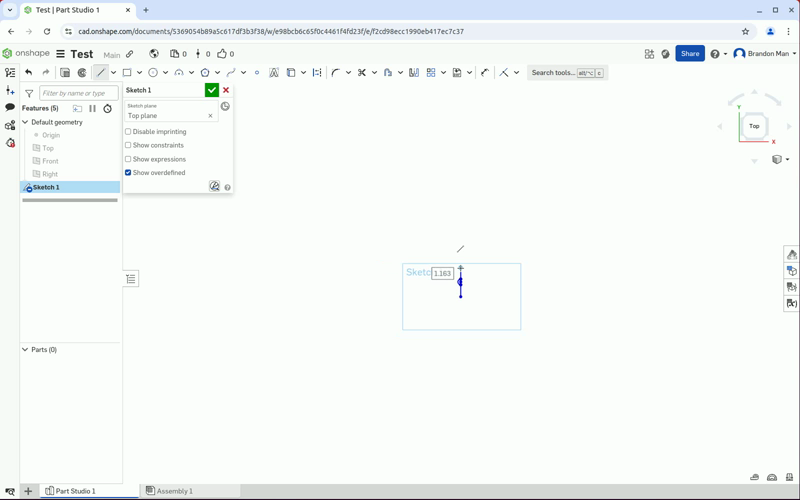
scroll(-6)
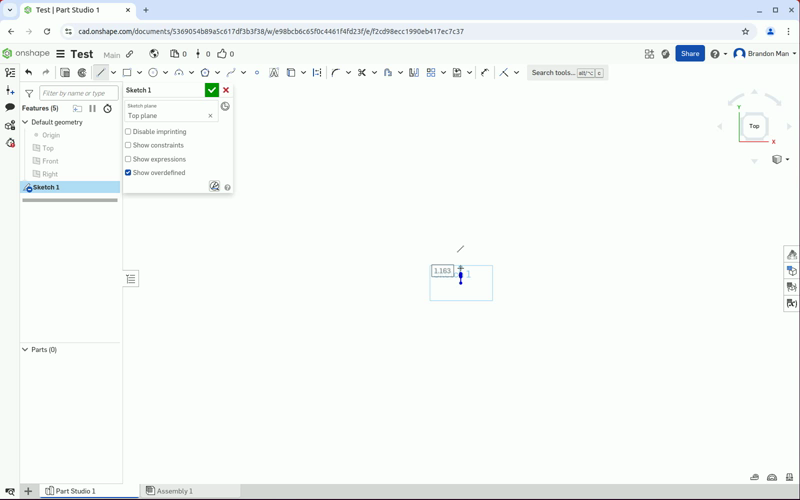
key_up(shift)
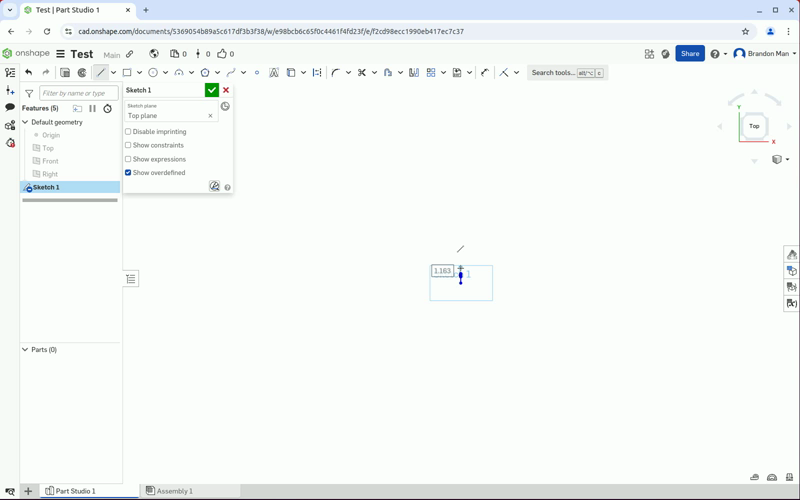
key(esc)
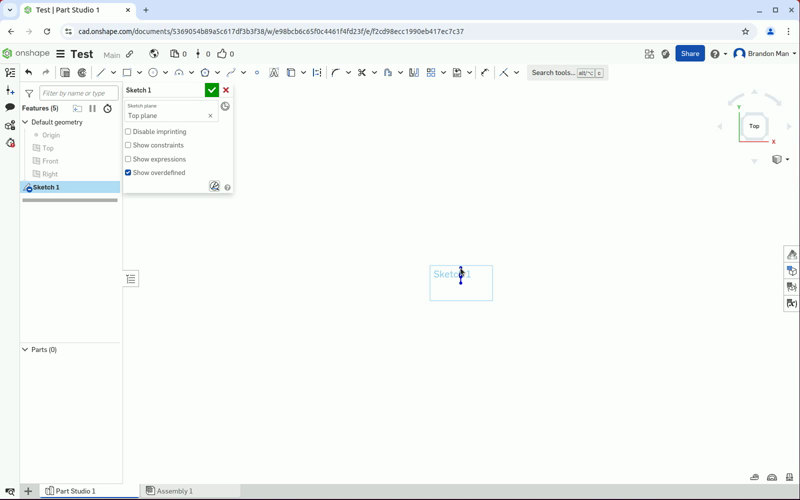
key(a)
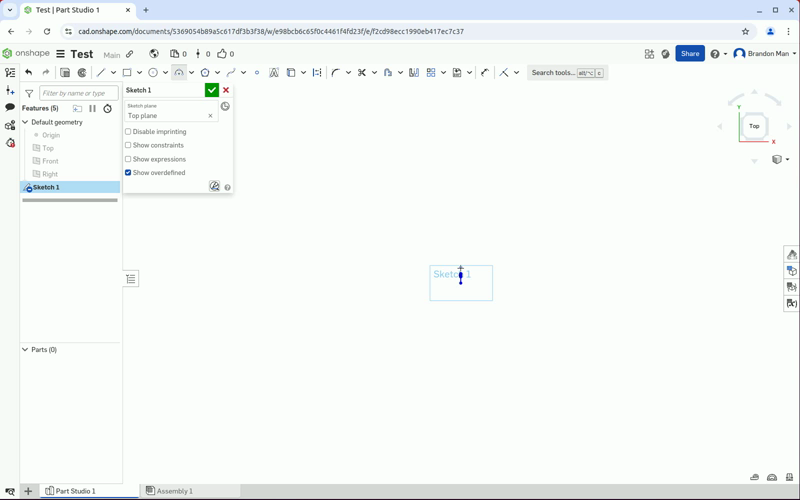
mouse_move(460, 267)
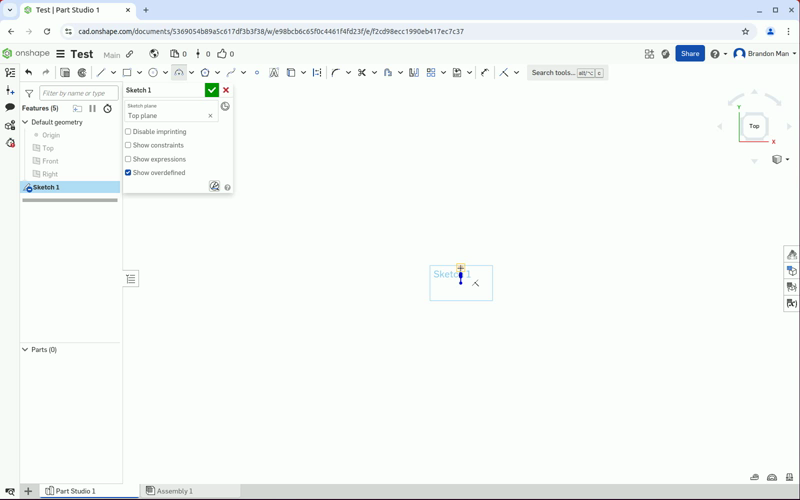
click(460, 267)
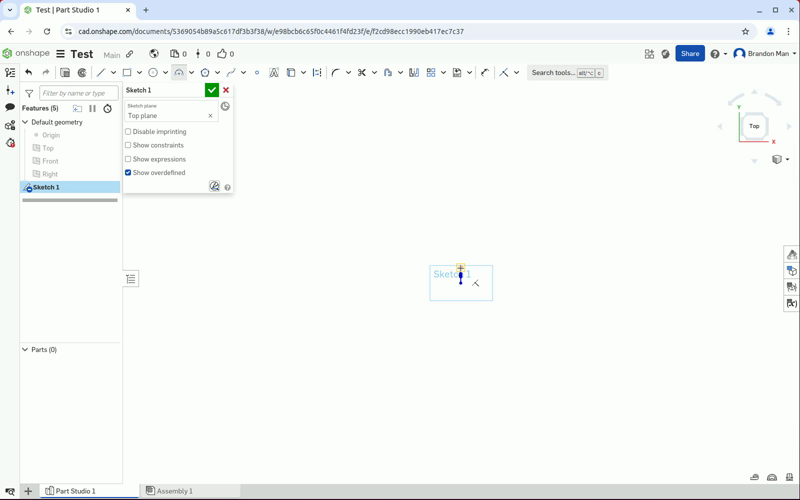
mouse_move(460, 282)
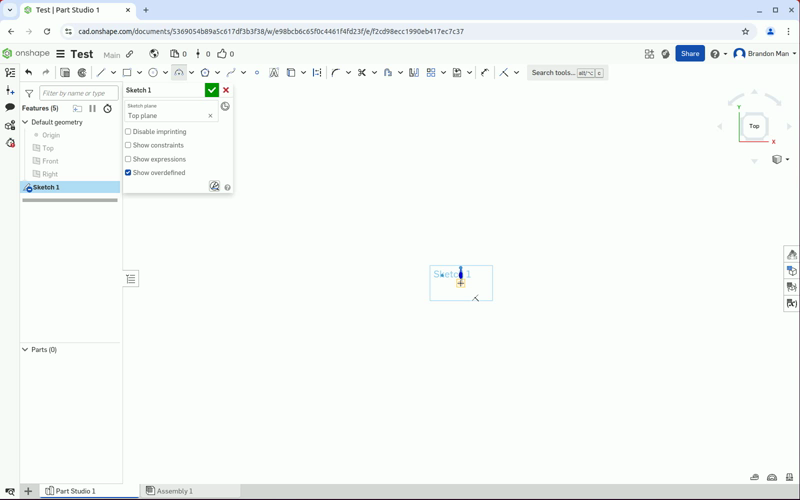
click(460, 282)
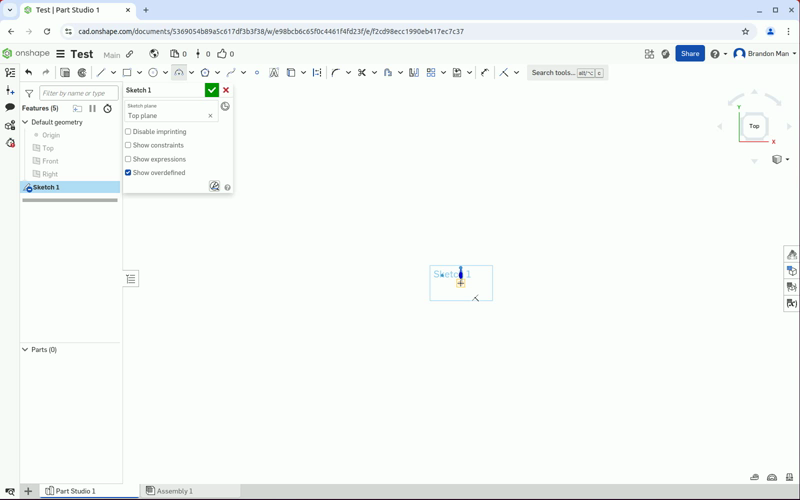
key_down(shift)
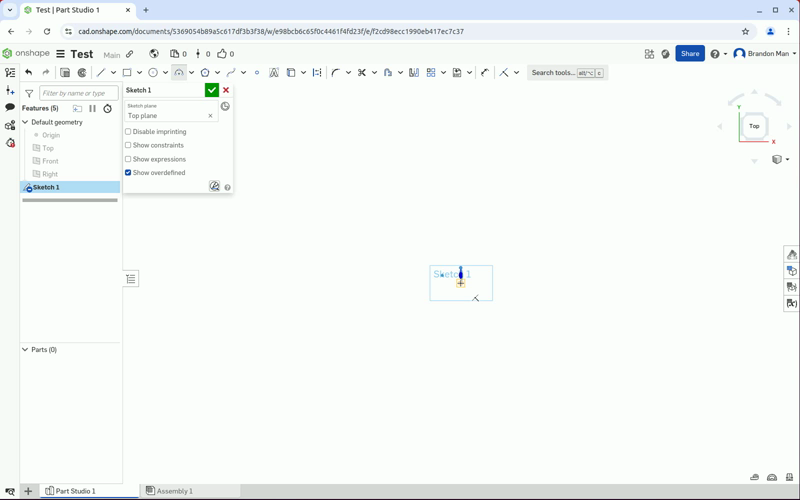
mouse_move(453, 275)
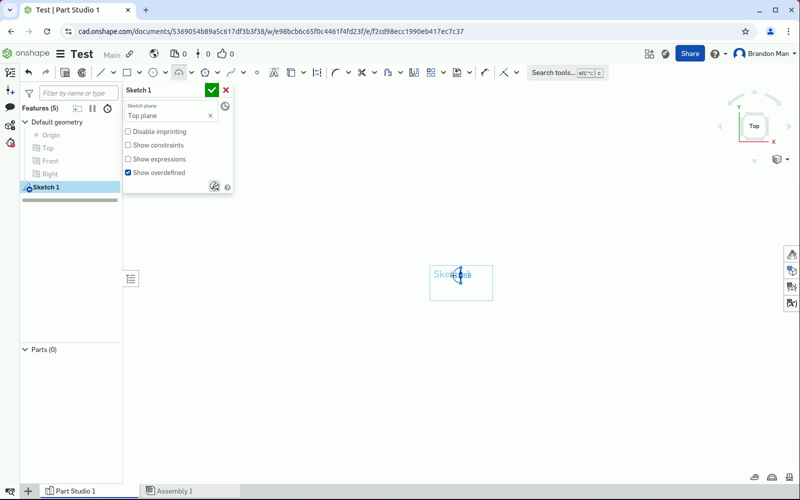
click(453, 275)
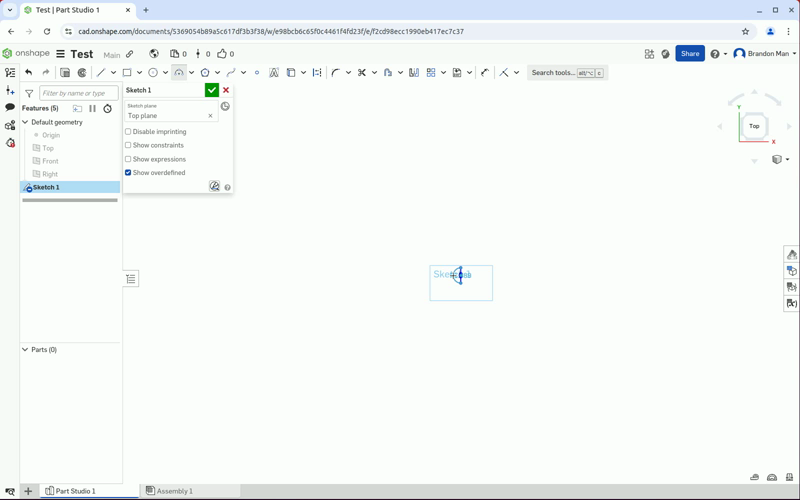
key_up(shift)
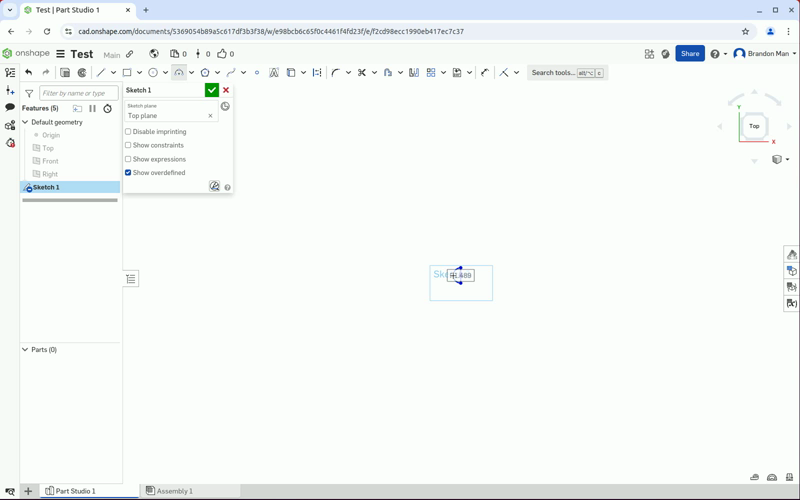
key(esc)
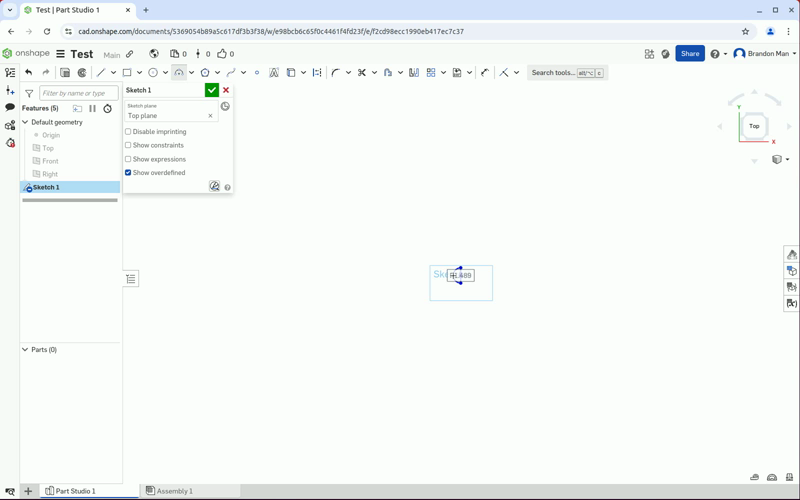
mouse_move(454, 277)
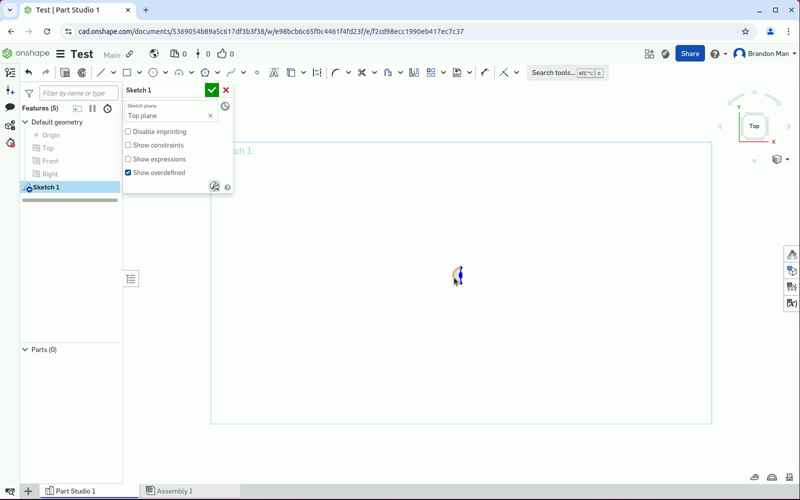
scroll(6)
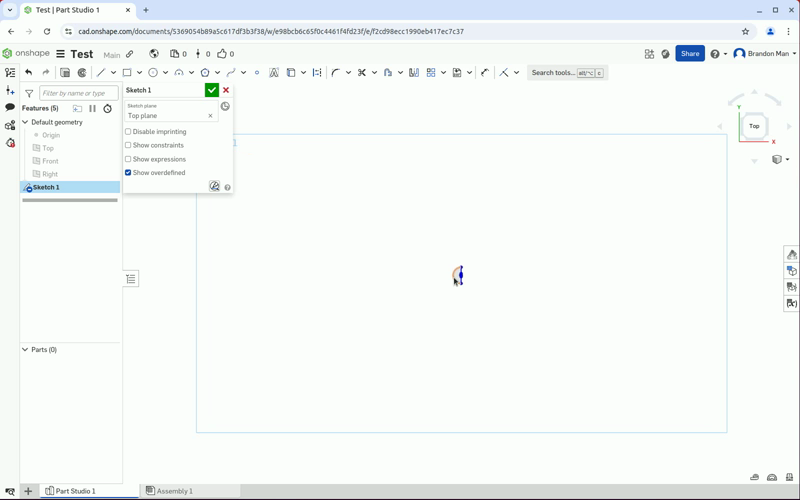
scroll(6)
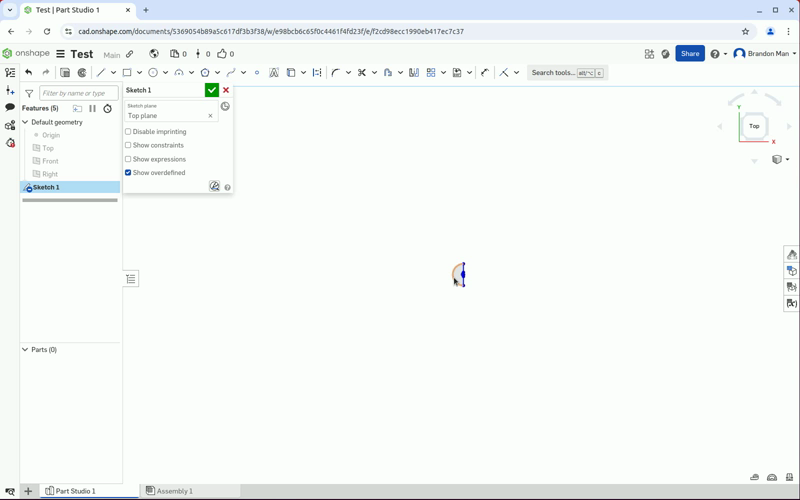
scroll(6)
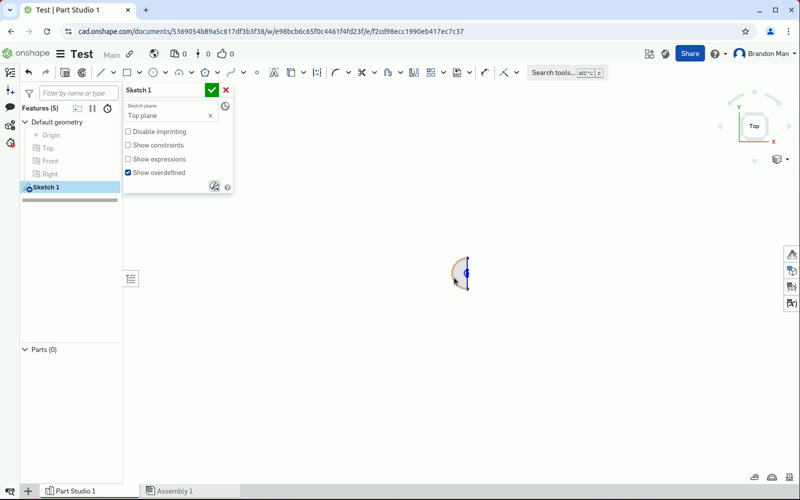
scroll(6)
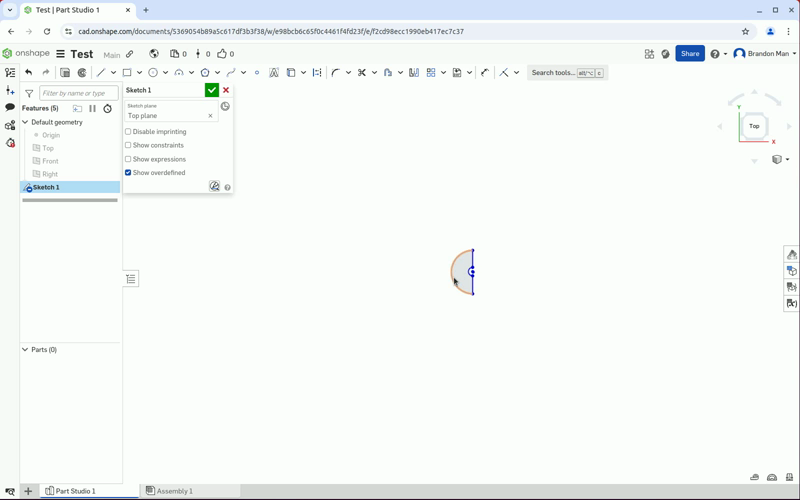
scroll(6)
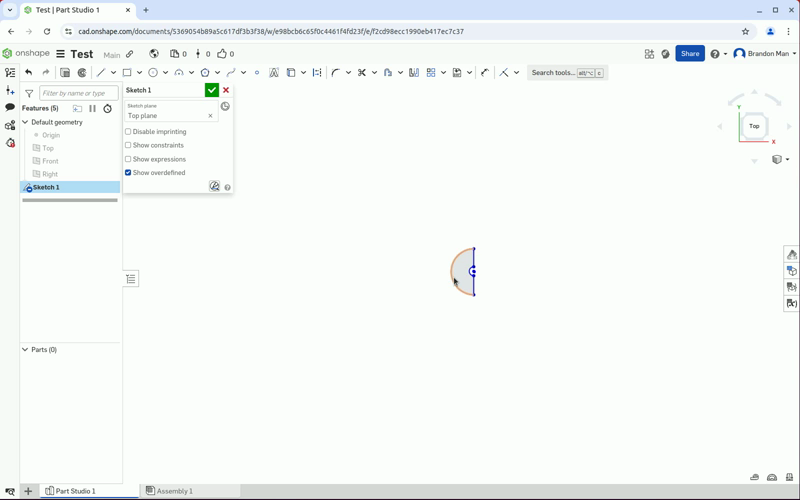
scroll(6)
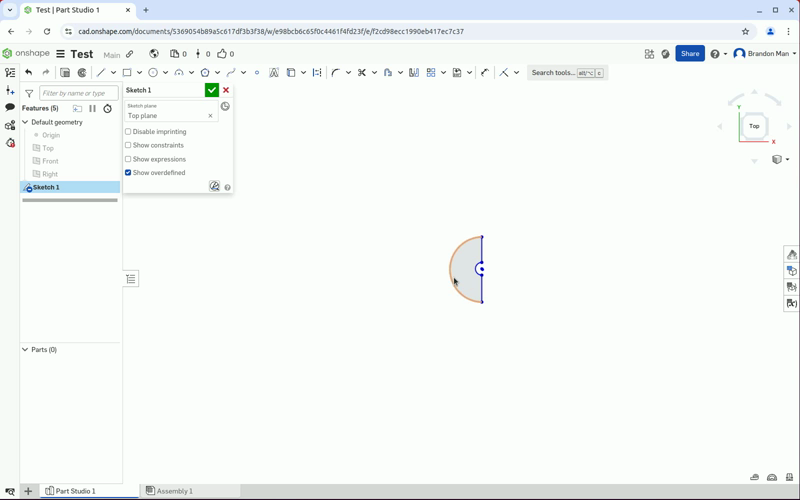
scroll(6)
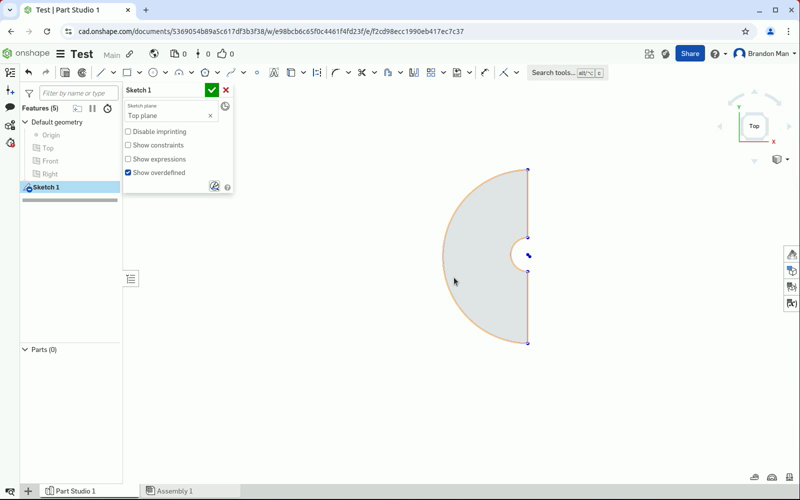
click(454, 277)
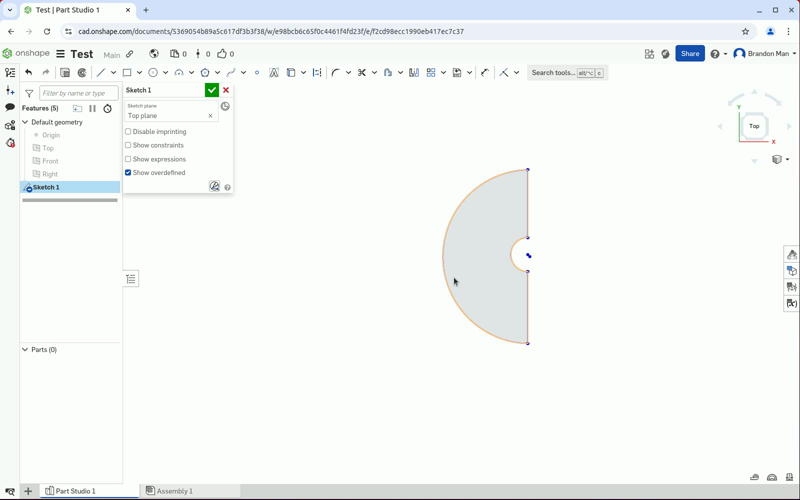
scroll(-6)
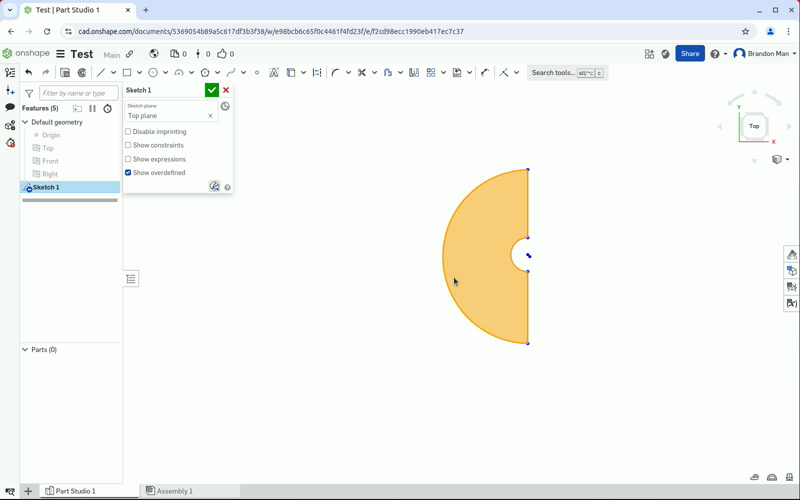
scroll(-6)
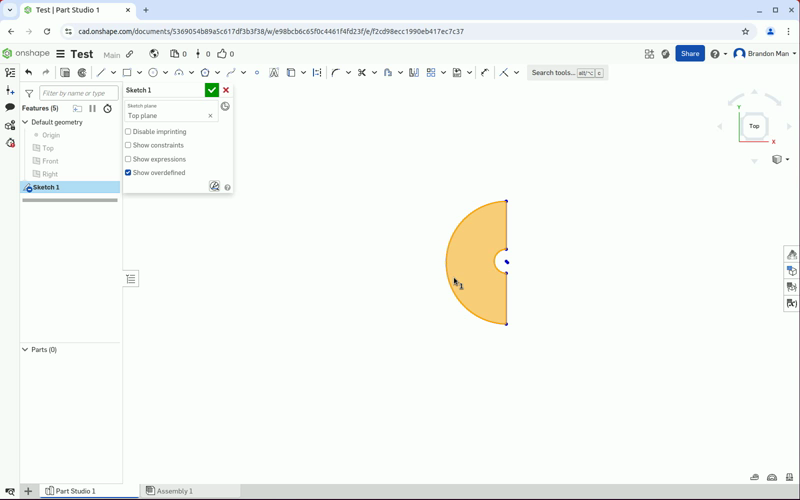
scroll(-6)
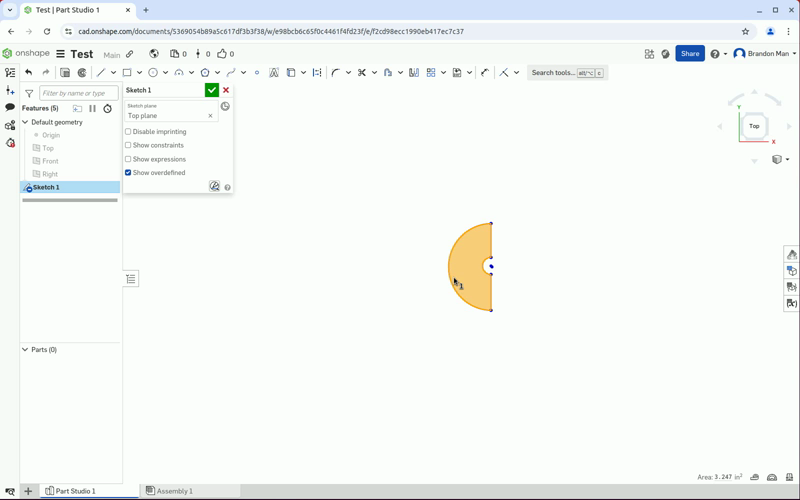
scroll(-6)
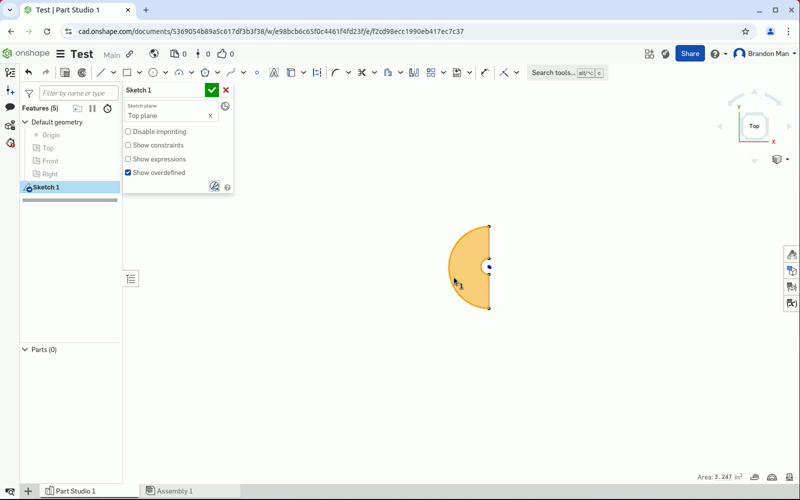
scroll(-6)
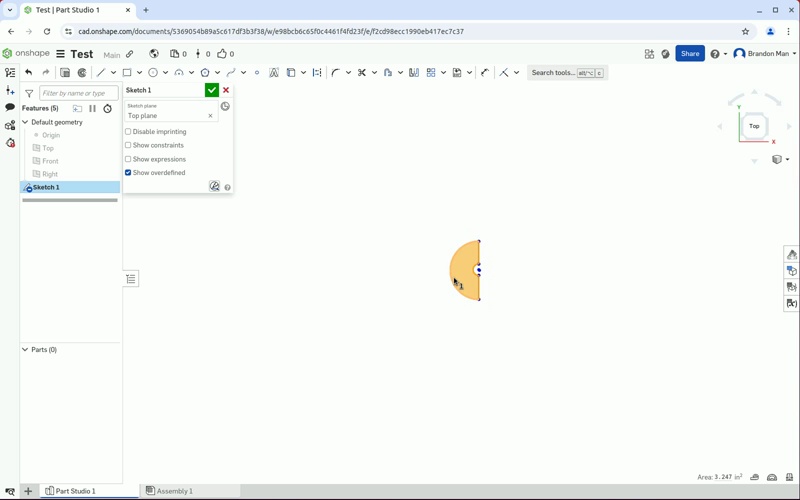
scroll(-6)
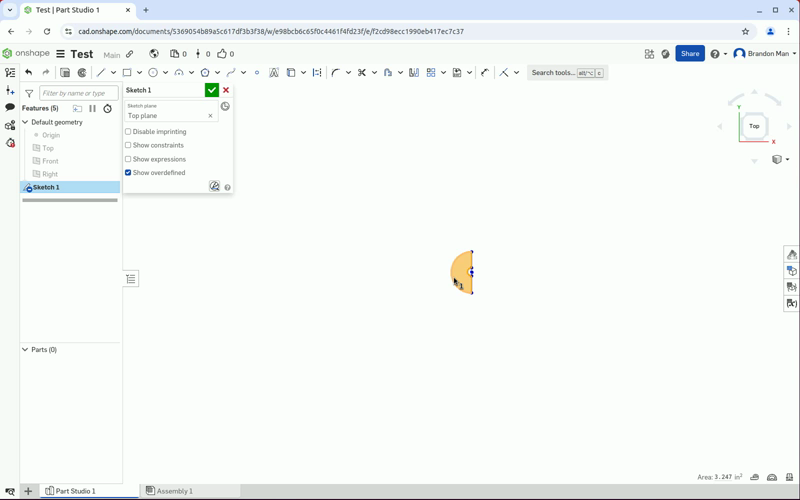
scroll(-6)
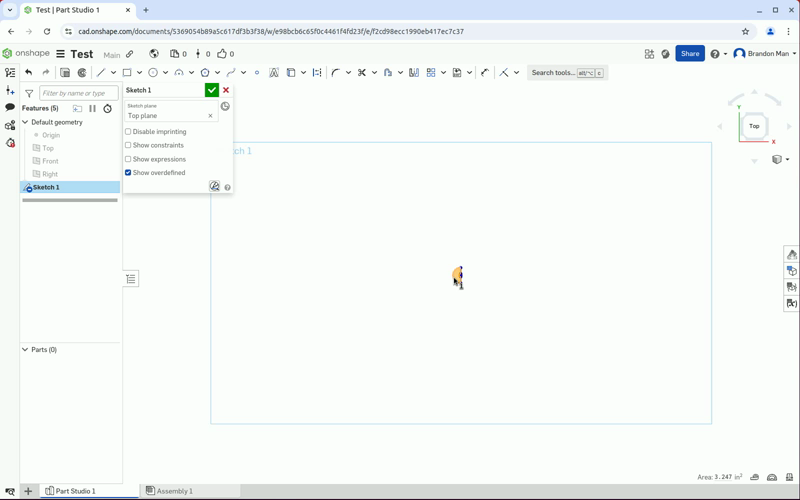
mouse_move(73, 352)
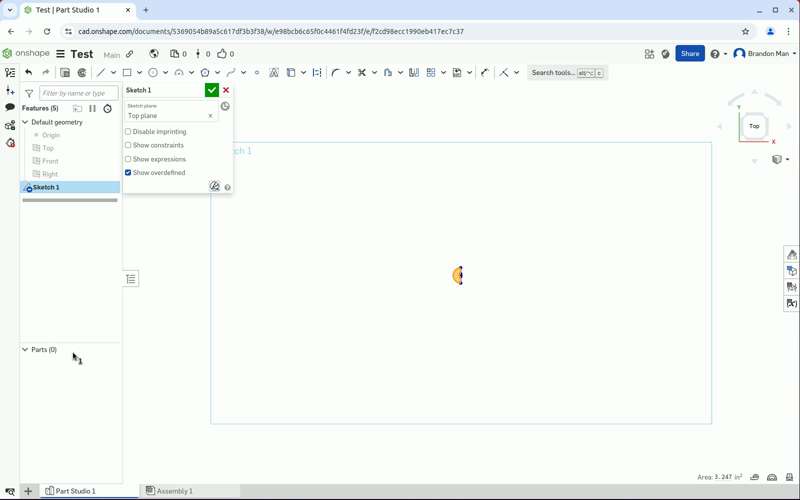
key(shift+y)
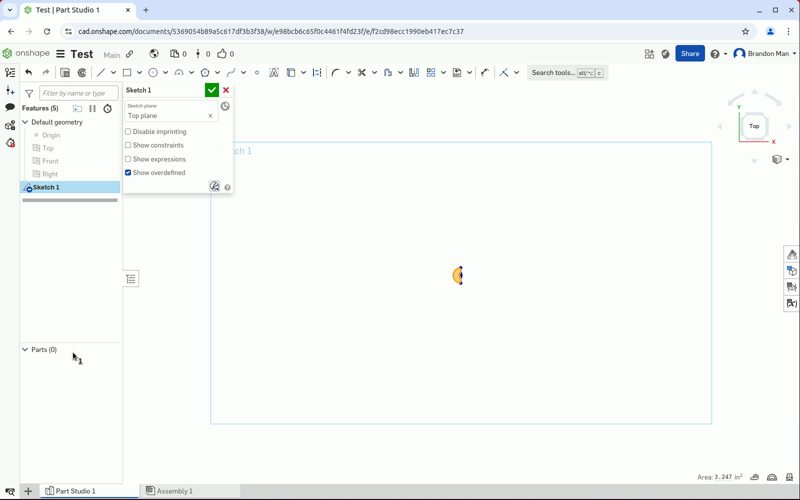
key(shift+e)
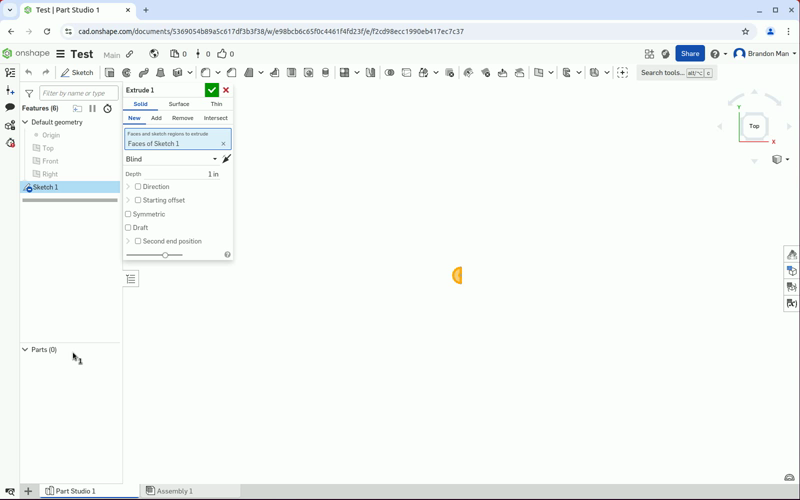
mouse_move(143, 106)
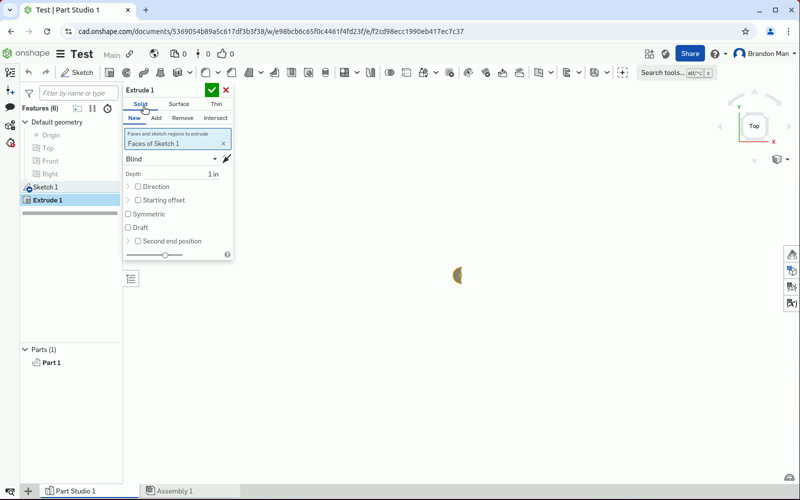
click(143, 106)
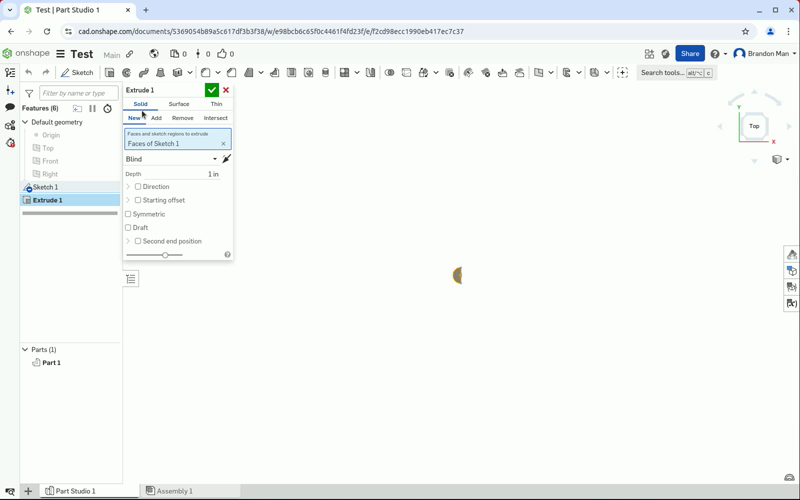
mouse_move(137, 120)
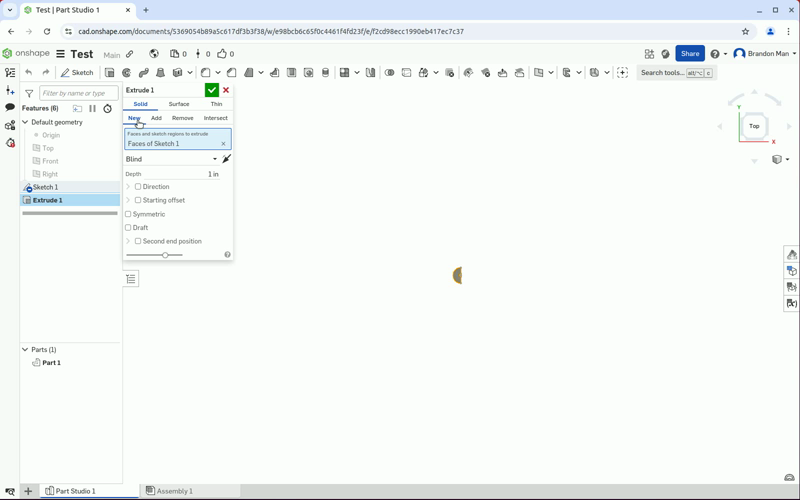
click(137, 120)
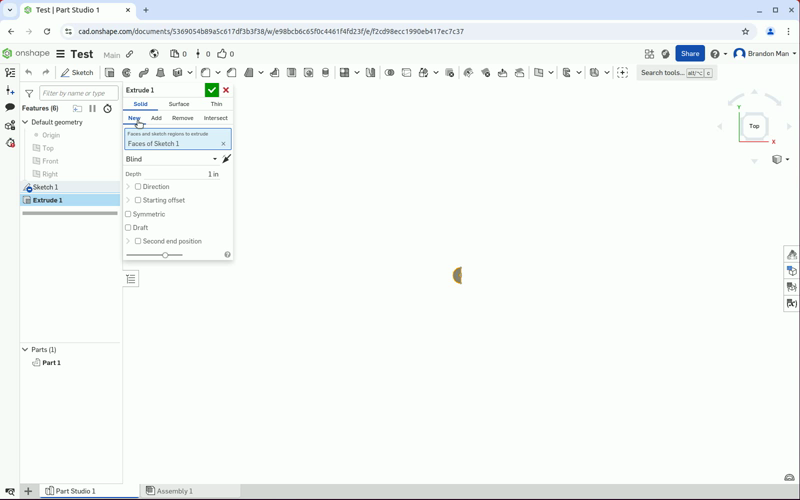
key(tab, 4)
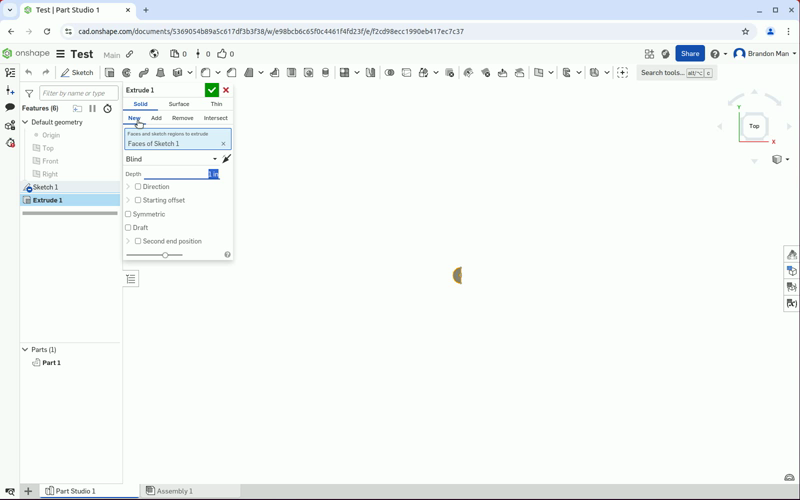
text(0.481)
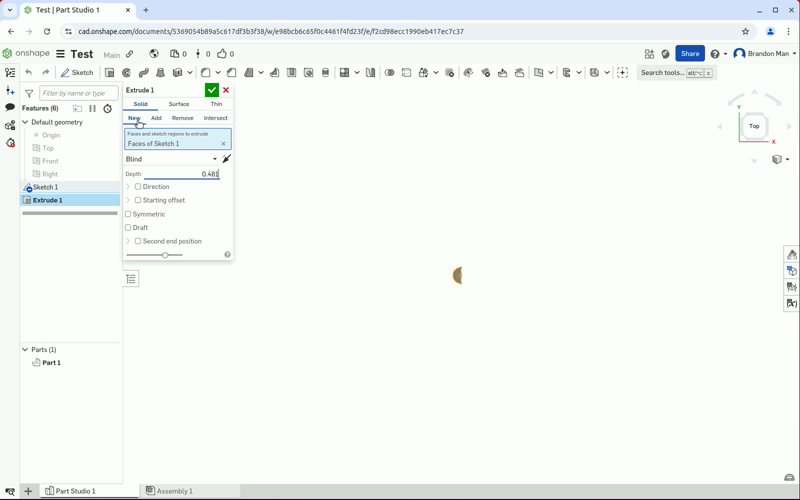
key(enter)
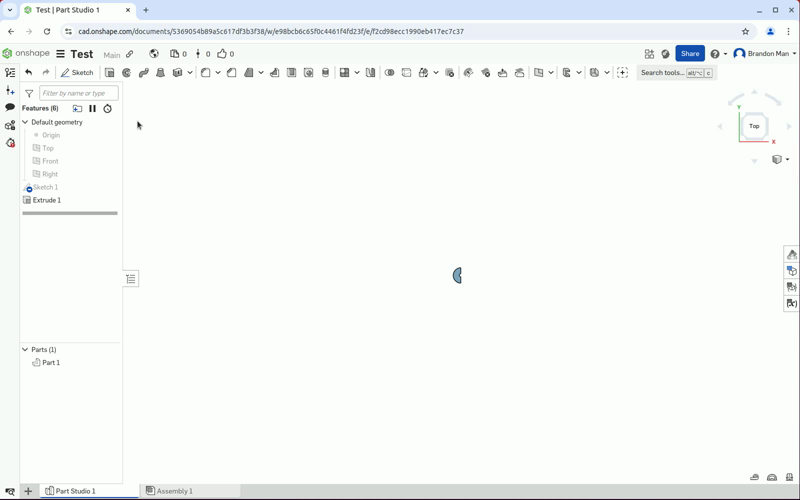
key(shift+h)
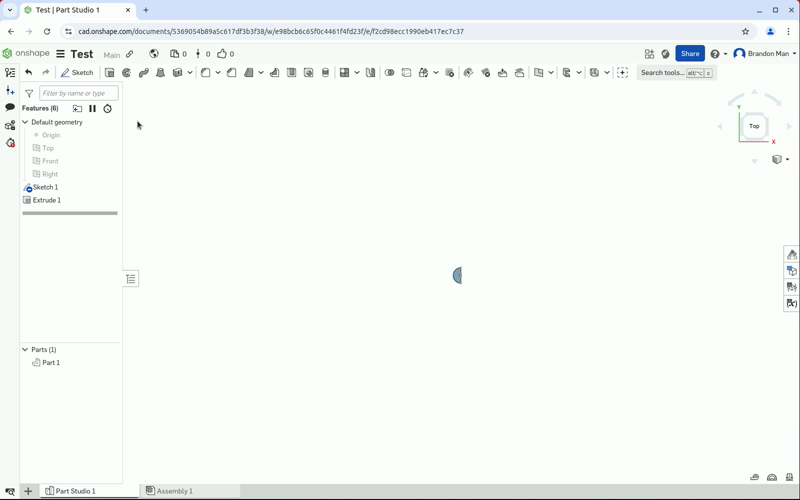
key(shift+h)
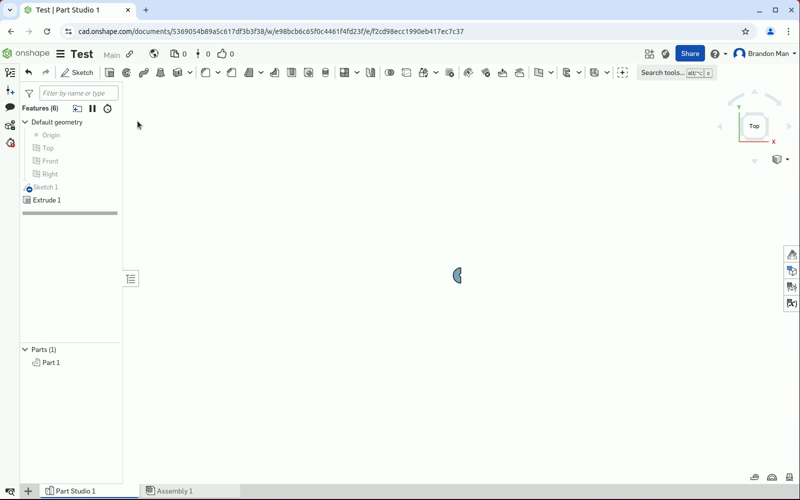
mouse_move(73, 189)
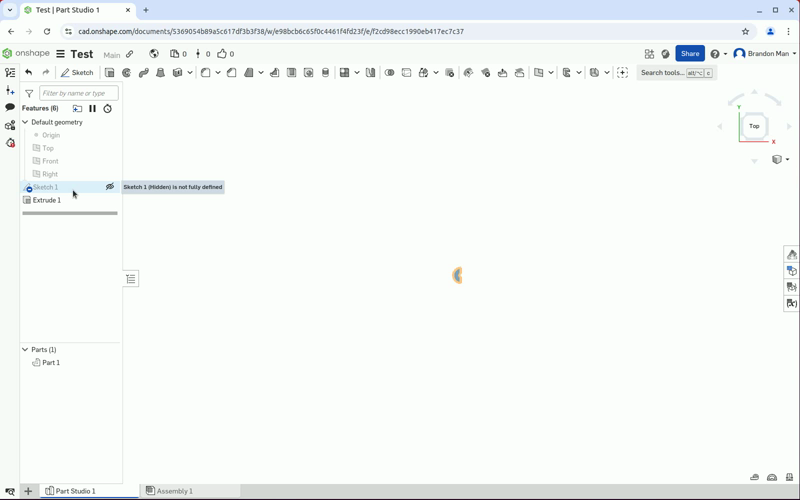
click(73, 189)
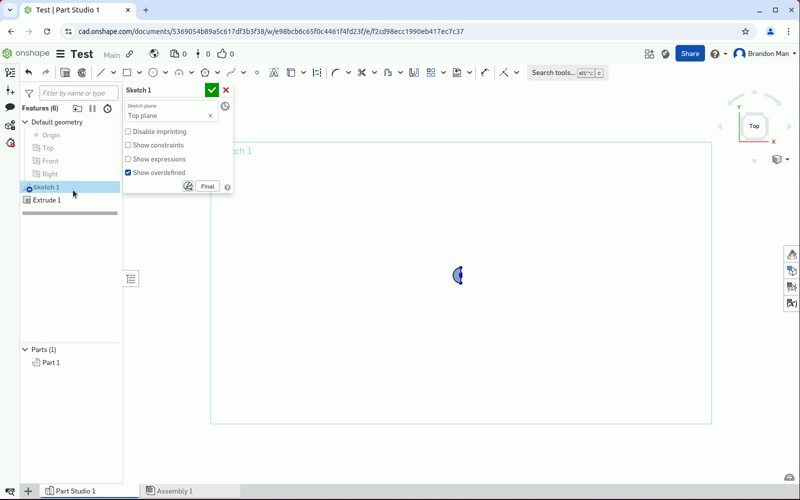
mouse_move(229, 92)
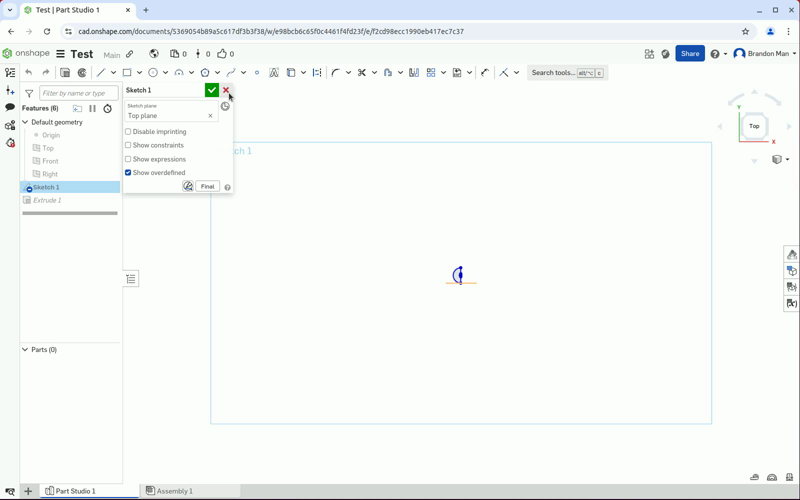
click(229, 92)
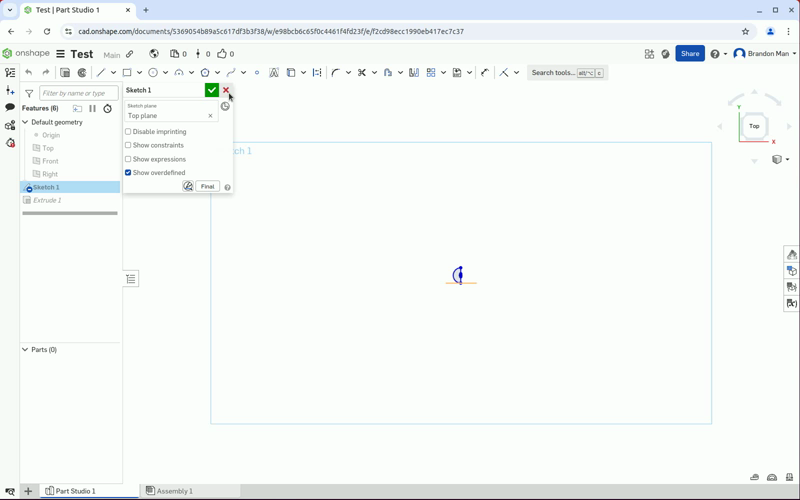
key(shift+s)
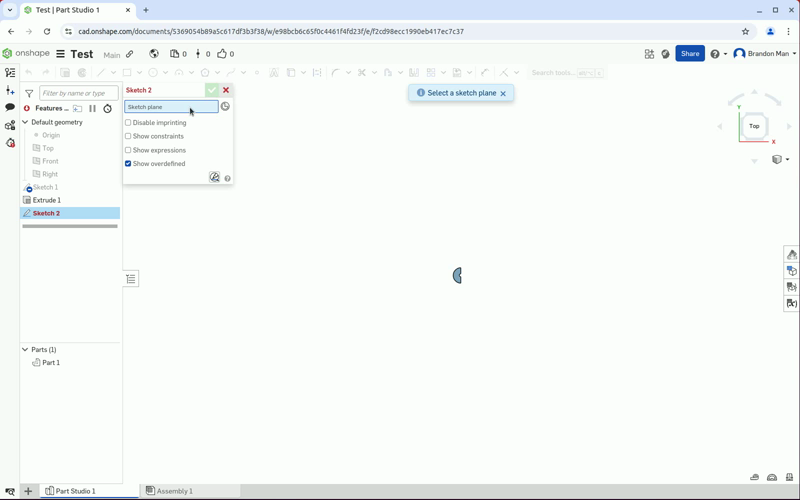
mouse_move(73, 150)
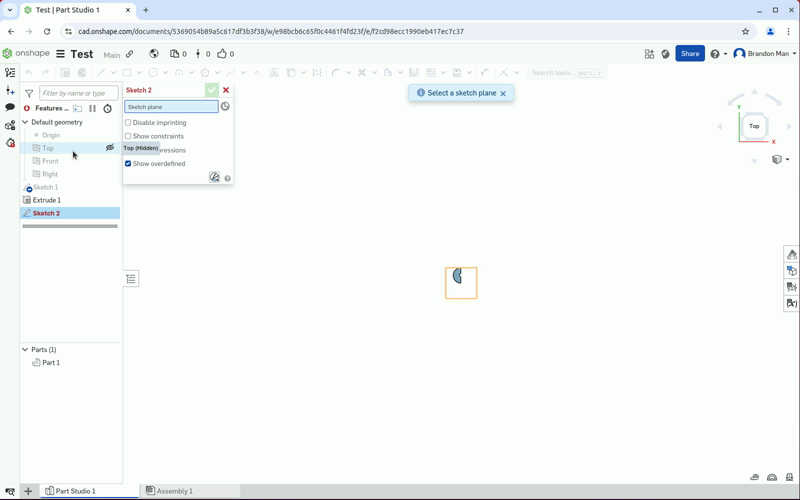
click(73, 150)
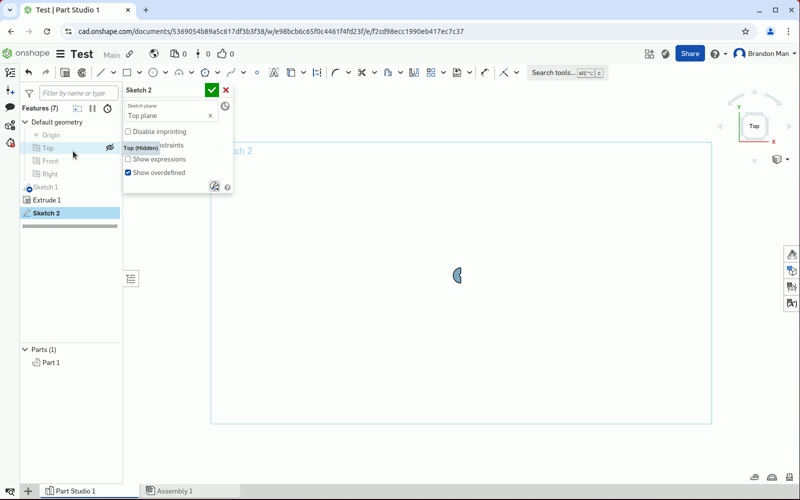
mouse_move(73, 352)
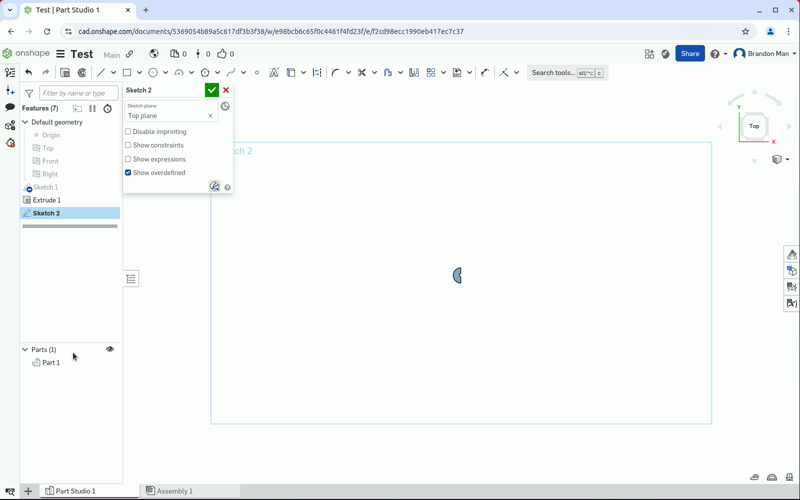
key(y)
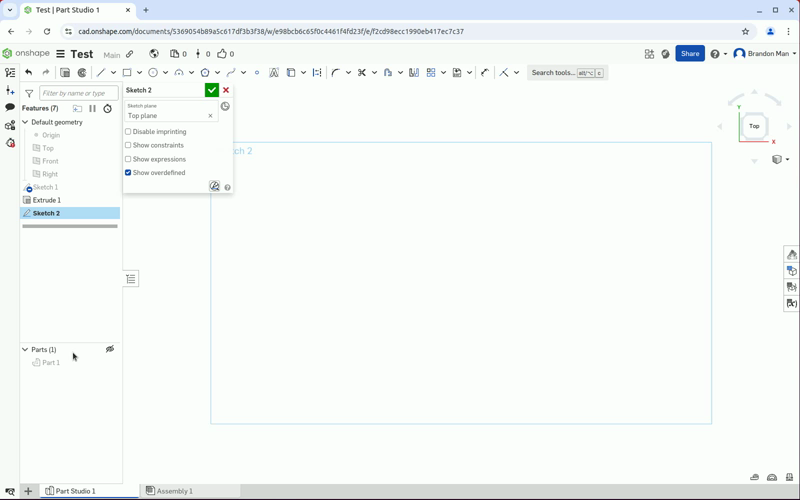
key(a)
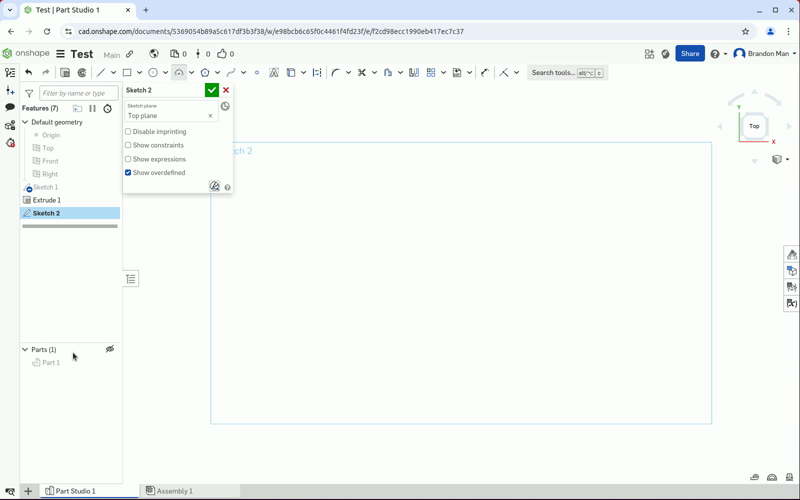
key_down(shift)
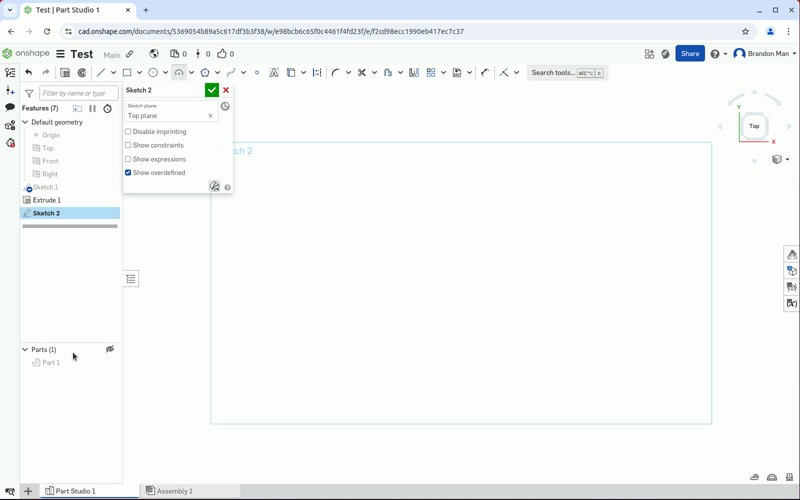
mouse_move(566, 282)
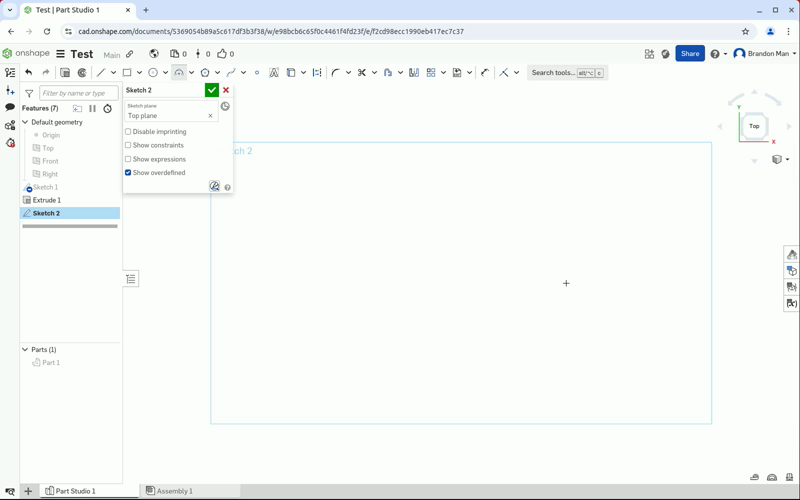
click(566, 282)
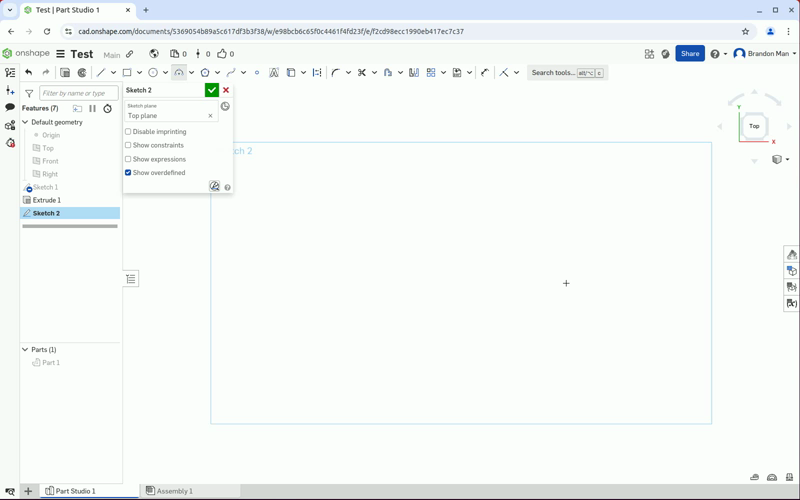
key_up(shift)
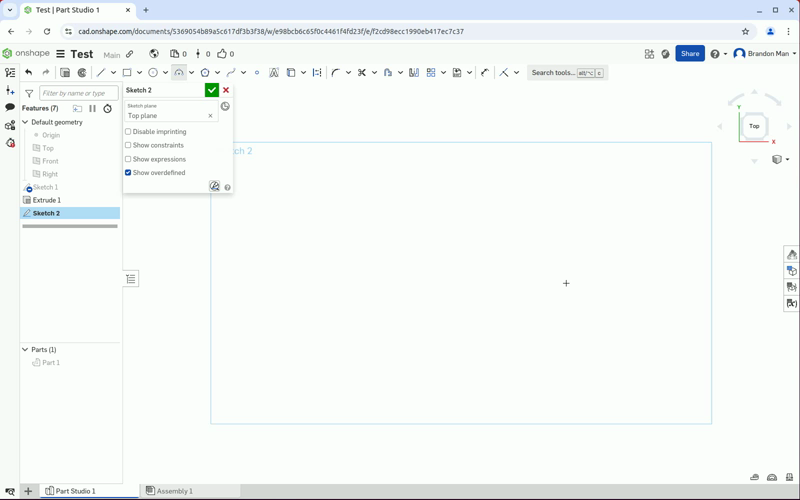
key_down(shift)
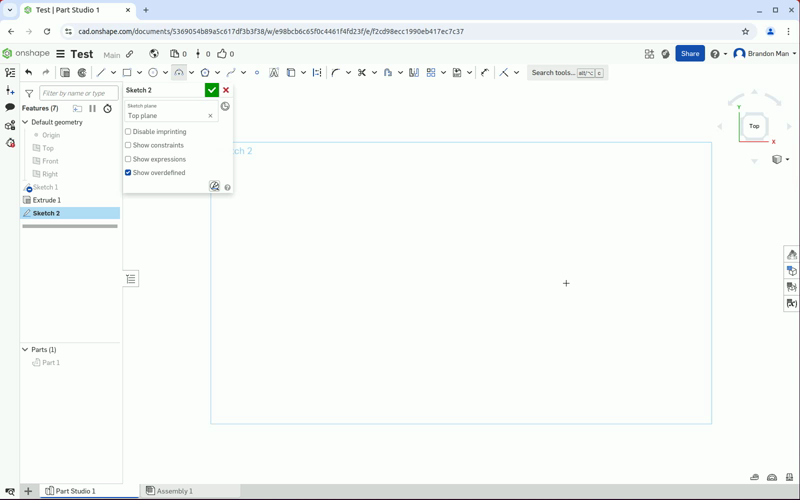
mouse_move(566, 267)
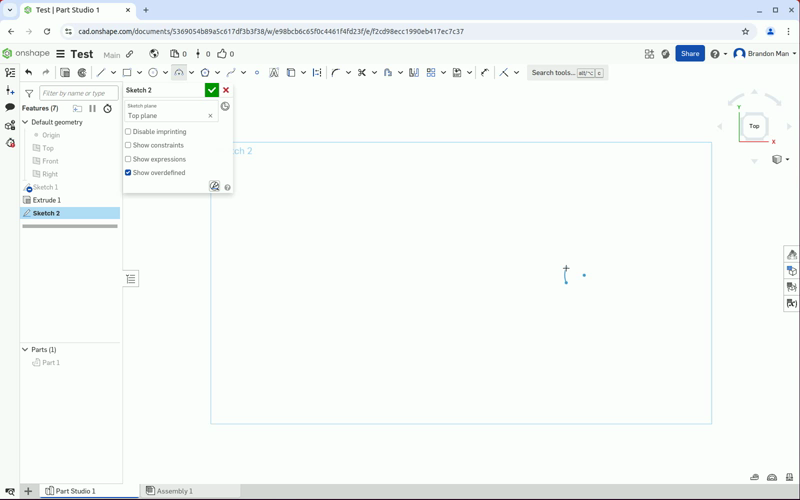
click(566, 267)
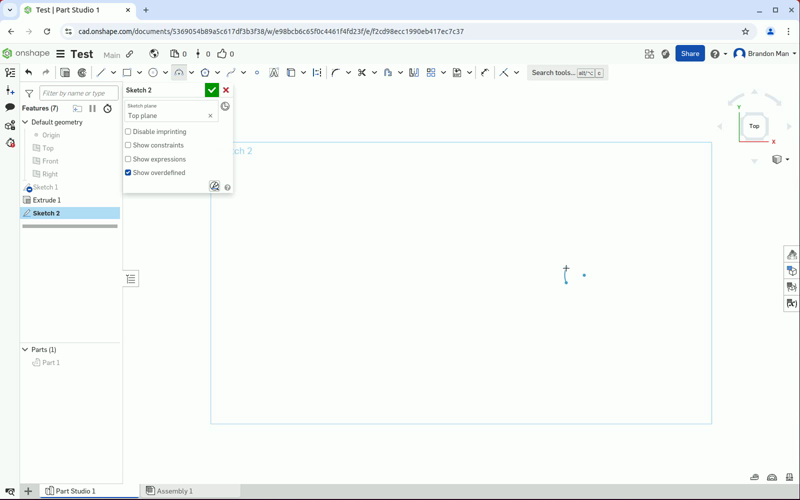
mouse_move(573, 275)
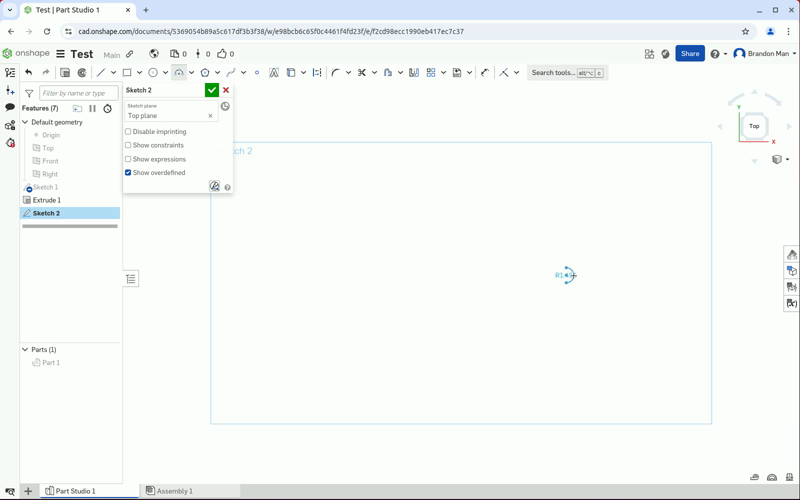
click(573, 275)
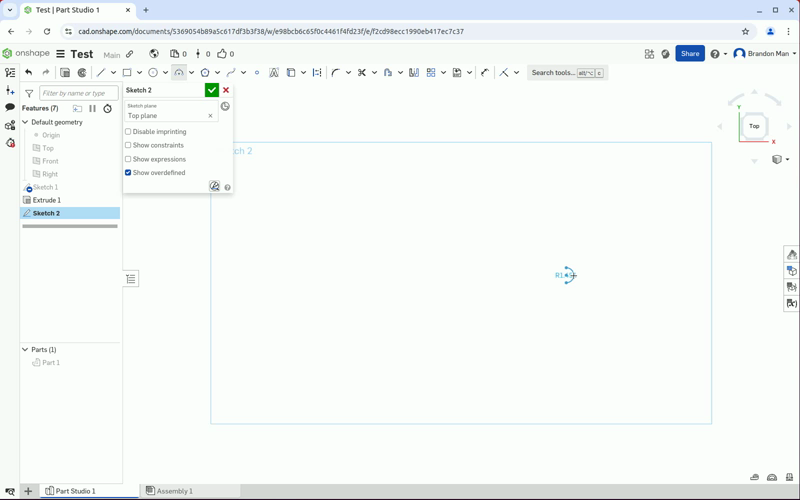
key_up(shift)
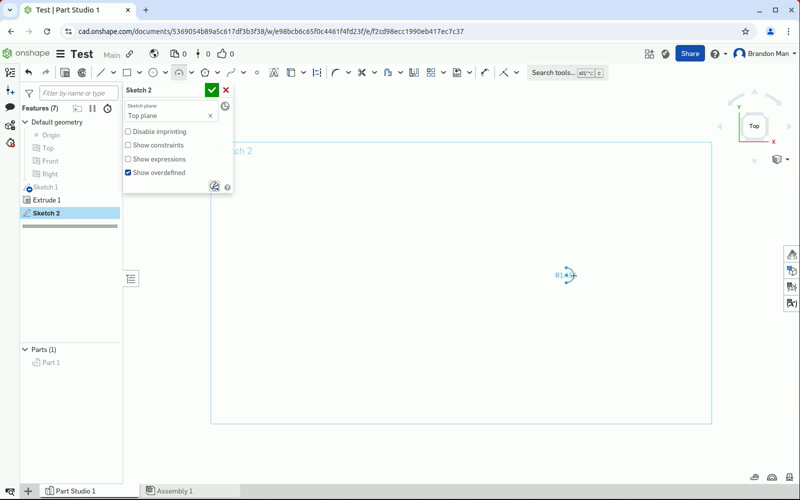
key(esc)
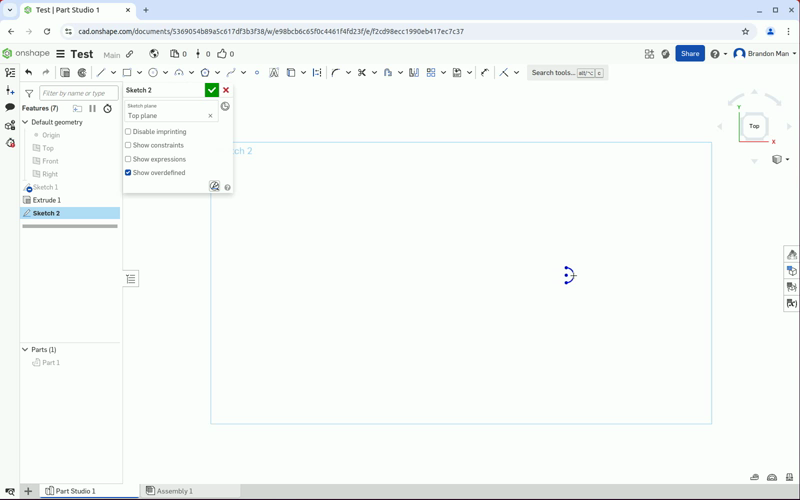
key(l)
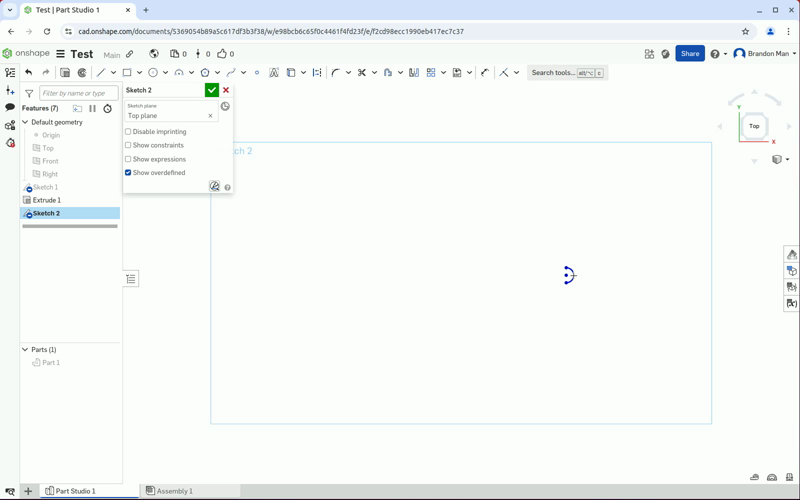
mouse_move(566, 267)
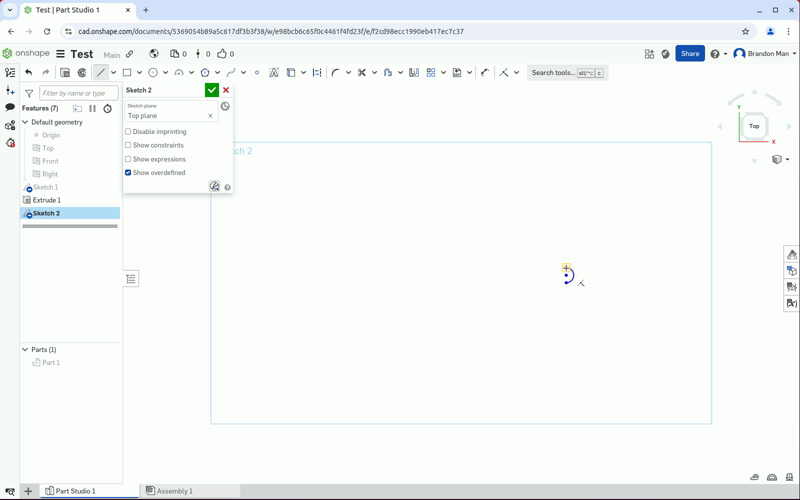
click(566, 267)
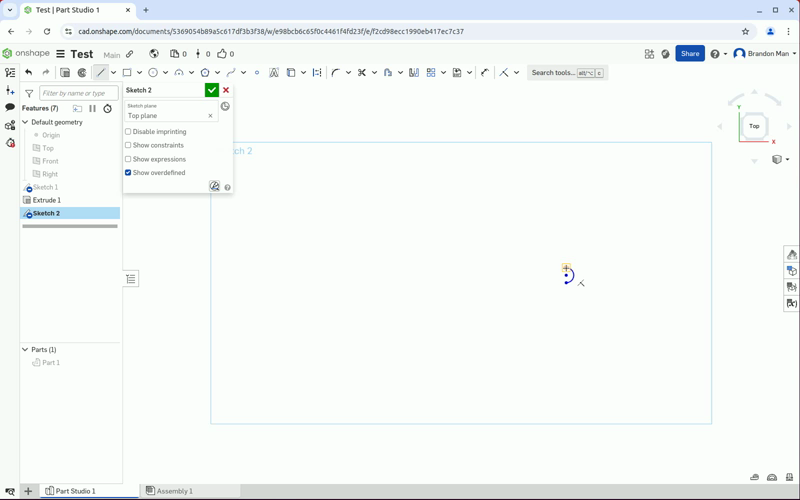
key_down(shift)
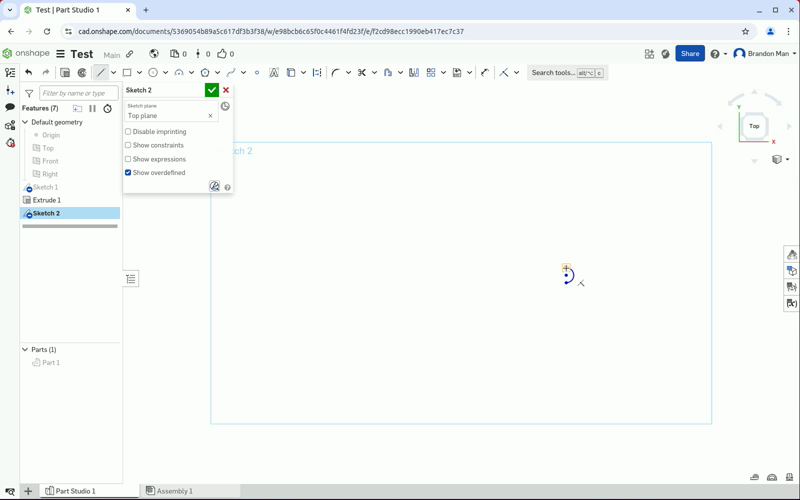
mouse_move(589, 267)
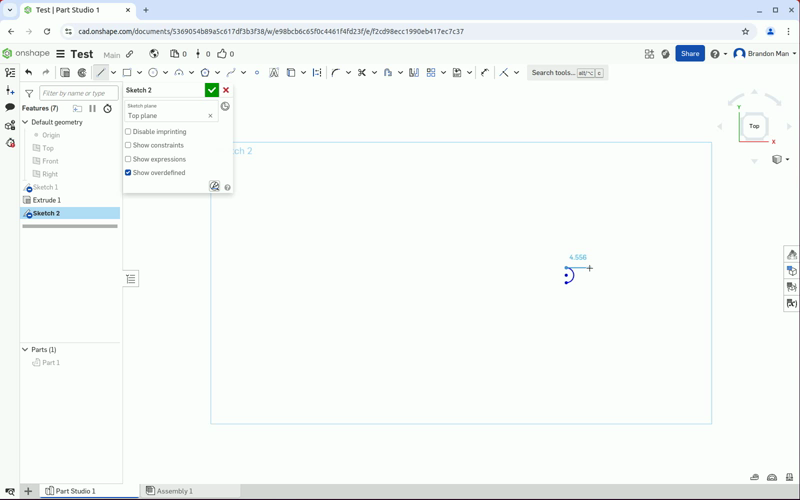
mouse_move(566, 273)
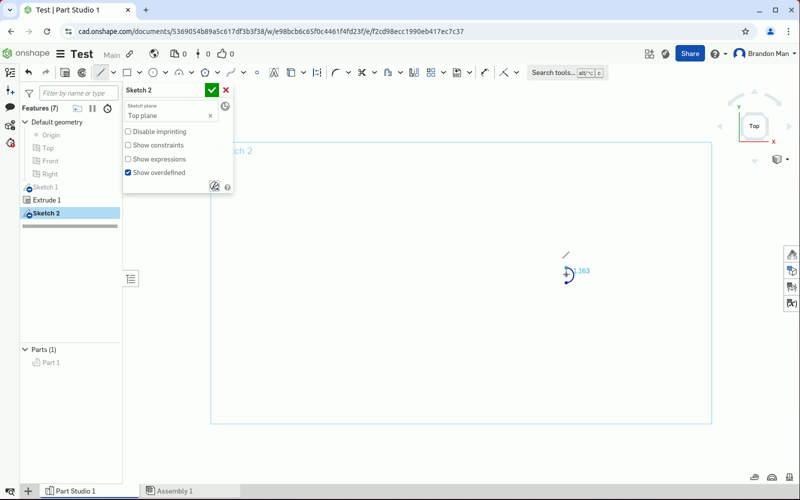
scroll(6)
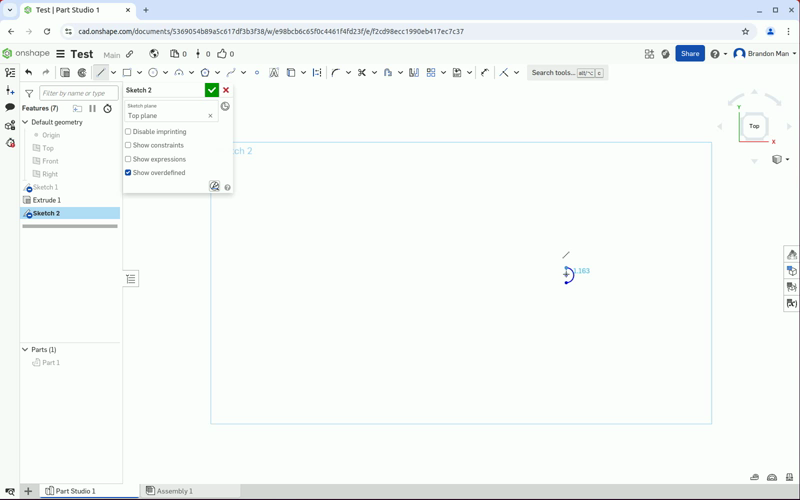
scroll(6)
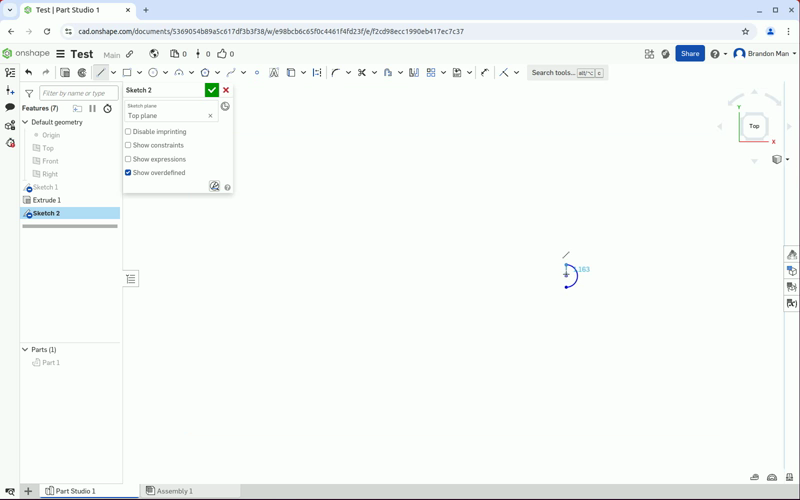
scroll(6)
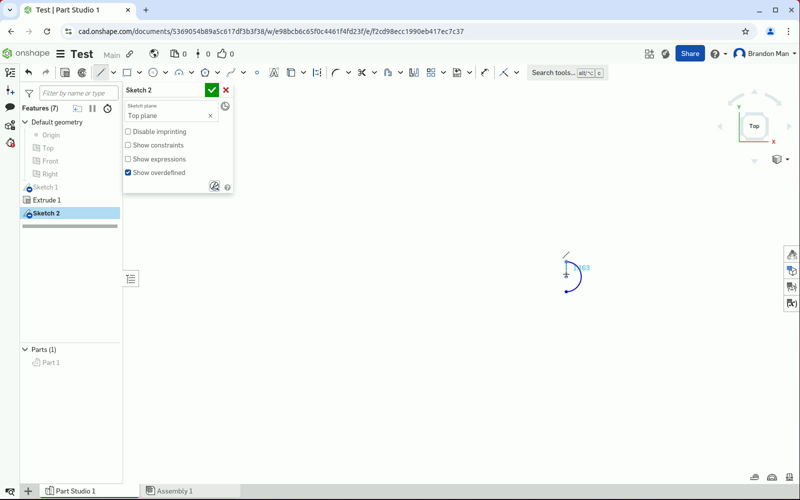
scroll(6)
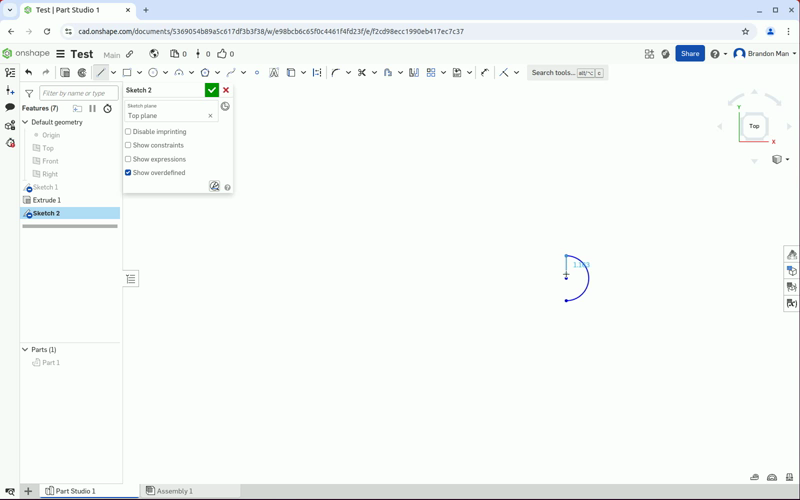
scroll(6)
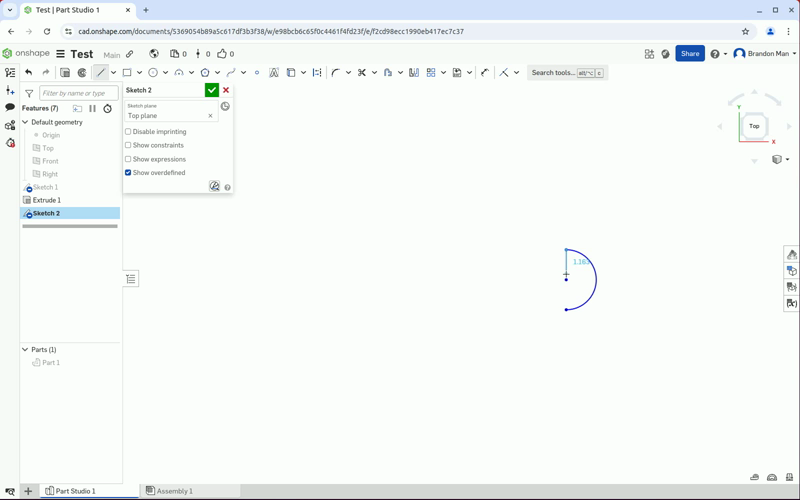
scroll(6)
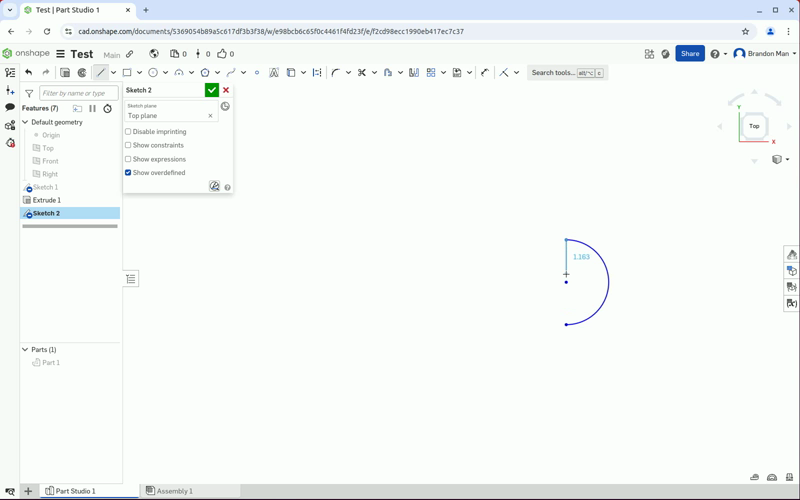
scroll(6)
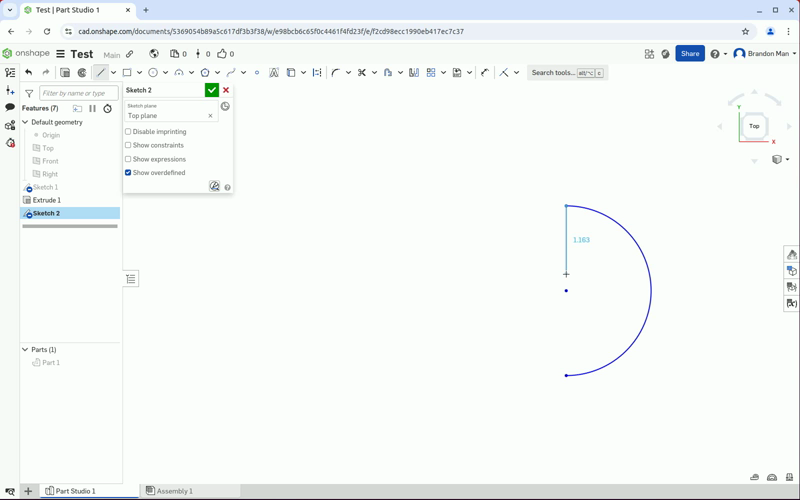
click(566, 273)
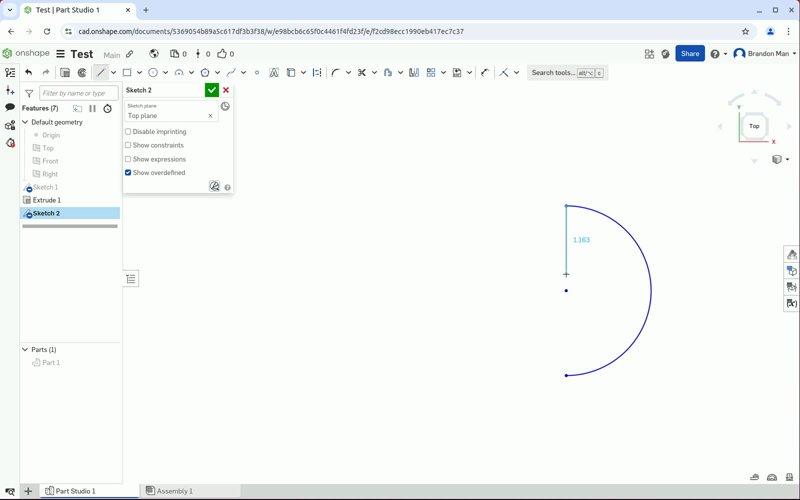
scroll(-6)
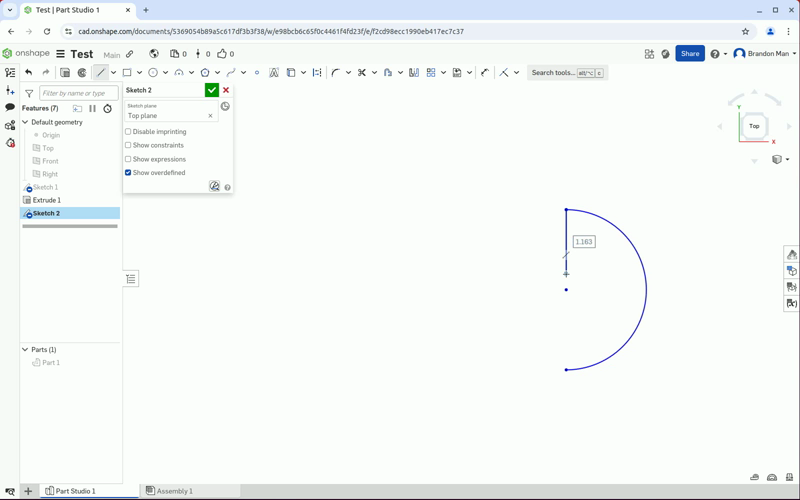
scroll(-6)
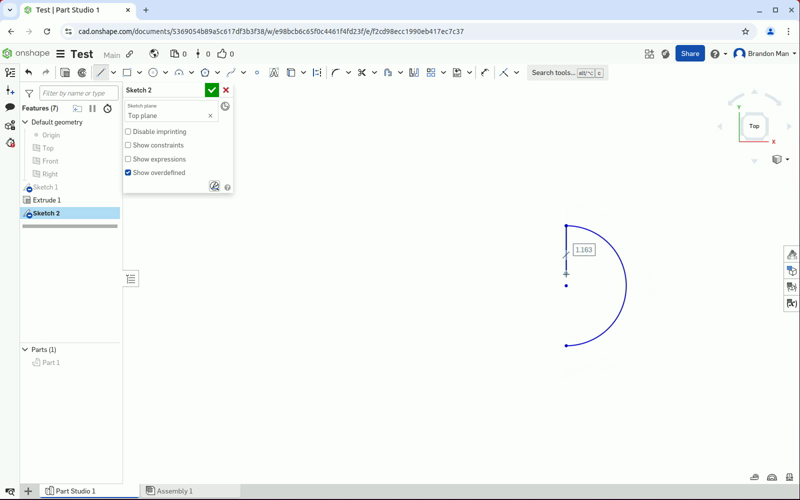
scroll(-6)
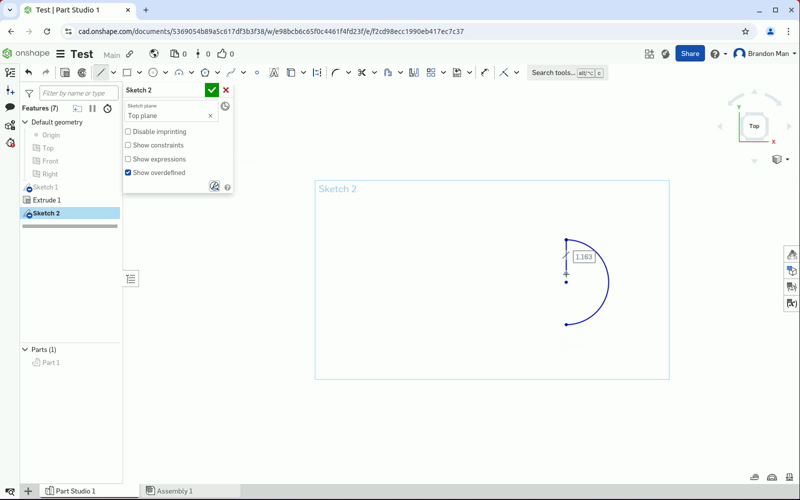
scroll(-6)
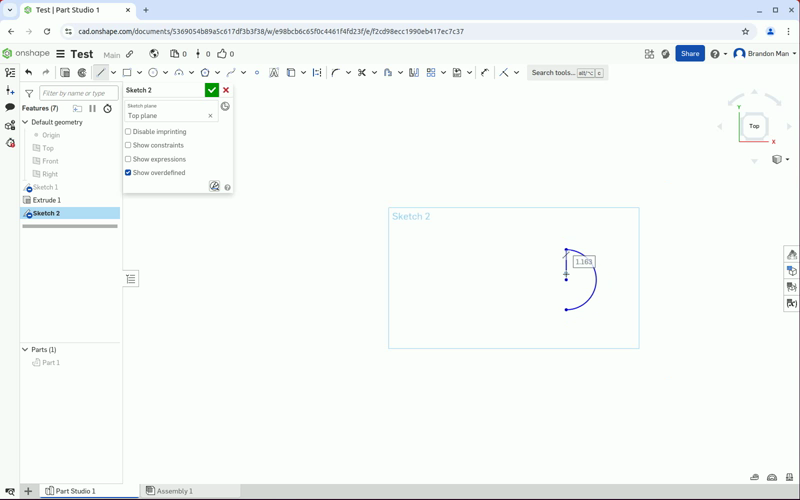
scroll(-6)
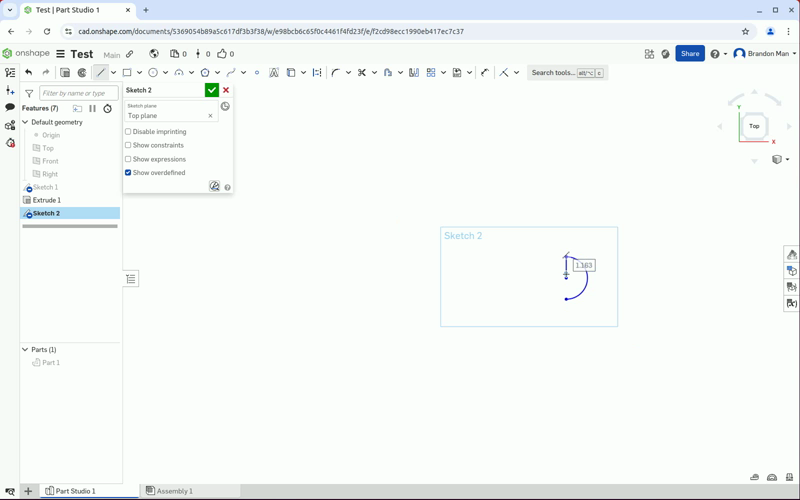
scroll(-6)
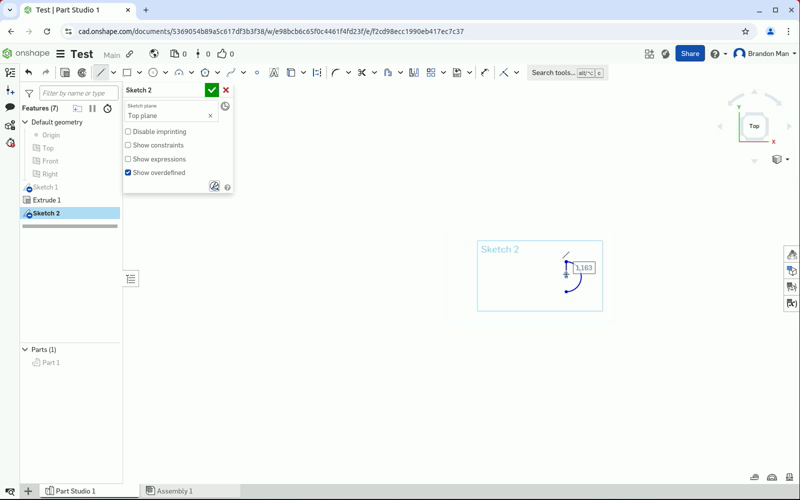
scroll(-6)
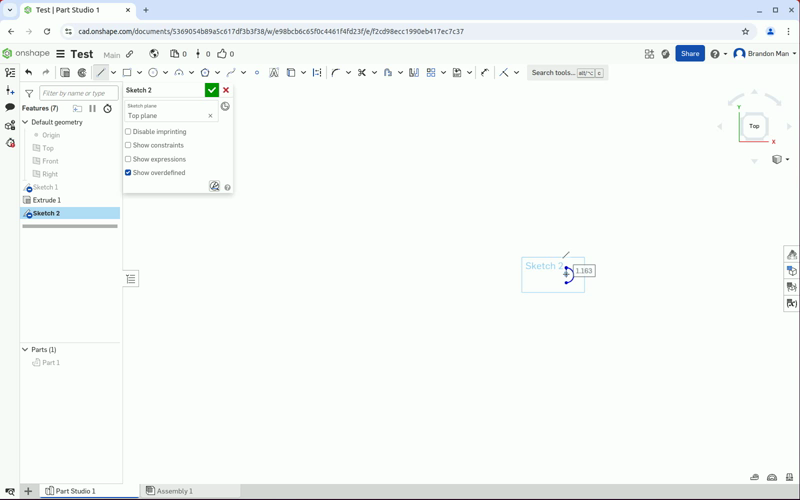
key_up(shift)
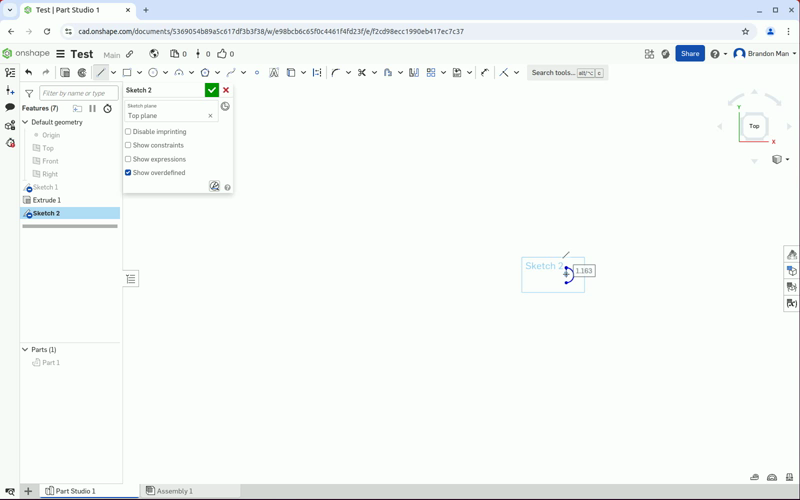
key(esc)
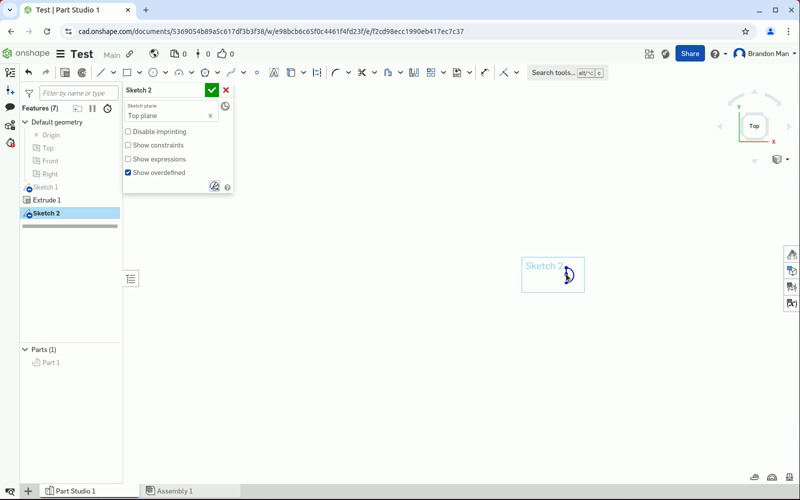
key(a)
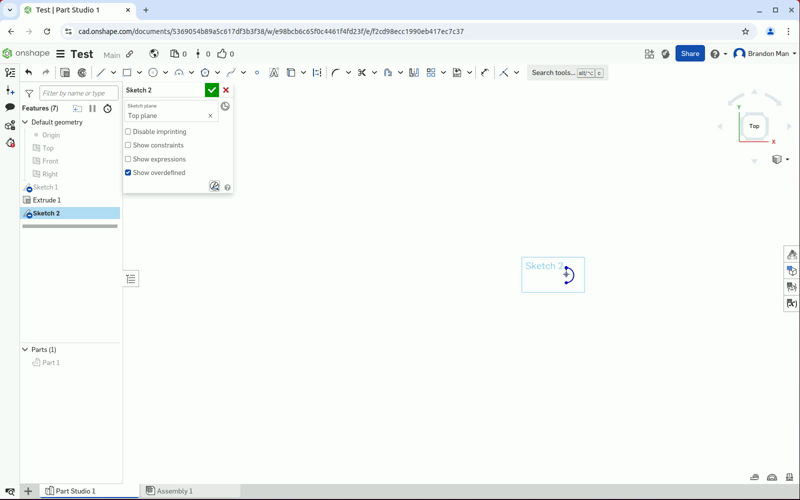
mouse_move(566, 273)
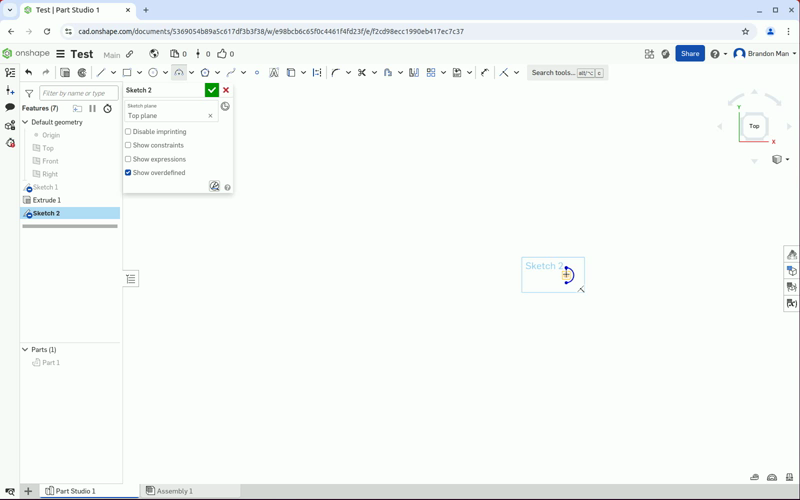
scroll(6)
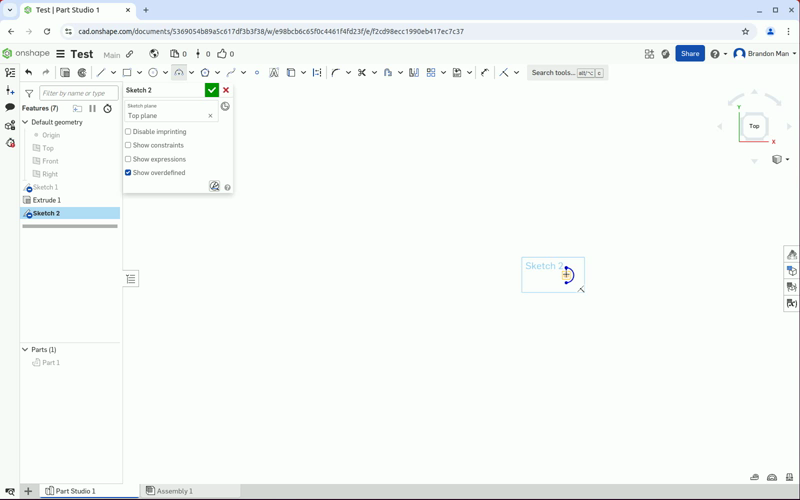
scroll(6)
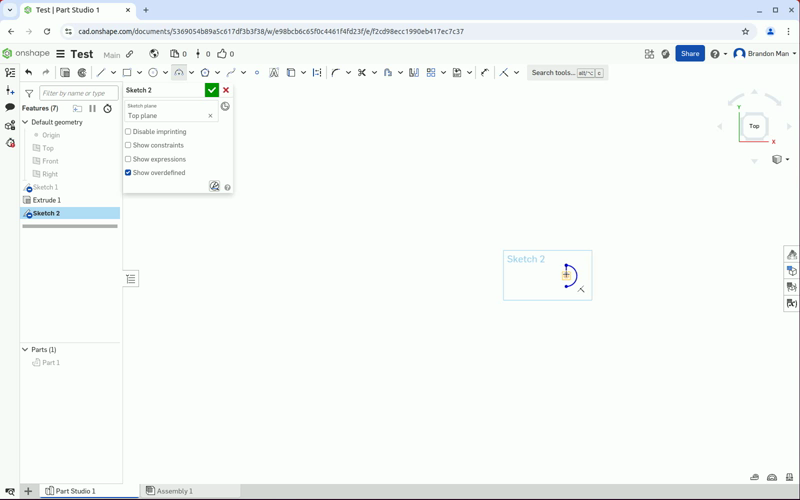
scroll(6)
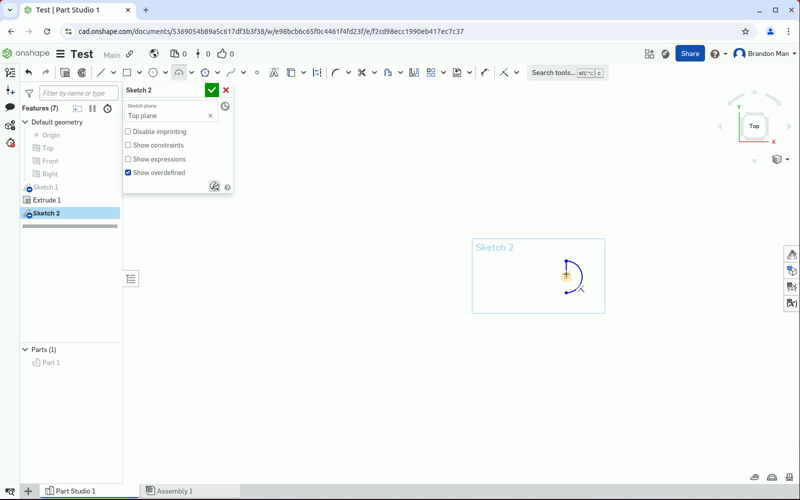
scroll(6)
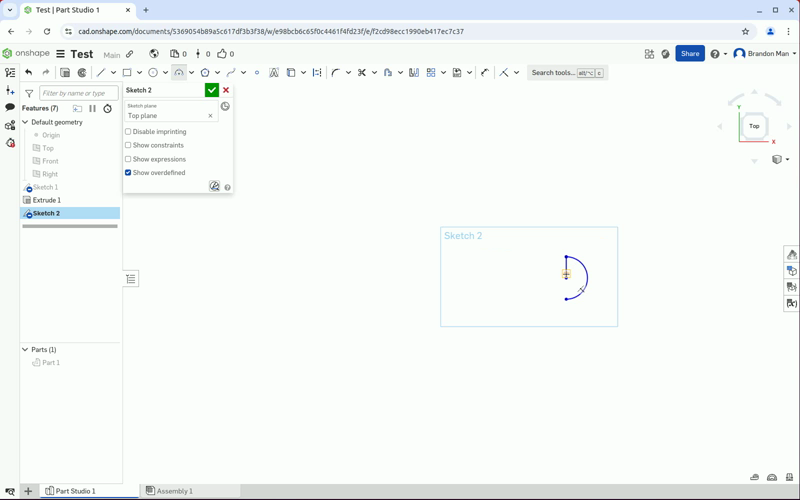
scroll(6)
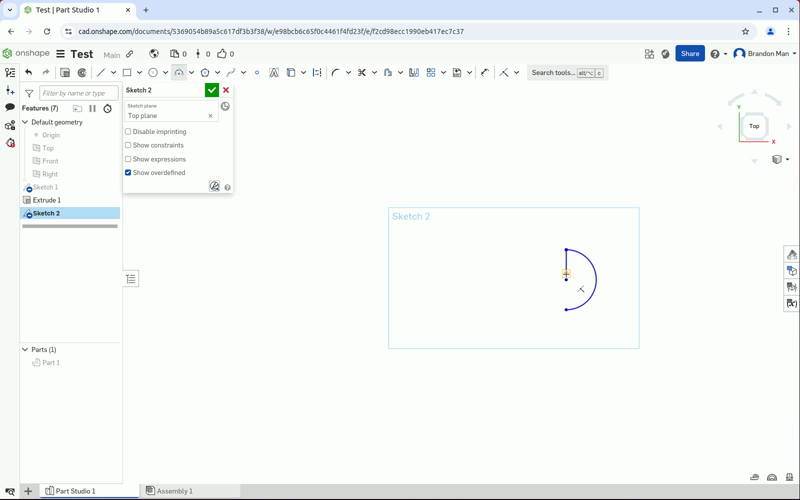
scroll(6)
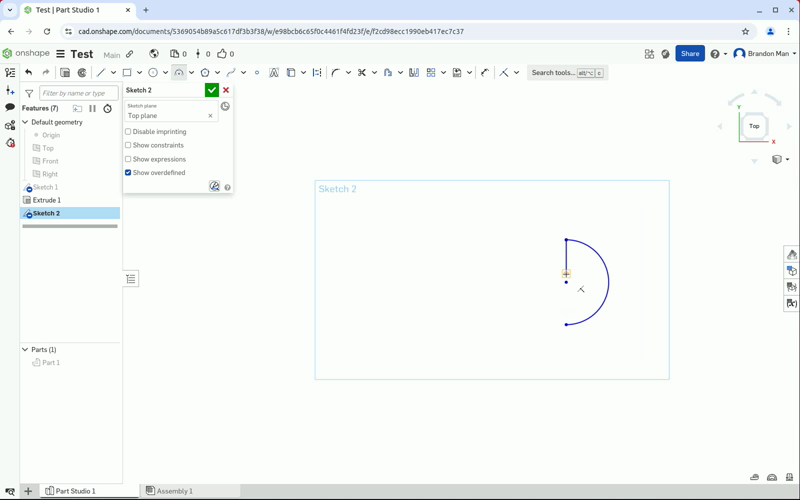
scroll(6)
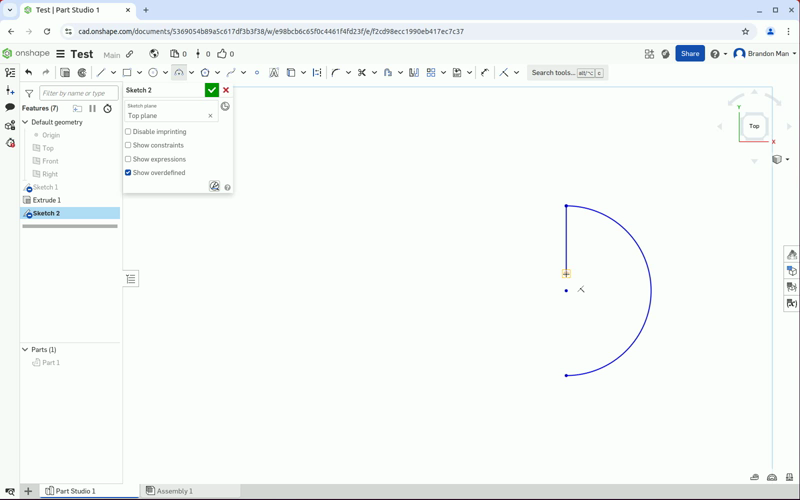
click(566, 273)
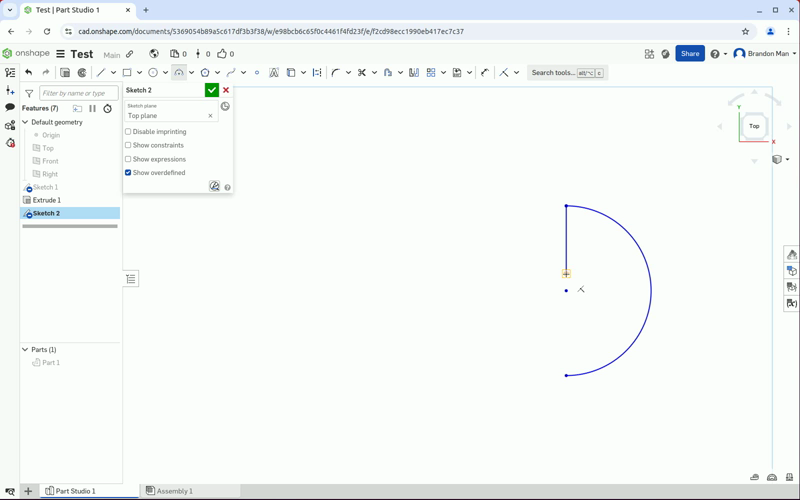
scroll(-6)
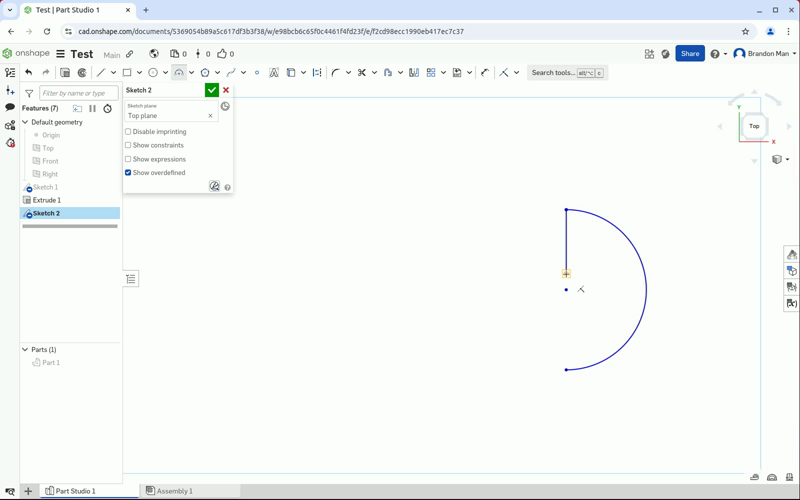
scroll(-6)
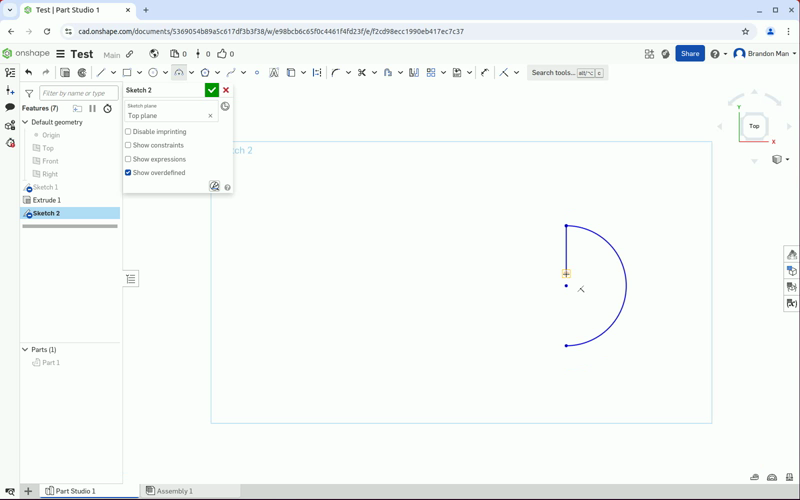
scroll(-6)
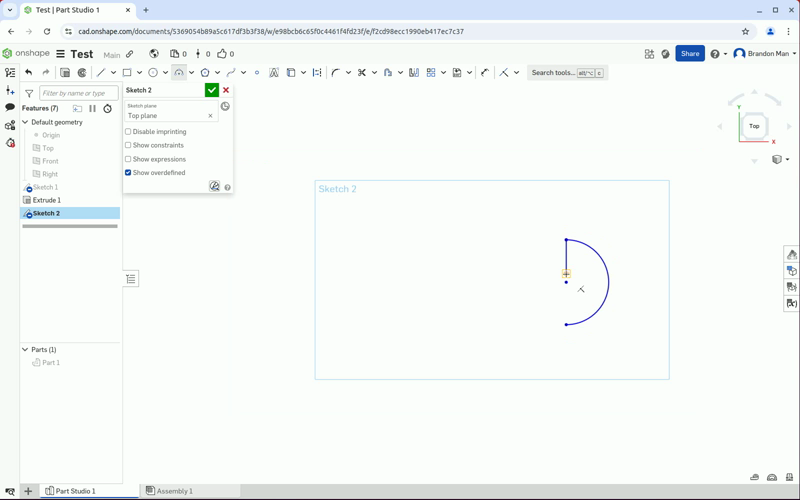
scroll(-6)
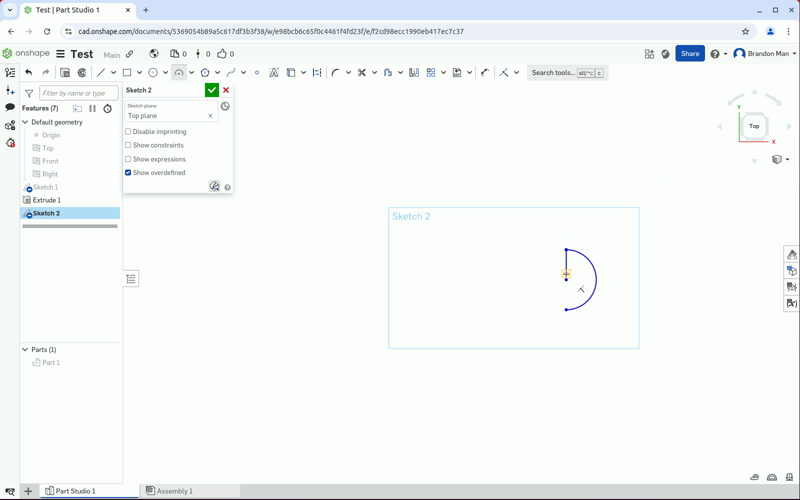
scroll(-6)
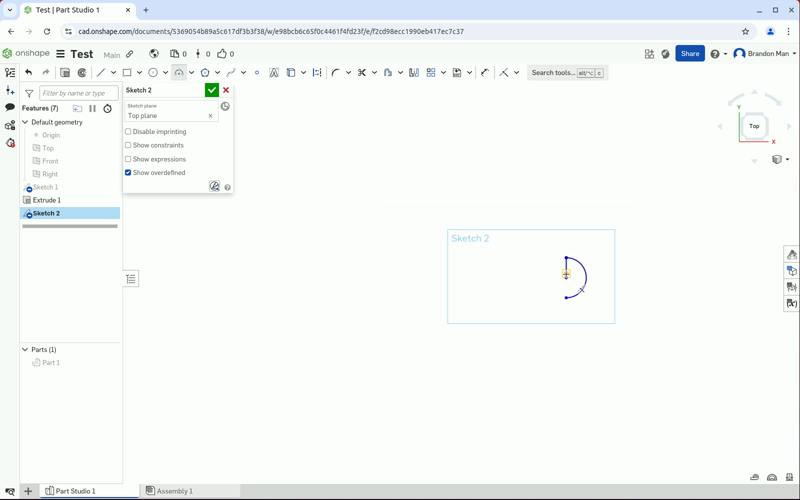
scroll(-6)
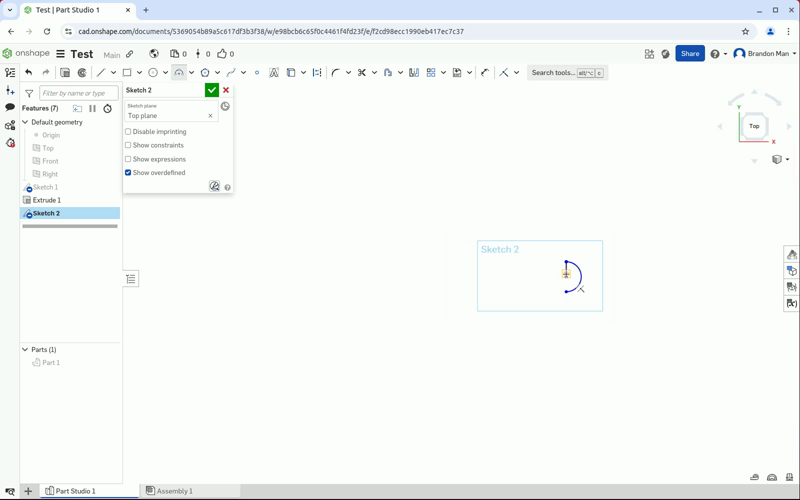
scroll(-6)
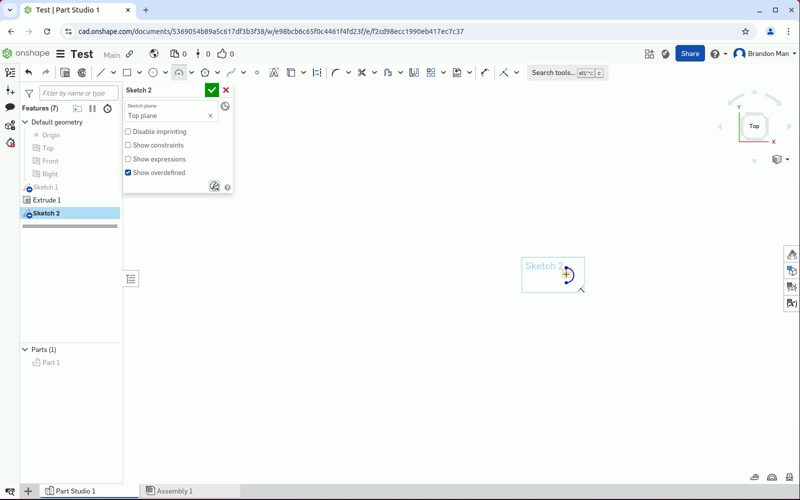
key_down(shift)
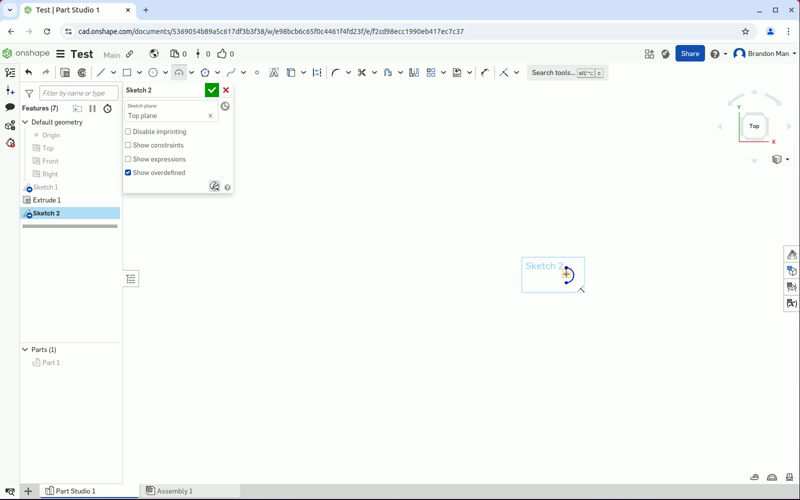
mouse_move(566, 276)
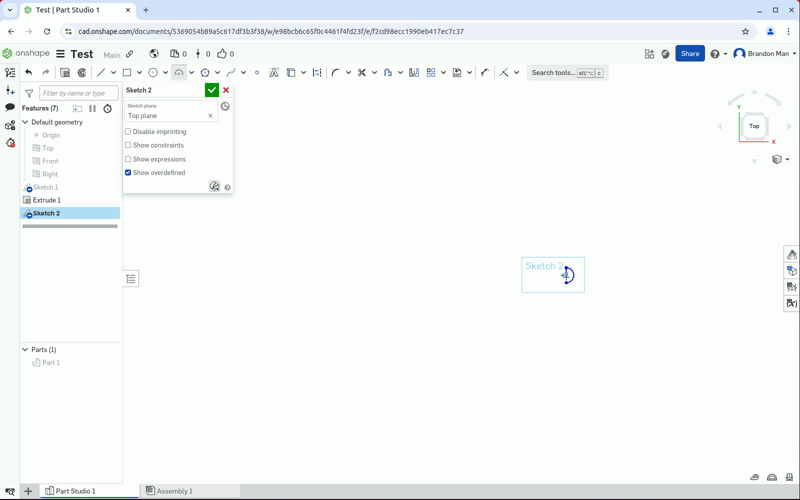
scroll(6)
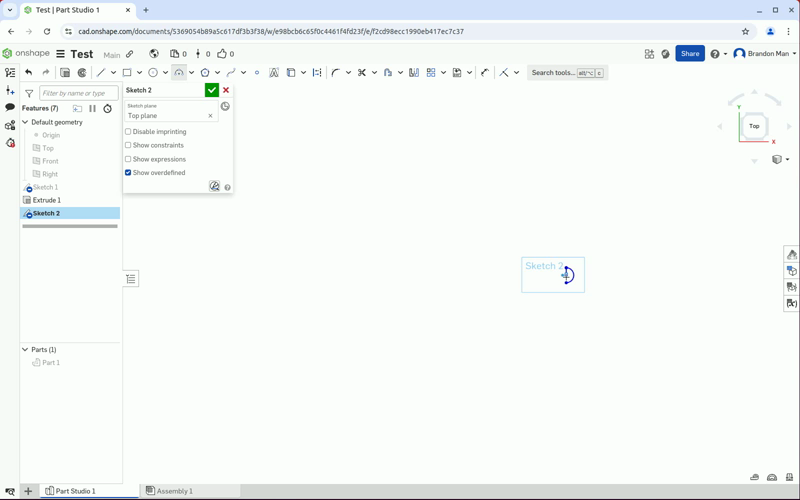
scroll(6)
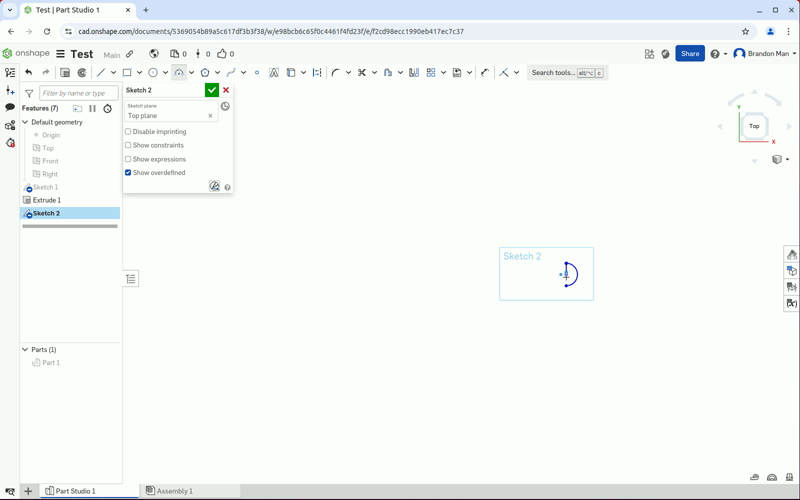
scroll(6)
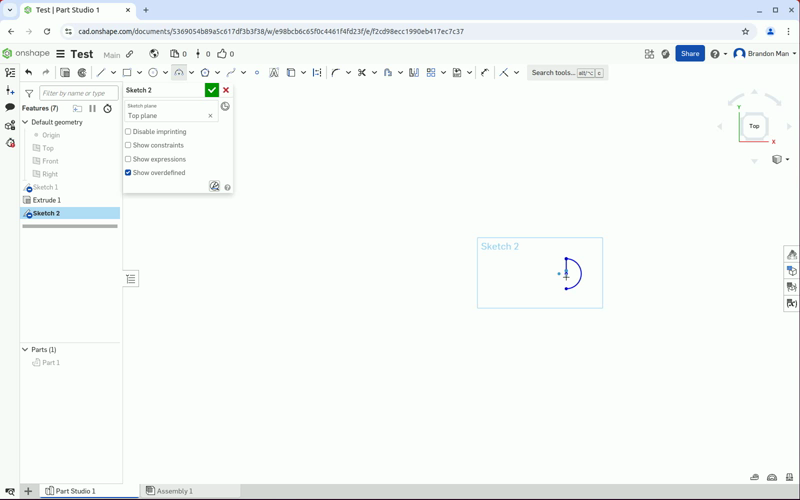
scroll(6)
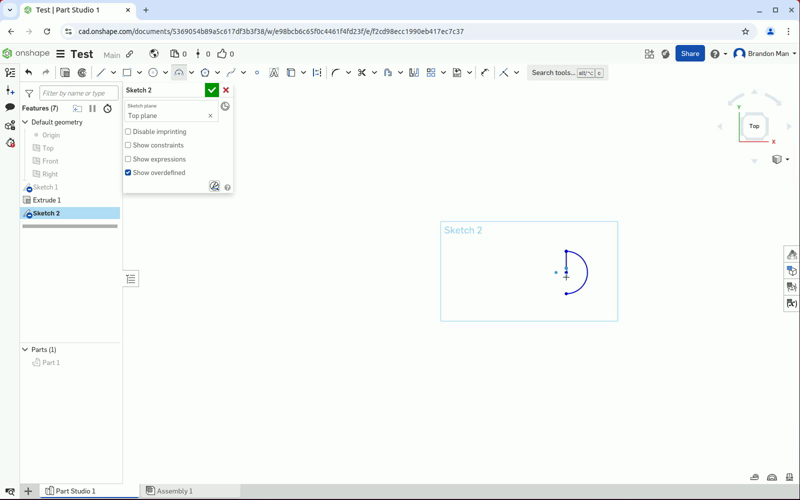
scroll(6)
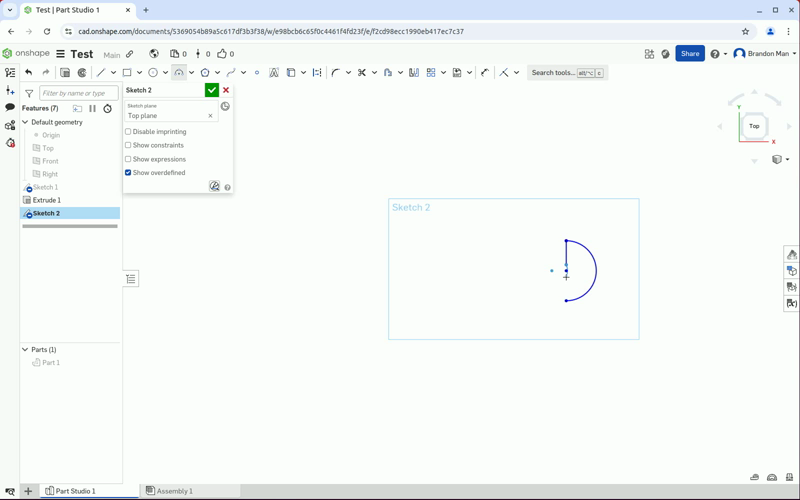
scroll(6)
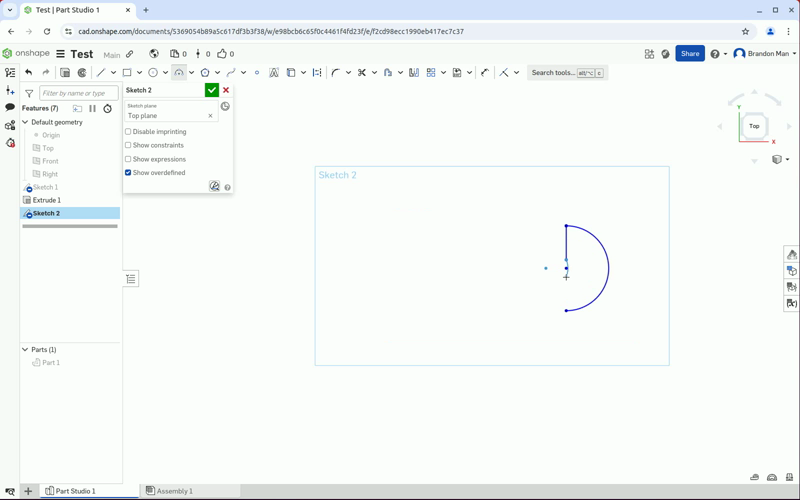
scroll(6)
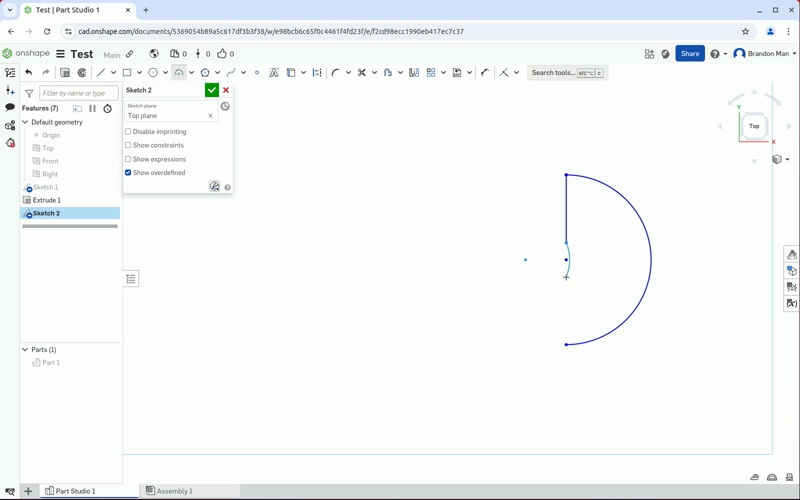
click(566, 276)
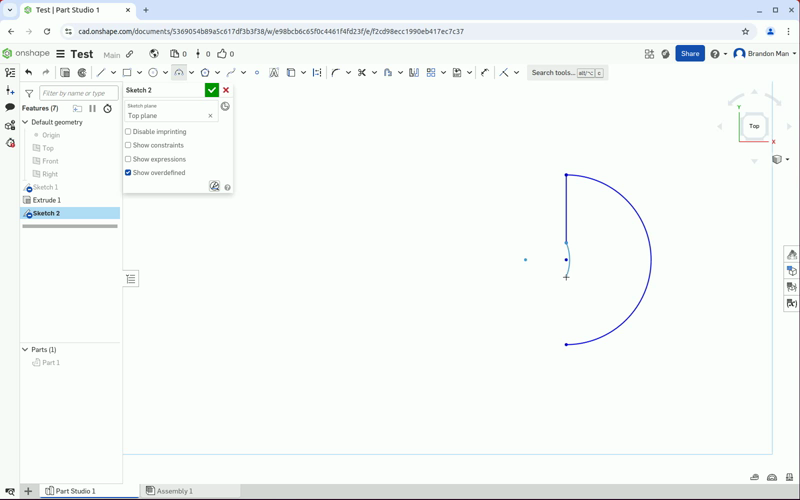
scroll(-6)
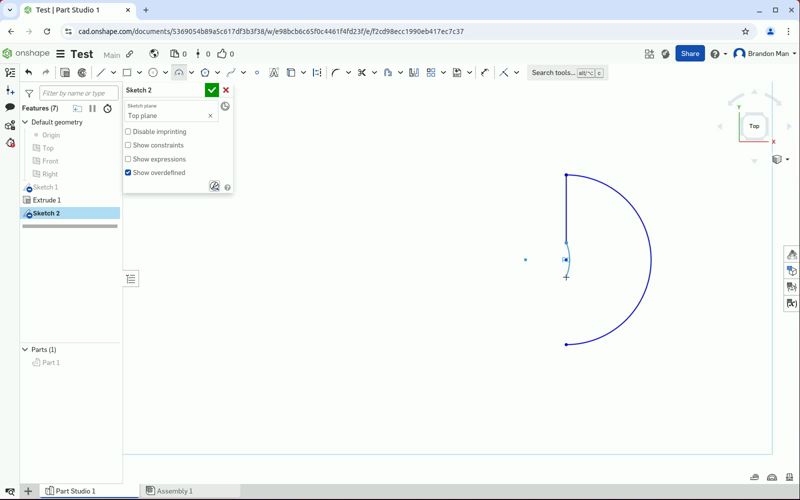
scroll(-6)
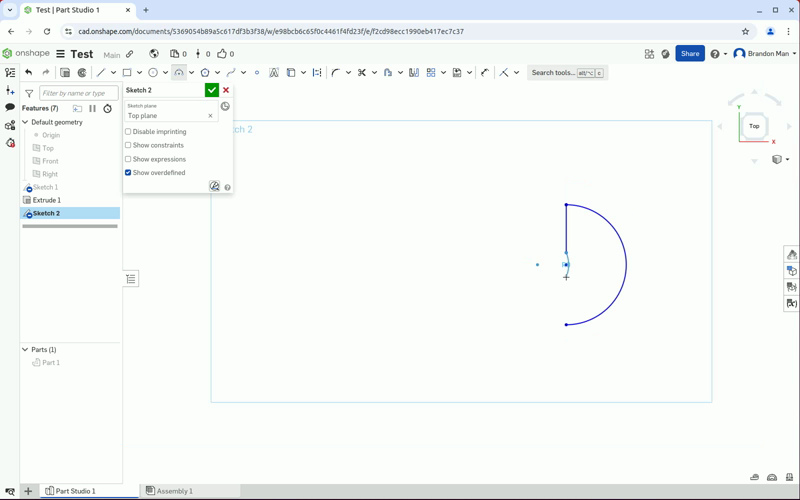
scroll(-6)
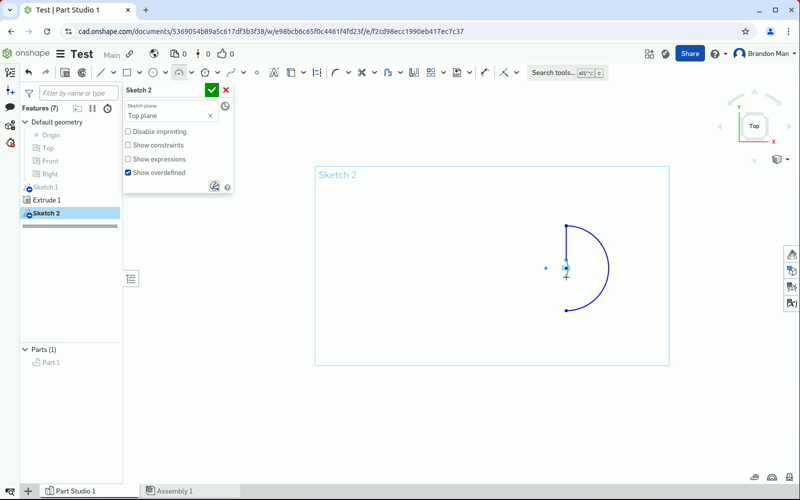
scroll(-6)
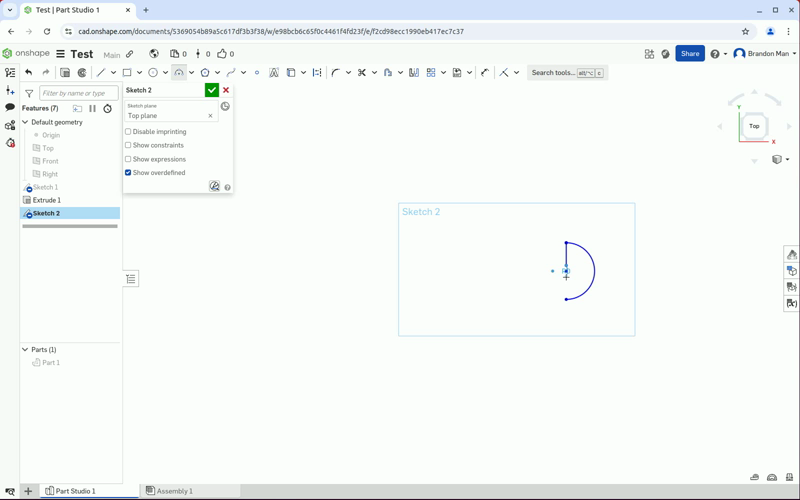
scroll(-6)
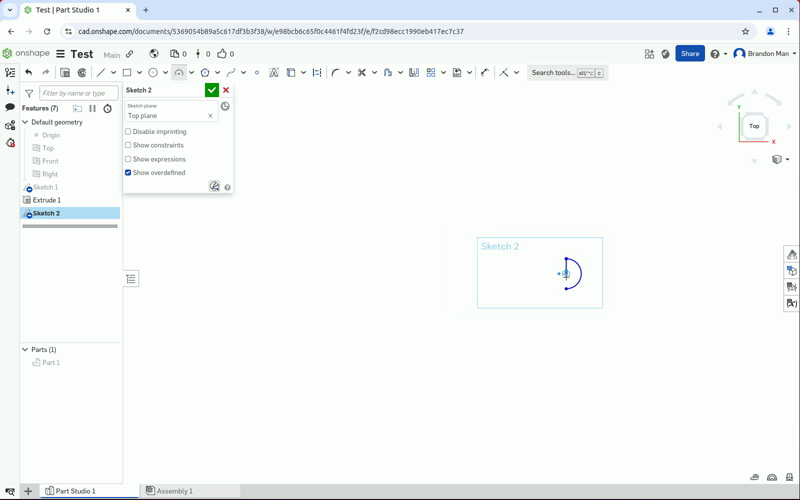
scroll(-6)
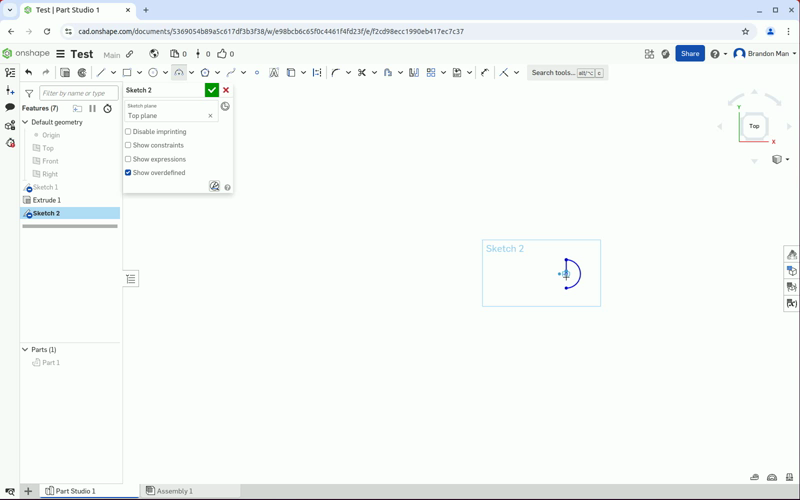
scroll(-6)
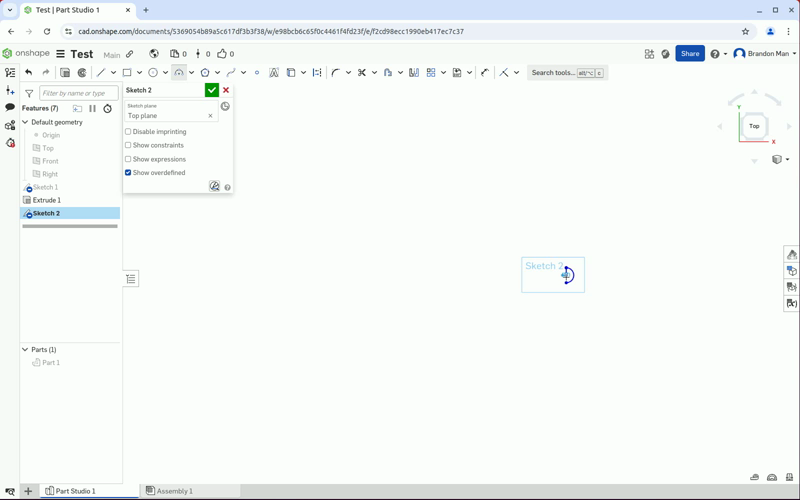
mouse_move(567, 275)
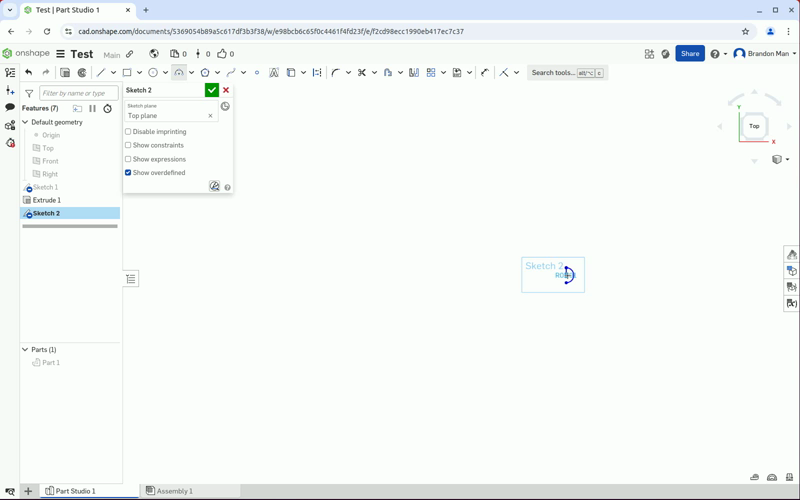
scroll(6)
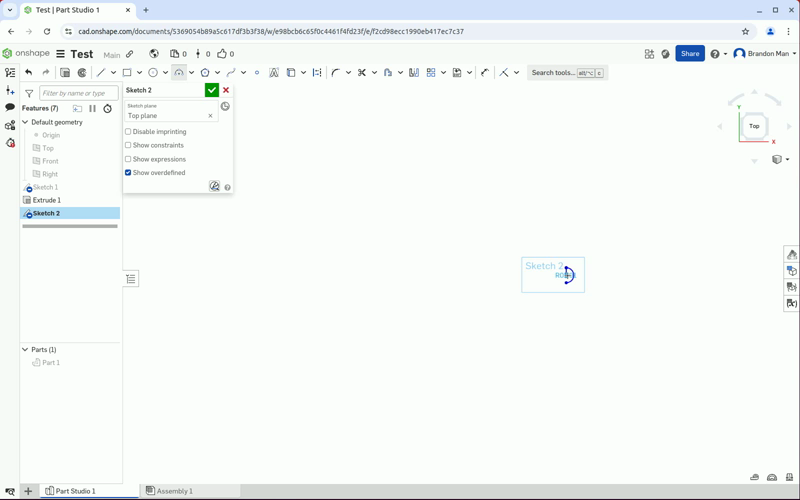
scroll(6)
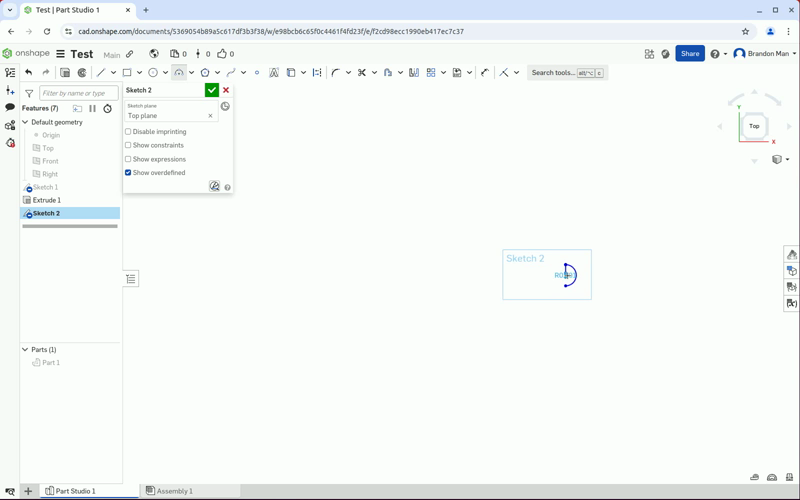
scroll(6)
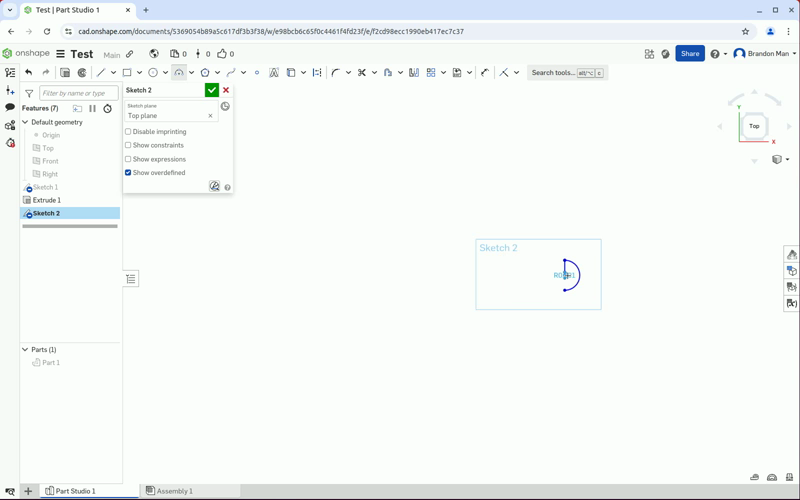
scroll(6)
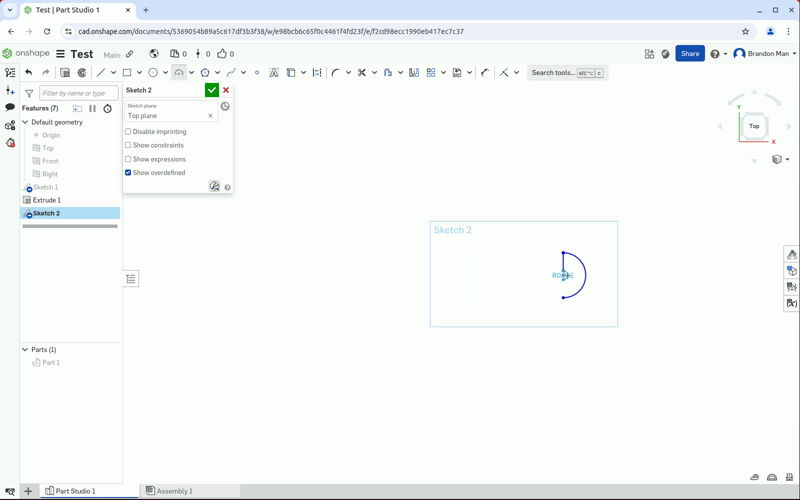
scroll(6)
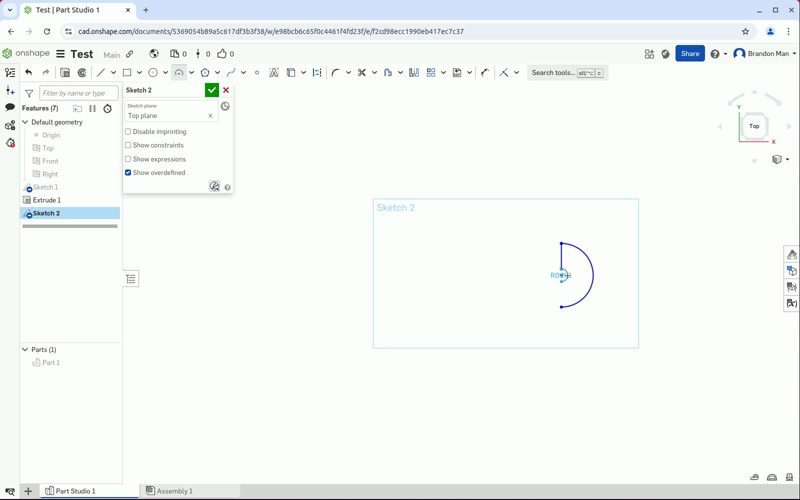
scroll(6)
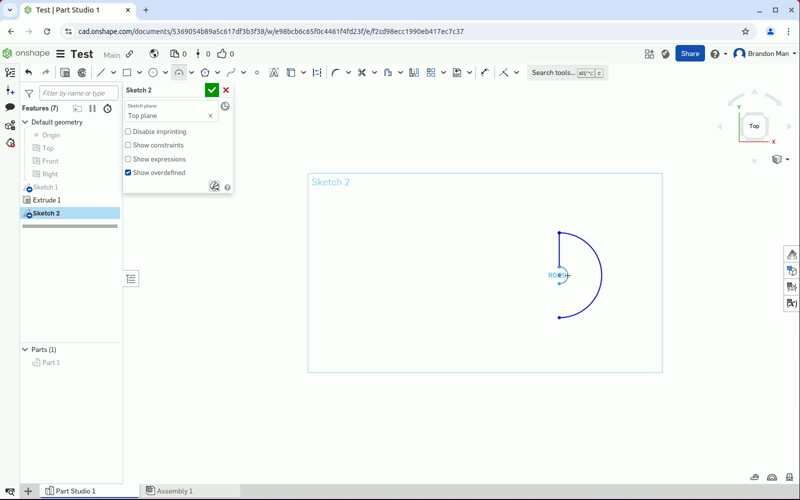
scroll(6)
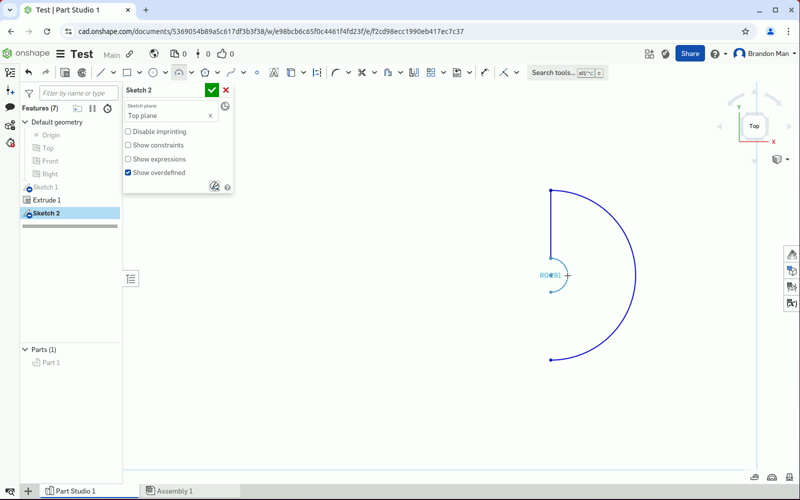
click(567, 275)
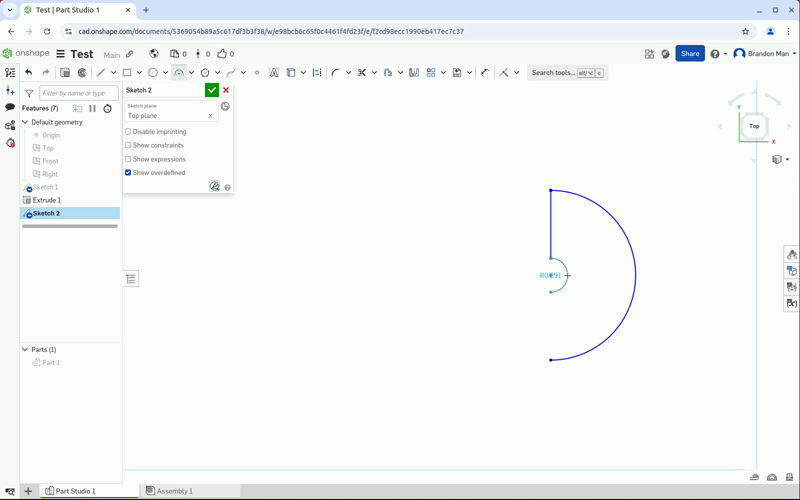
scroll(-6)
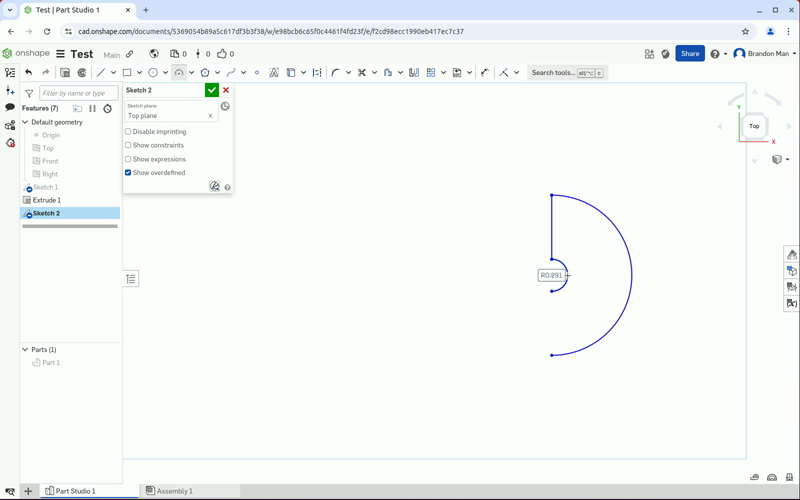
scroll(-6)
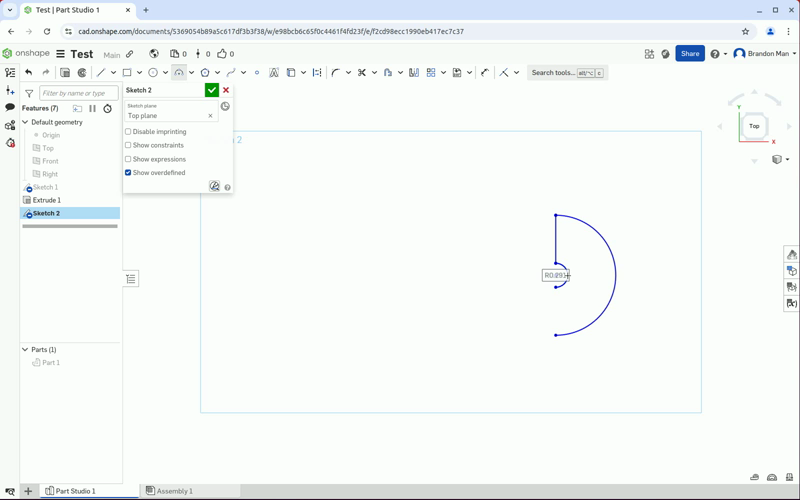
scroll(-6)
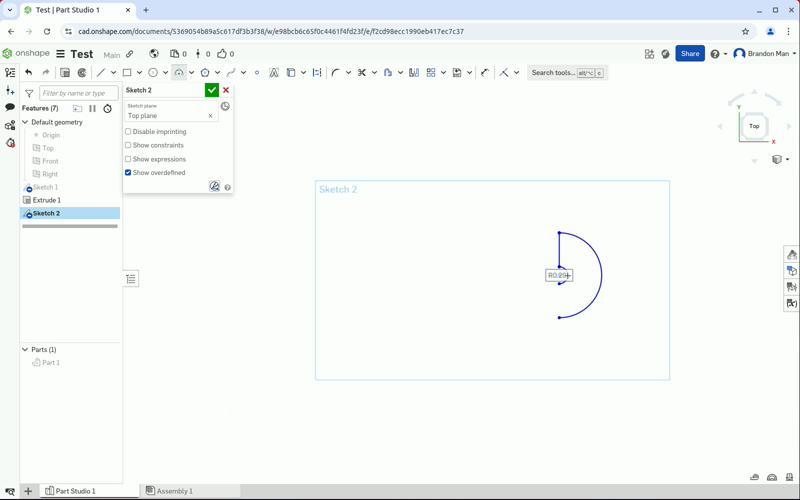
scroll(-6)
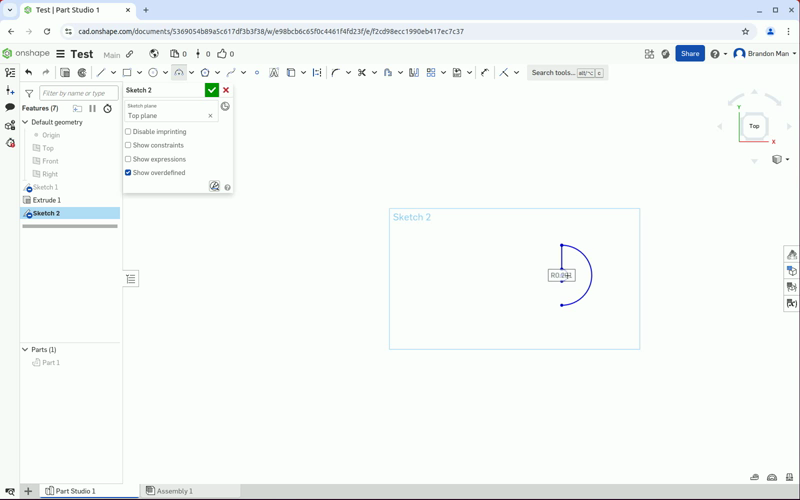
scroll(-6)
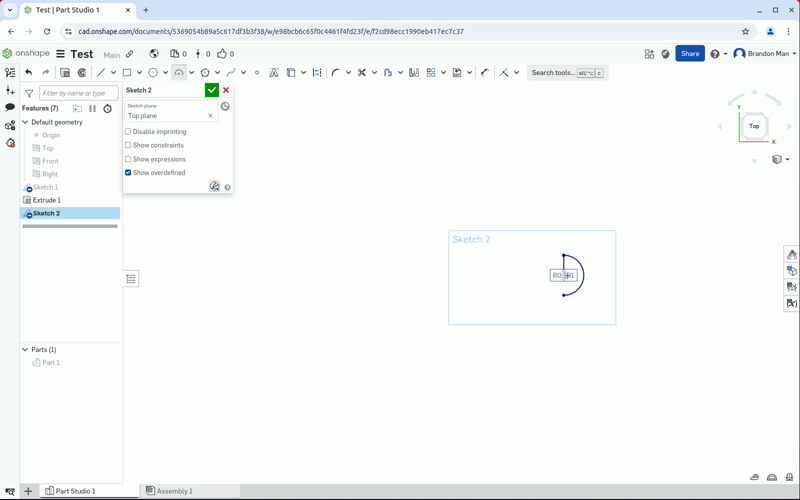
scroll(-6)
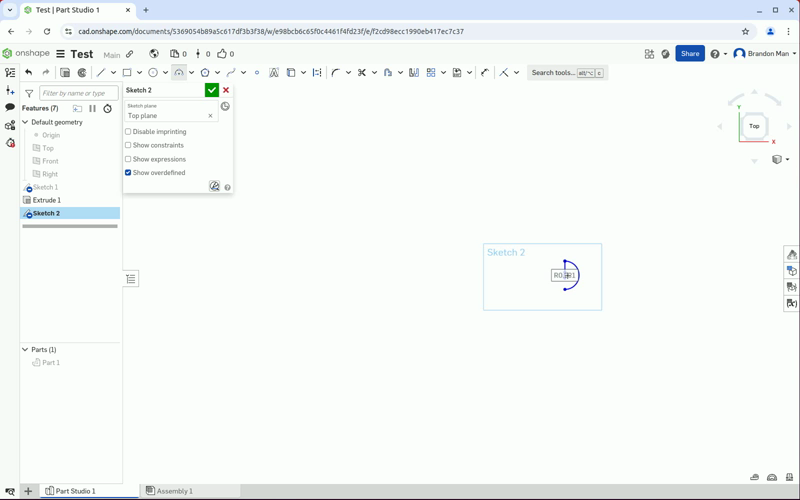
scroll(-6)
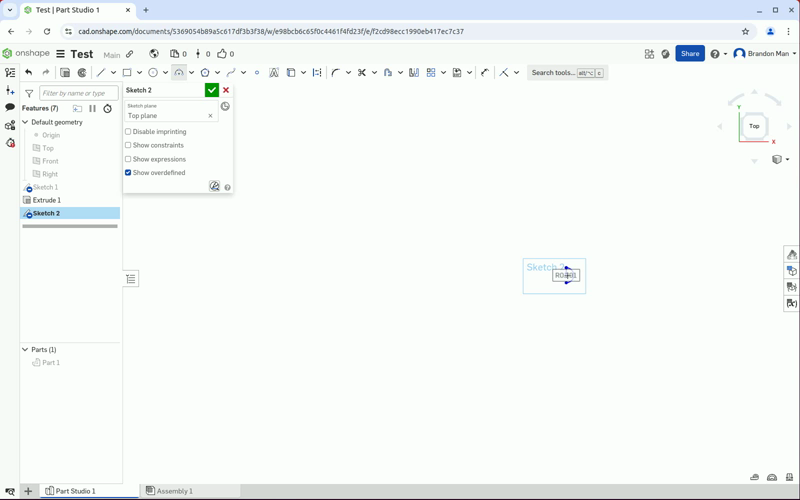
key_up(shift)
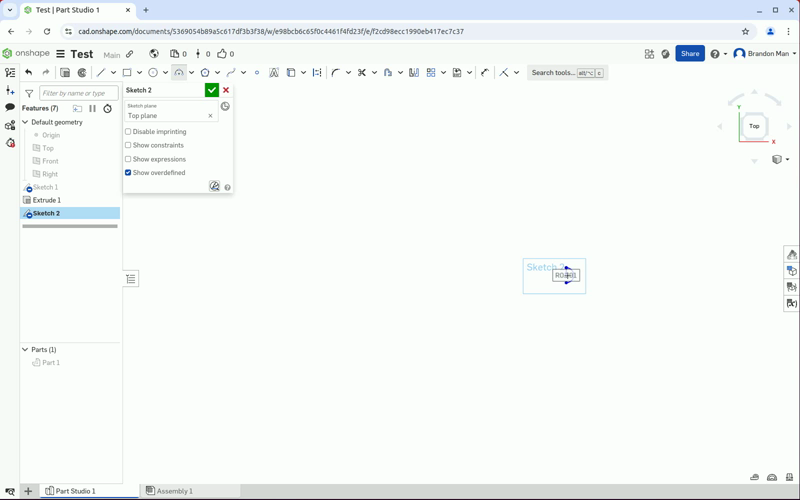
key(esc)
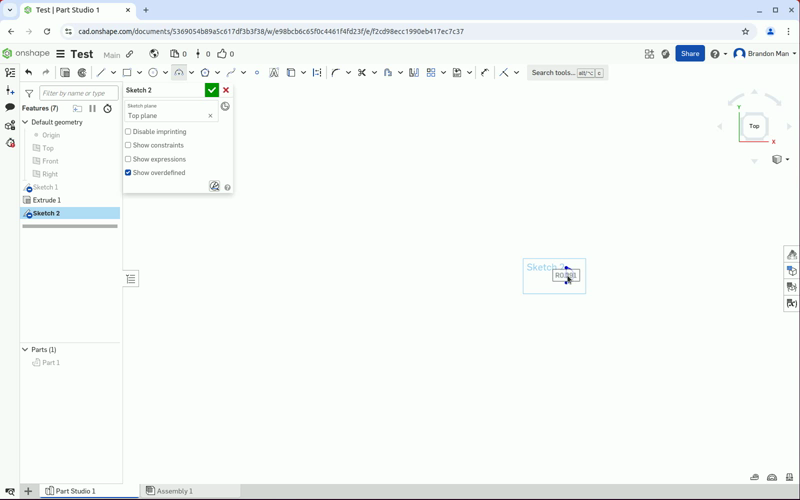
key(l)
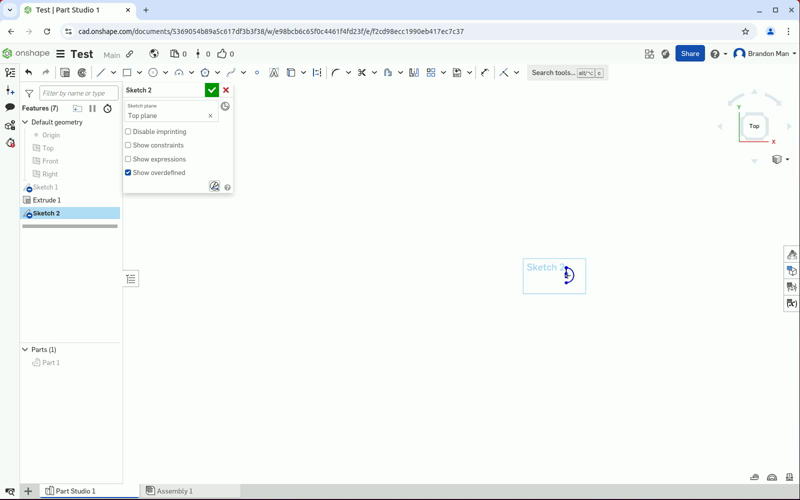
mouse_move(566, 276)
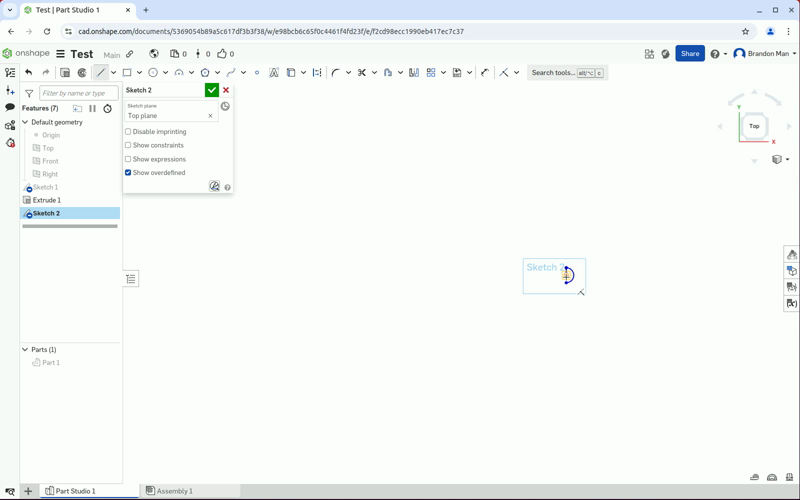
scroll(6)
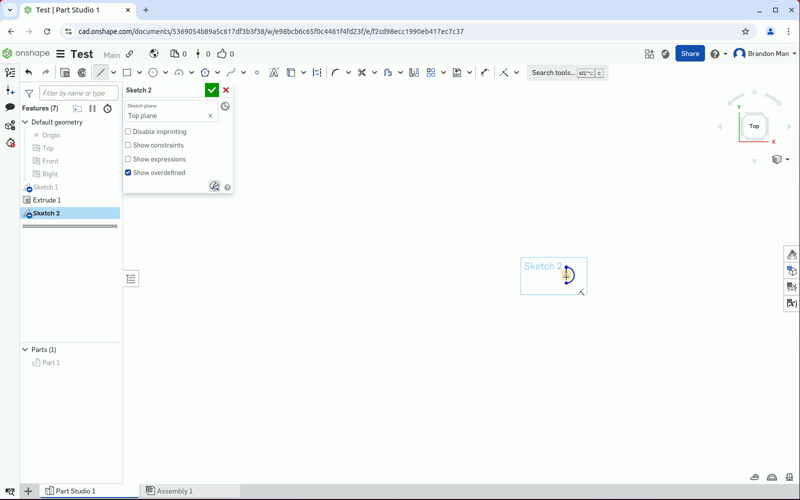
scroll(6)
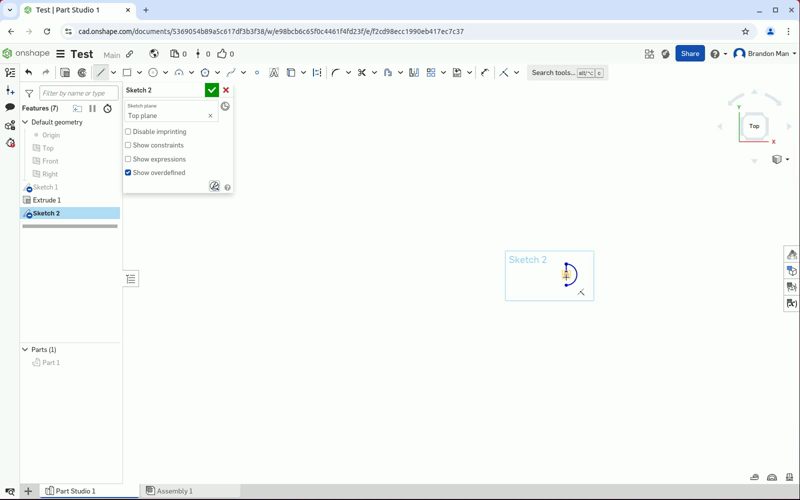
scroll(6)
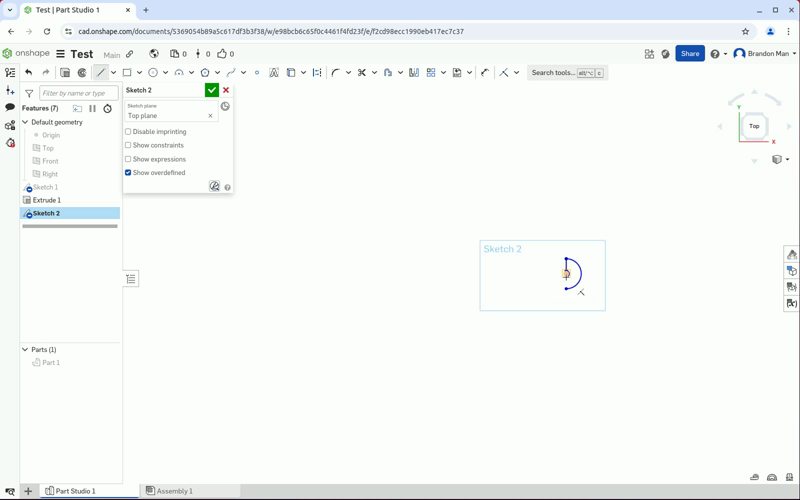
scroll(6)
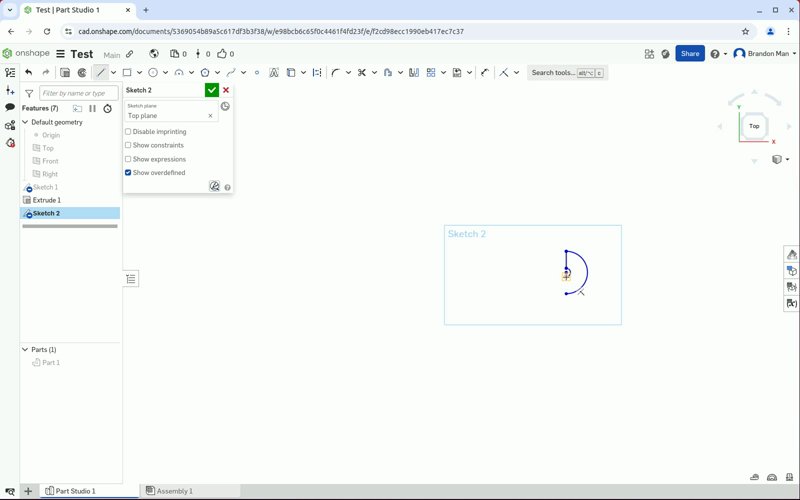
scroll(6)
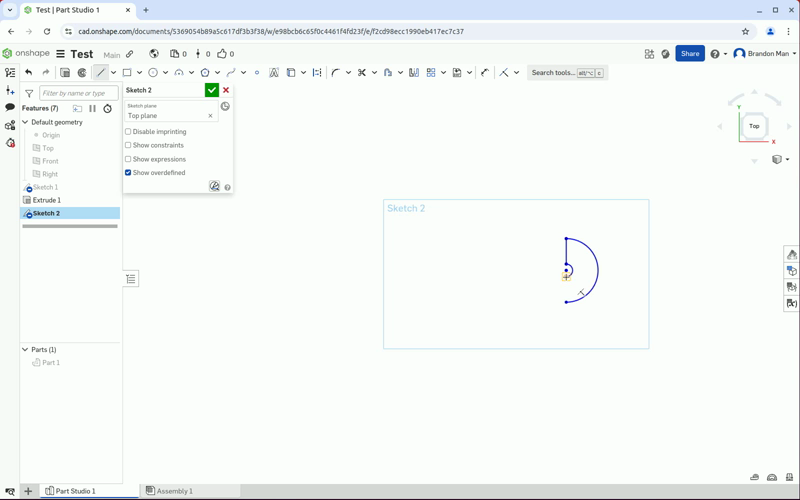
scroll(6)
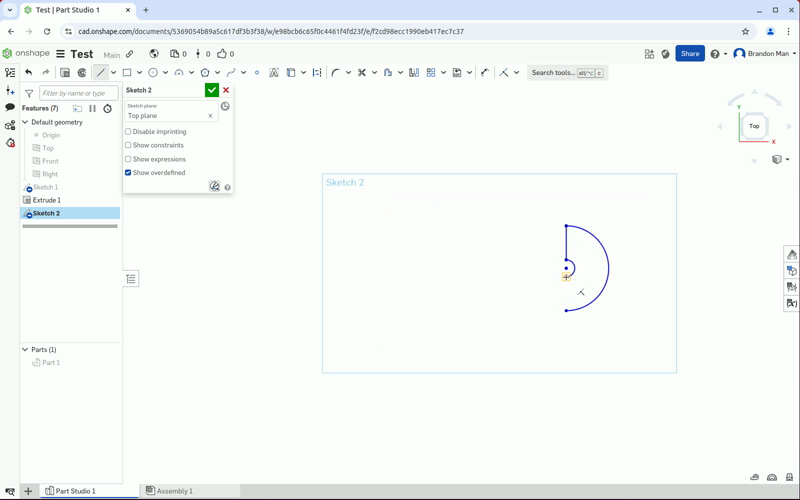
scroll(6)
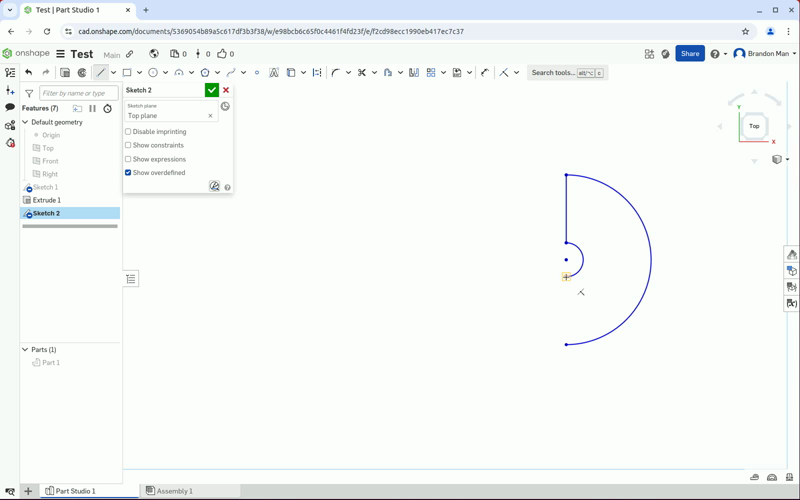
click(566, 276)
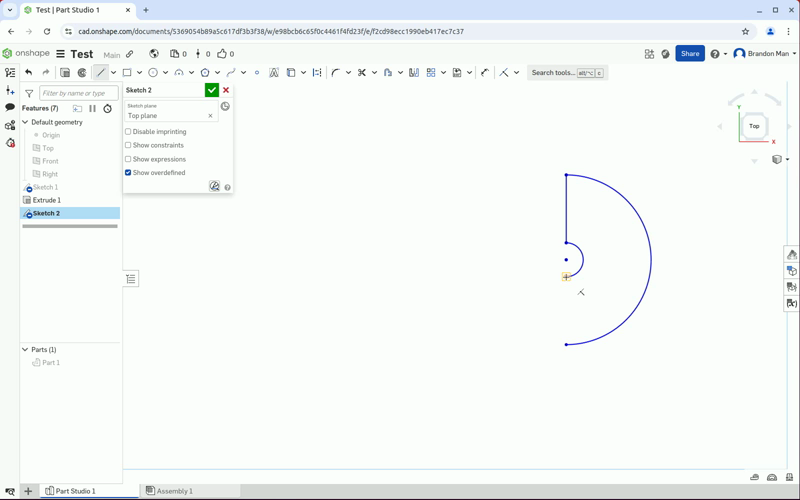
scroll(-6)
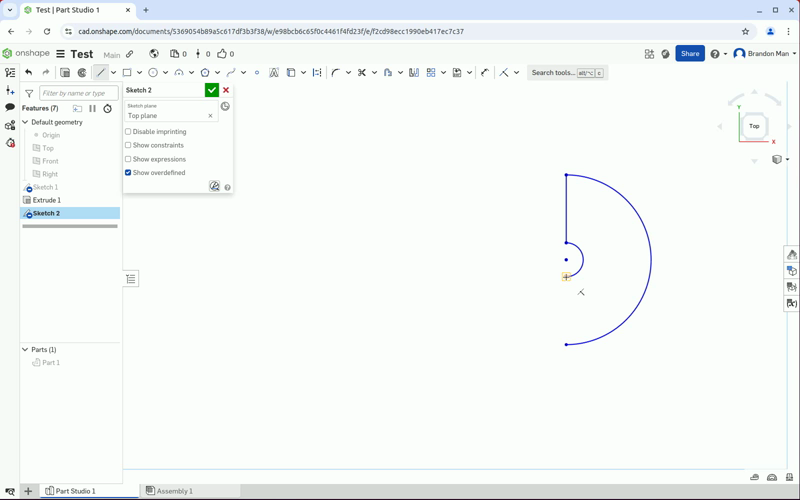
scroll(-6)
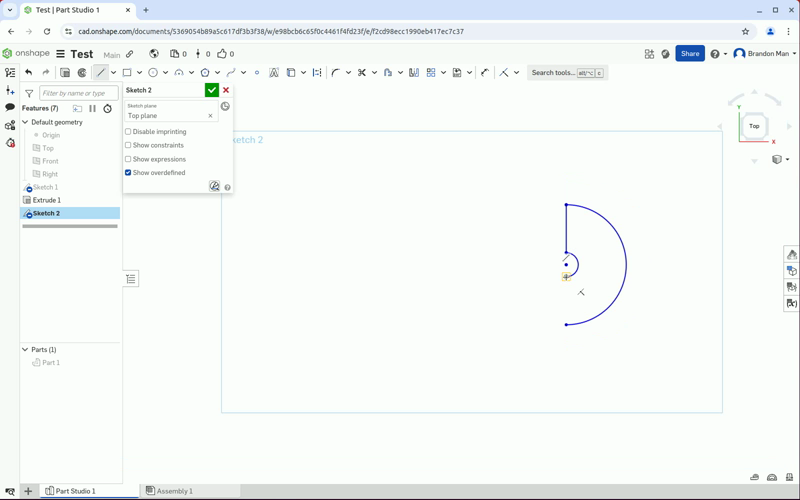
scroll(-6)
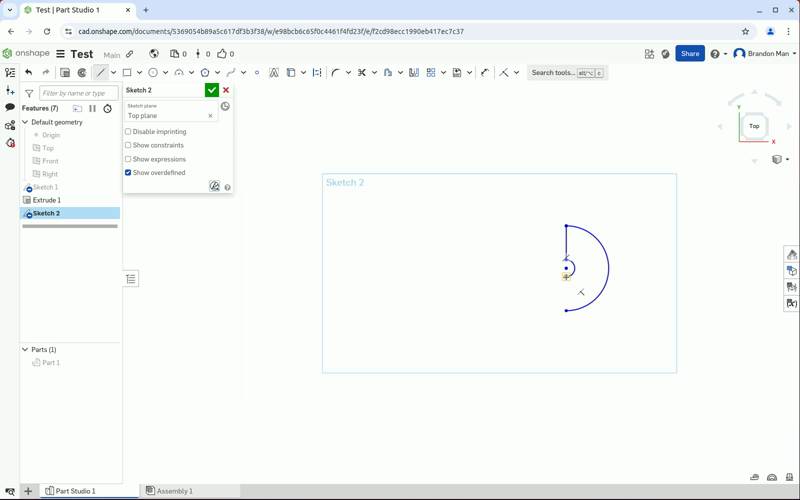
scroll(-6)
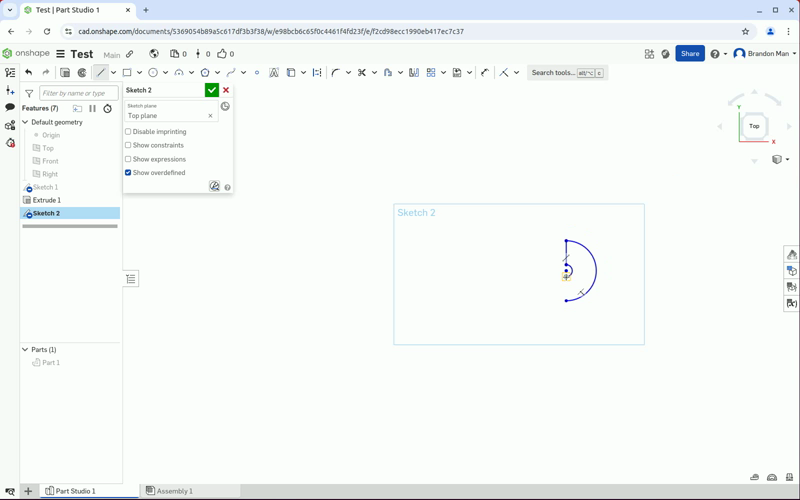
scroll(-6)
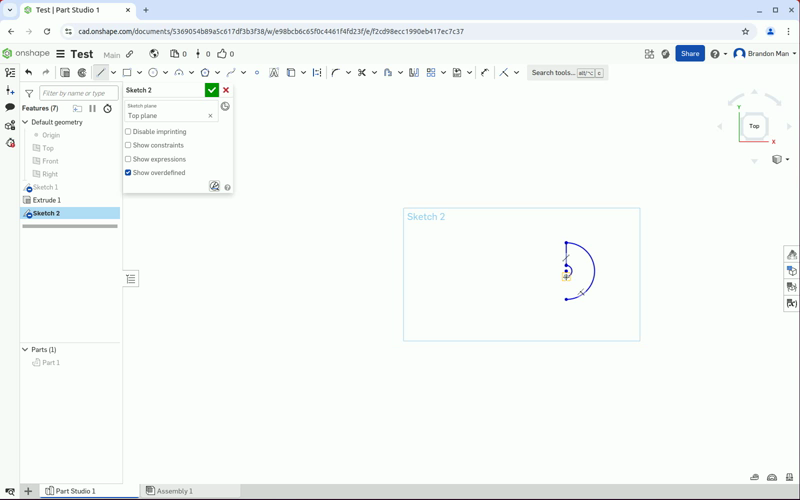
scroll(-6)
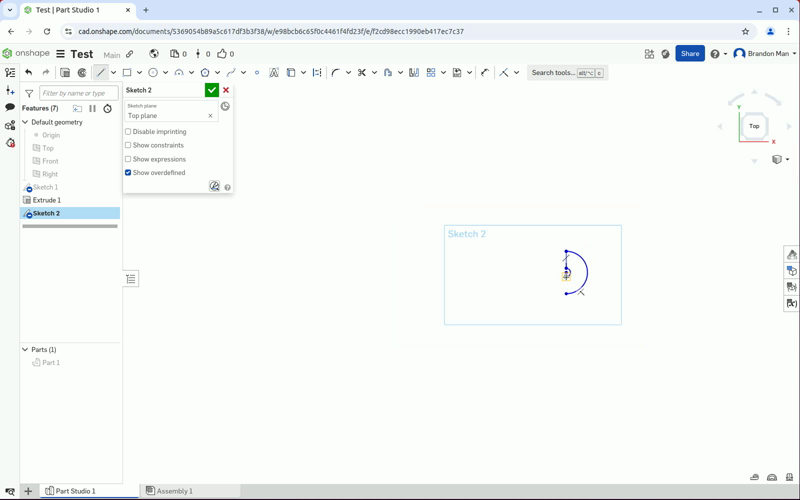
scroll(-6)
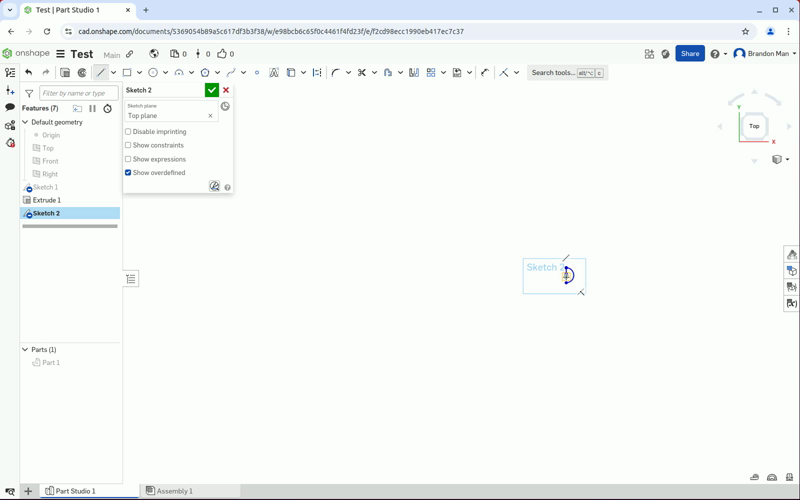
mouse_move(589, 276)
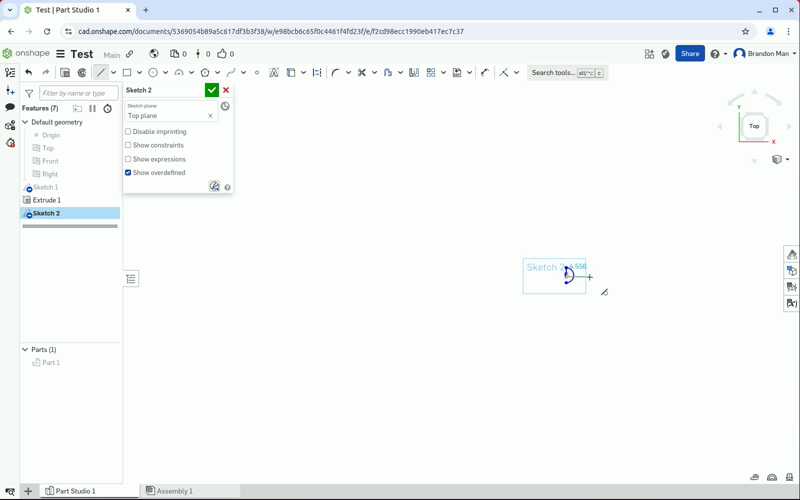
key_down(shift)
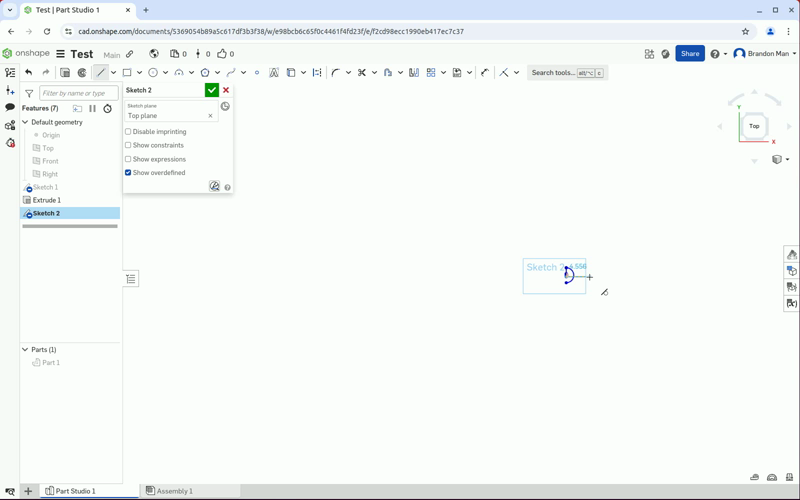
mouse_move(566, 282)
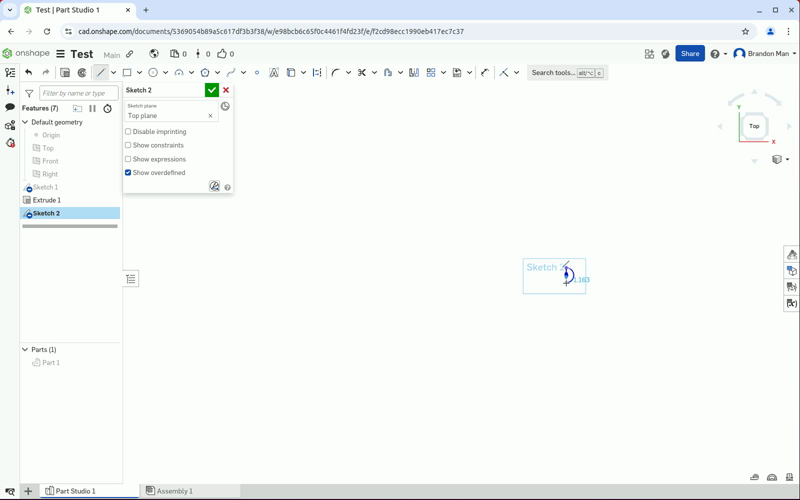
scroll(6)
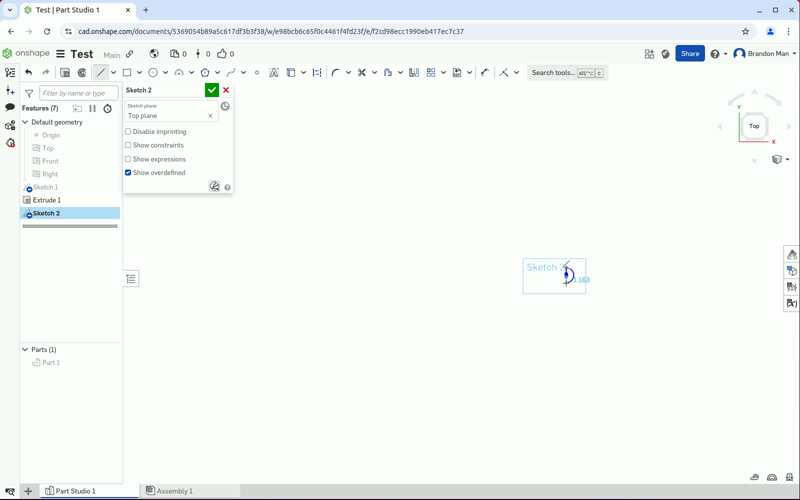
scroll(6)
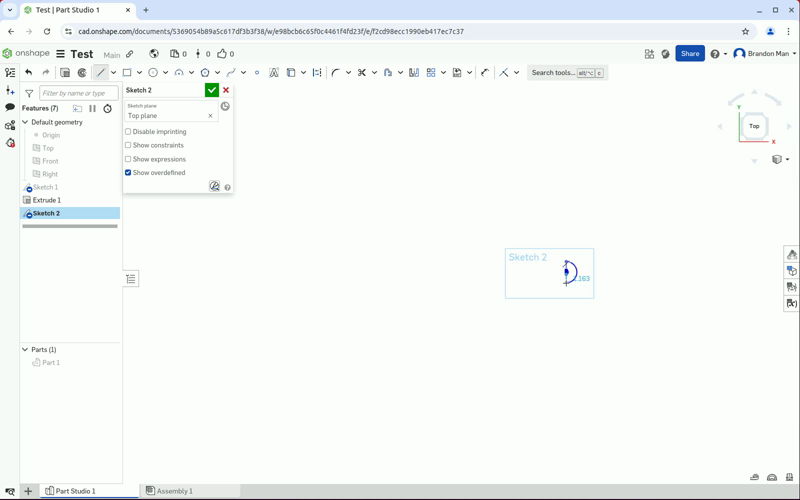
scroll(6)
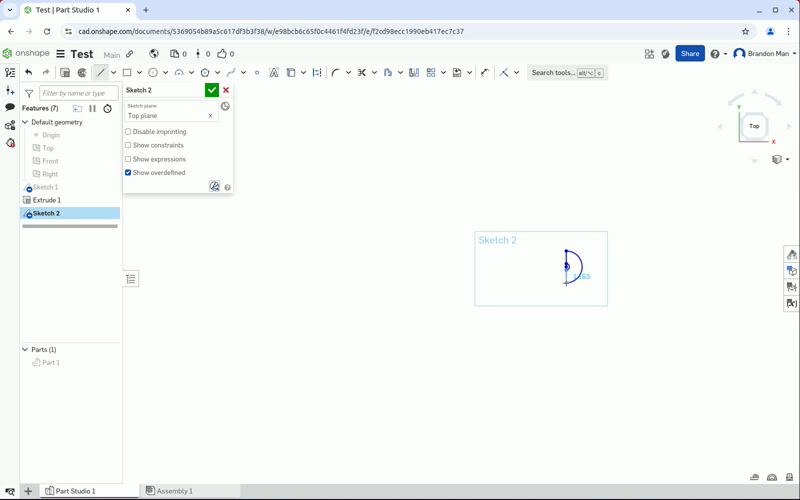
scroll(6)
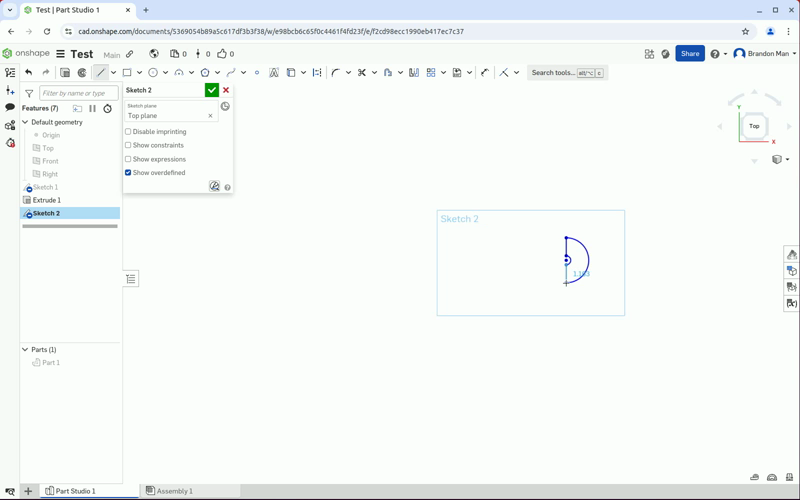
scroll(6)
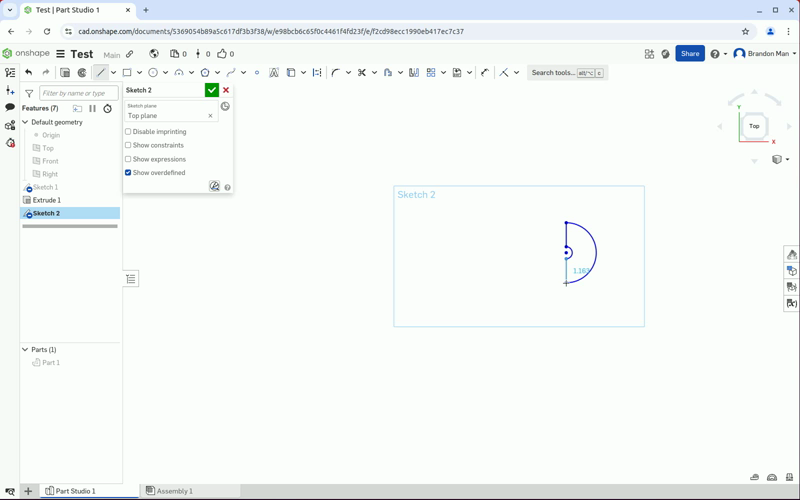
scroll(6)
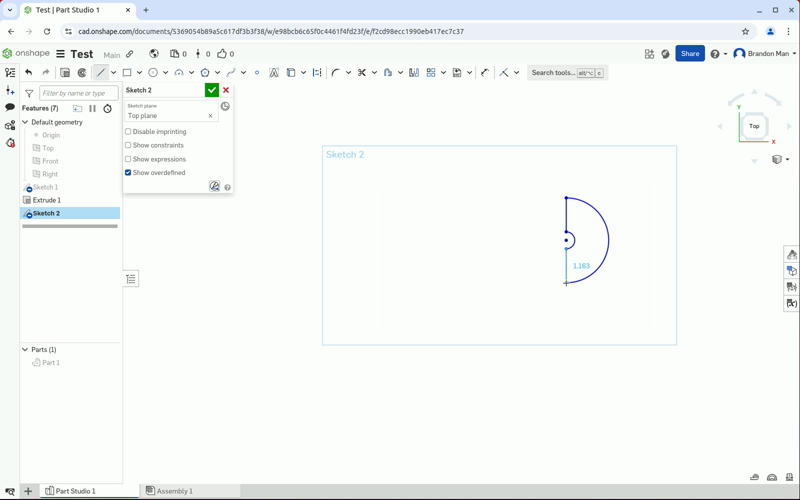
scroll(6)
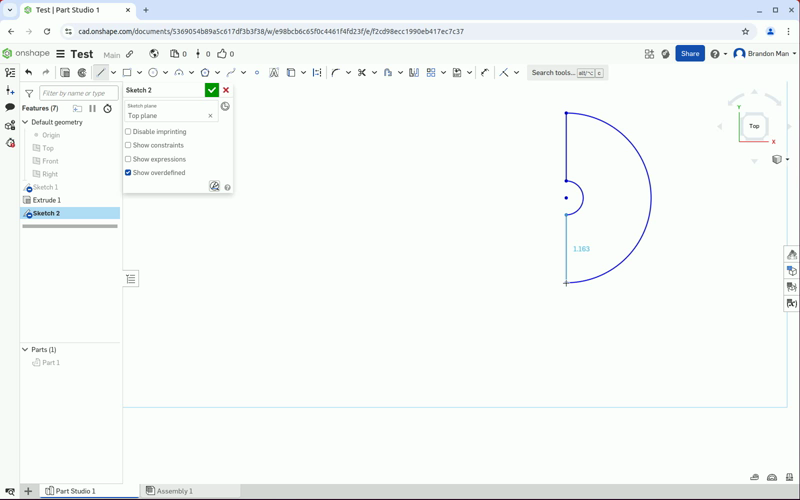
key_up(shift)
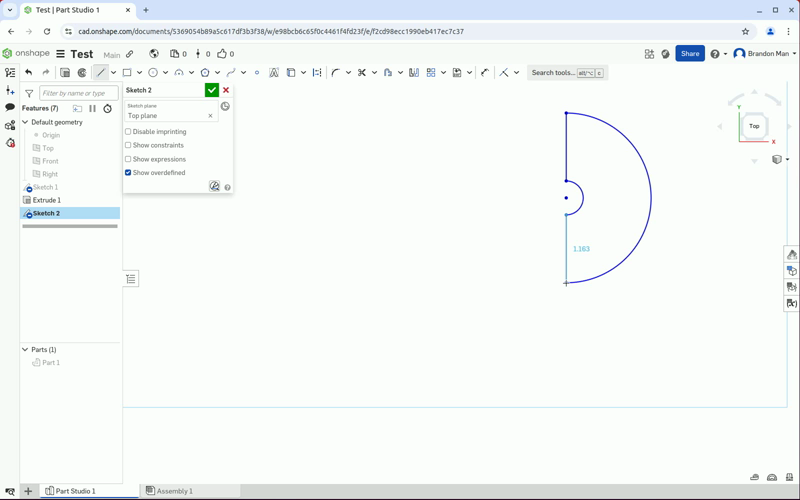
click(566, 282)
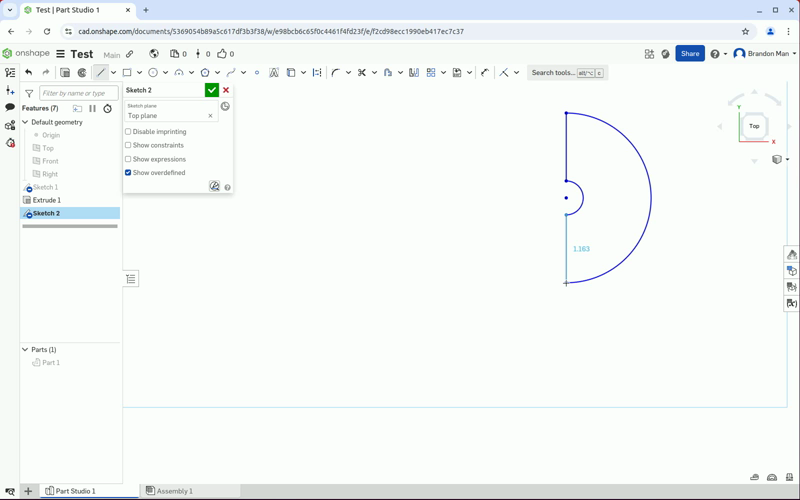
scroll(-6)
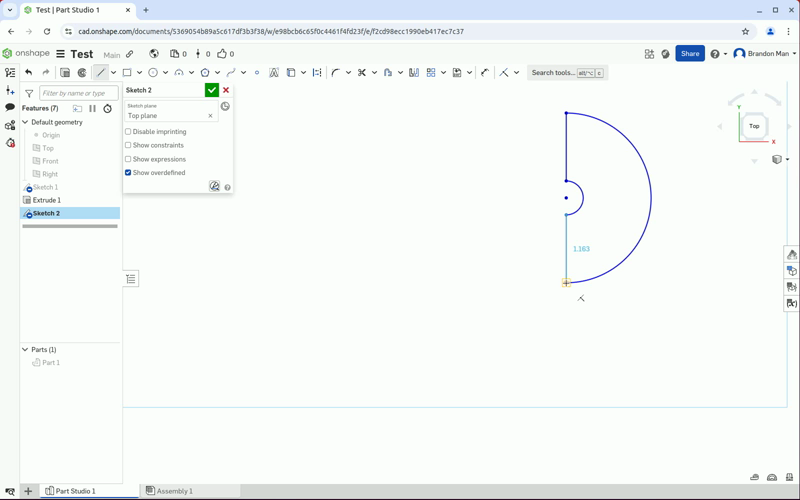
scroll(-6)
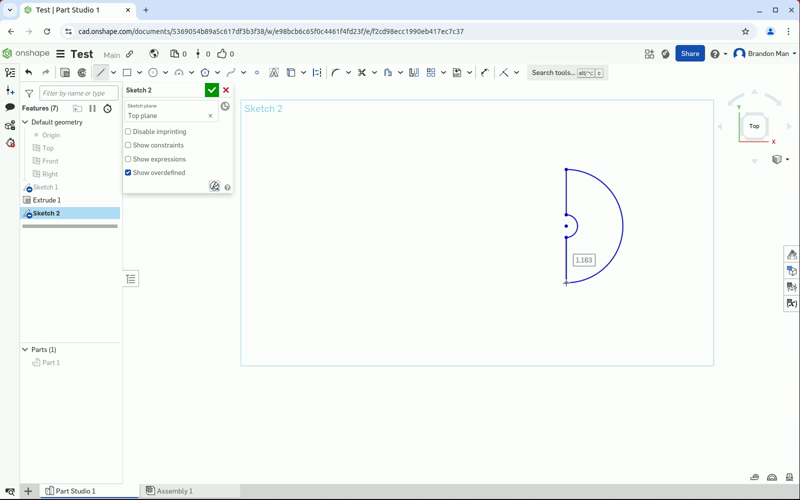
scroll(-6)
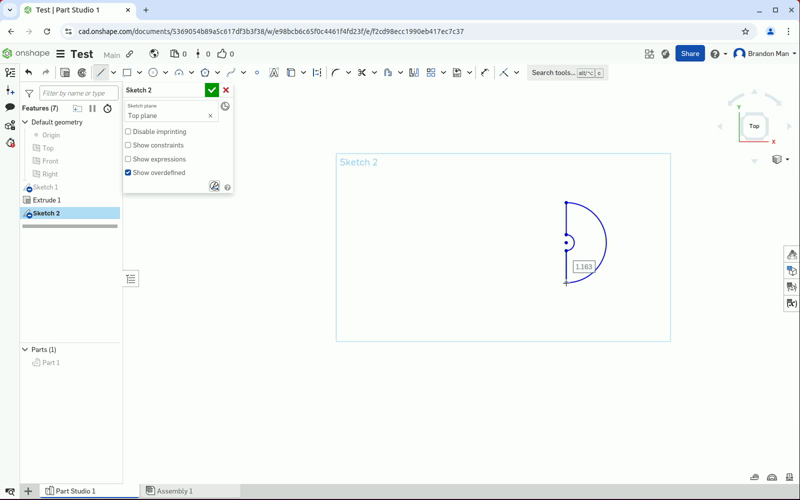
scroll(-6)
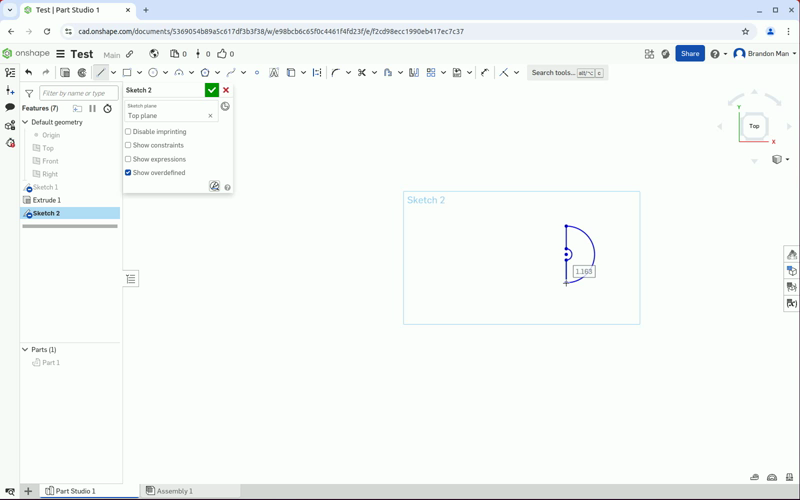
scroll(-6)
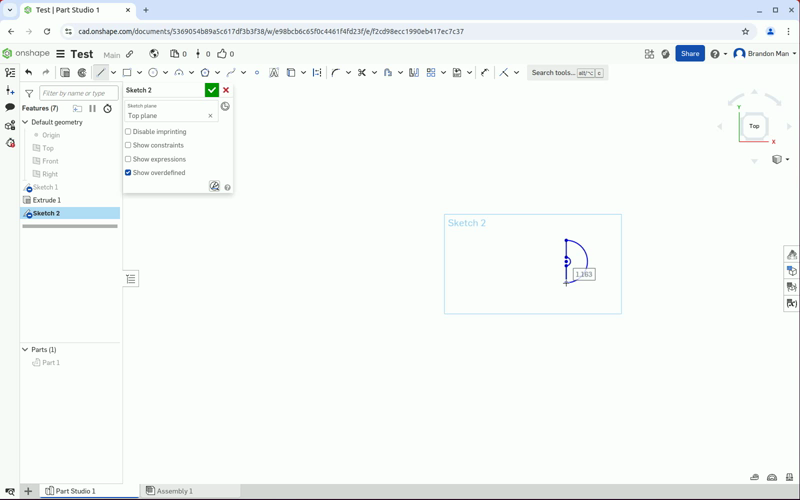
scroll(-6)
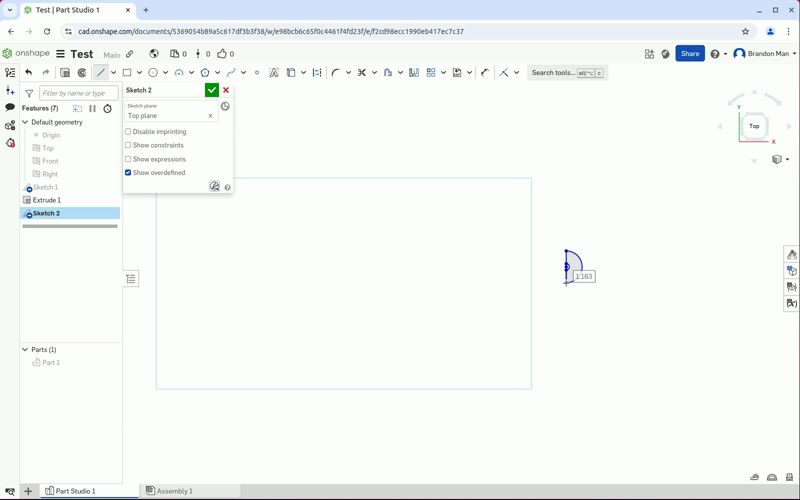
scroll(-6)
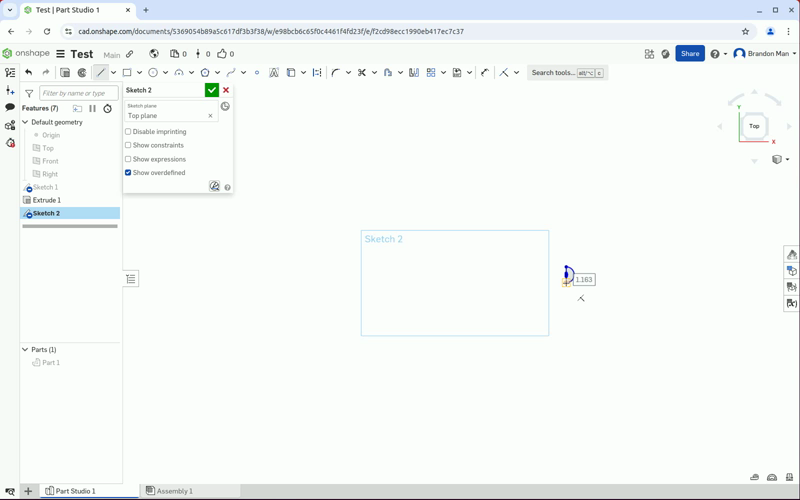
key(esc)
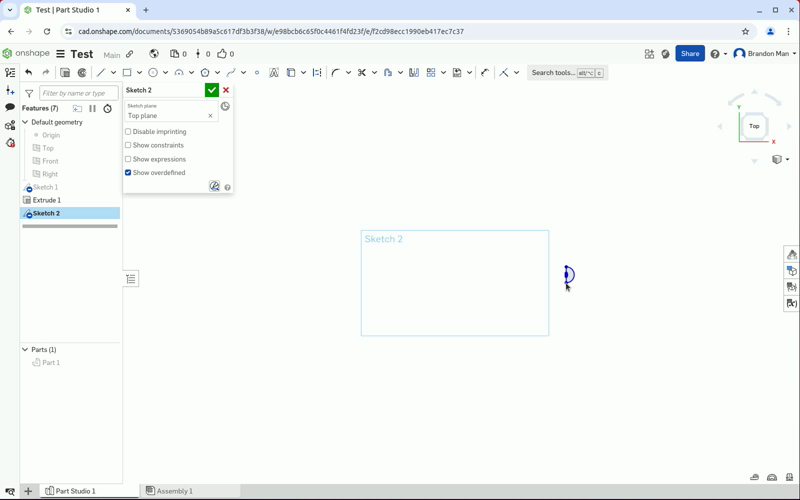
mouse_move(567, 268)
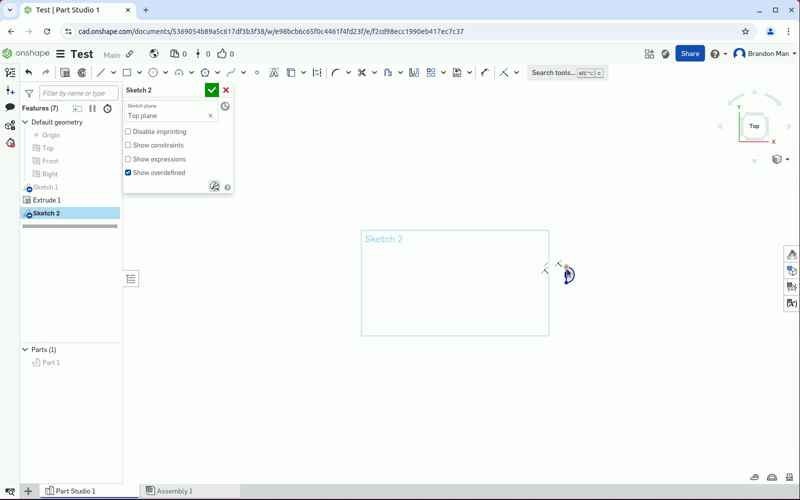
scroll(6)
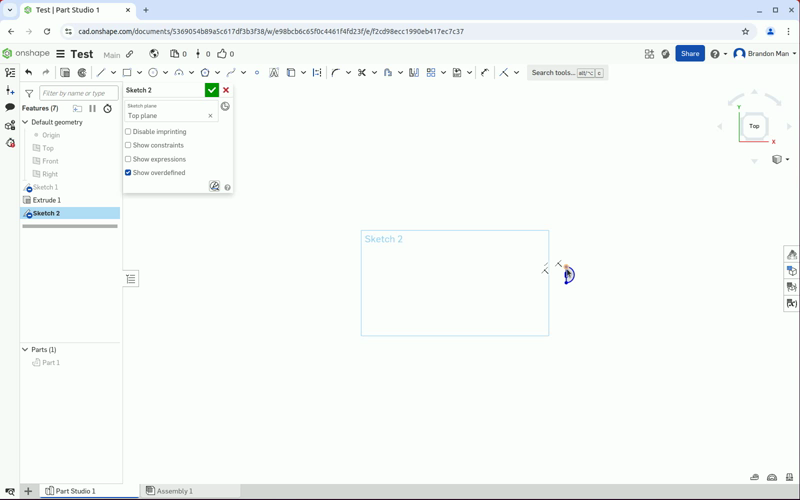
scroll(6)
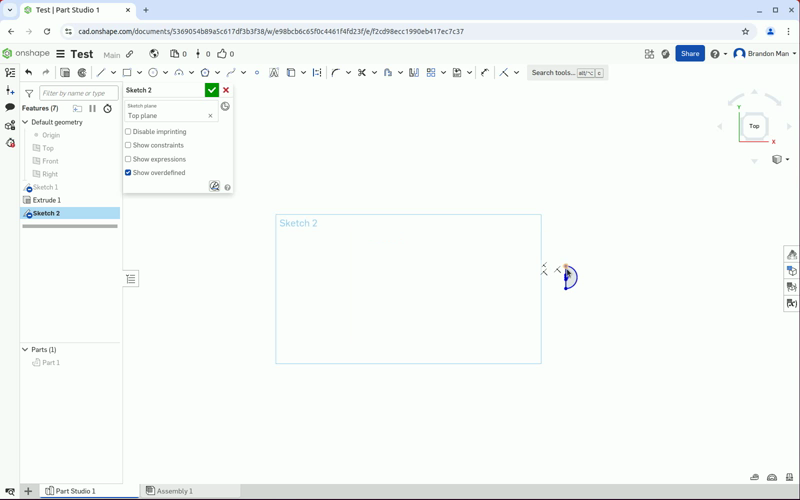
scroll(6)
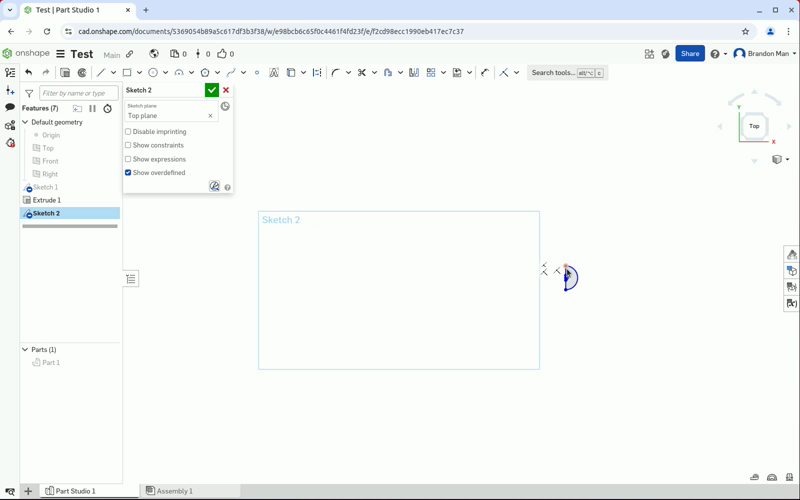
scroll(6)
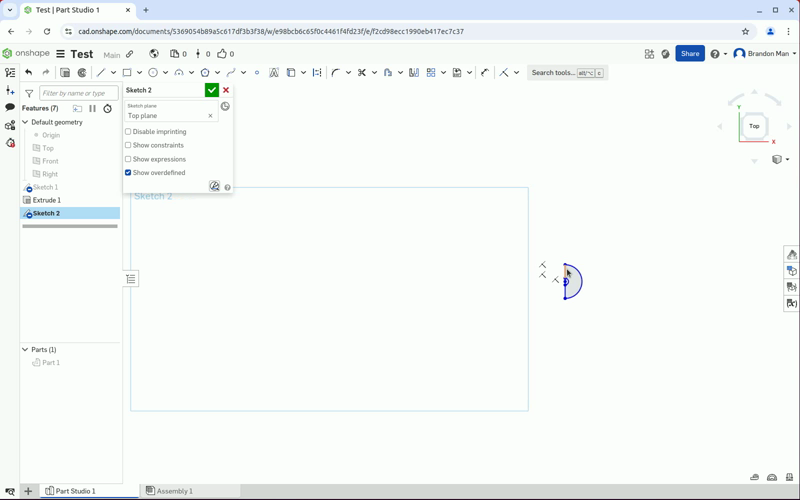
scroll(6)
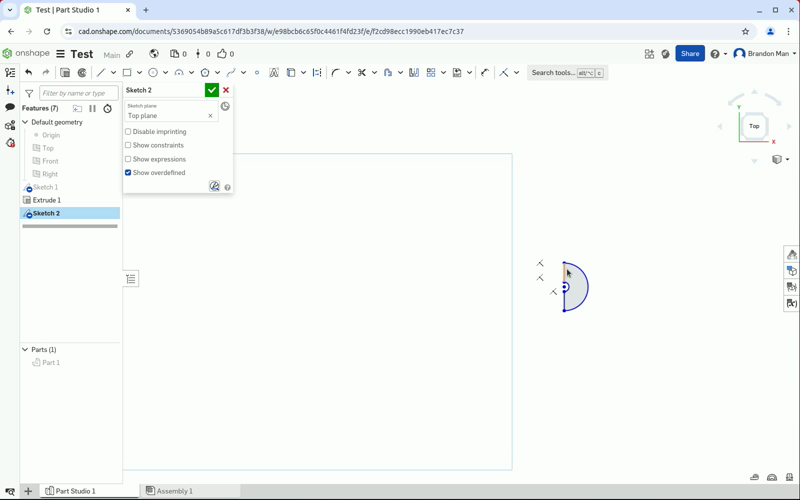
scroll(6)
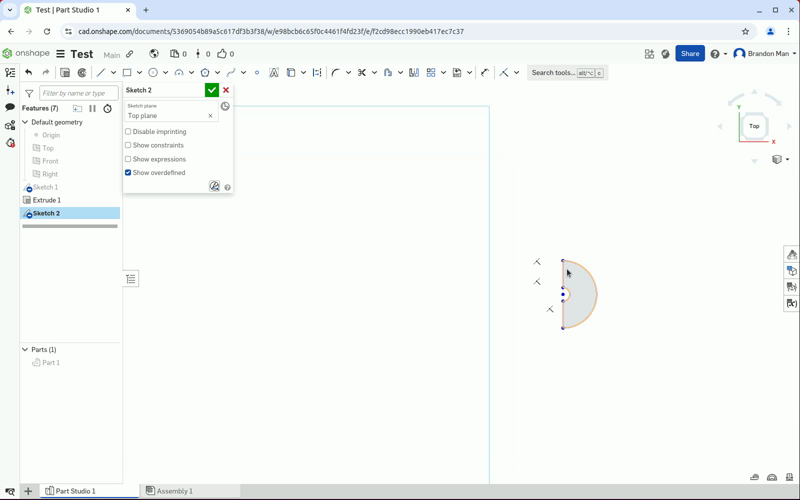
scroll(6)
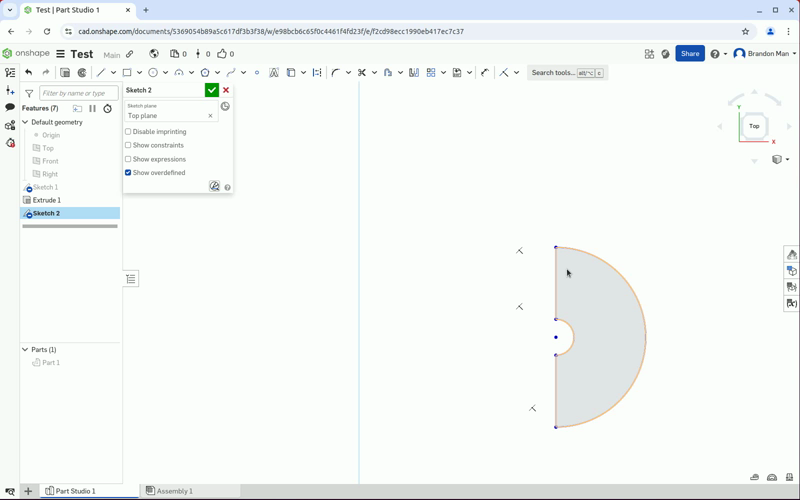
click(567, 268)
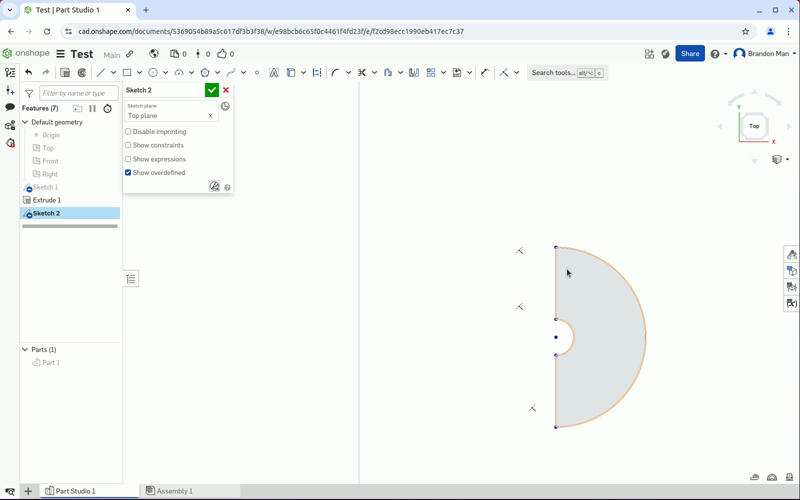
scroll(-6)
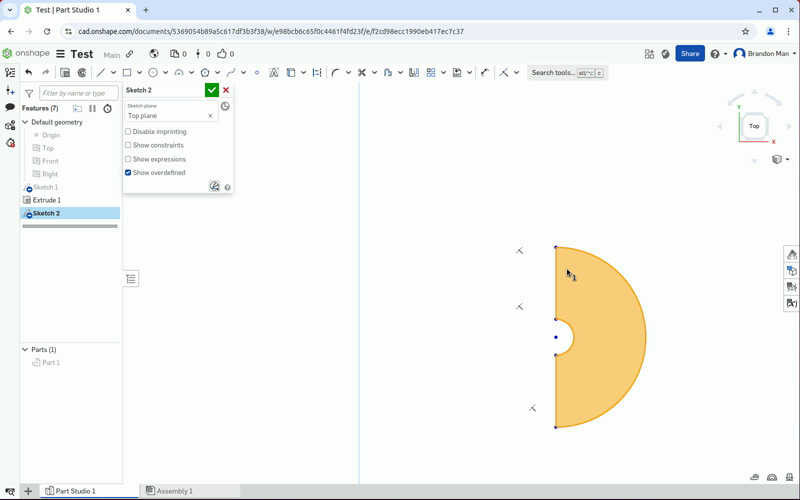
scroll(-6)
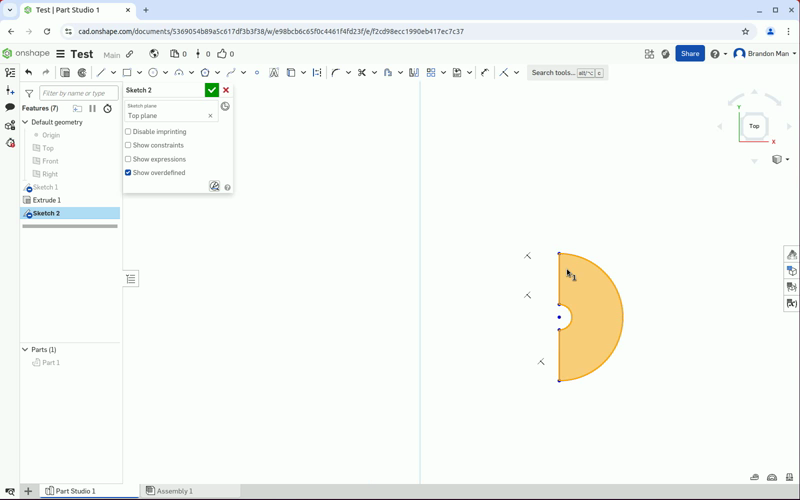
scroll(-6)
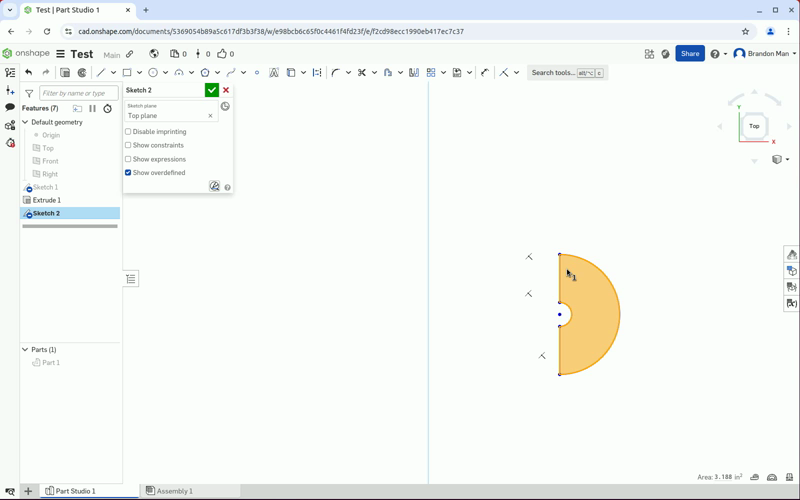
scroll(-6)
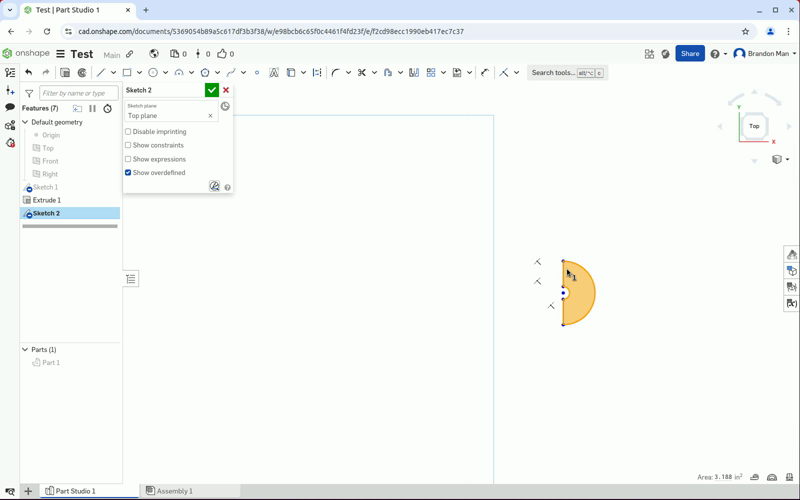
scroll(-6)
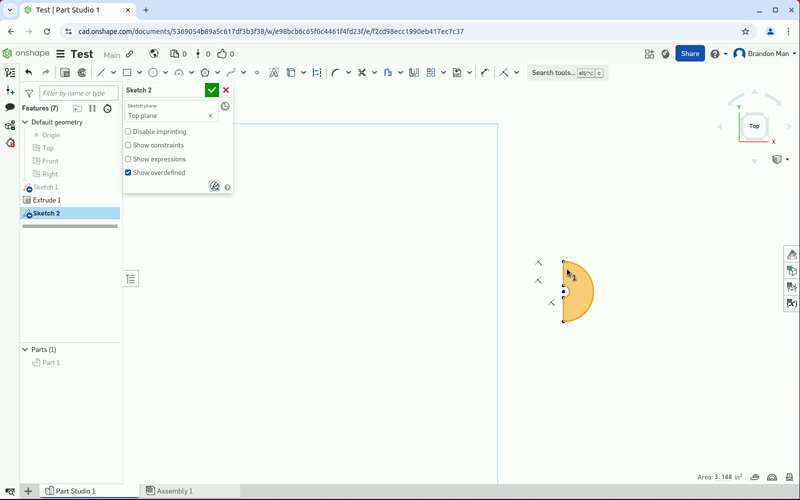
scroll(-6)
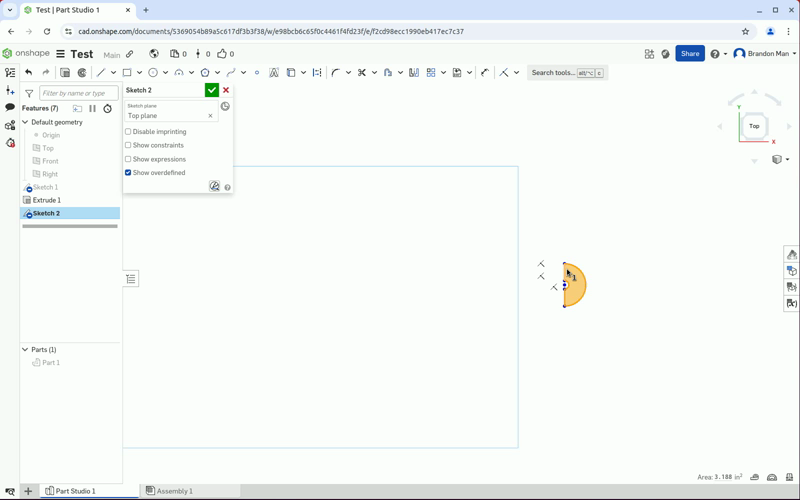
scroll(-6)
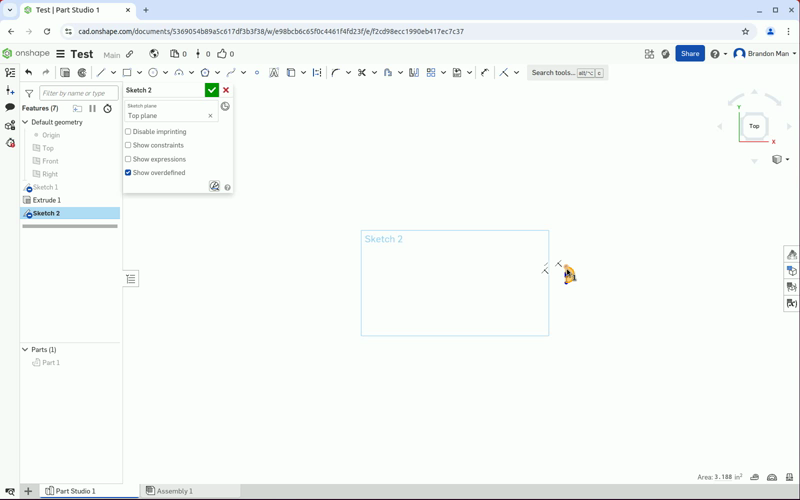
mouse_move(73, 352)
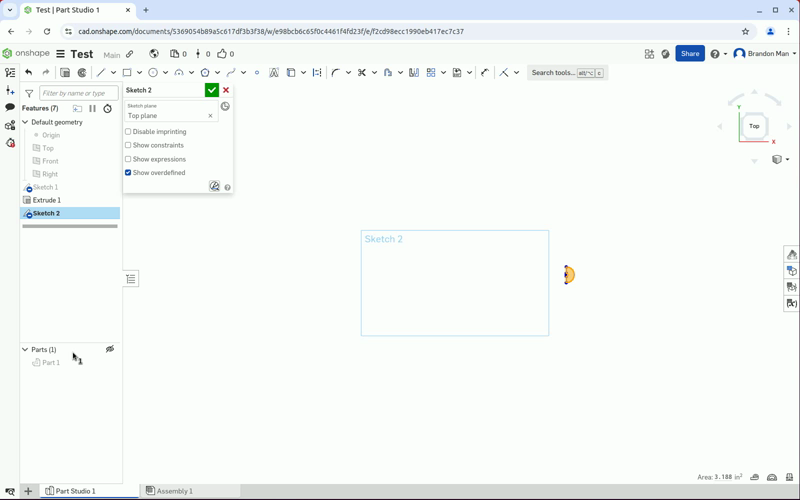
key(shift+y)
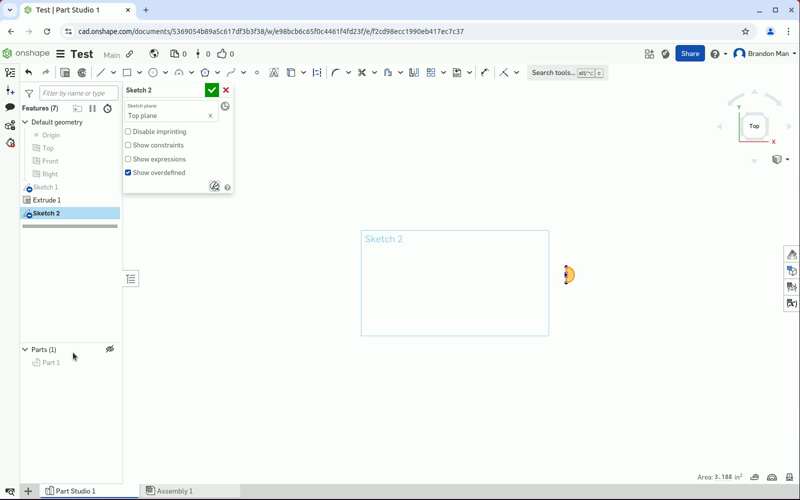
key(shift+e)
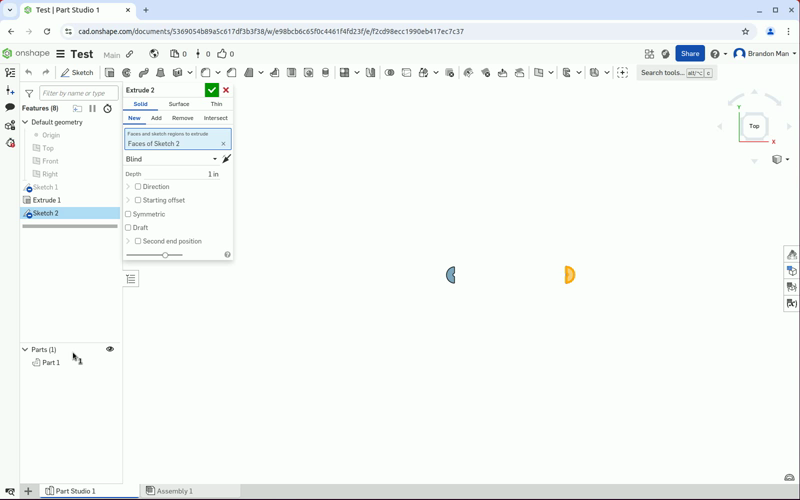
mouse_move(143, 106)
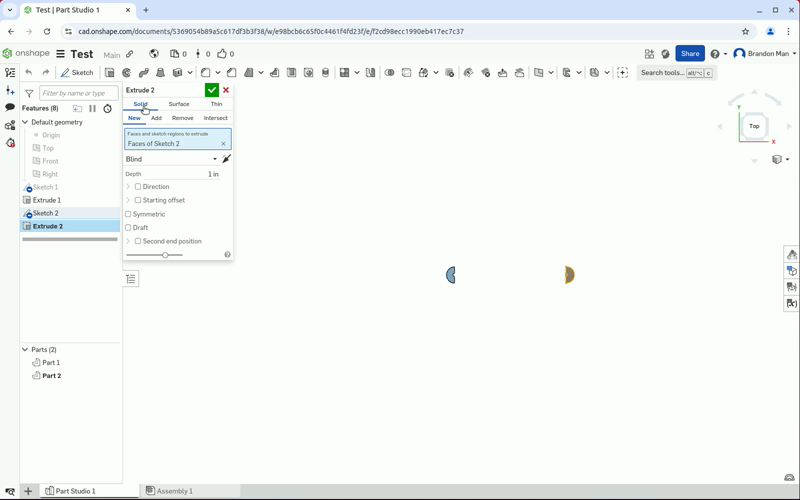
click(143, 106)
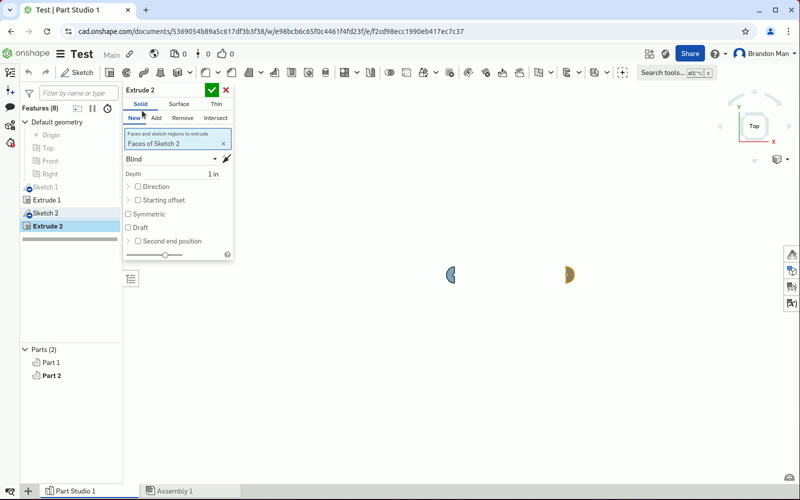
mouse_move(137, 120)
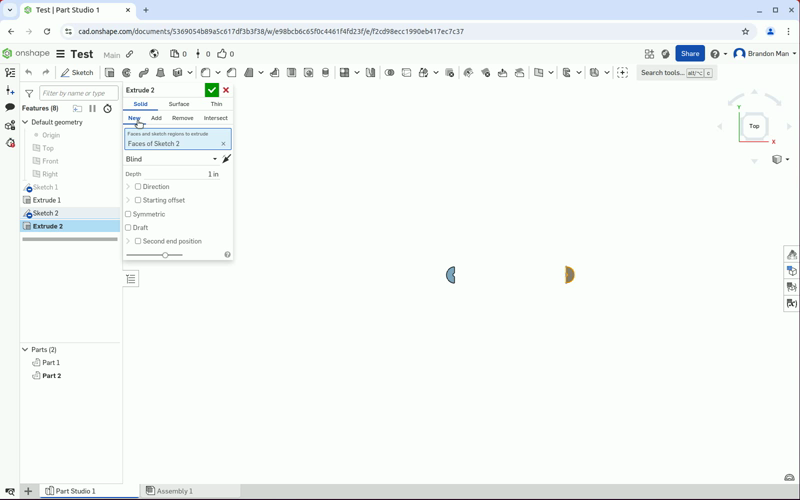
click(137, 120)
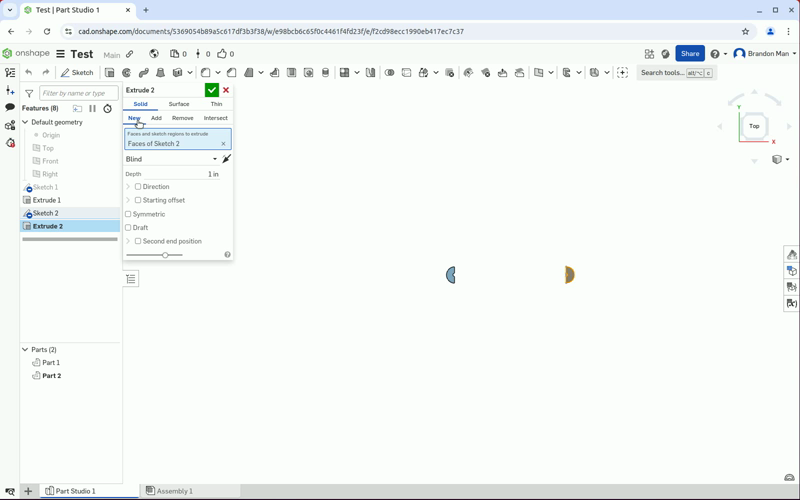
key(tab, 4)
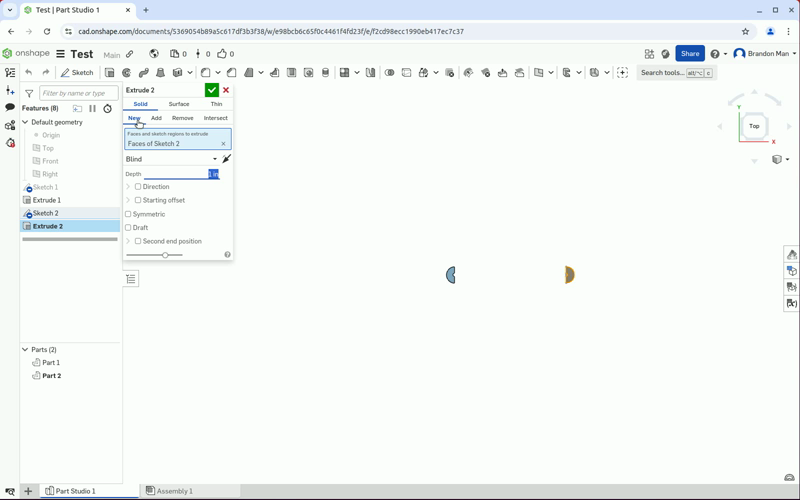
text(0.481)
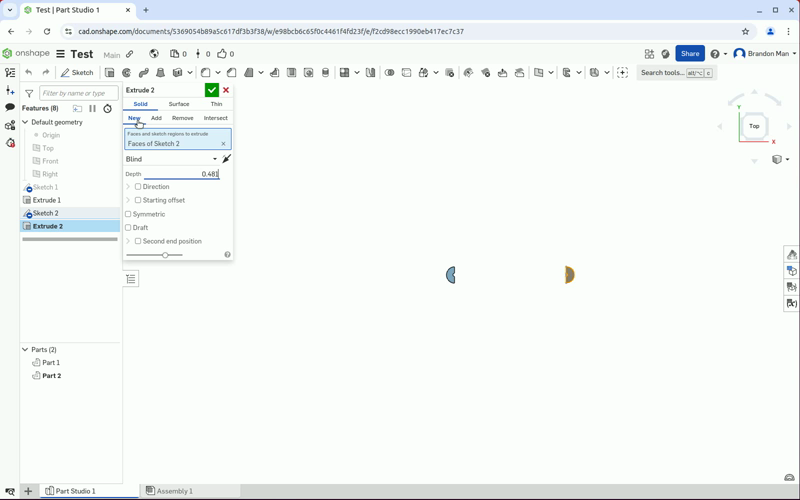
key(enter)
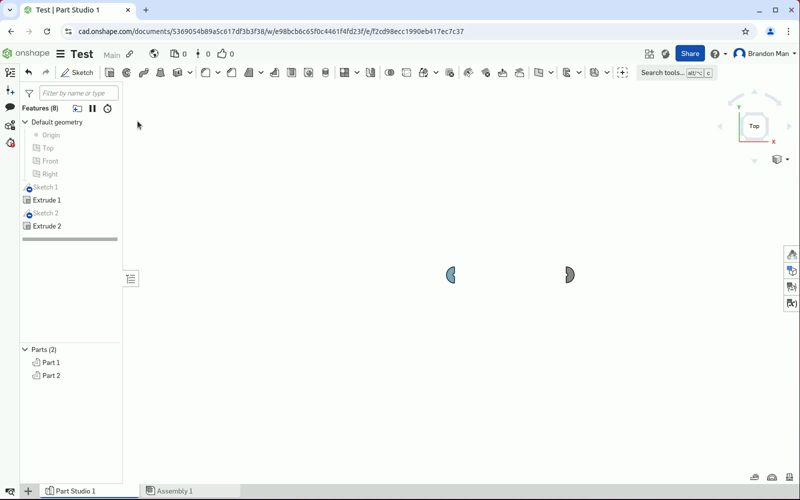
key(shift+h)
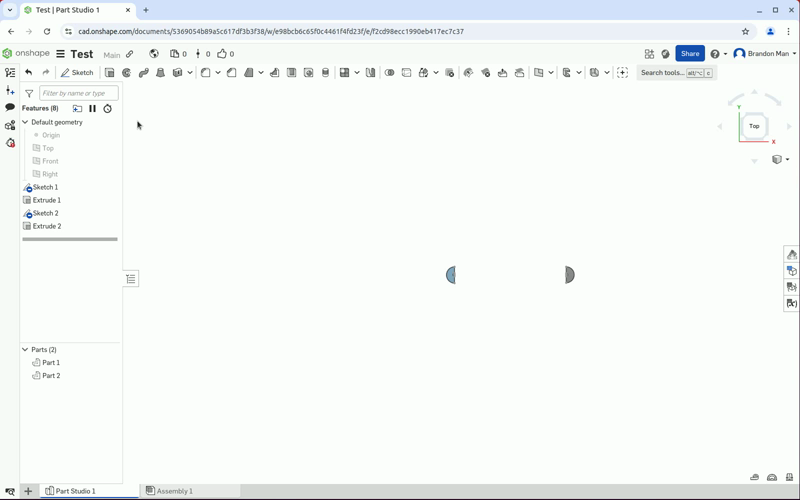
key(shift+h)
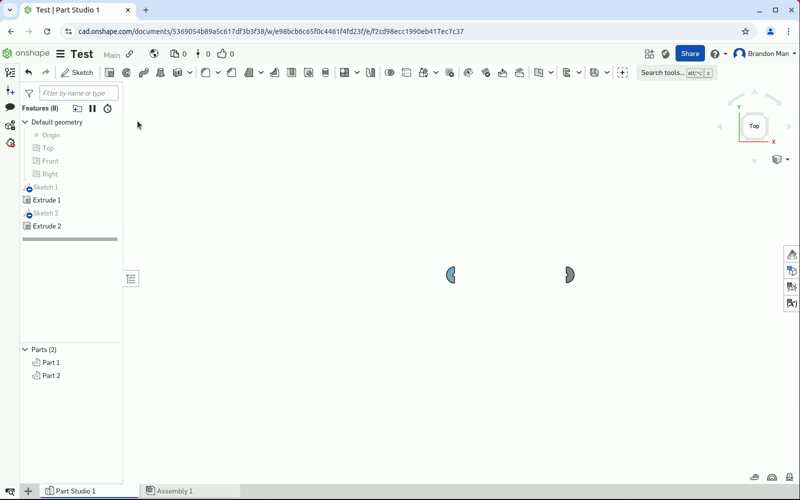
mouse_move(73, 189)
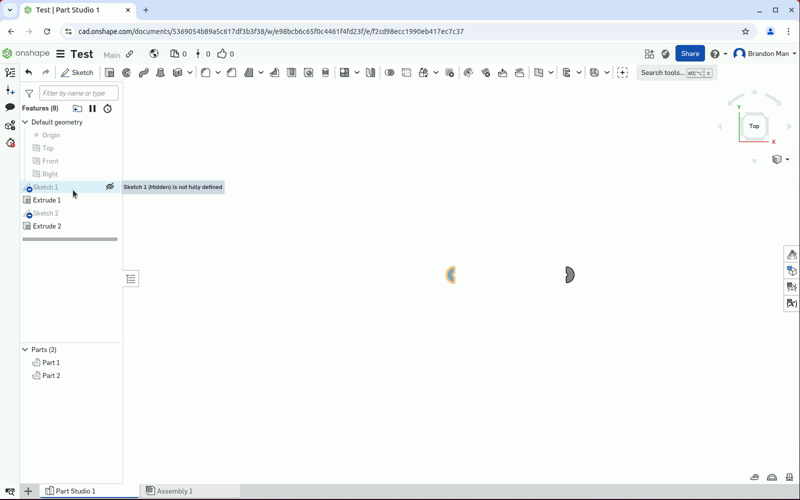
click(73, 189)
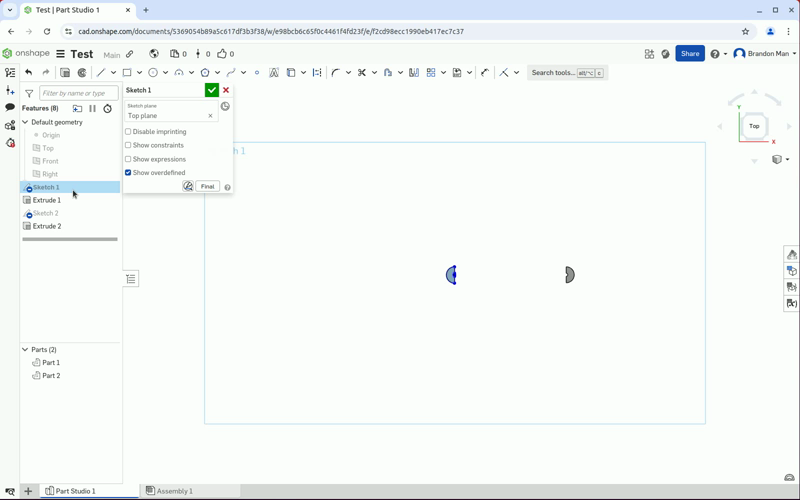
mouse_move(229, 92)
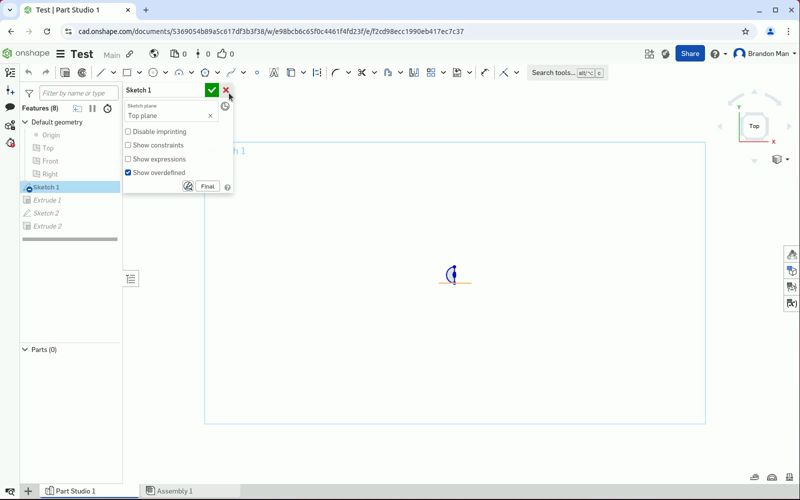
click(229, 92)
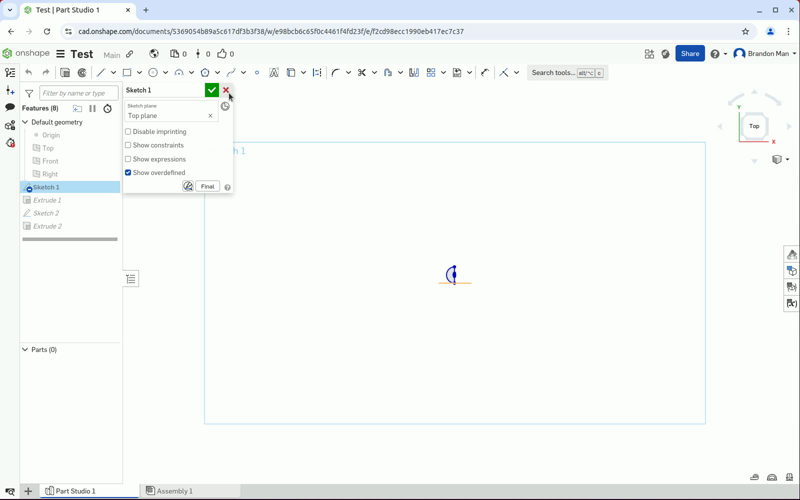
key(shift+s)
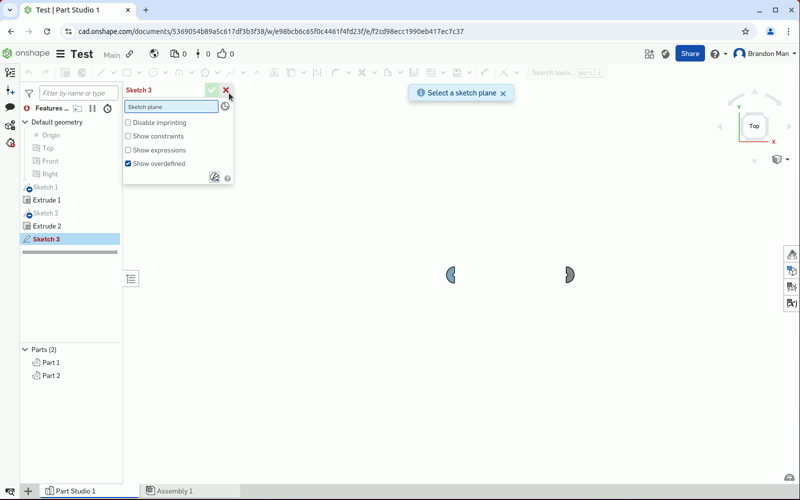
mouse_move(73, 150)
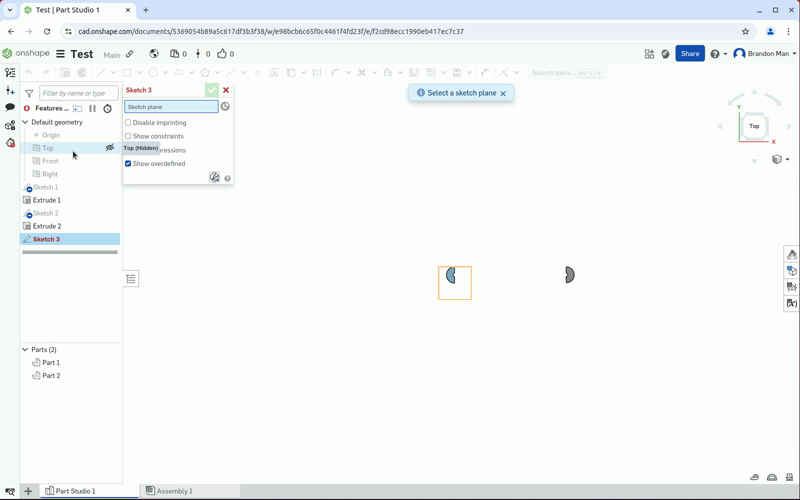
click(73, 150)
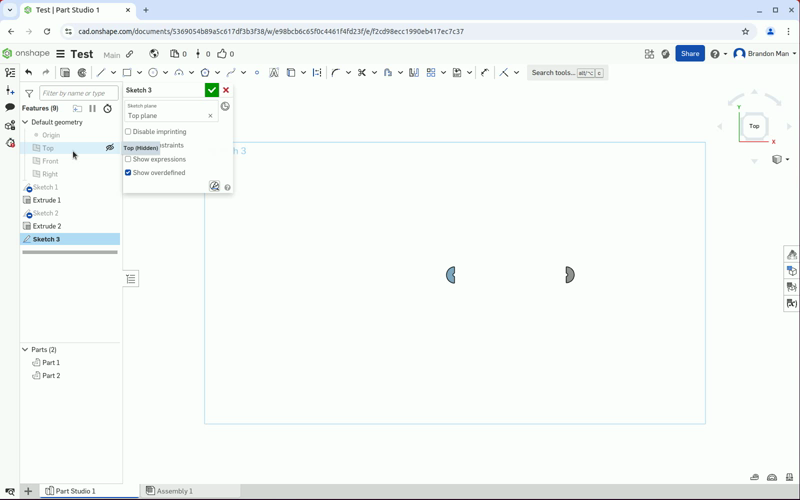
mouse_move(73, 352)
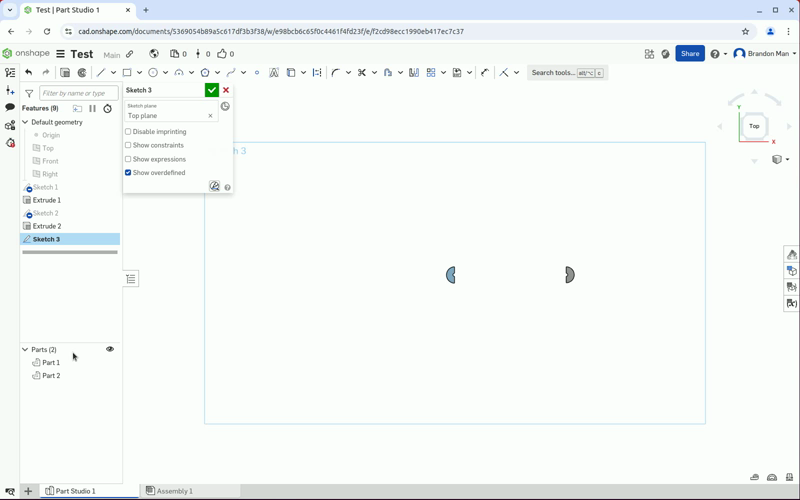
key(y)
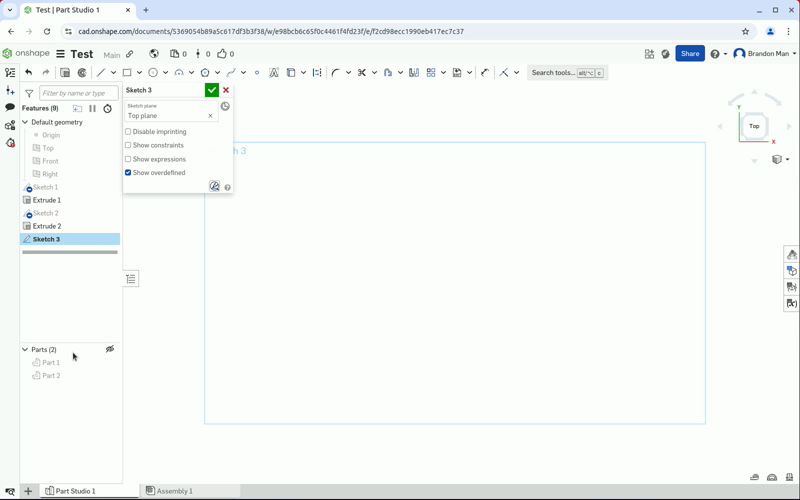
key(l)
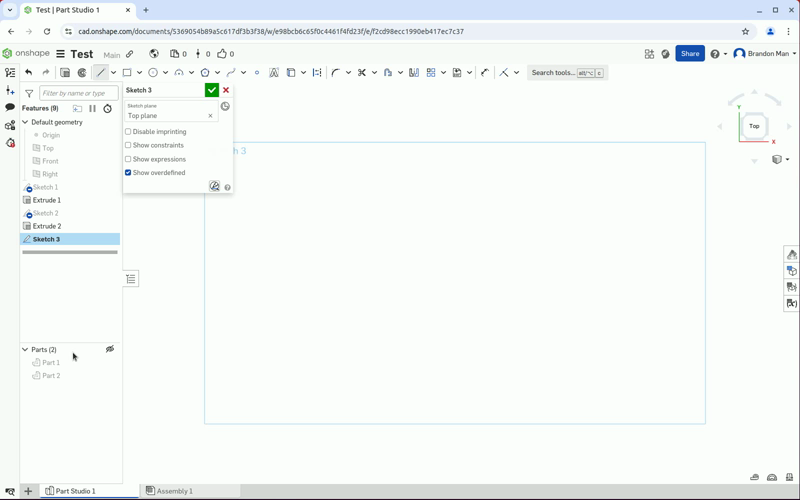
key_down(shift)
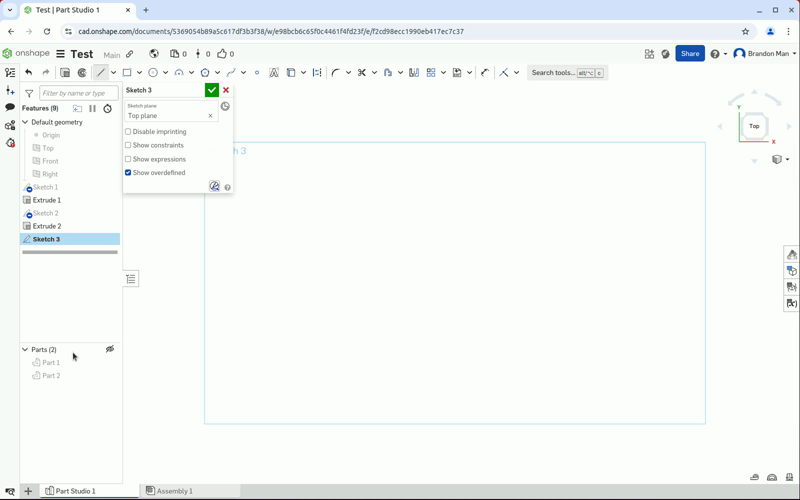
mouse_move(460, 282)
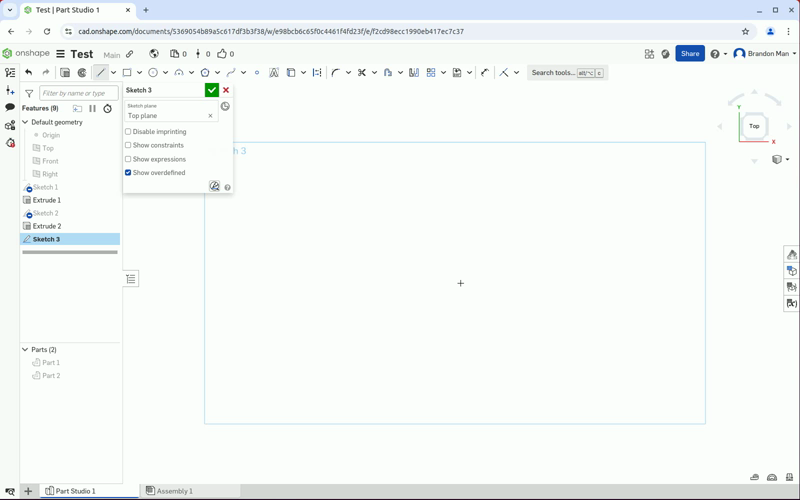
click(460, 282)
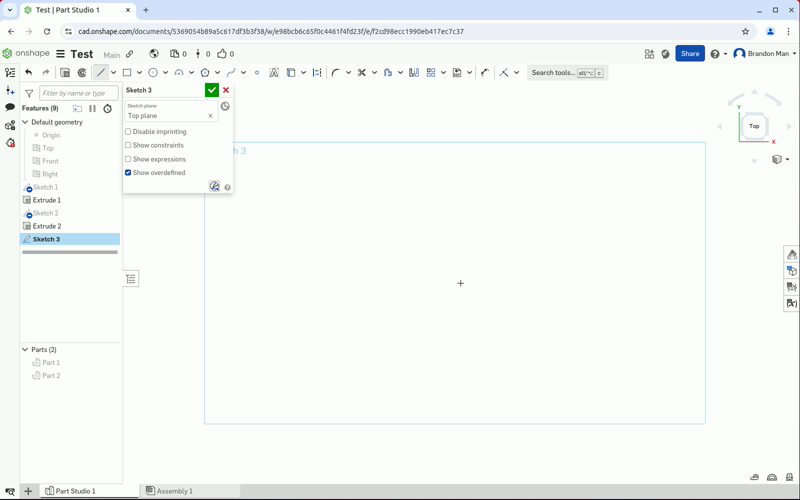
key_up(shift)
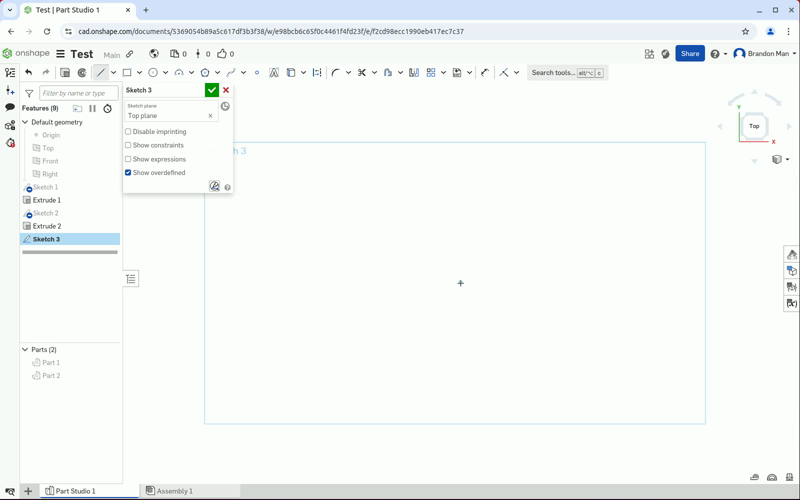
key_down(shift)
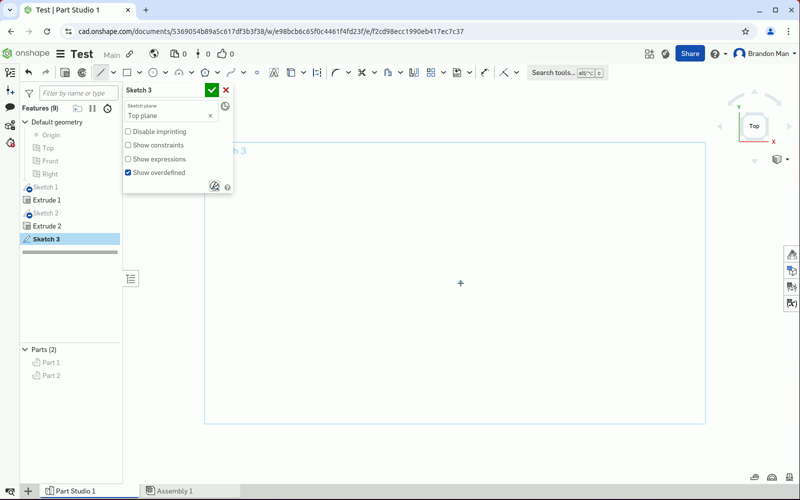
mouse_move(566, 282)
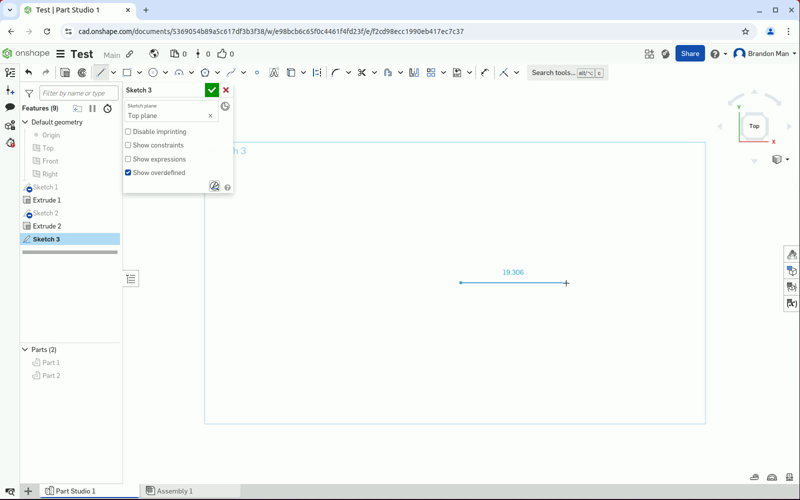
click(566, 282)
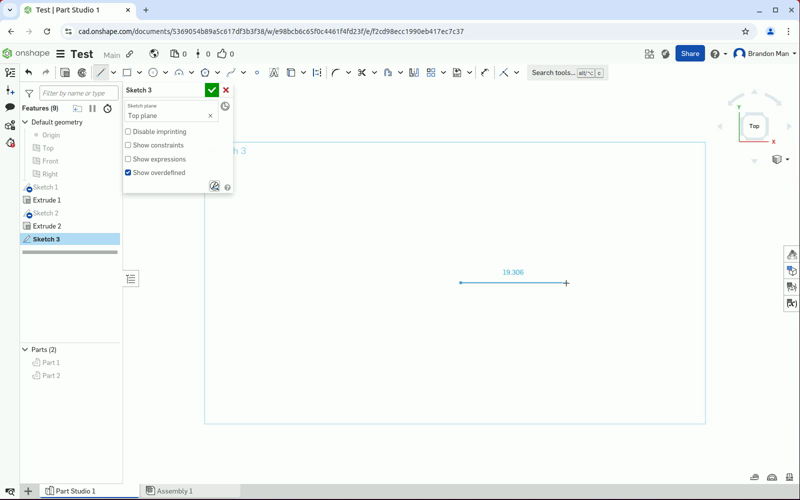
key_up(shift)
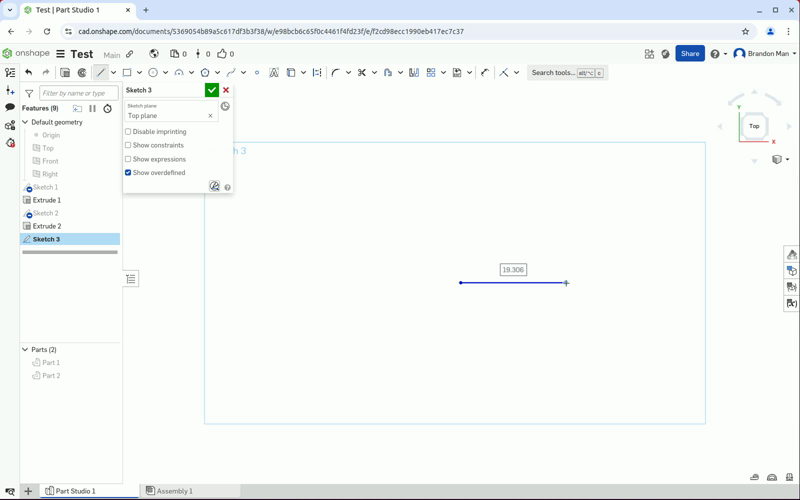
key_down(shift)
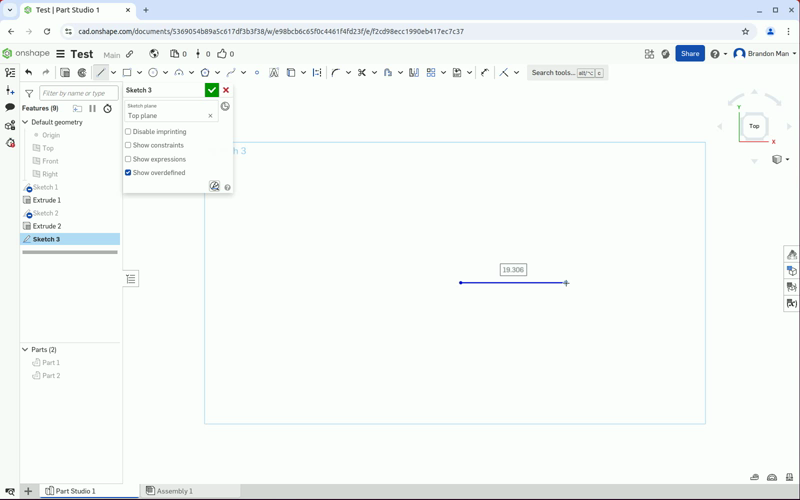
mouse_move(589, 282)
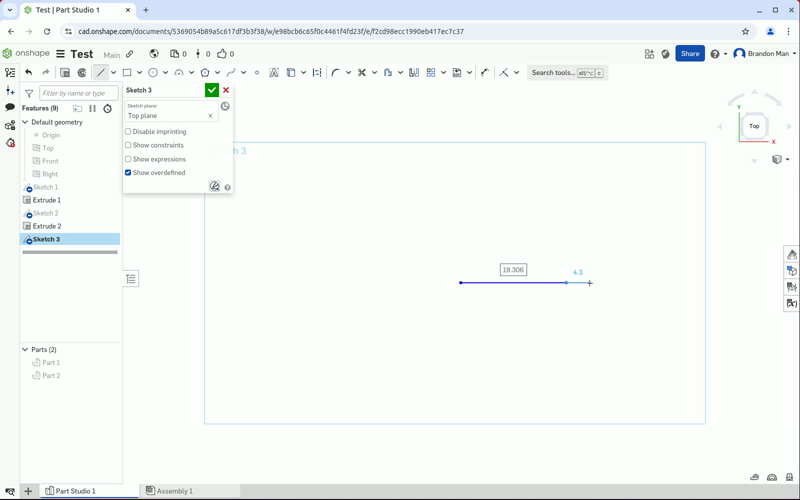
mouse_move(566, 277)
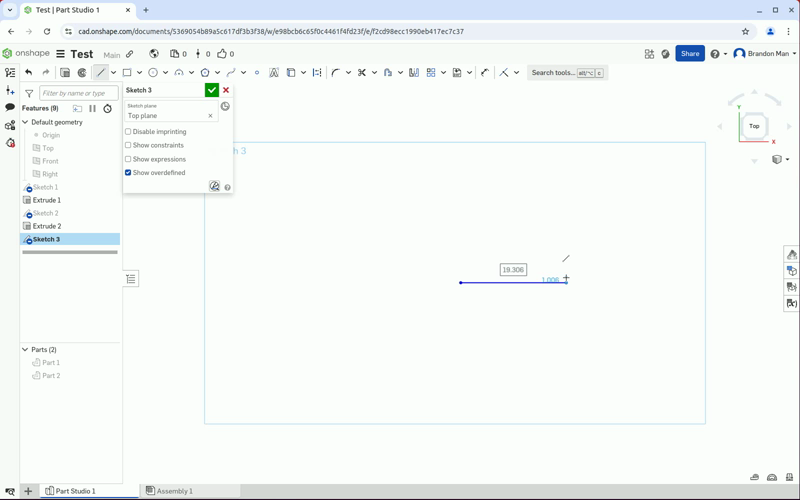
scroll(6)
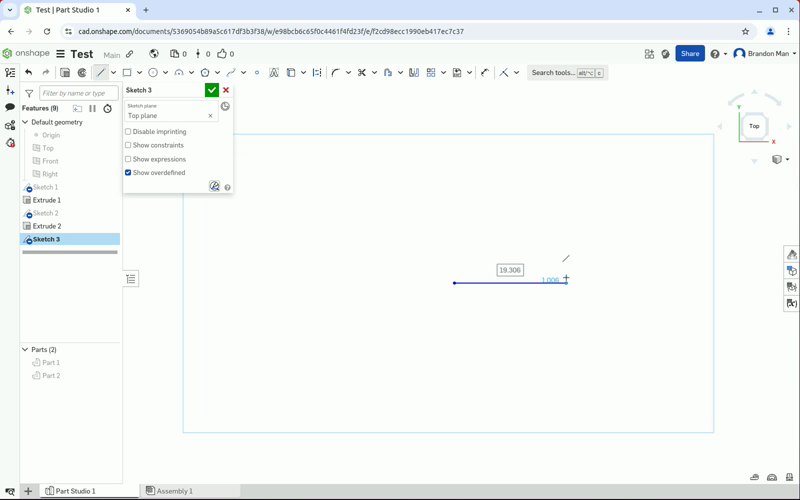
scroll(6)
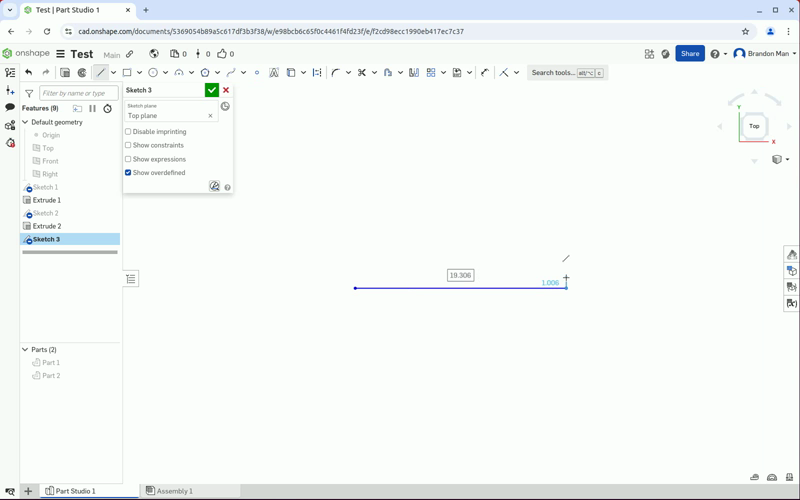
scroll(6)
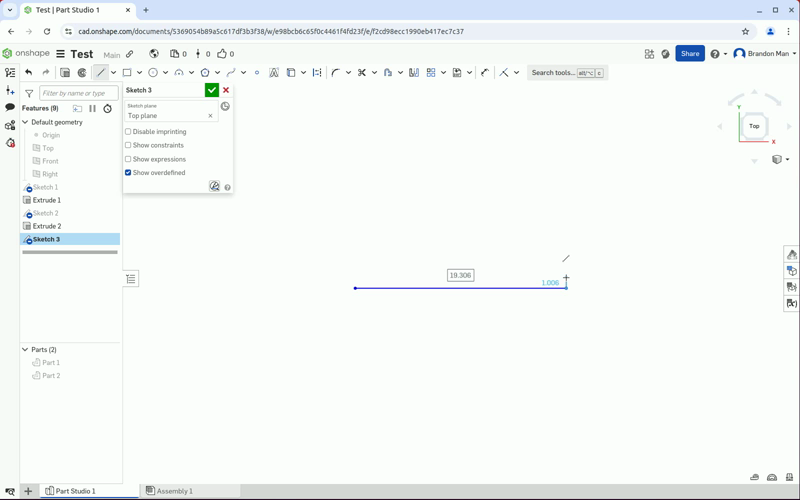
scroll(6)
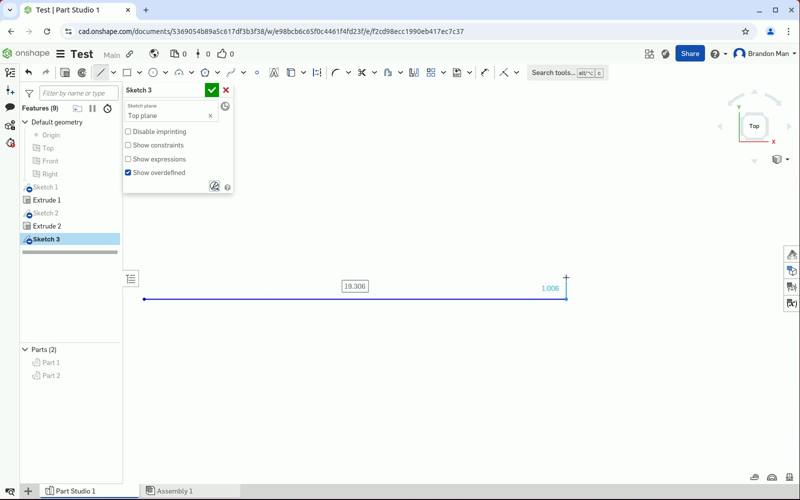
scroll(6)
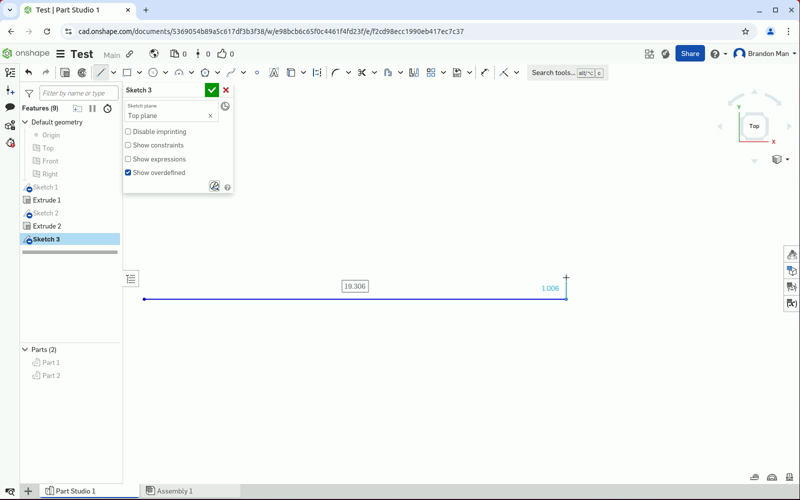
scroll(6)
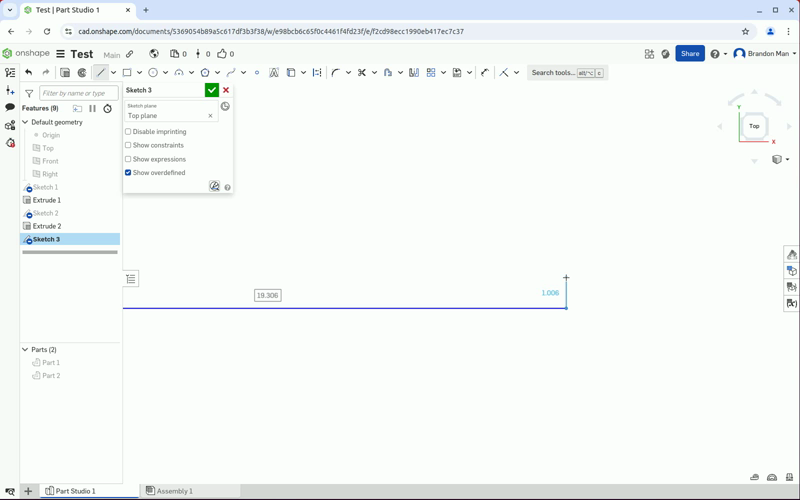
scroll(6)
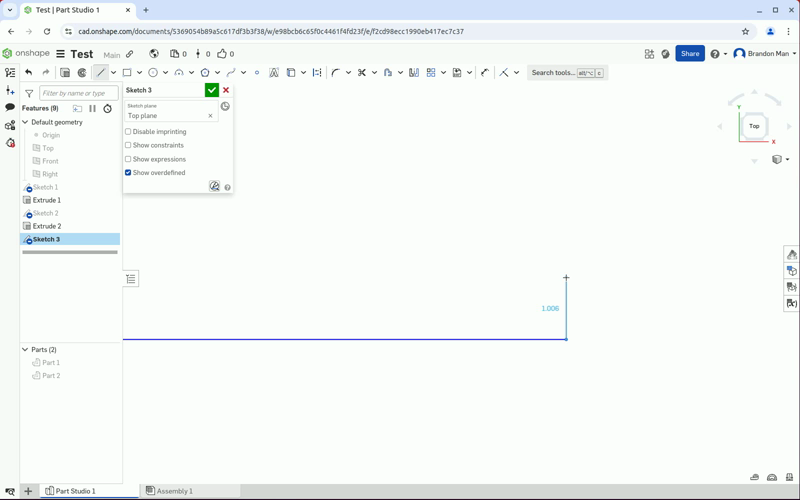
click(566, 277)
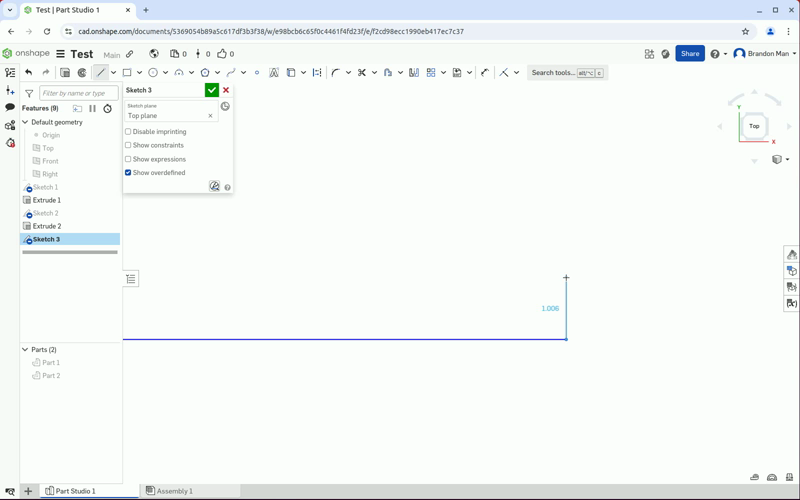
scroll(-6)
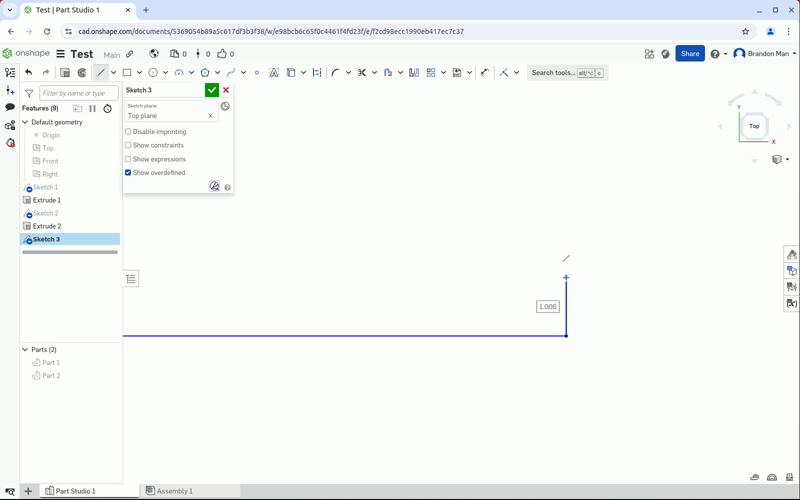
scroll(-6)
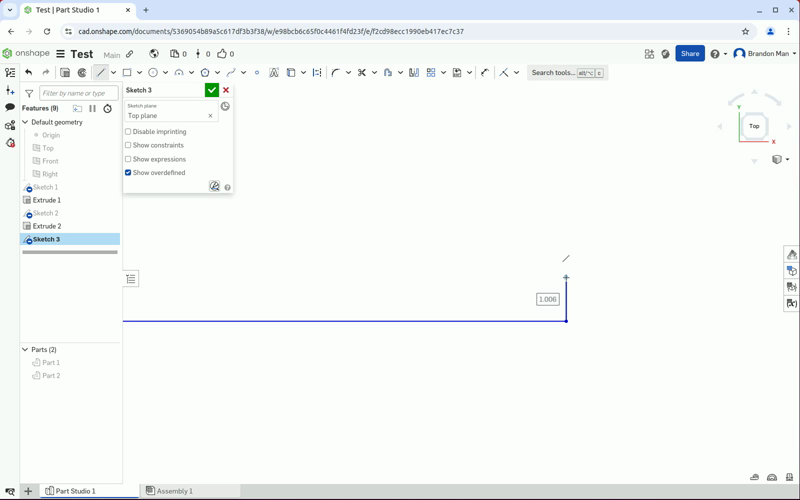
scroll(-6)
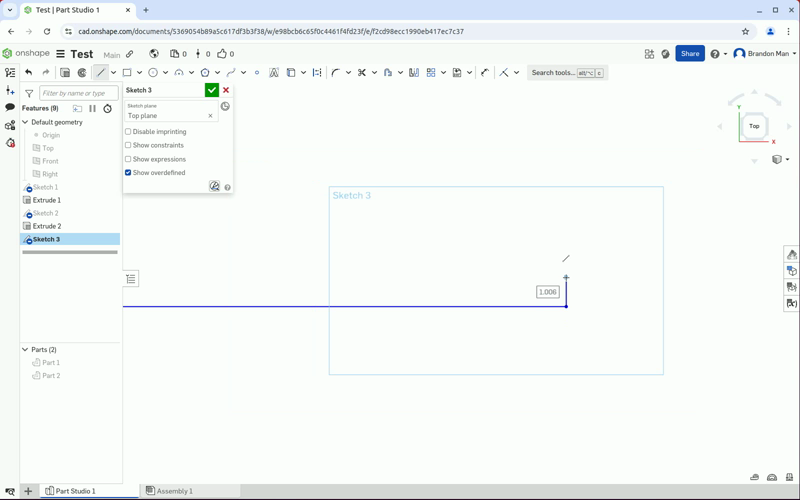
scroll(-6)
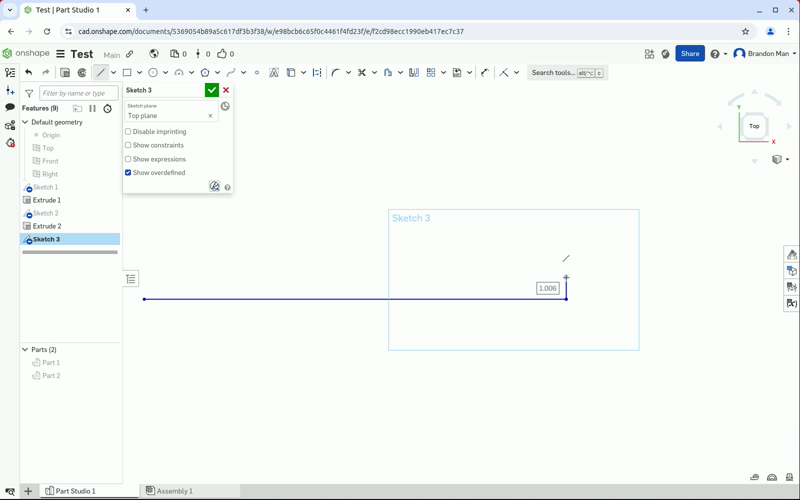
scroll(-6)
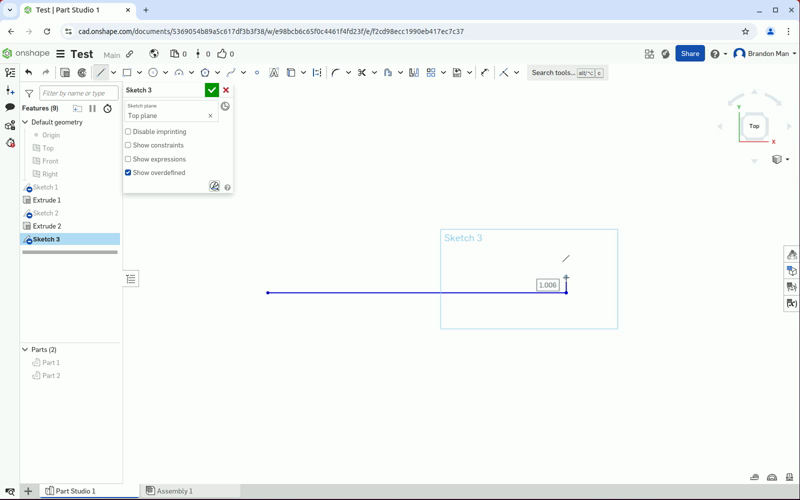
scroll(-6)
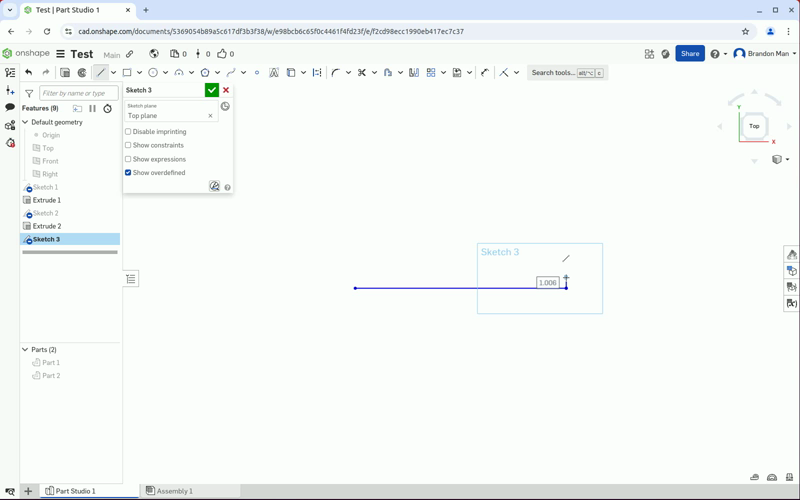
scroll(-6)
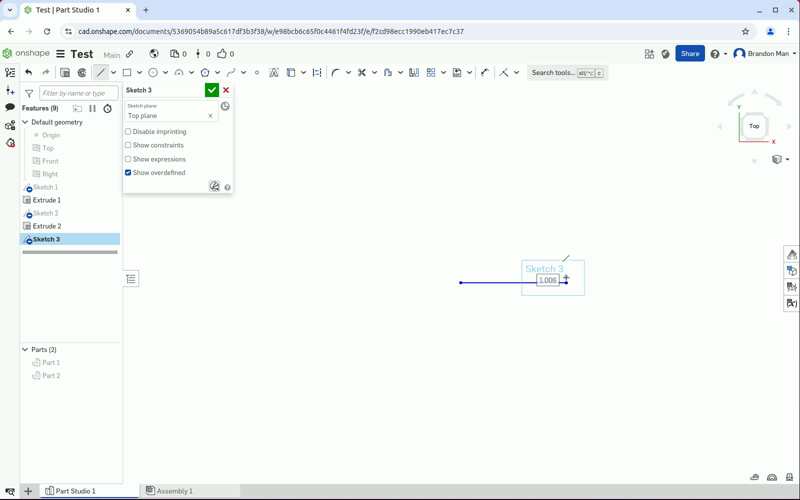
key_up(shift)
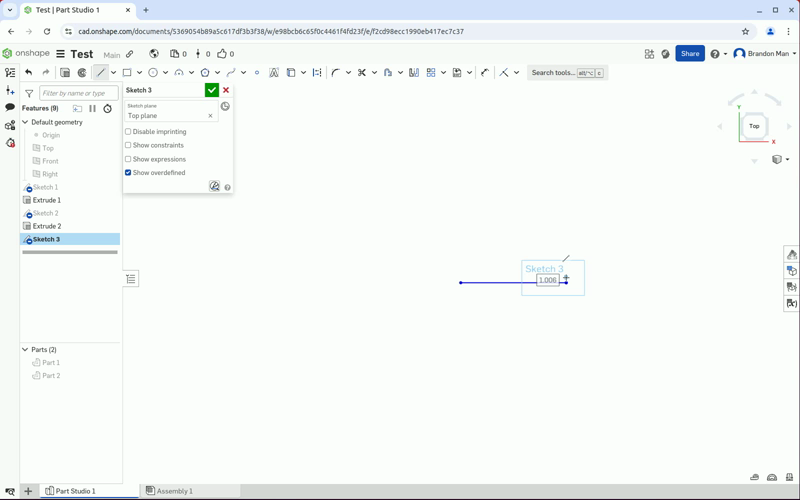
key(esc)
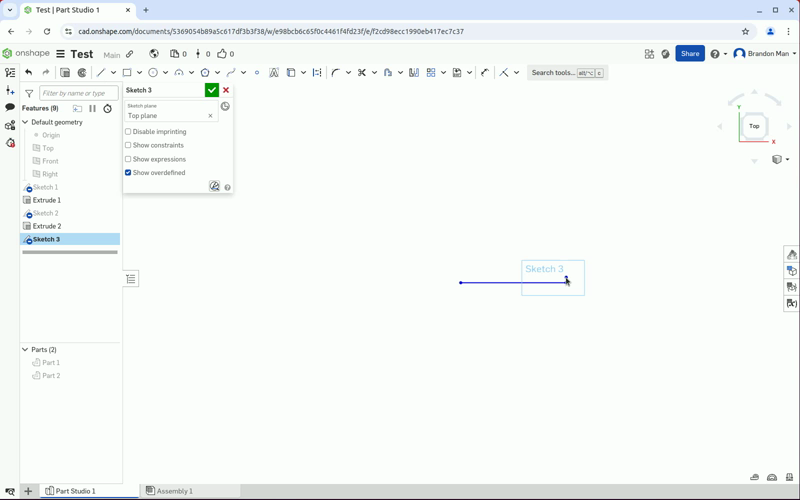
key(a)
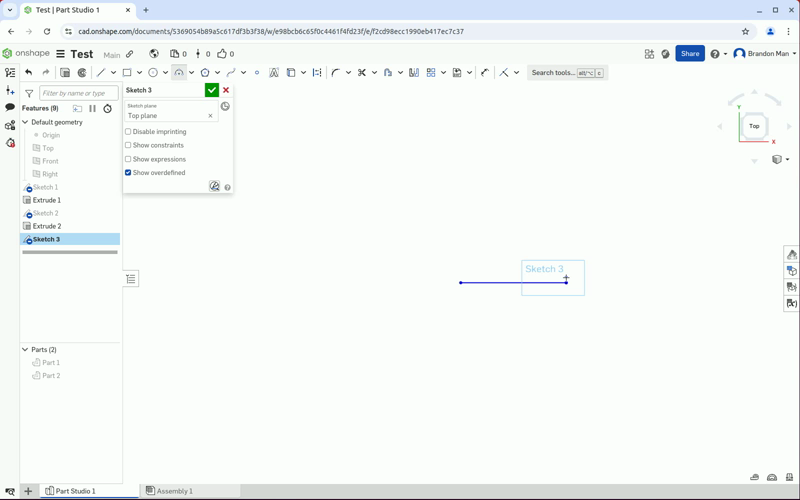
mouse_move(566, 277)
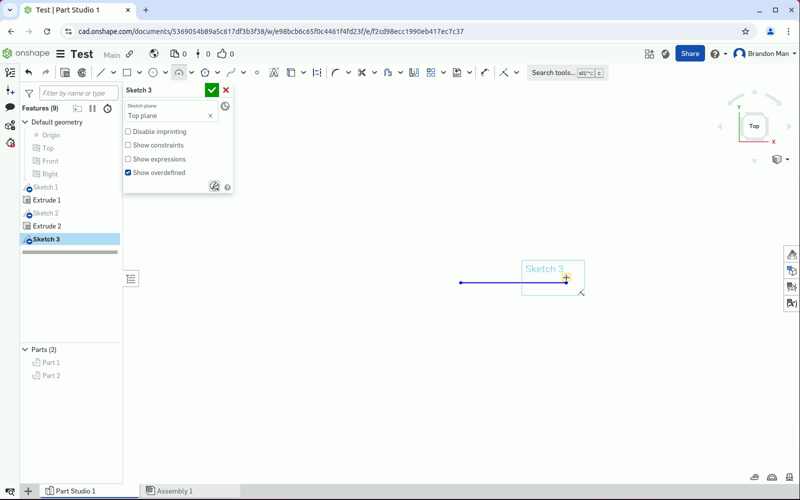
click(566, 277)
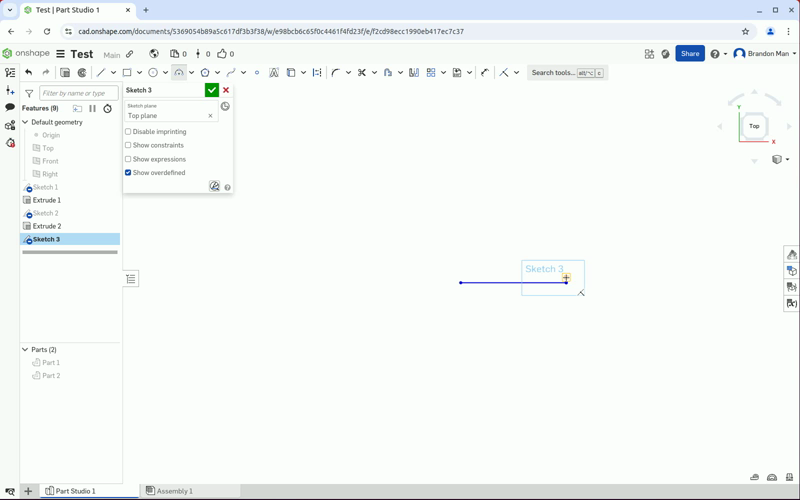
key_down(shift)
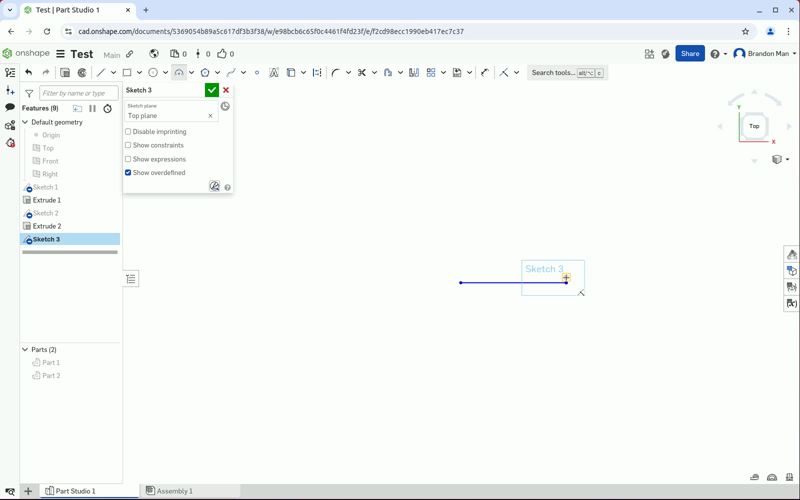
mouse_move(566, 273)
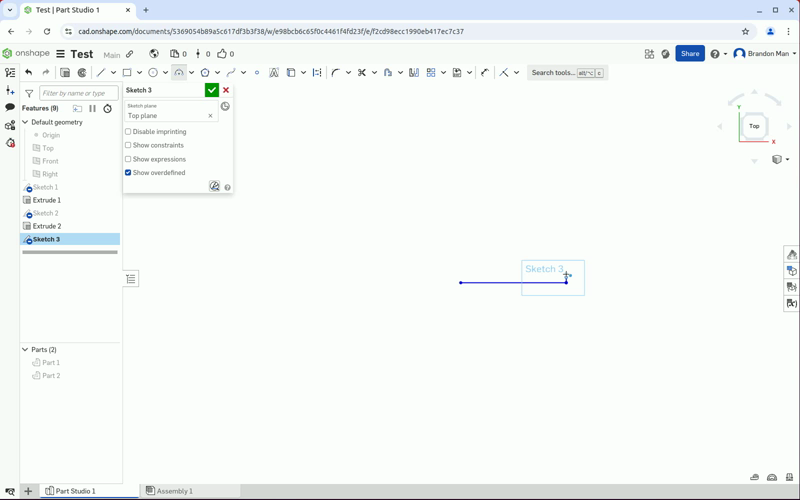
scroll(6)
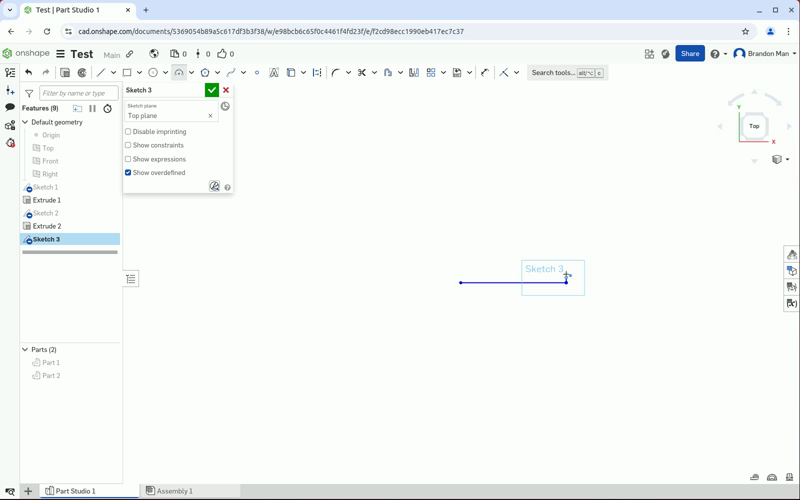
scroll(6)
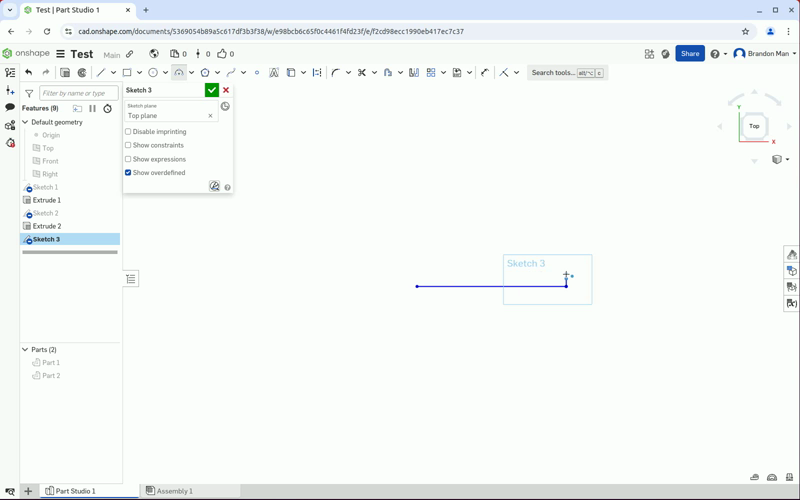
scroll(6)
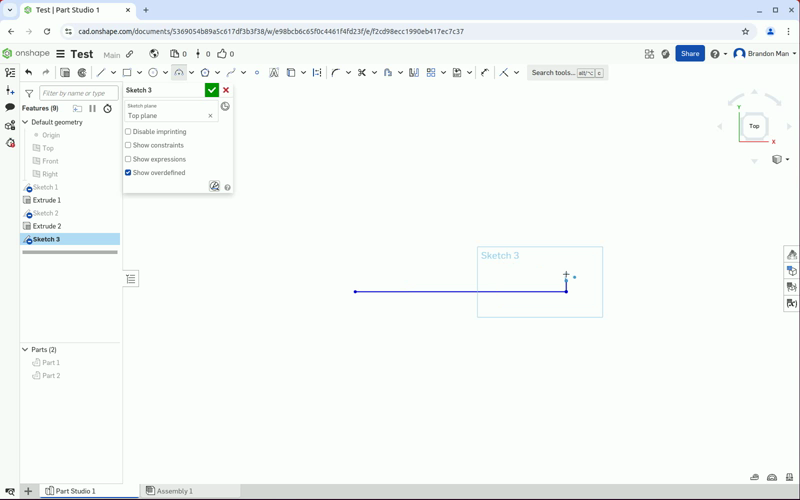
scroll(6)
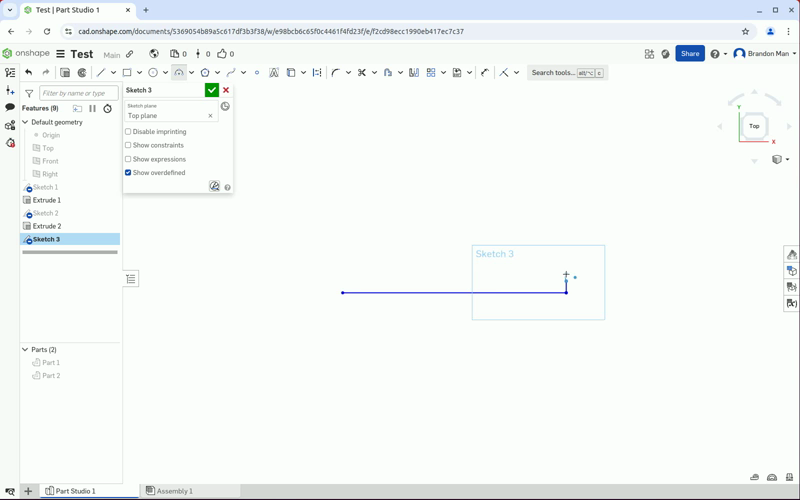
scroll(6)
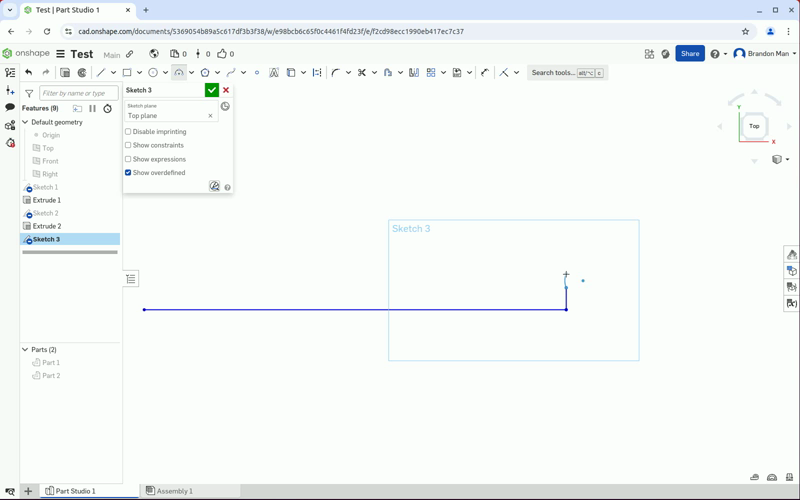
scroll(6)
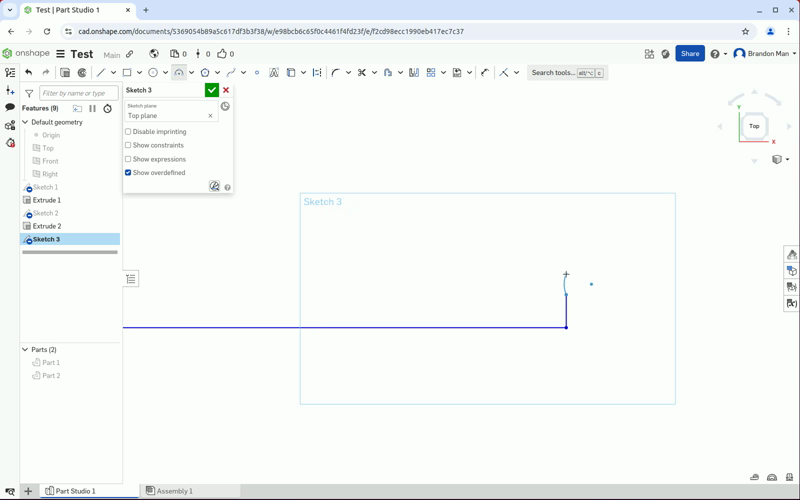
scroll(6)
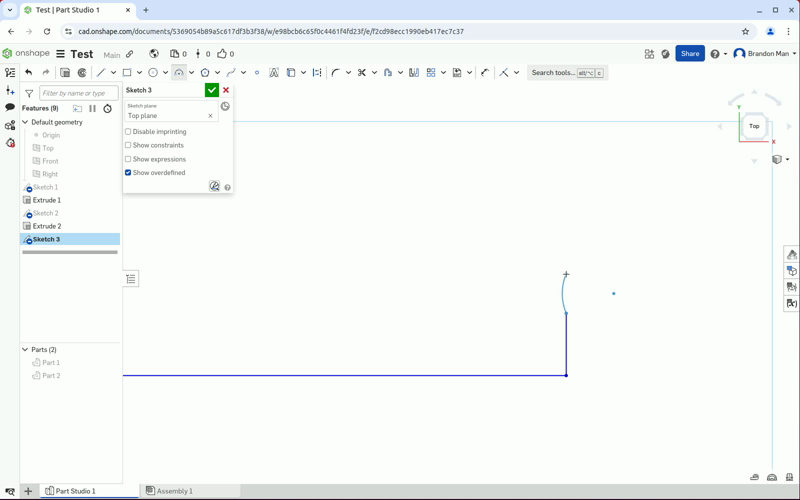
click(566, 273)
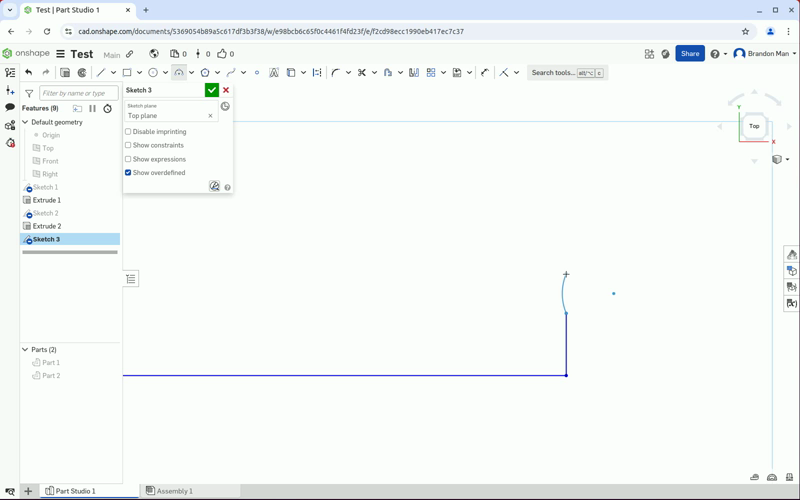
scroll(-6)
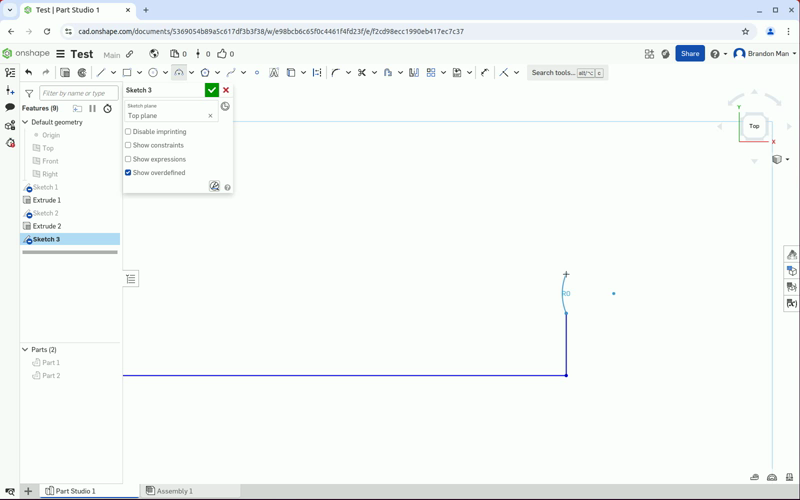
scroll(-6)
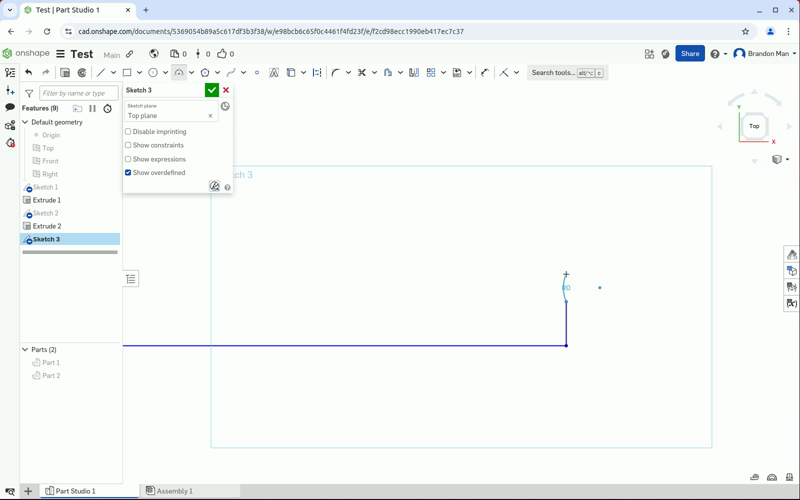
scroll(-6)
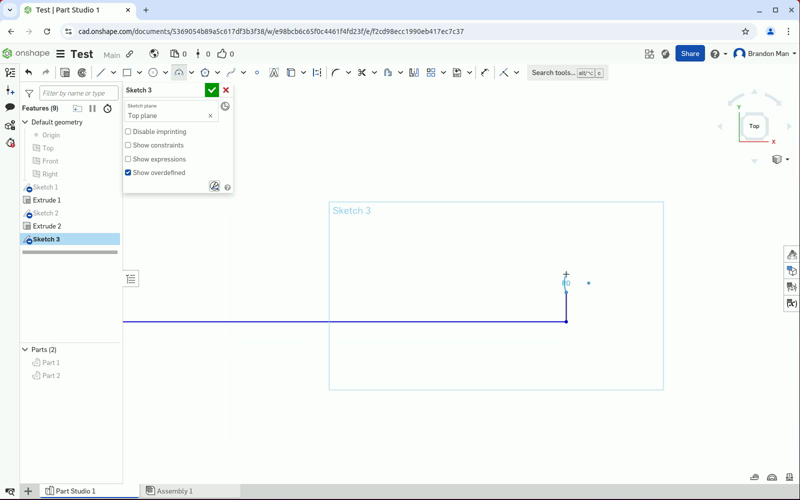
scroll(-6)
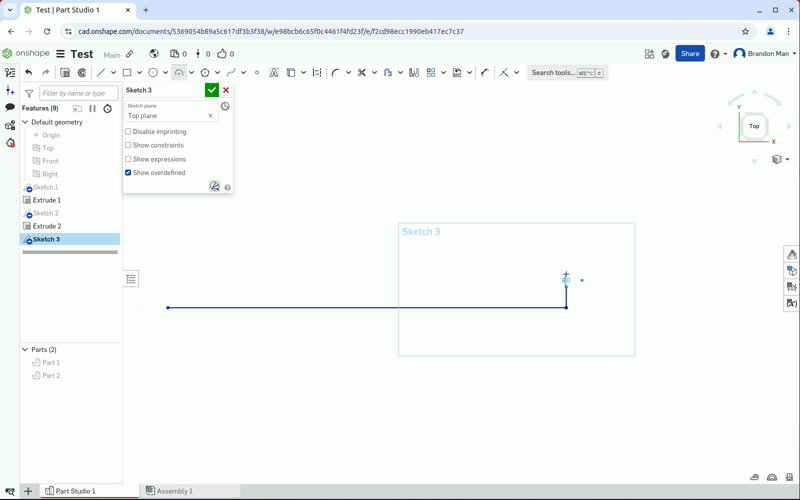
scroll(-6)
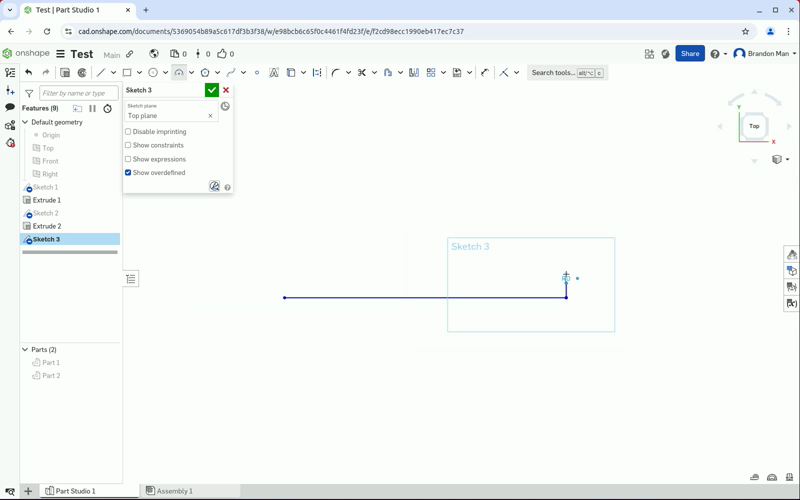
scroll(-6)
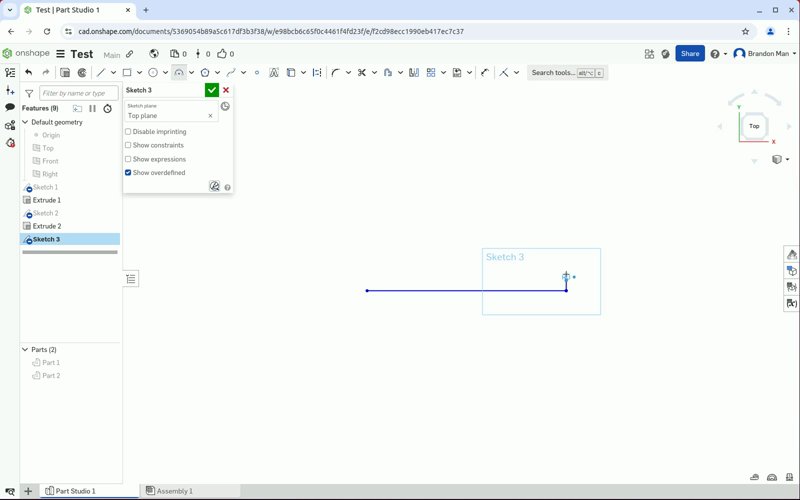
scroll(-6)
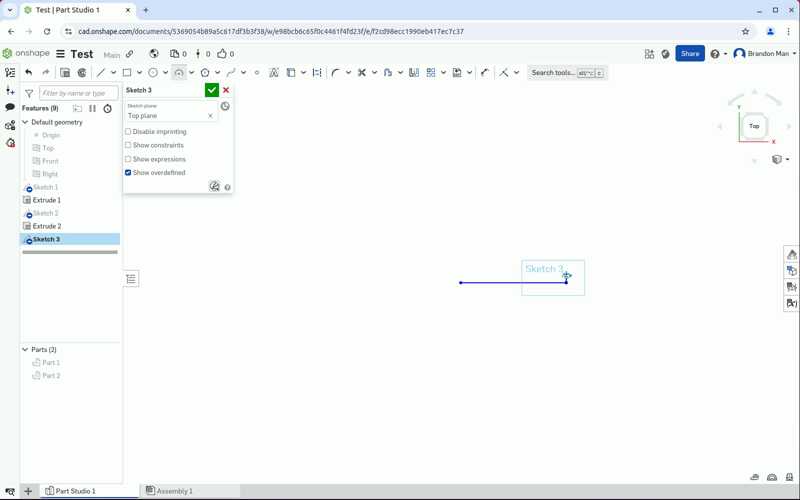
mouse_move(564, 275)
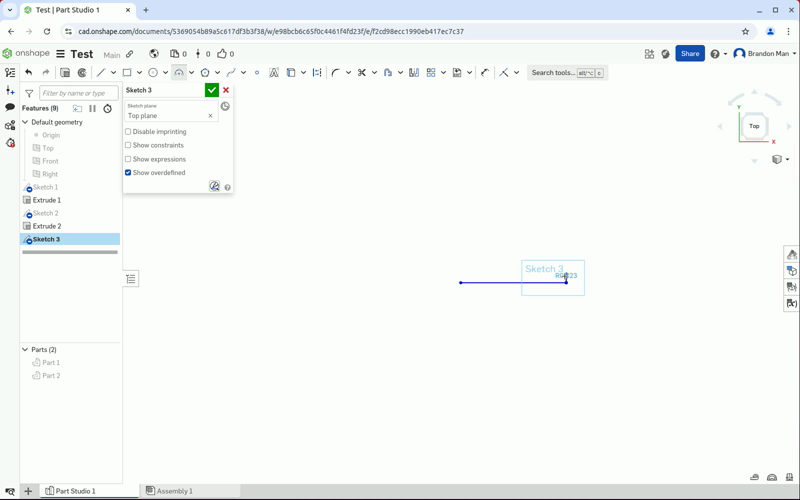
scroll(6)
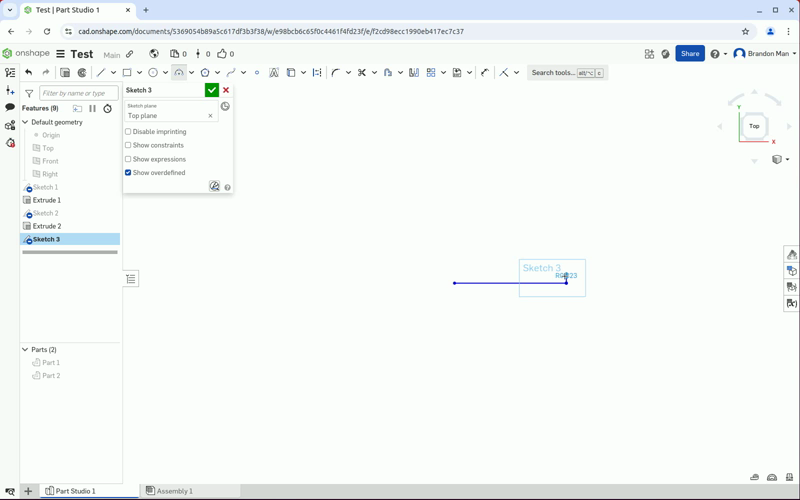
scroll(6)
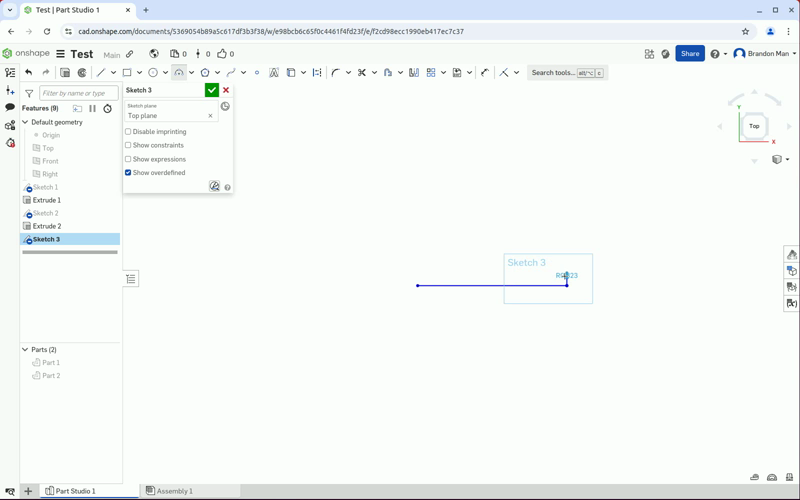
scroll(6)
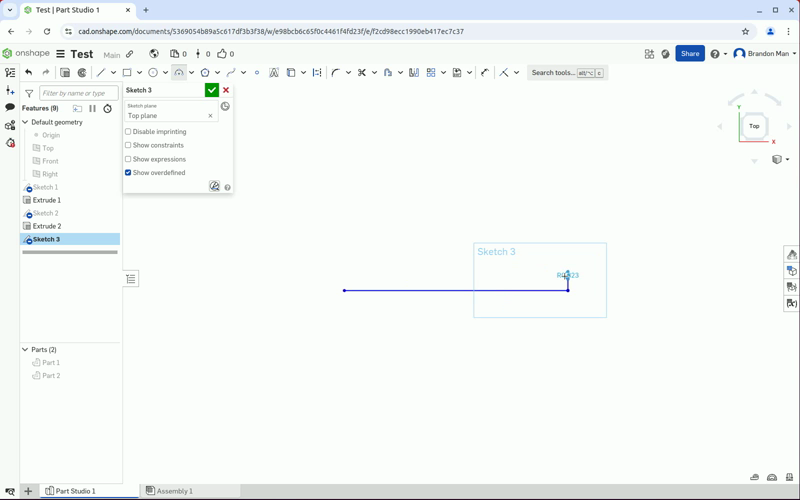
scroll(6)
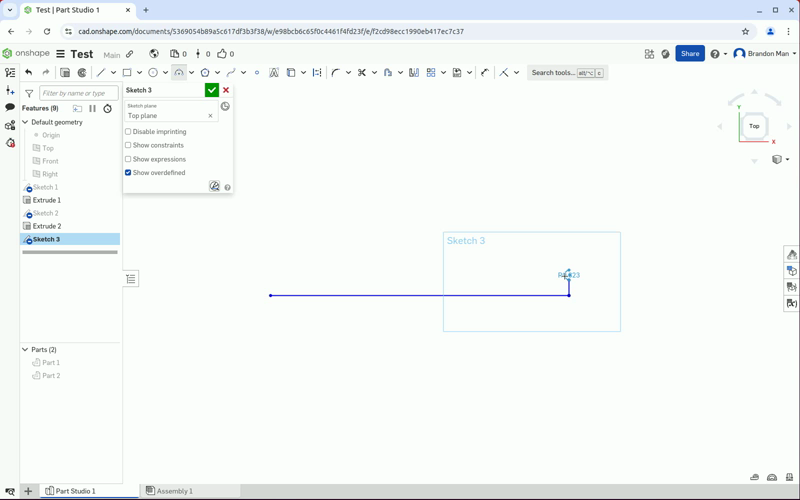
scroll(6)
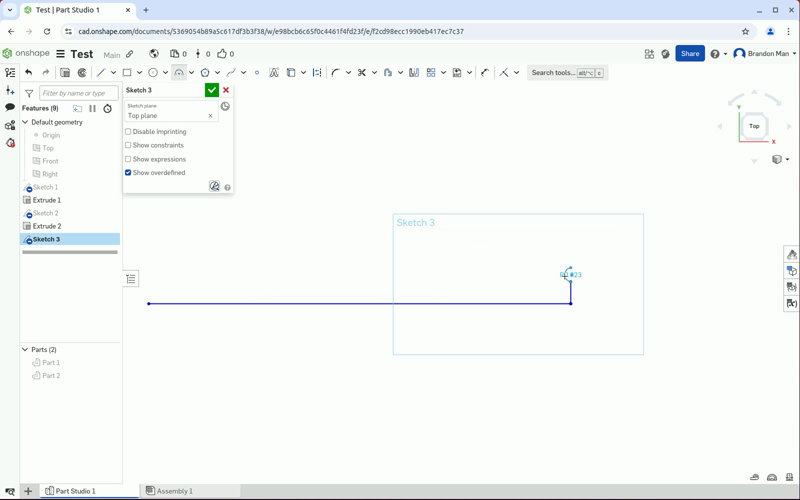
scroll(6)
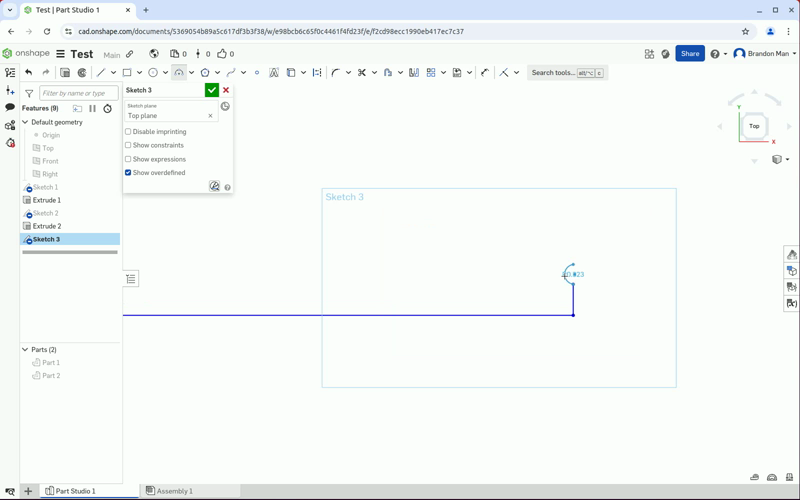
scroll(6)
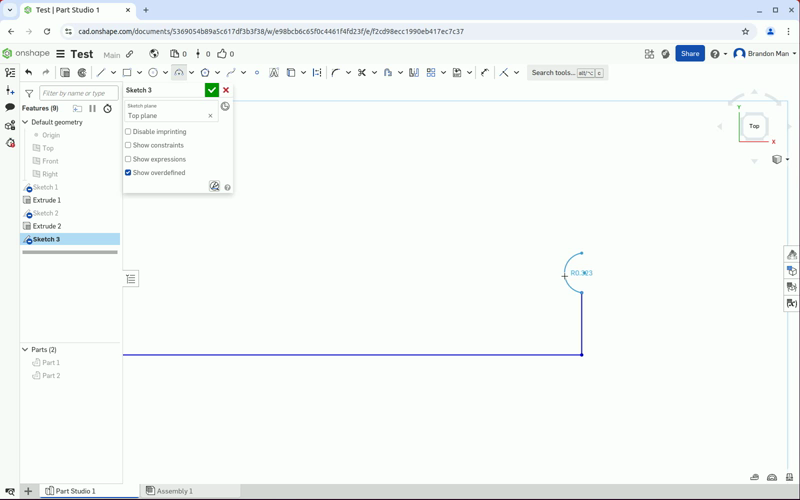
click(564, 275)
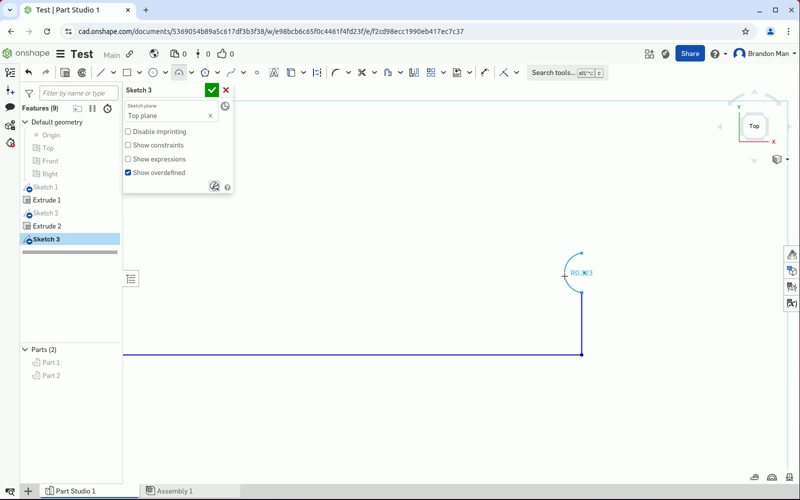
scroll(-6)
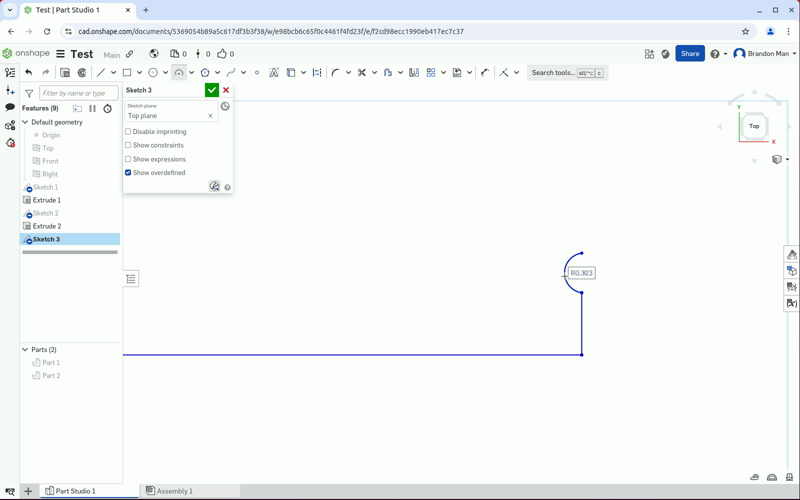
scroll(-6)
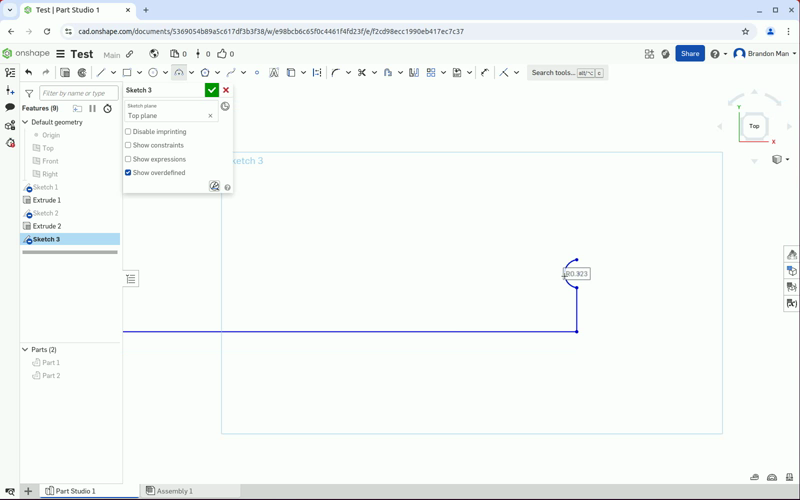
scroll(-6)
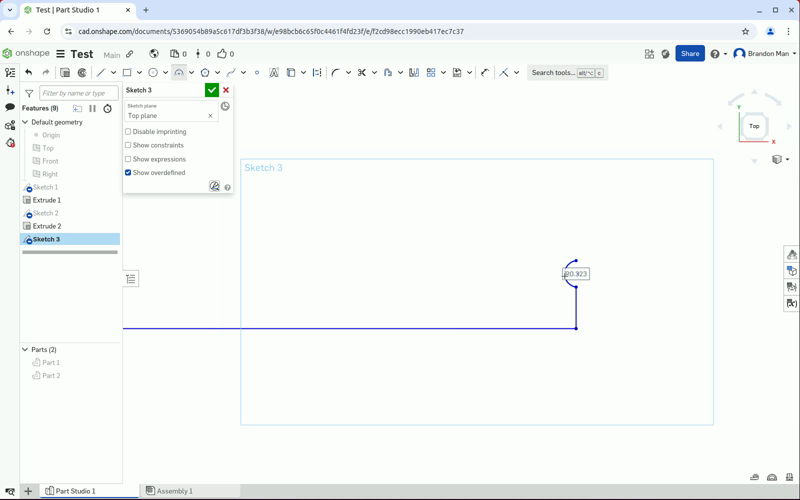
scroll(-6)
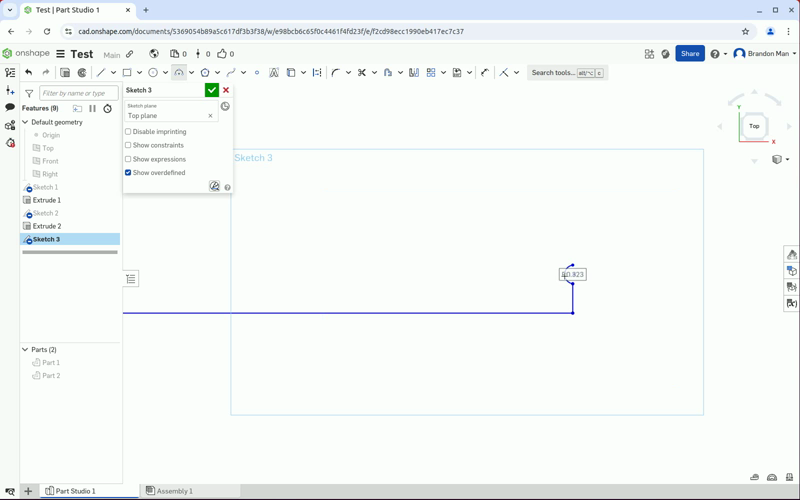
scroll(-6)
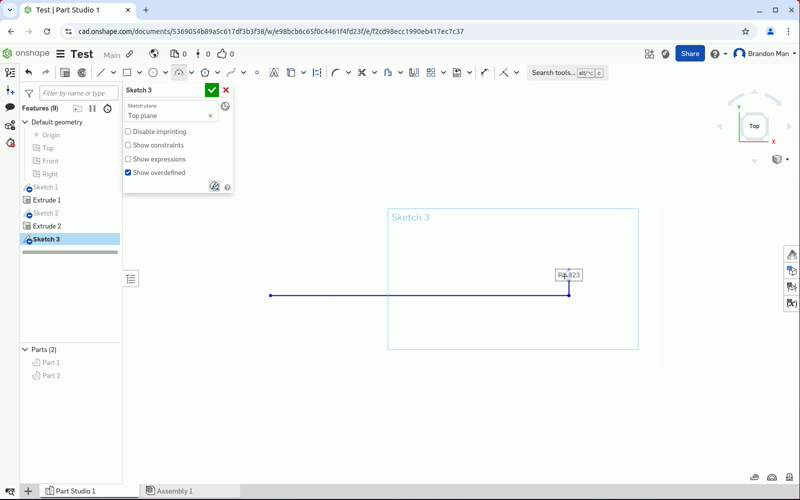
scroll(-6)
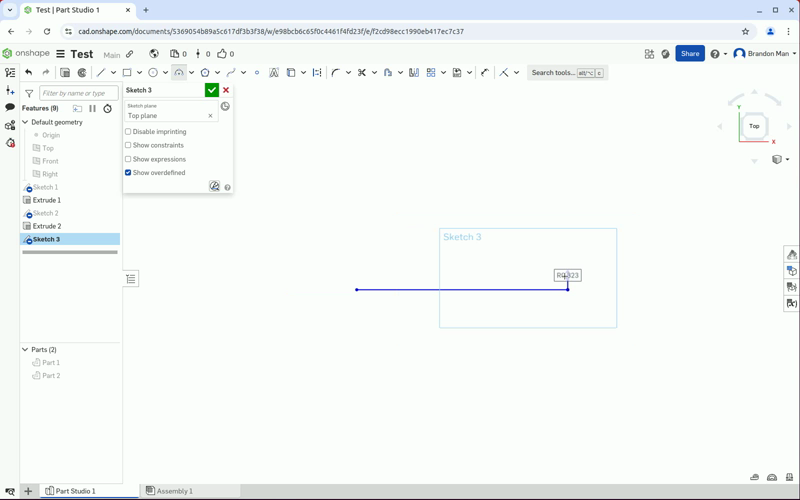
scroll(-6)
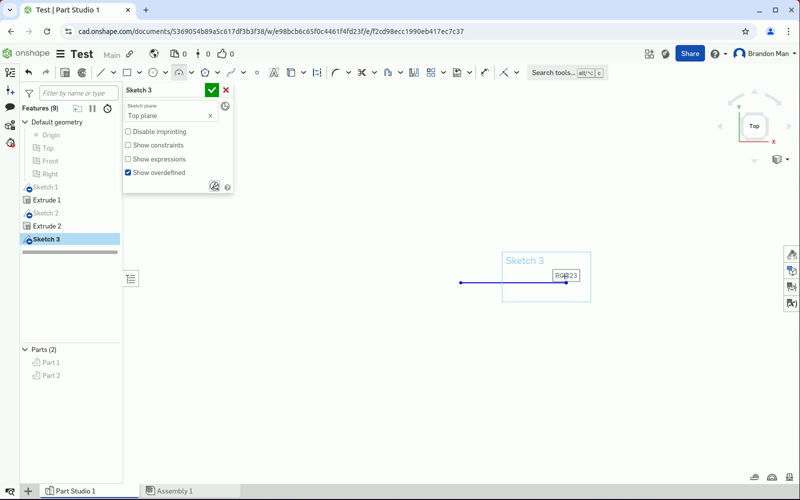
key_up(shift)
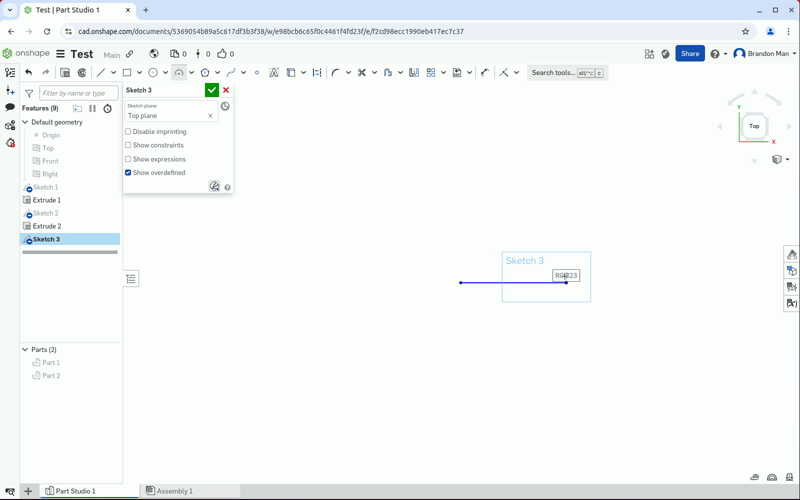
key(esc)
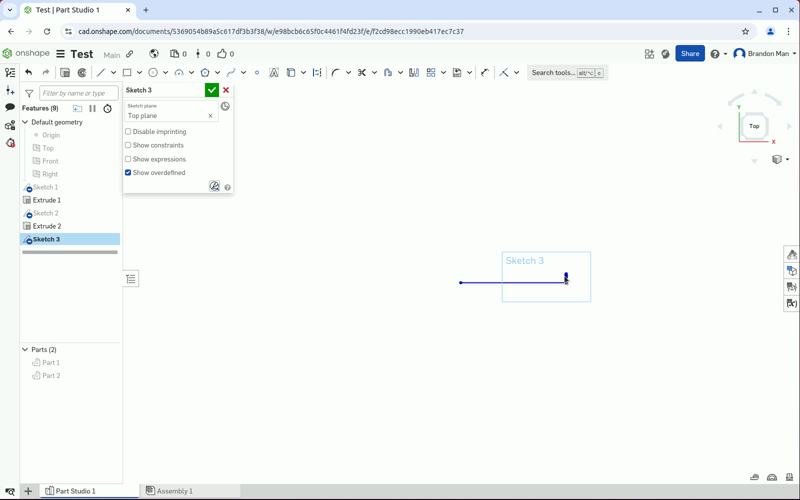
key(l)
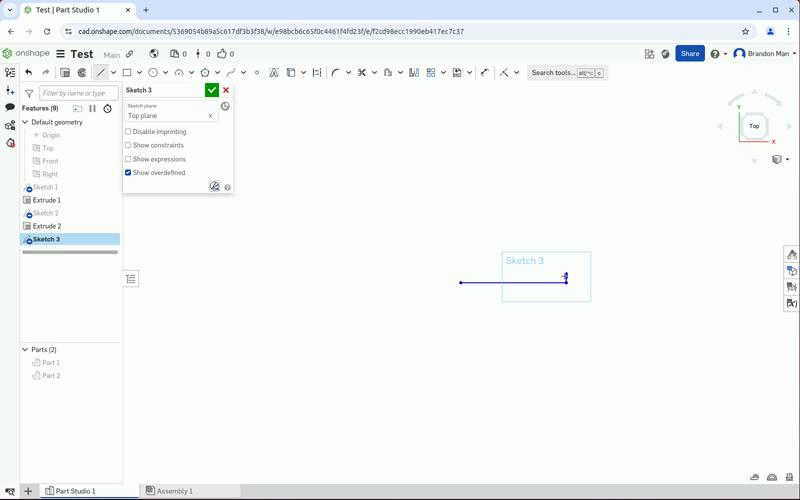
mouse_move(566, 273)
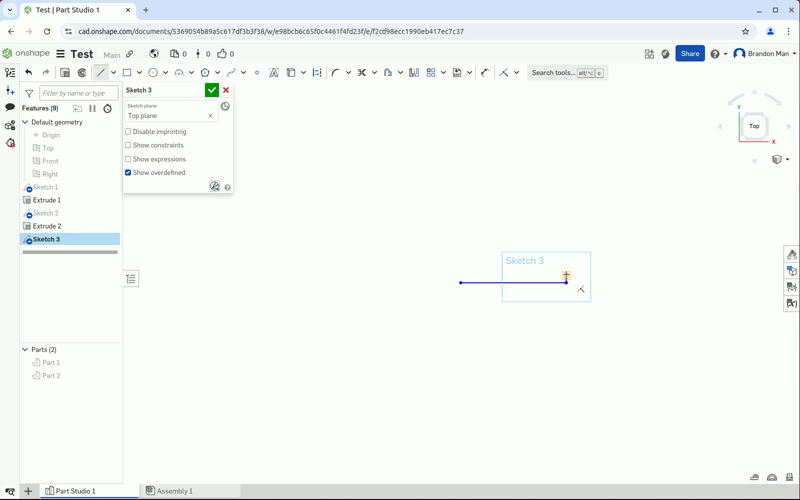
scroll(6)
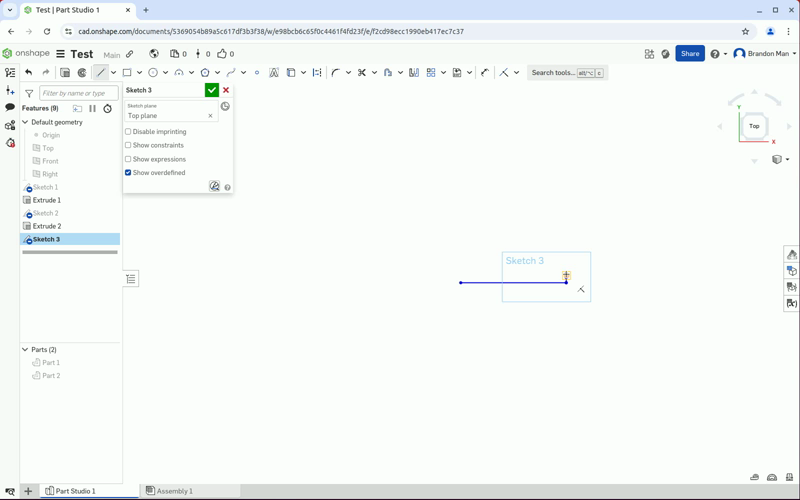
scroll(6)
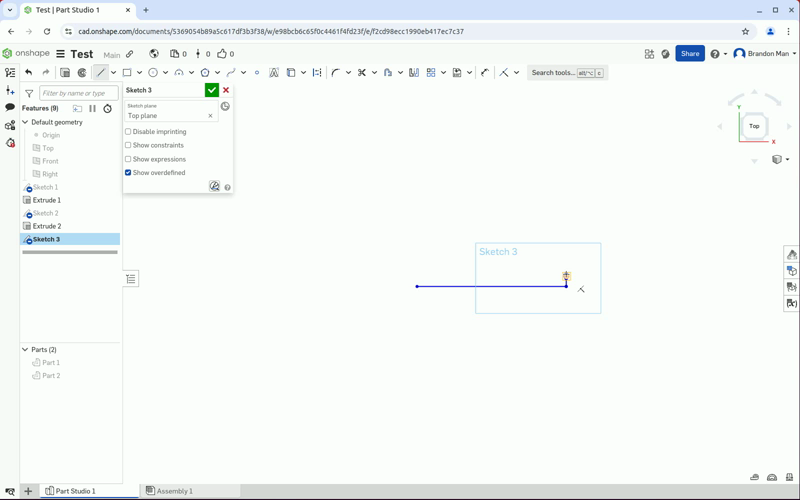
scroll(6)
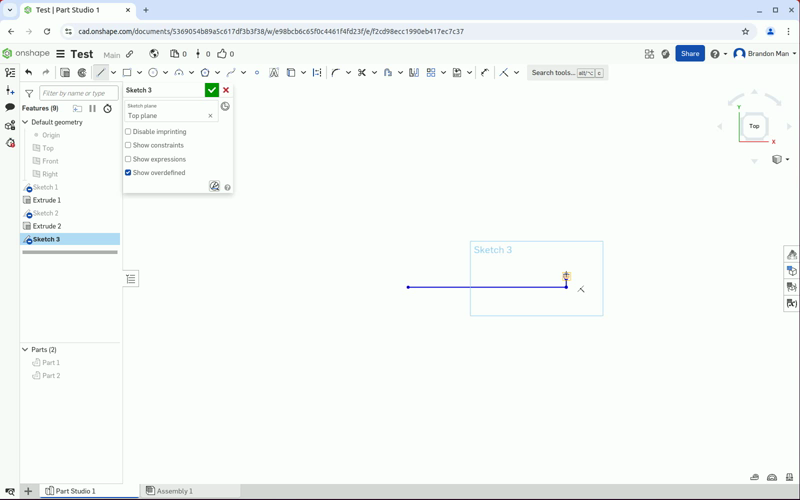
scroll(6)
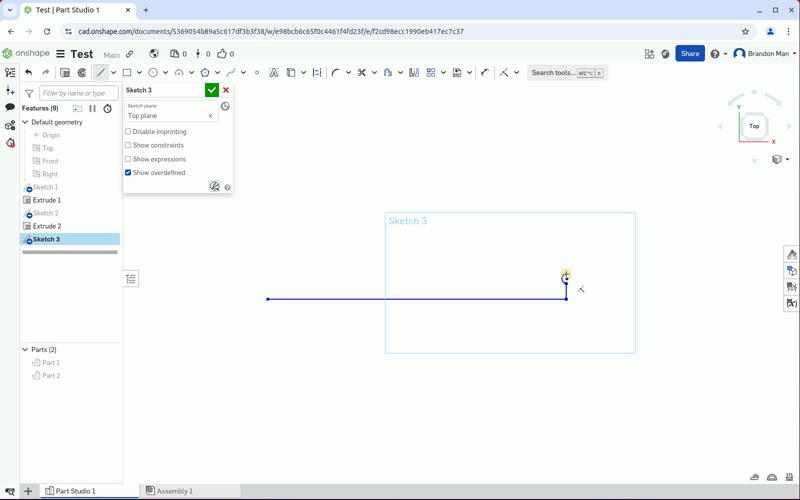
scroll(6)
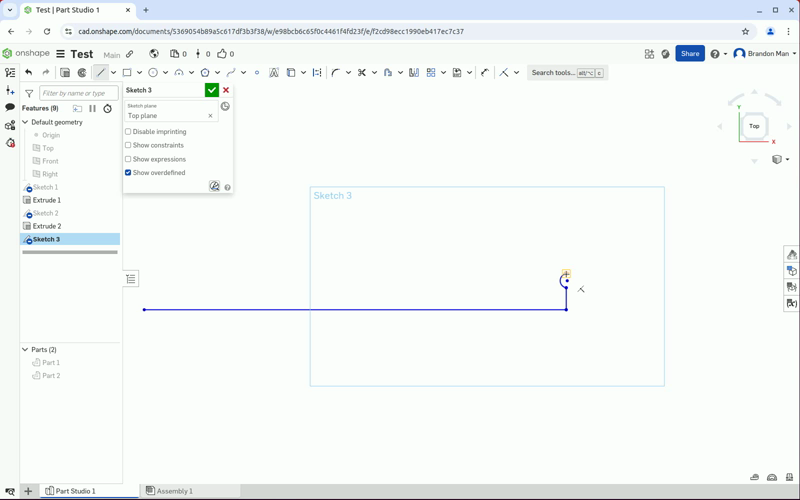
scroll(6)
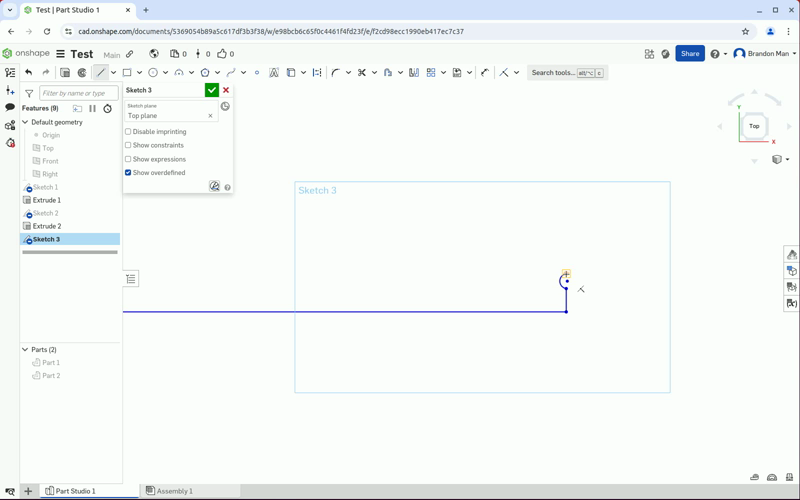
scroll(6)
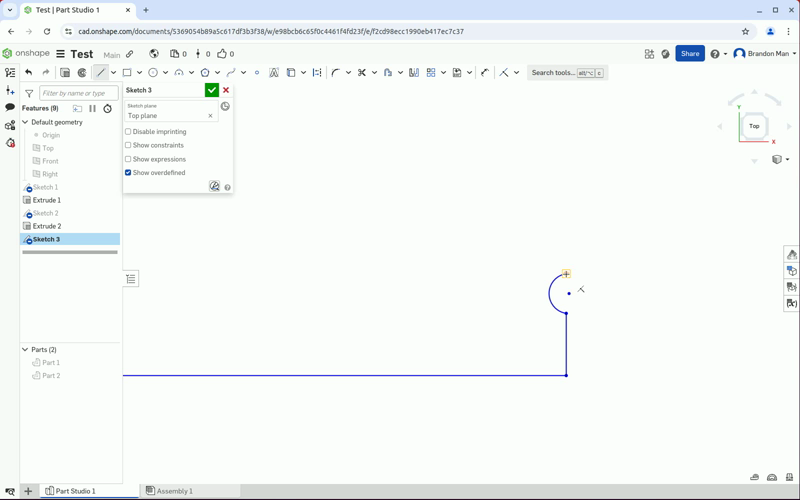
click(566, 273)
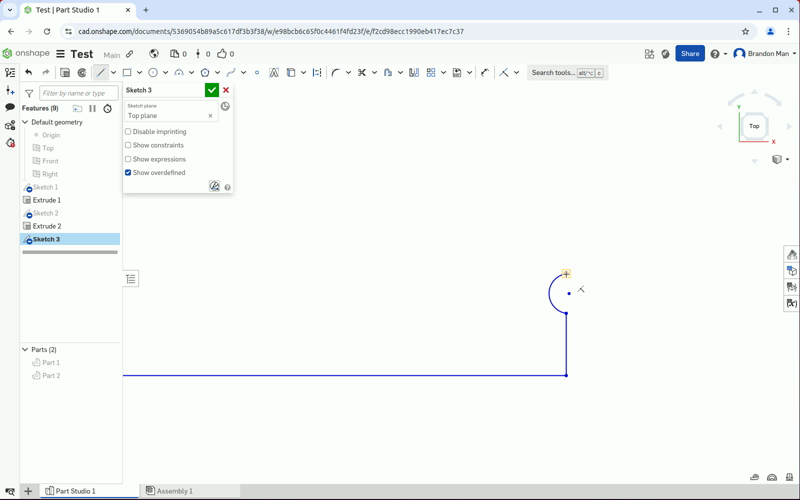
scroll(-6)
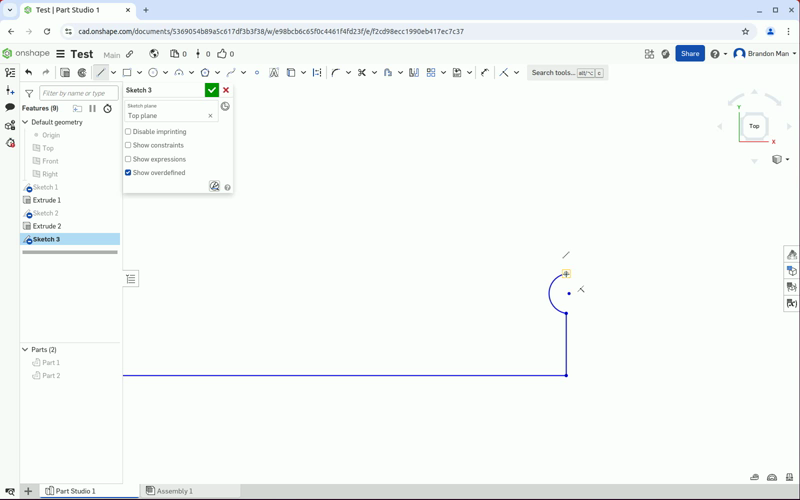
scroll(-6)
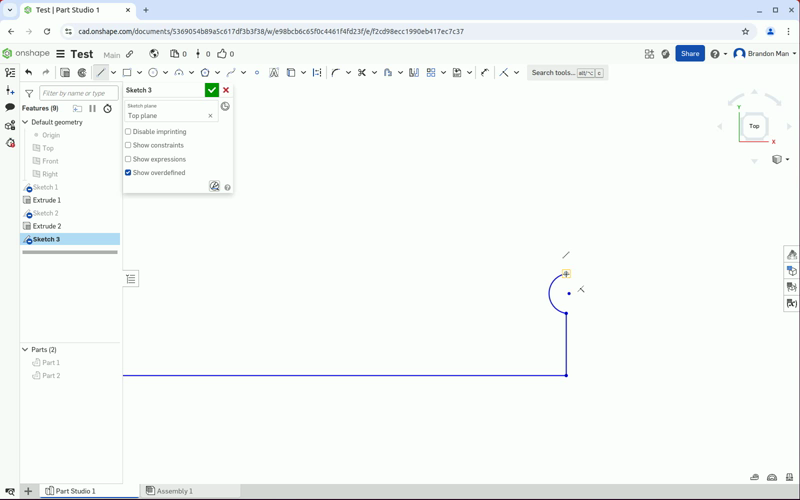
scroll(-6)
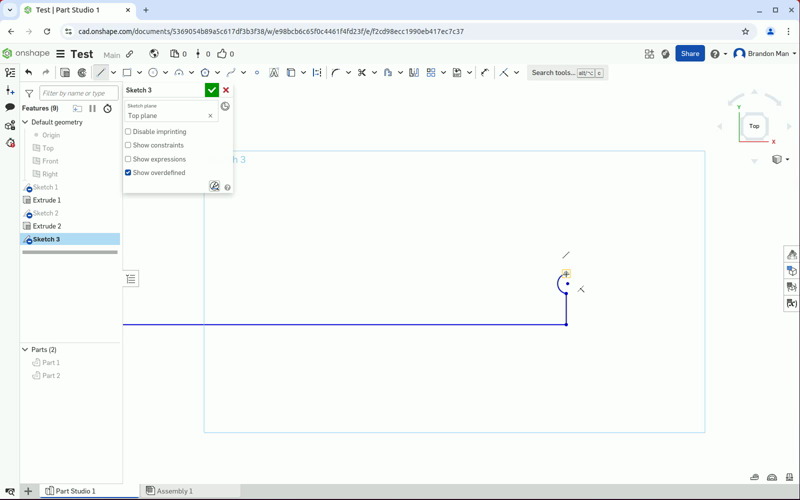
scroll(-6)
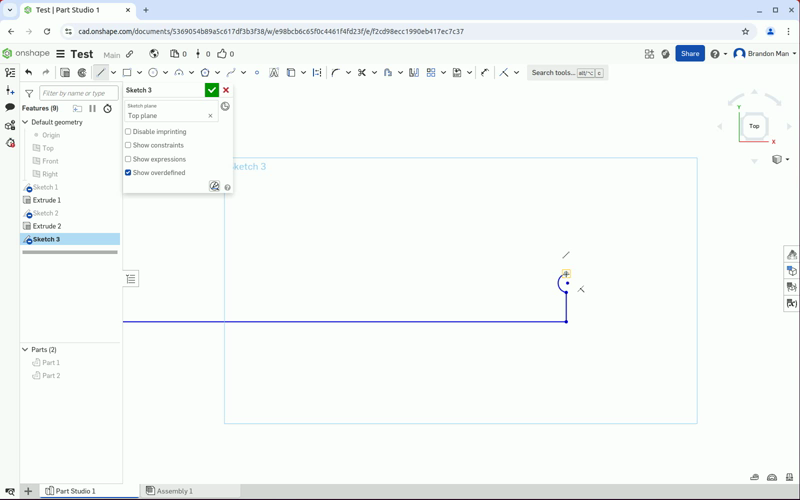
scroll(-6)
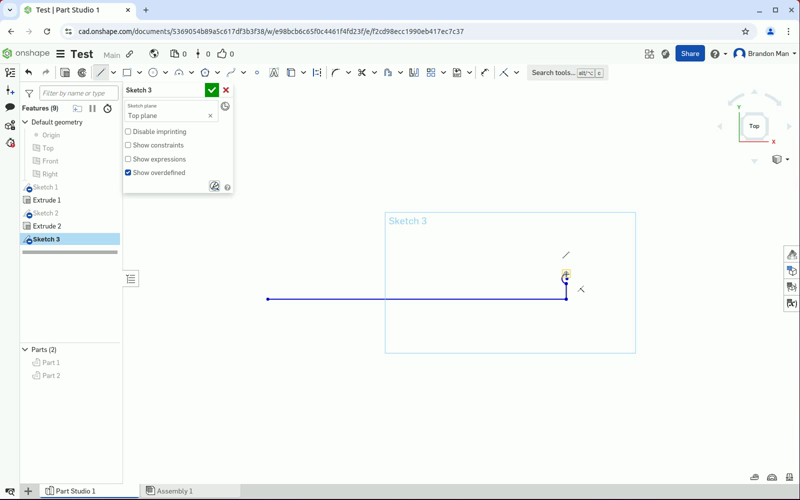
scroll(-6)
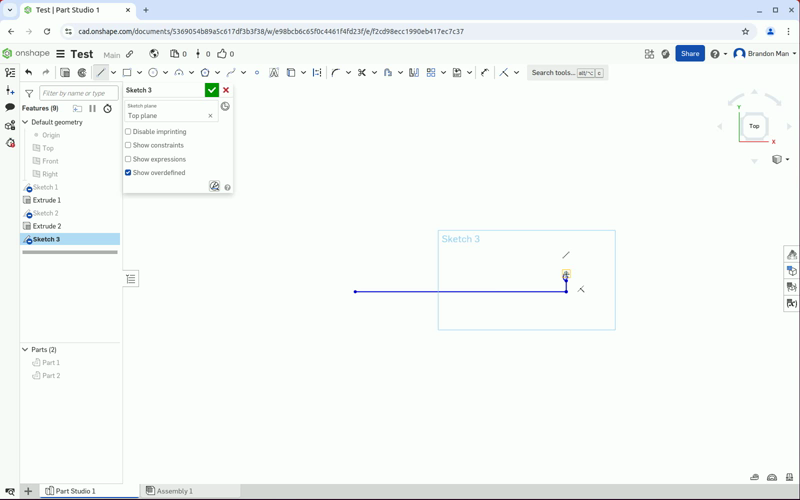
scroll(-6)
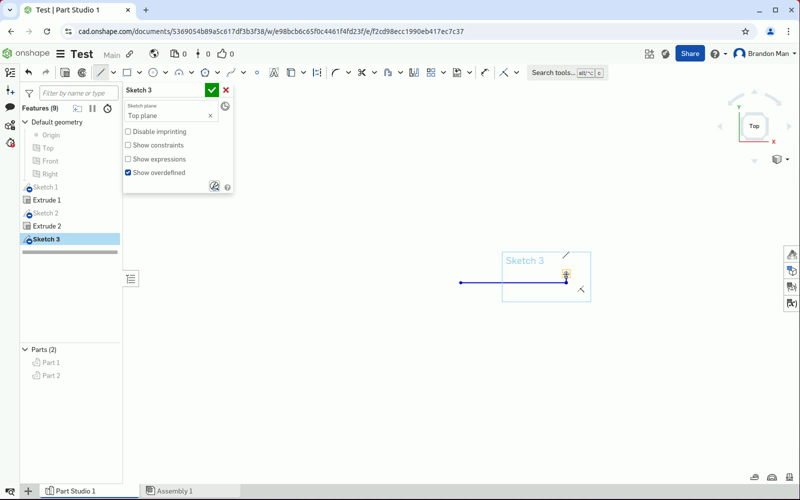
key_down(shift)
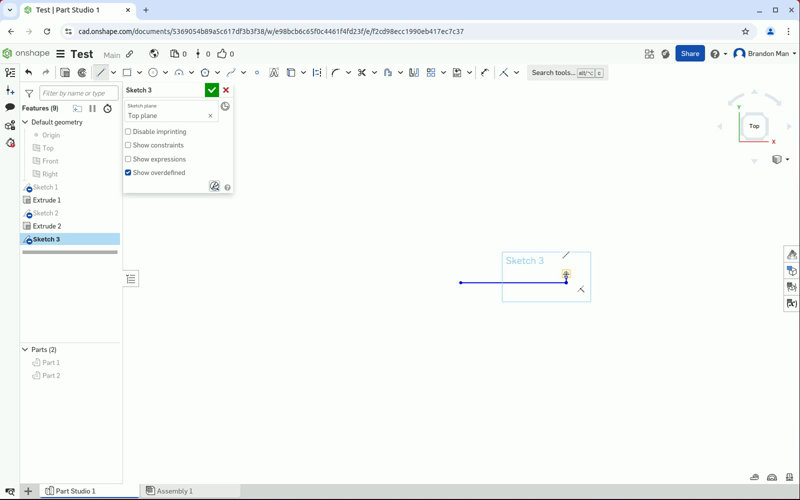
mouse_move(589, 273)
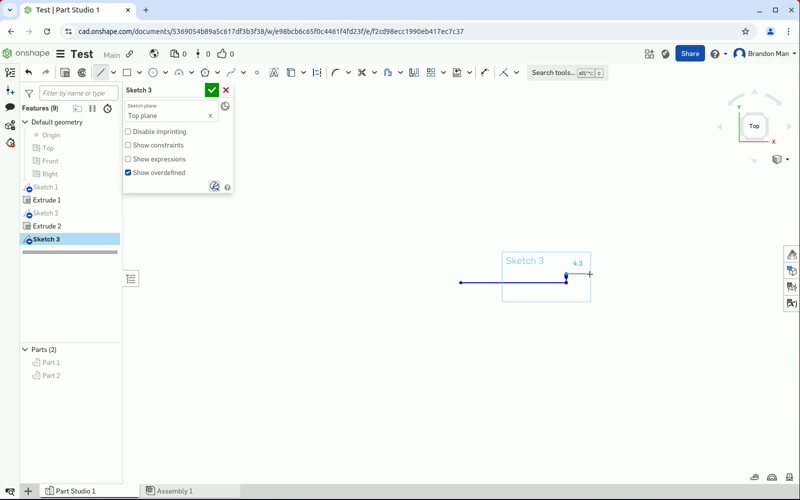
mouse_move(566, 268)
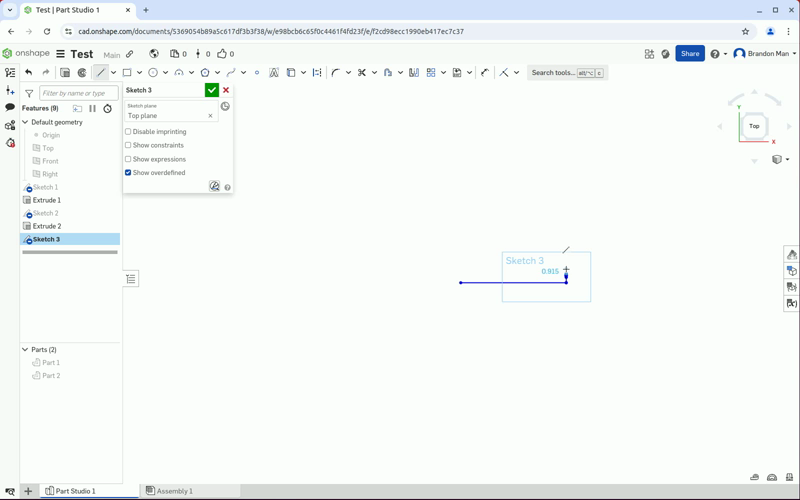
scroll(6)
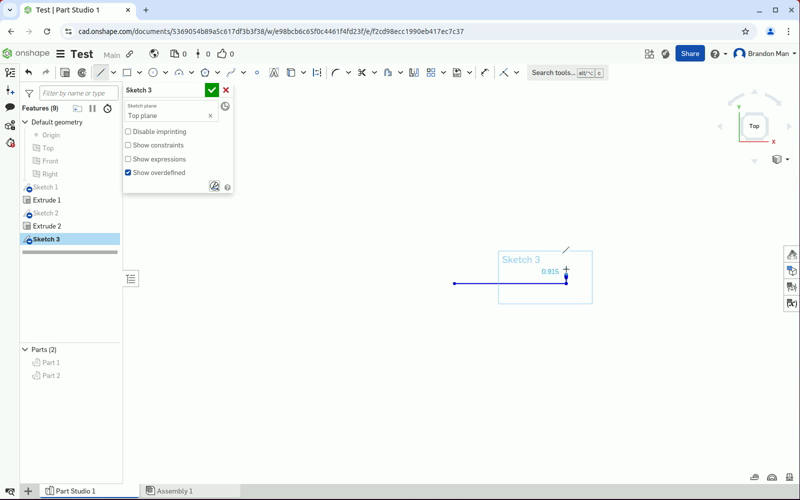
scroll(6)
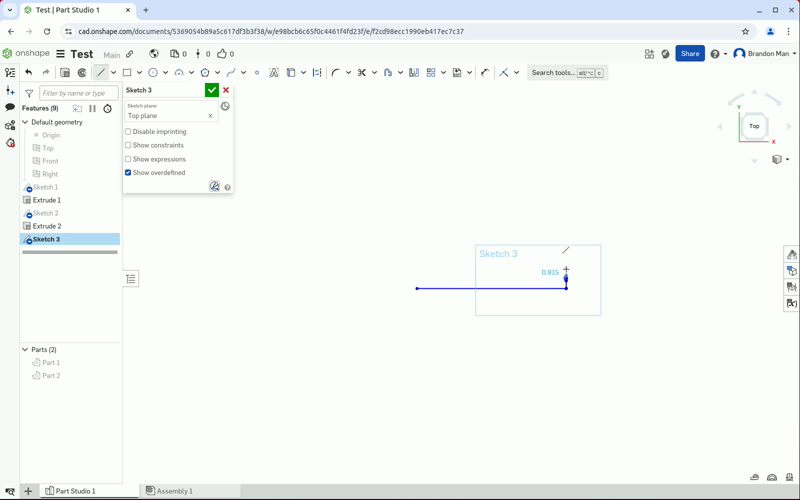
scroll(6)
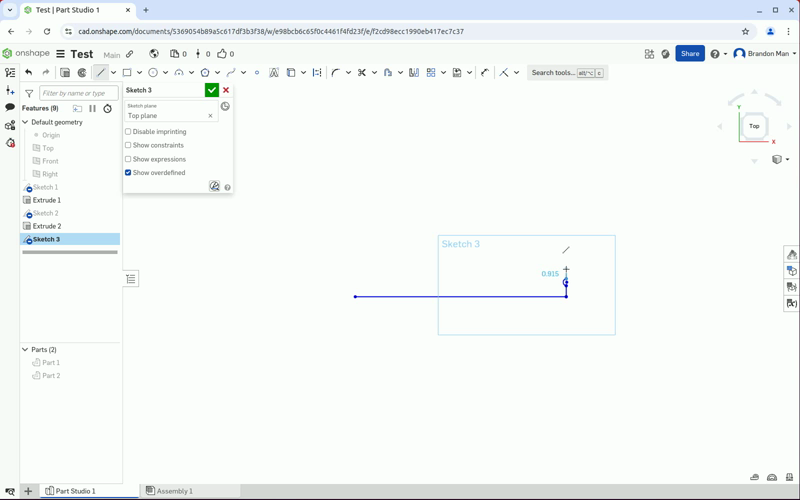
scroll(6)
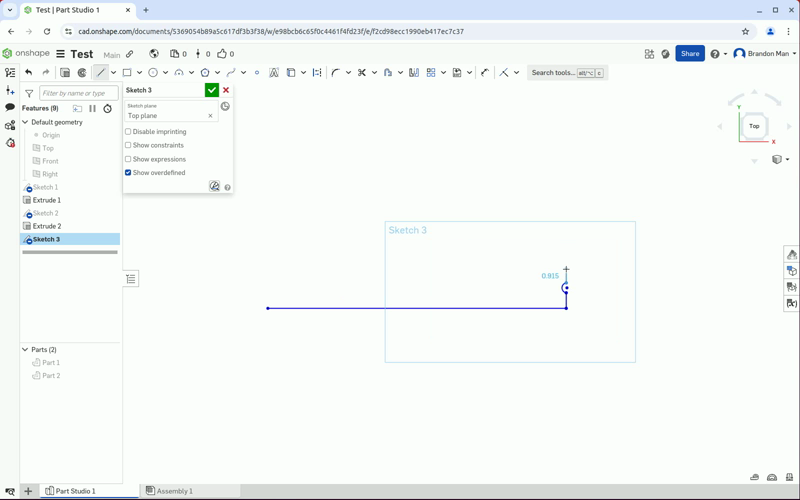
scroll(6)
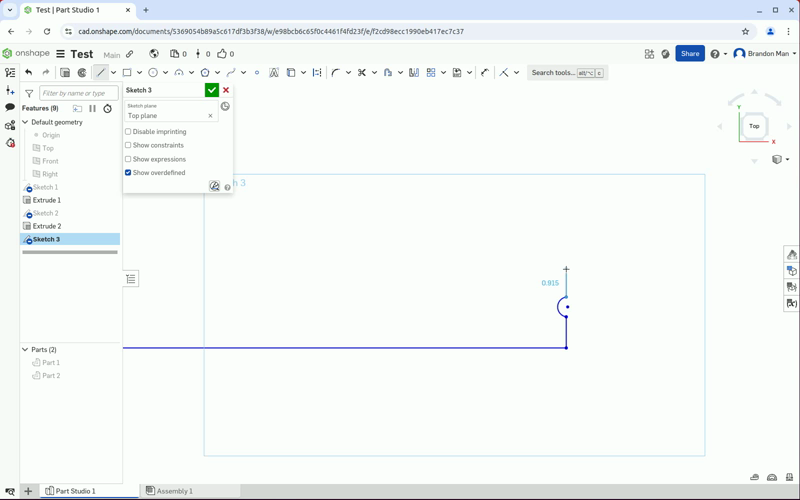
scroll(6)
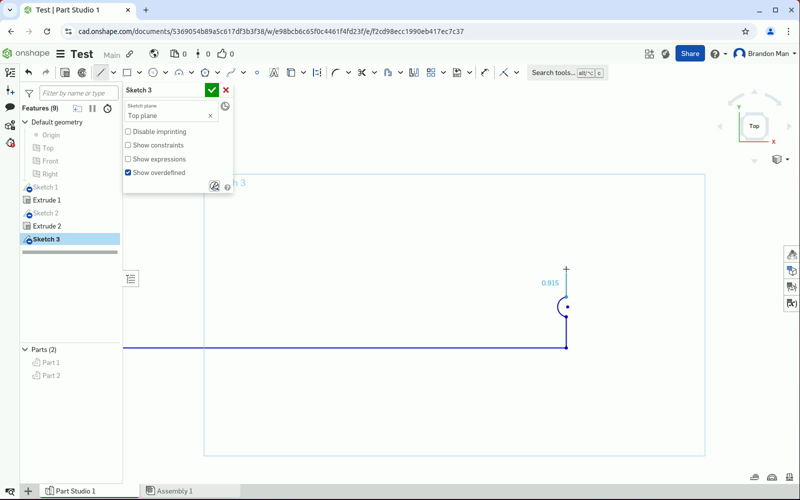
scroll(6)
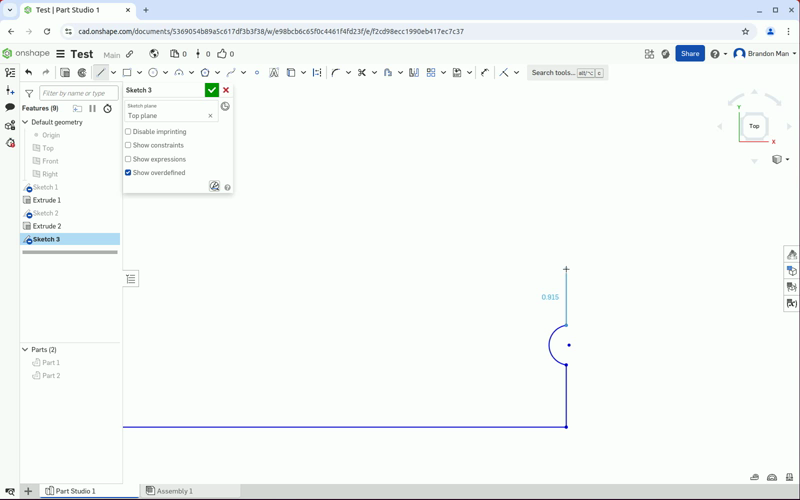
click(566, 268)
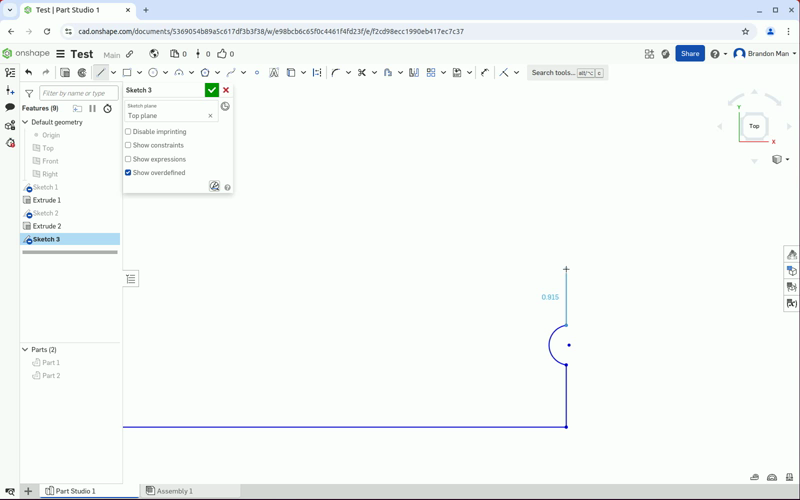
scroll(-6)
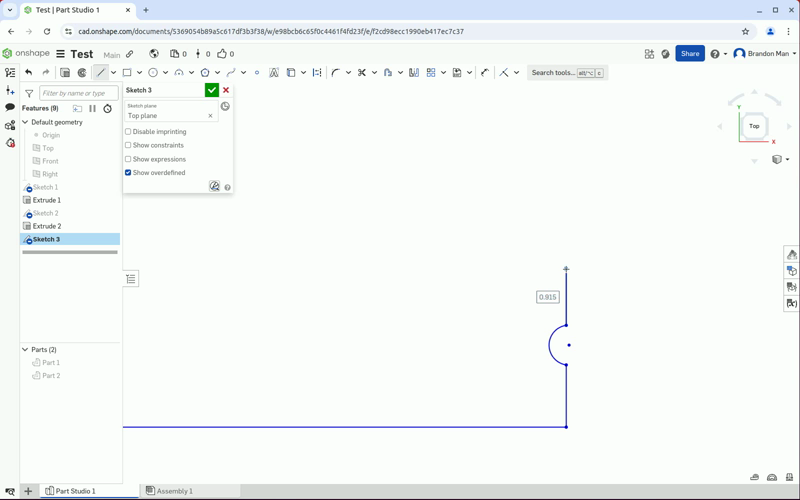
scroll(-6)
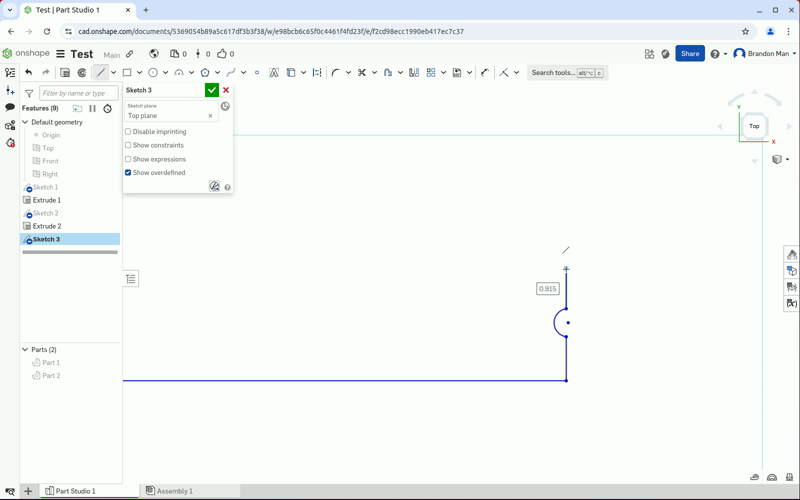
scroll(-6)
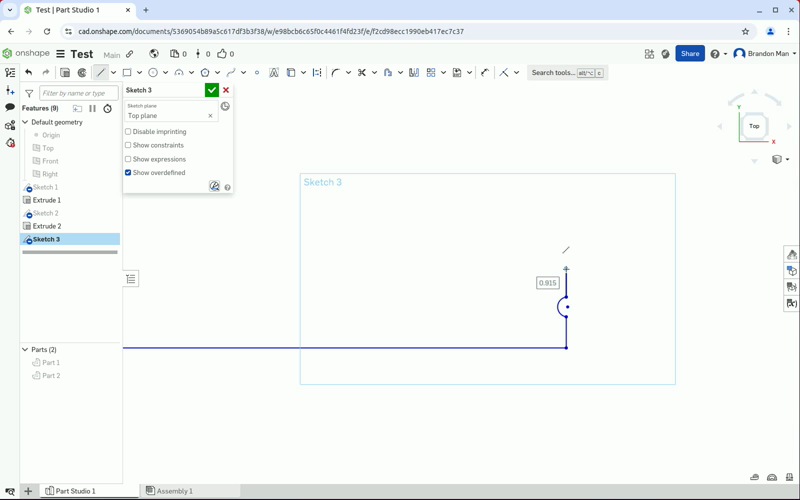
scroll(-6)
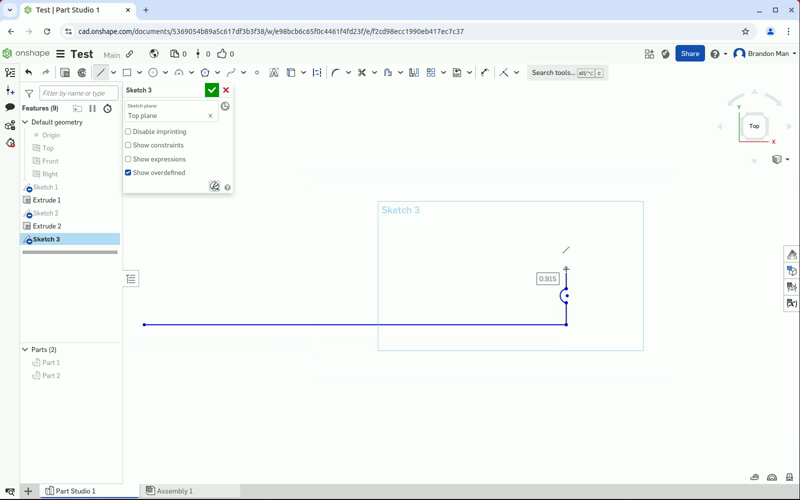
scroll(-6)
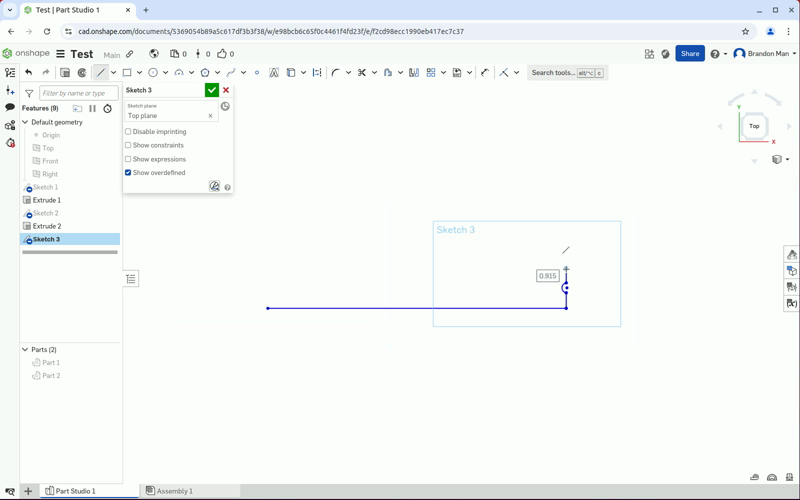
scroll(-6)
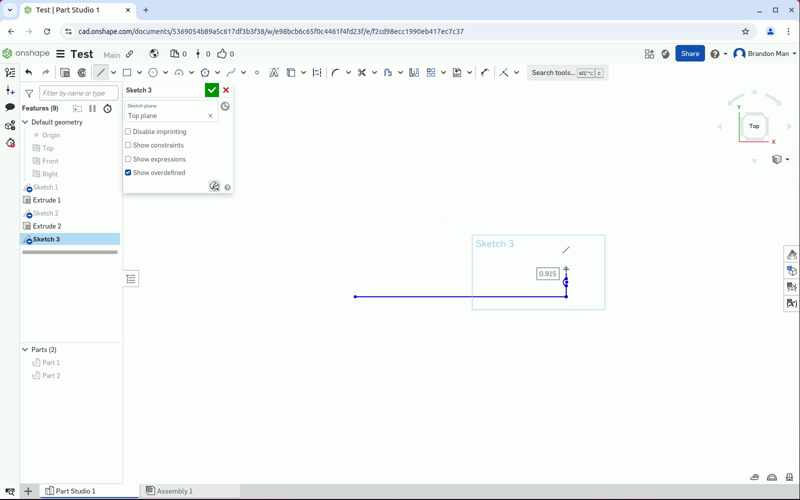
scroll(-6)
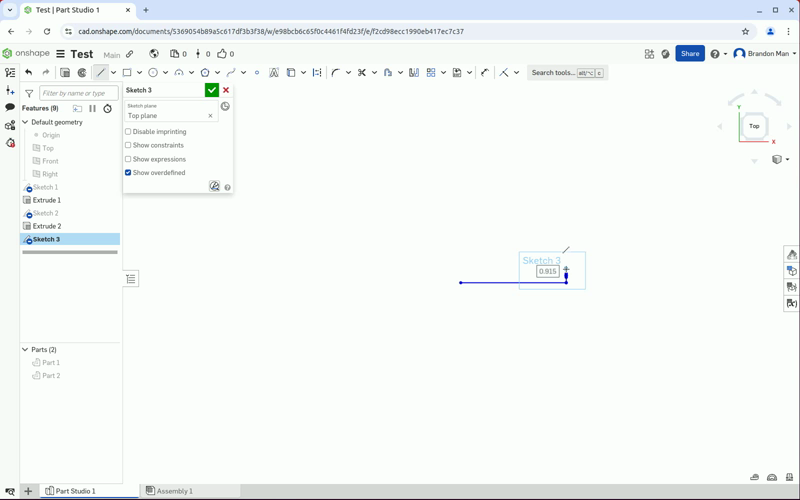
key_up(shift)
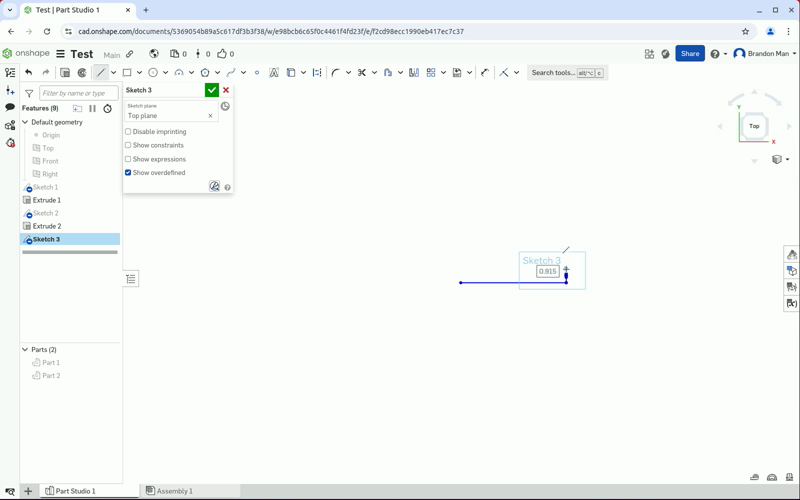
key_down(shift)
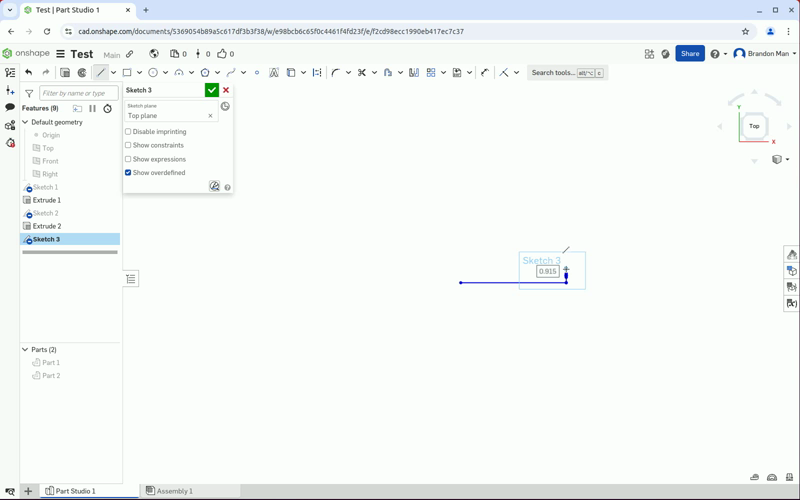
mouse_move(460, 268)
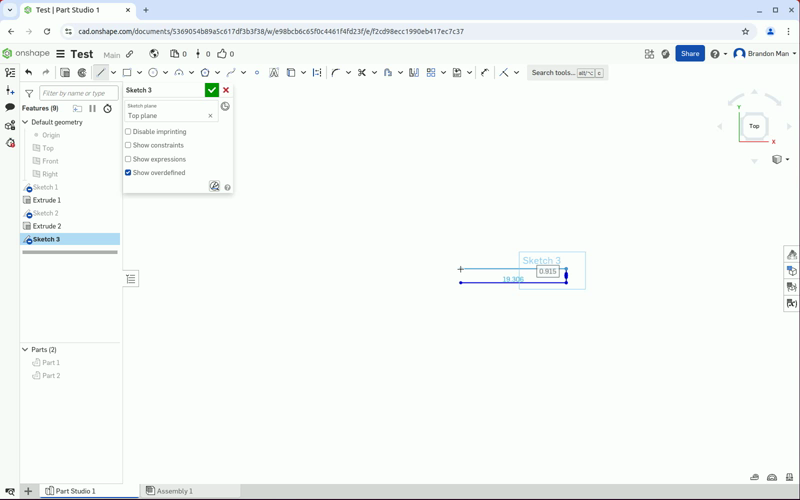
click(460, 268)
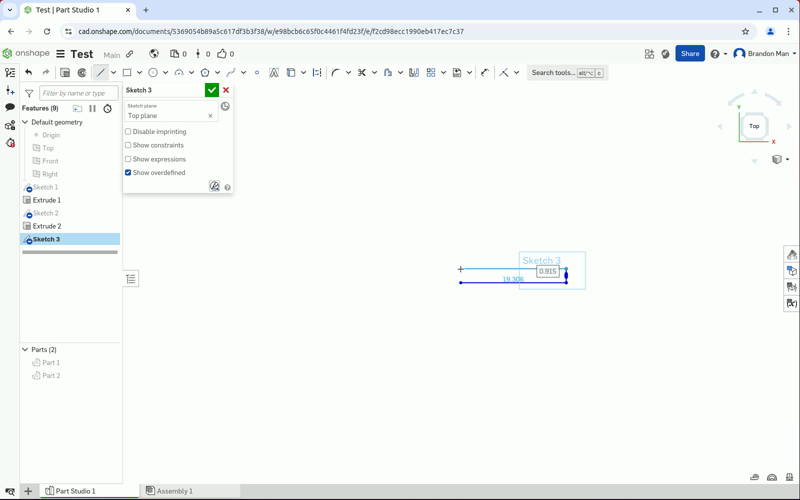
key_up(shift)
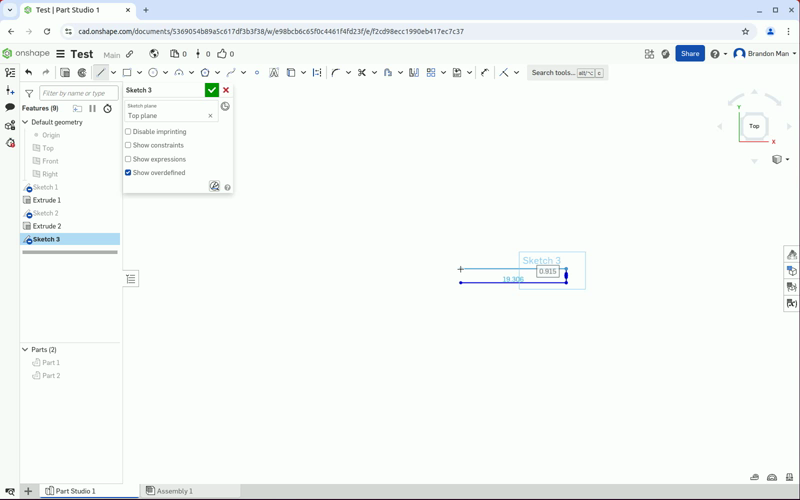
key_down(shift)
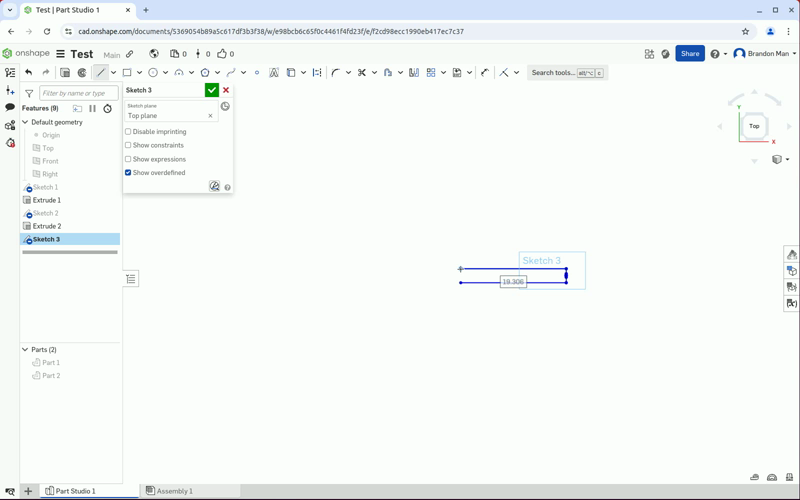
mouse_move(490, 268)
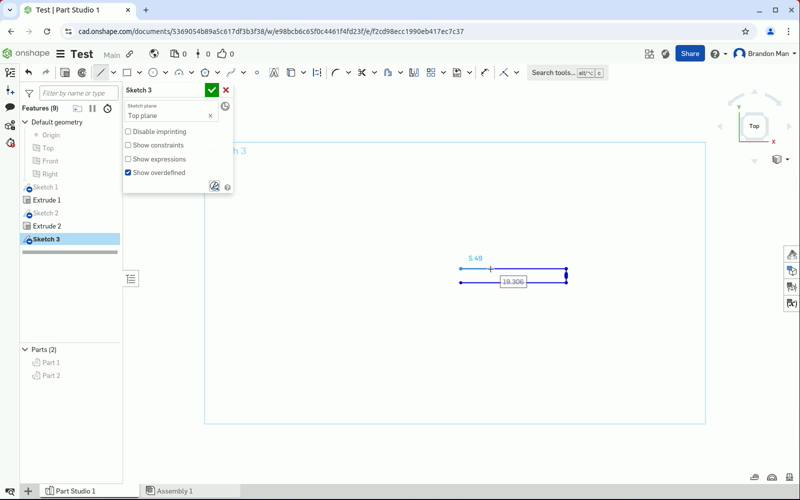
mouse_move(460, 273)
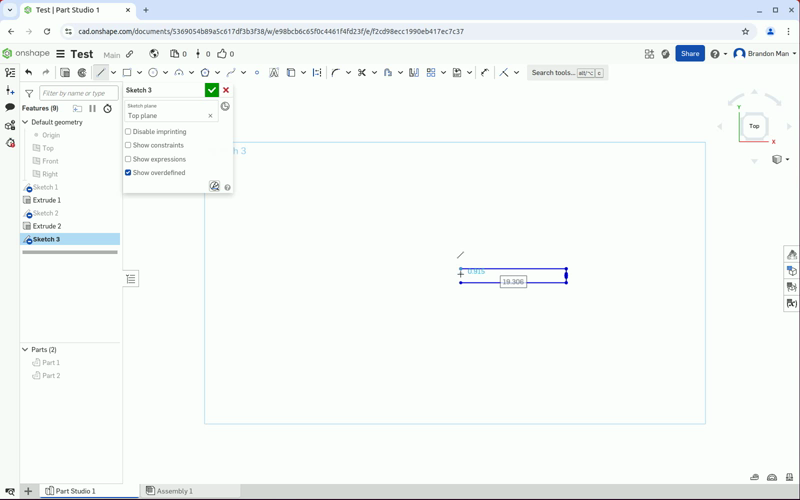
scroll(6)
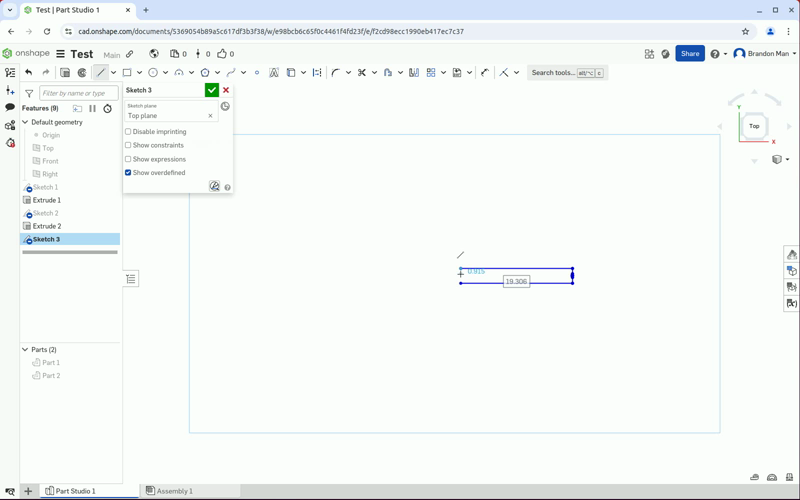
scroll(6)
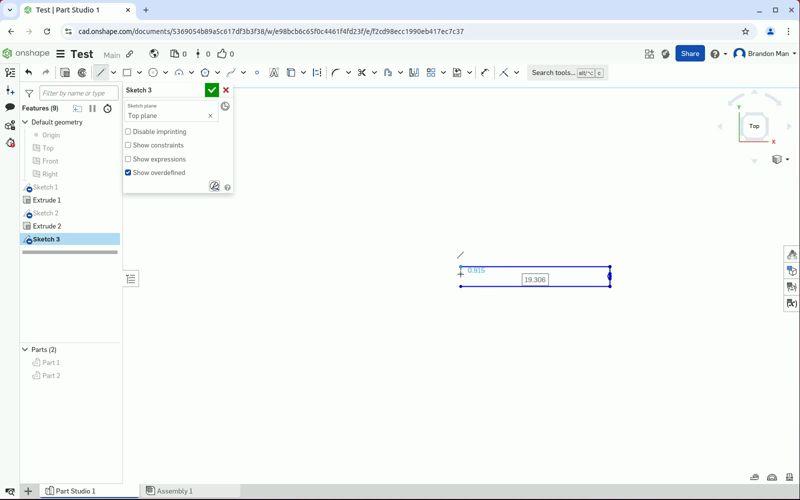
scroll(6)
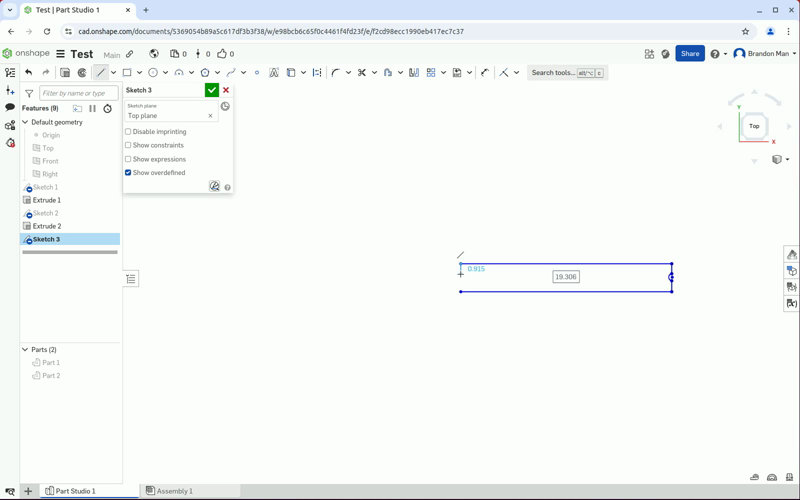
scroll(6)
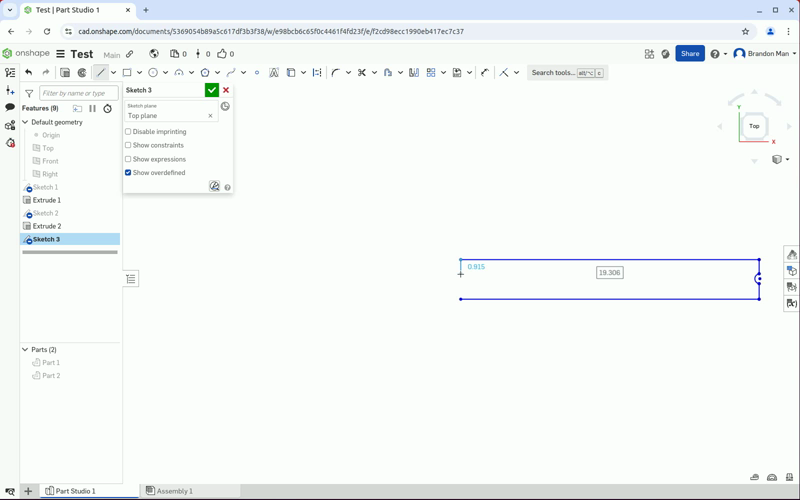
scroll(6)
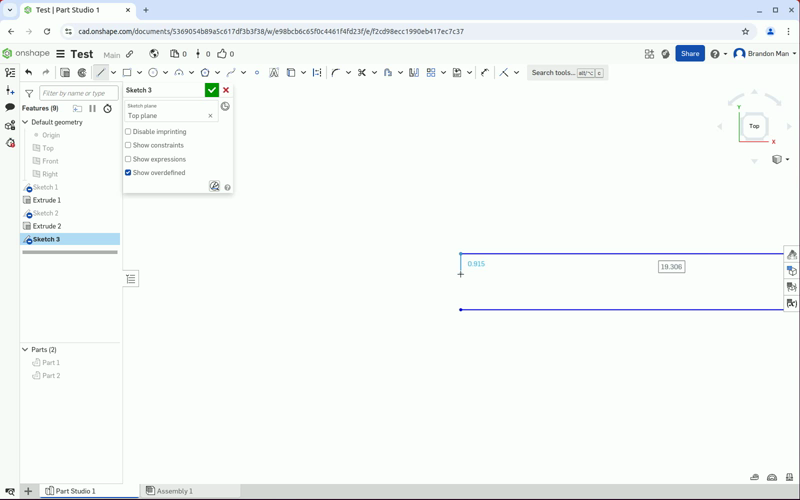
scroll(6)
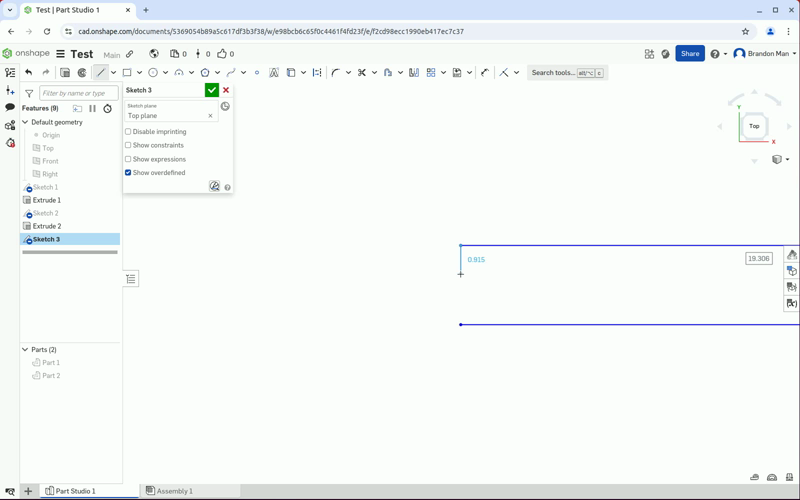
scroll(6)
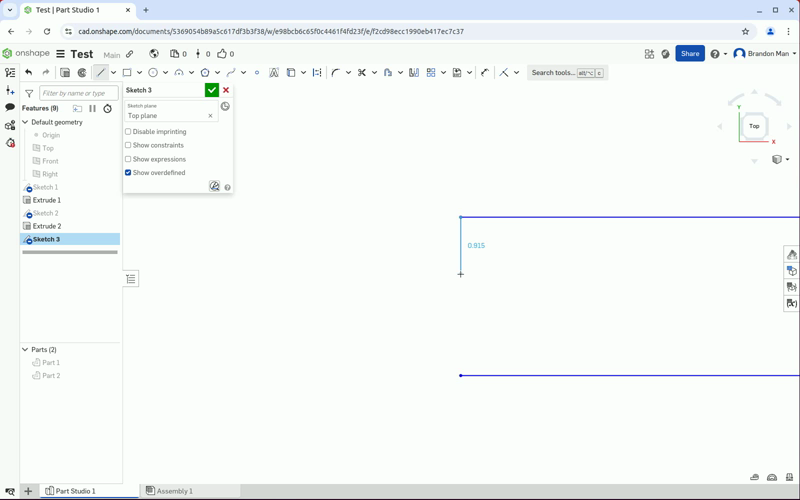
click(460, 273)
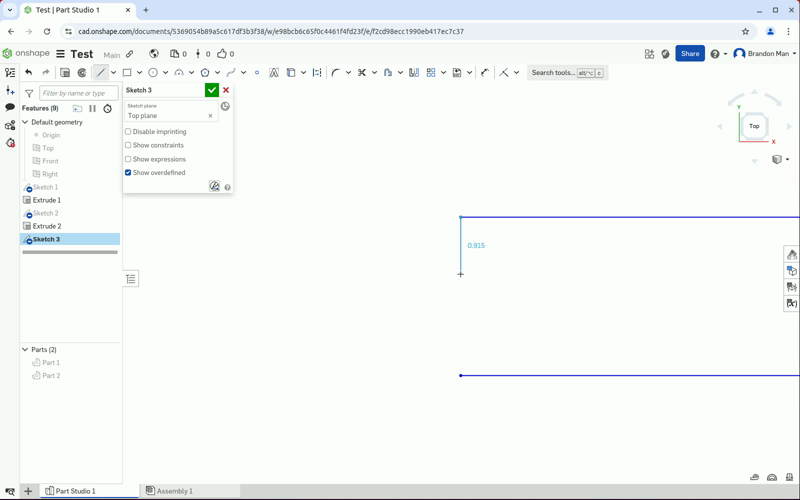
scroll(-6)
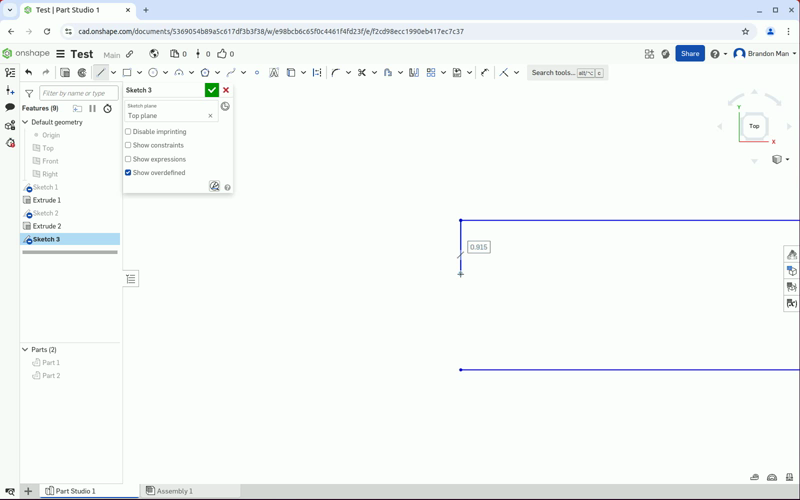
scroll(-6)
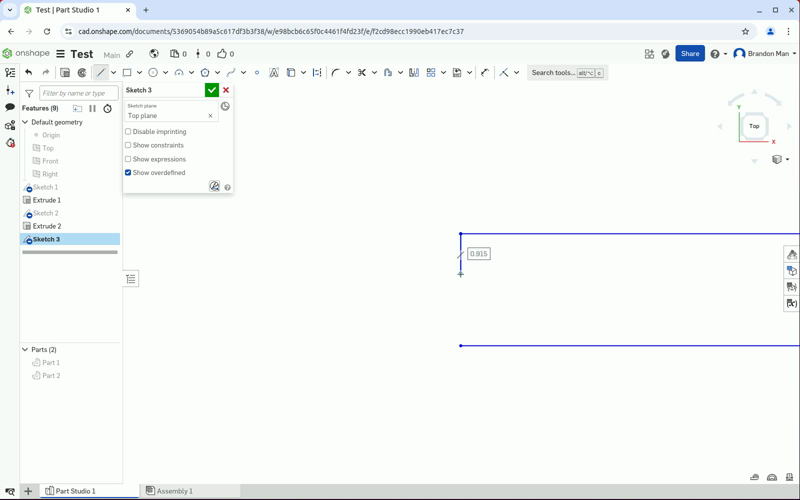
scroll(-6)
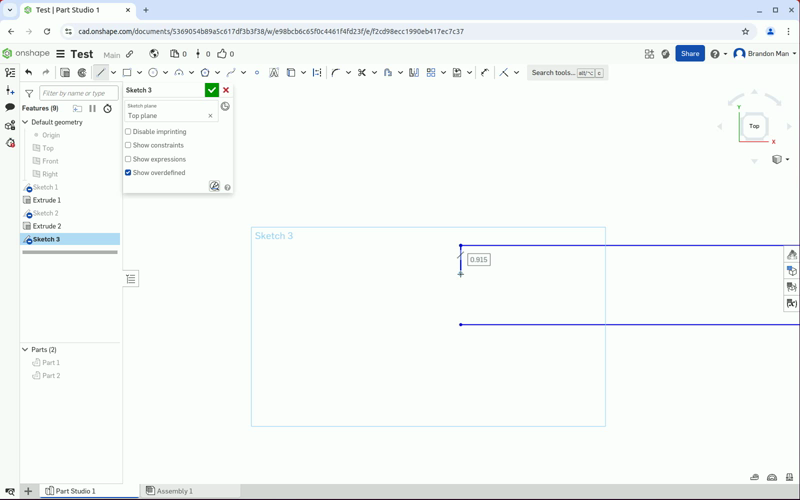
scroll(-6)
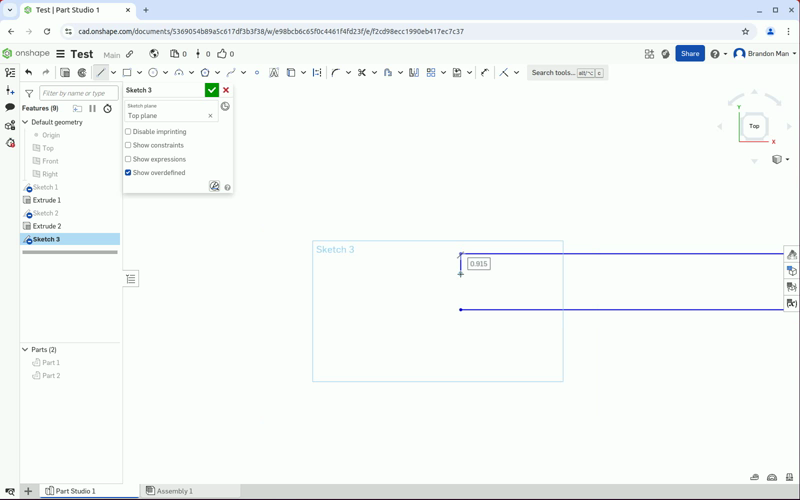
scroll(-6)
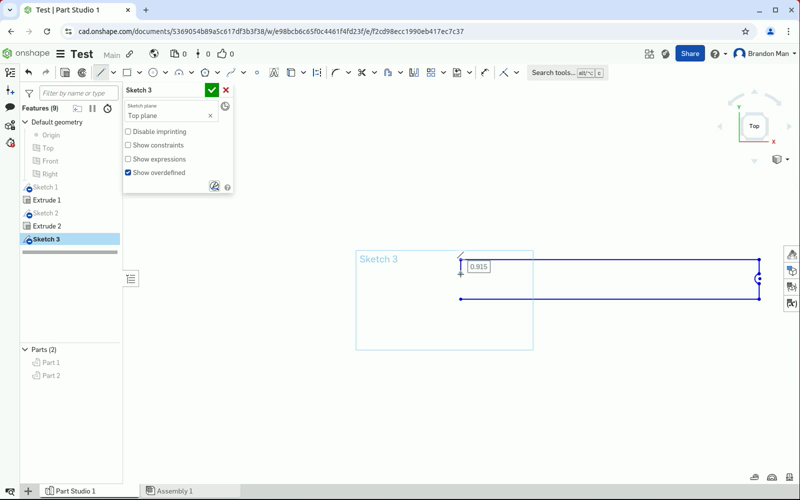
scroll(-6)
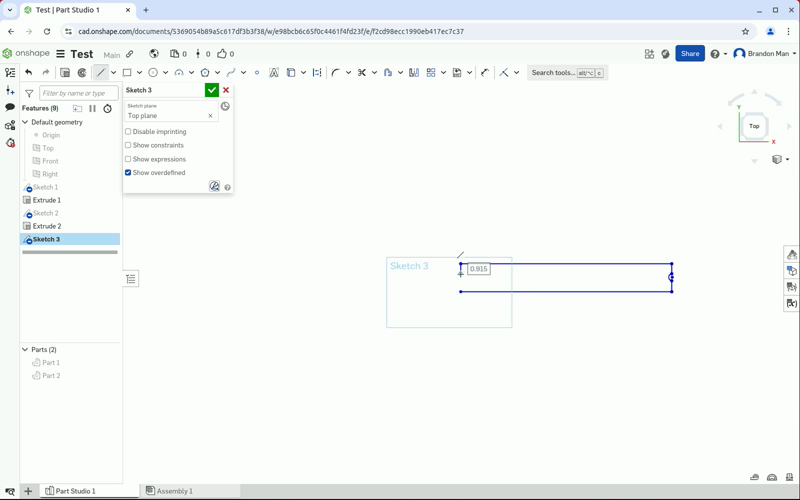
scroll(-6)
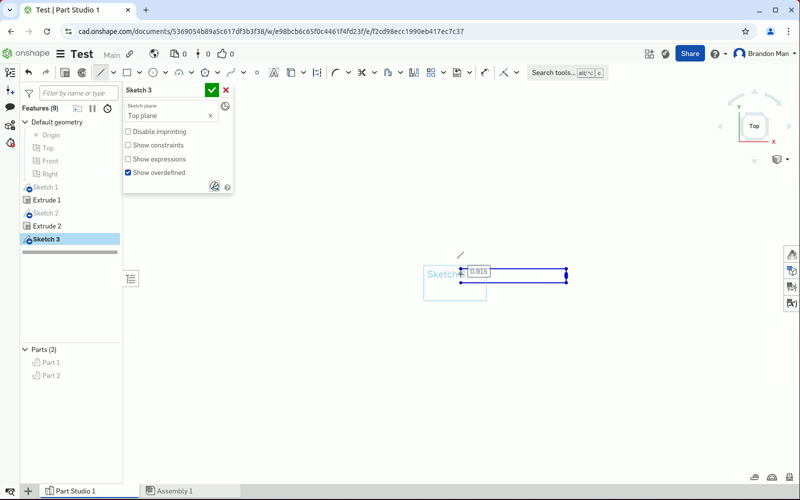
key_up(shift)
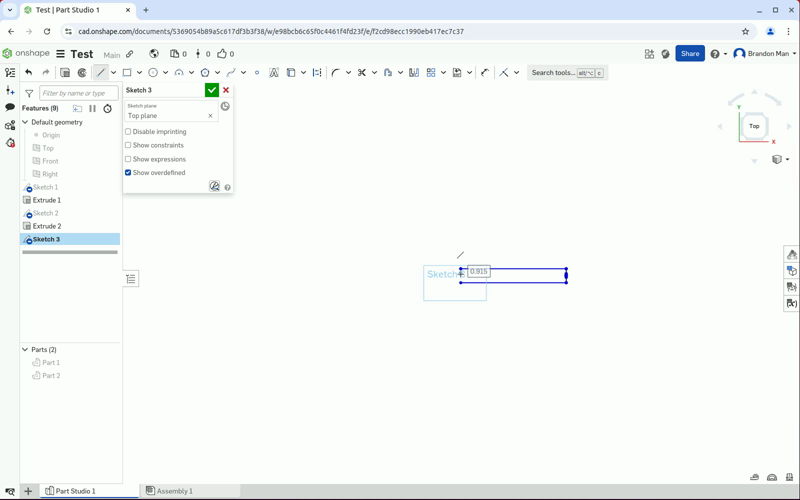
key(esc)
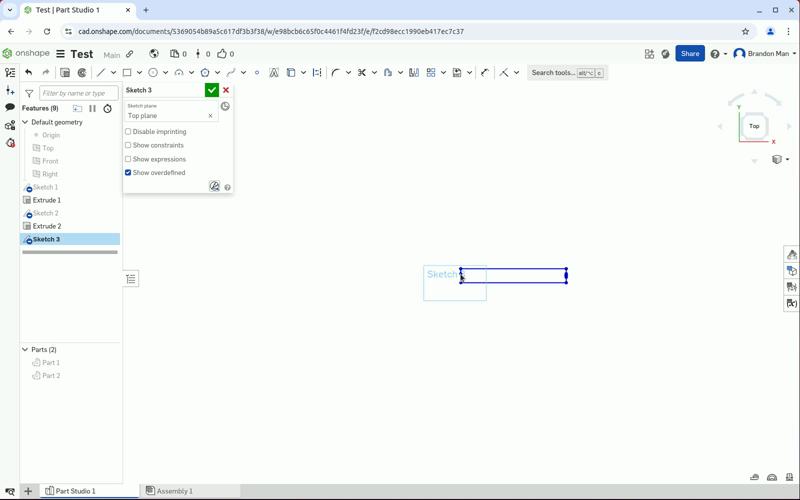
key(a)
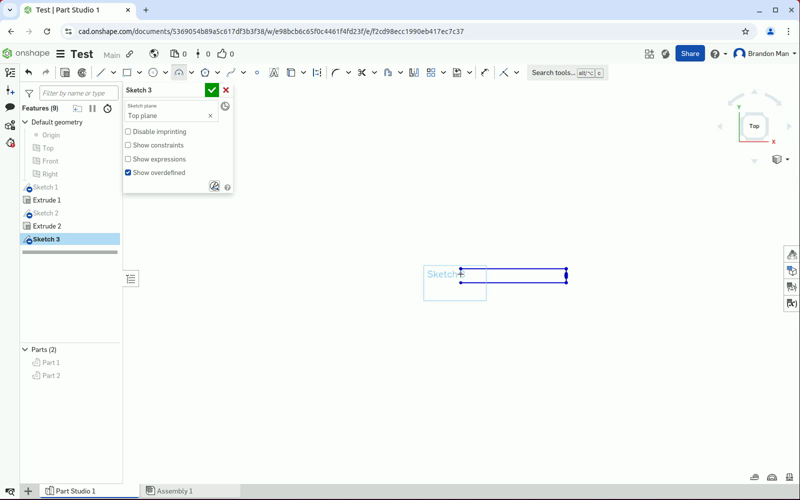
mouse_move(460, 273)
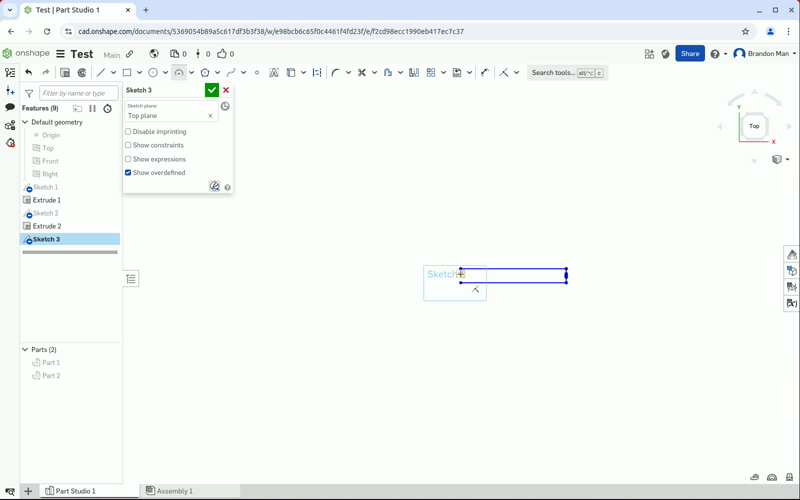
click(460, 273)
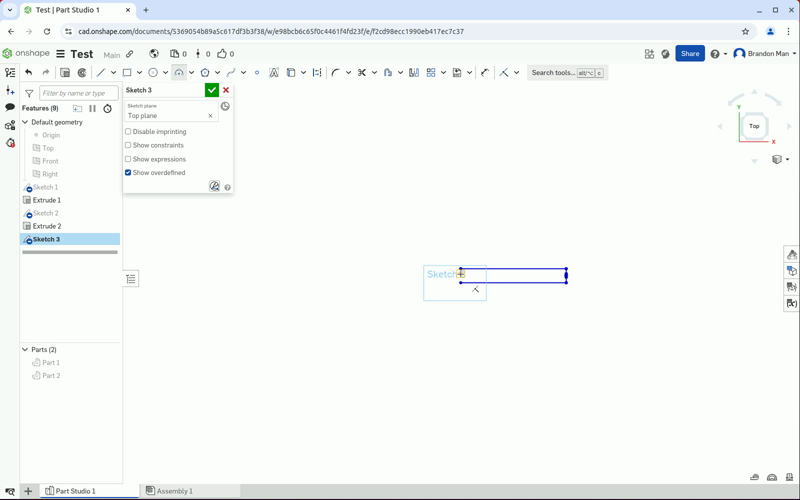
key_down(shift)
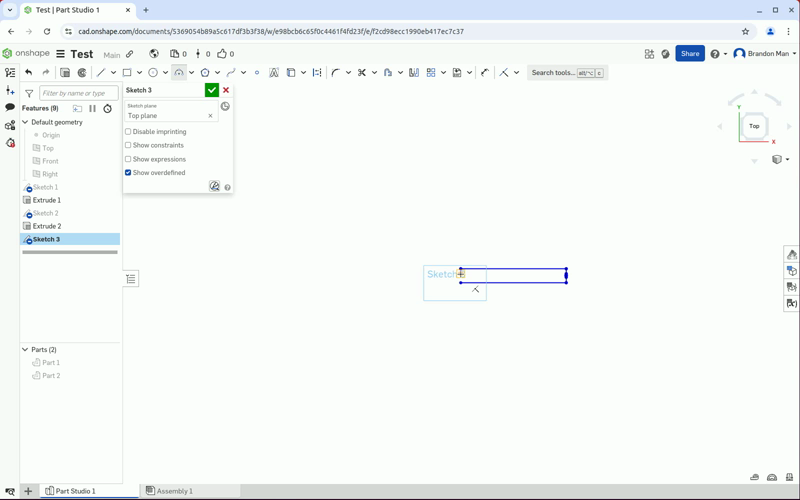
mouse_move(460, 277)
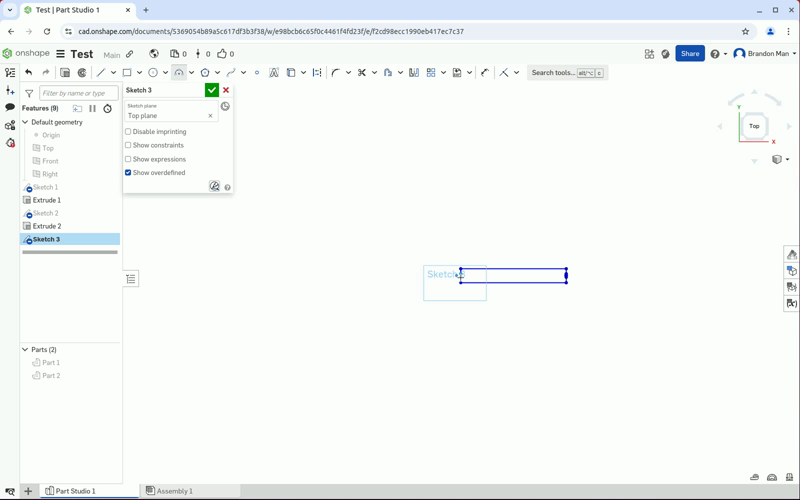
scroll(6)
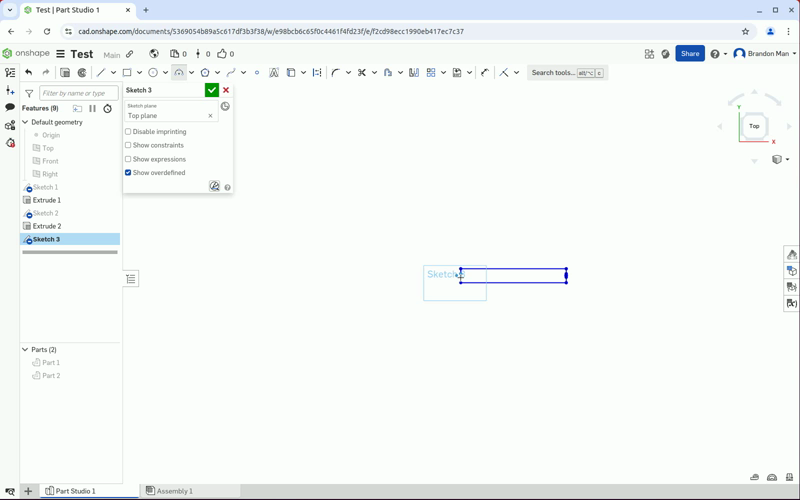
scroll(6)
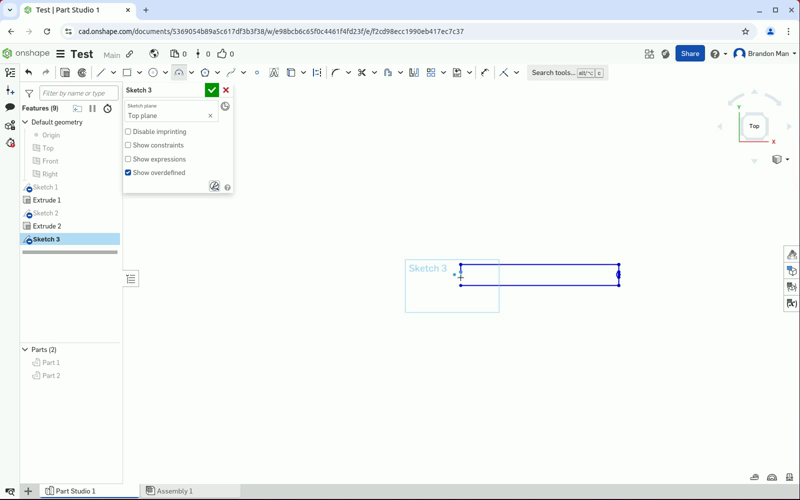
scroll(6)
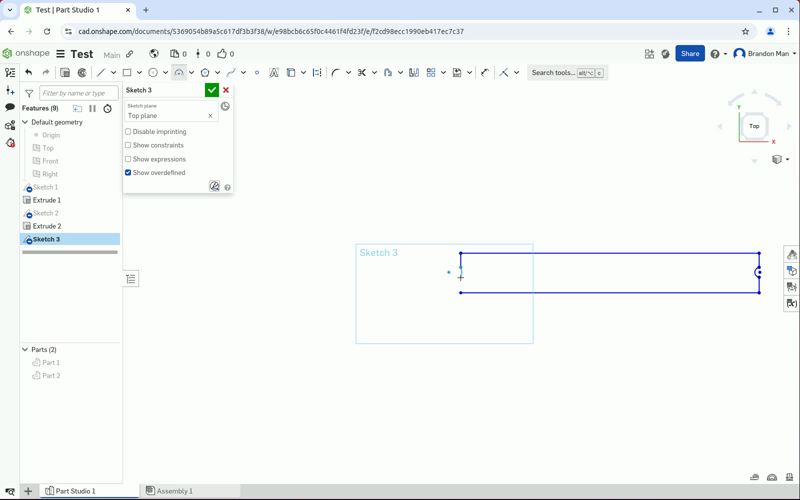
scroll(6)
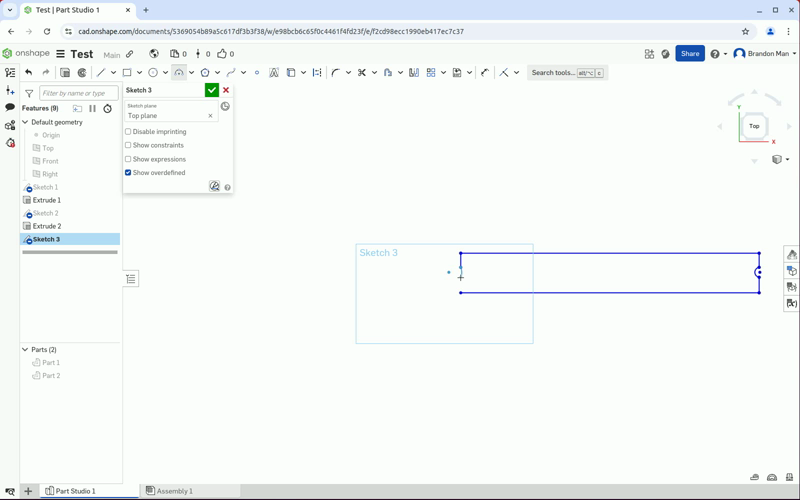
scroll(6)
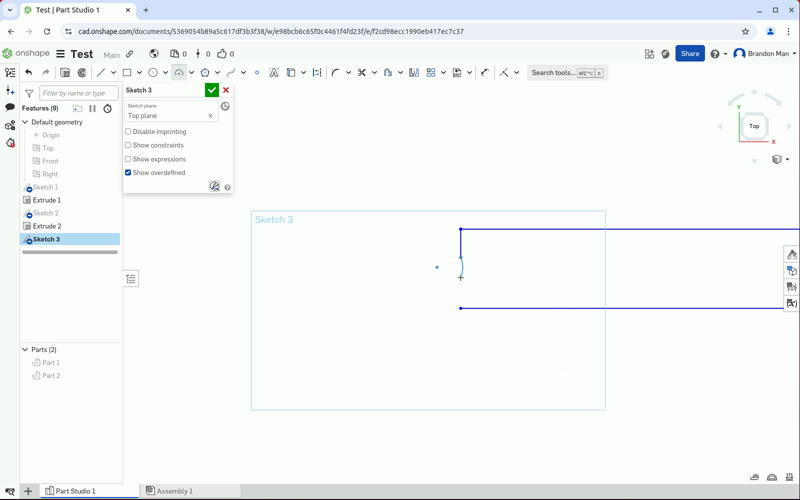
scroll(6)
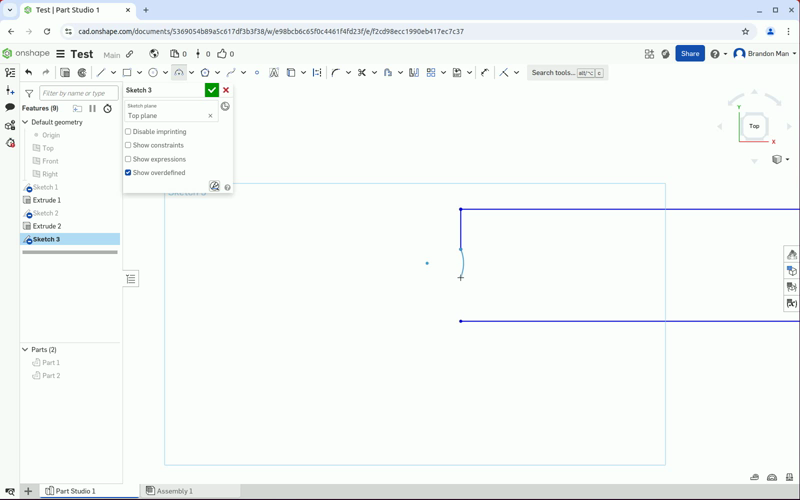
scroll(6)
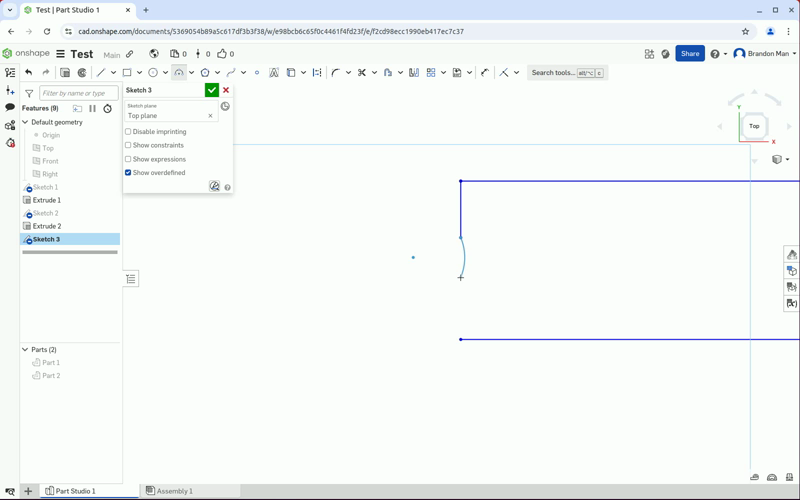
click(460, 277)
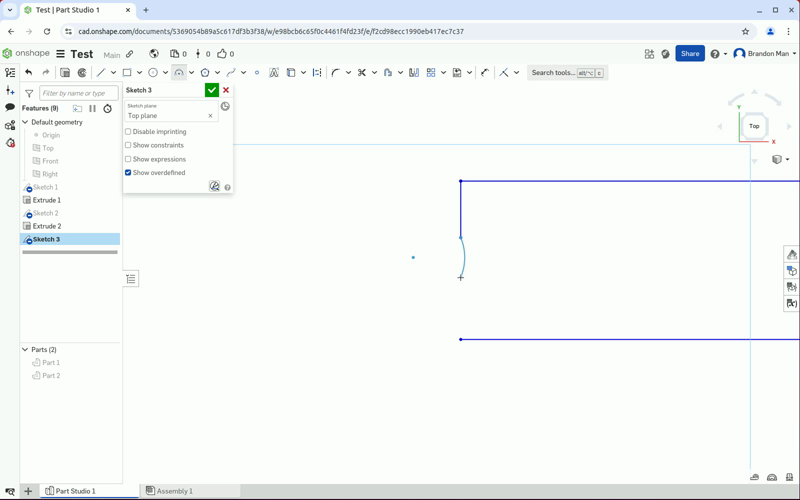
scroll(-6)
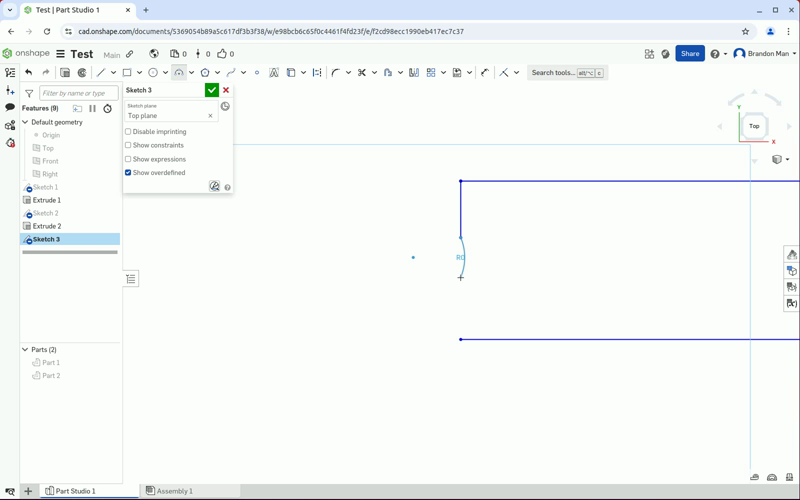
scroll(-6)
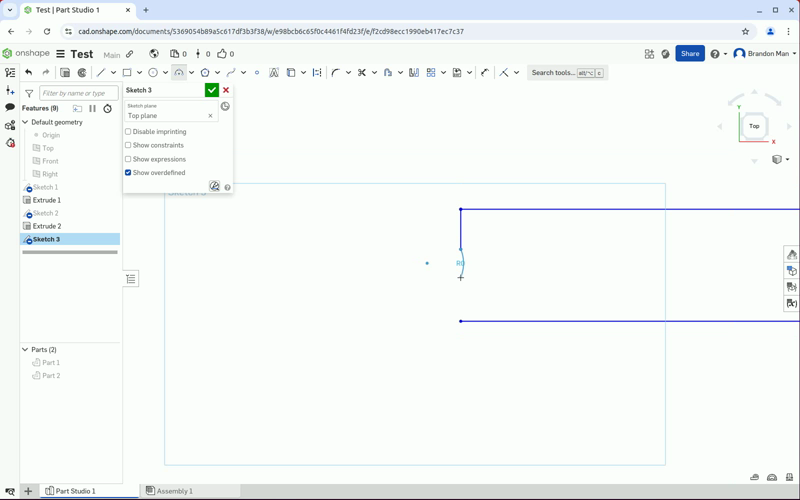
scroll(-6)
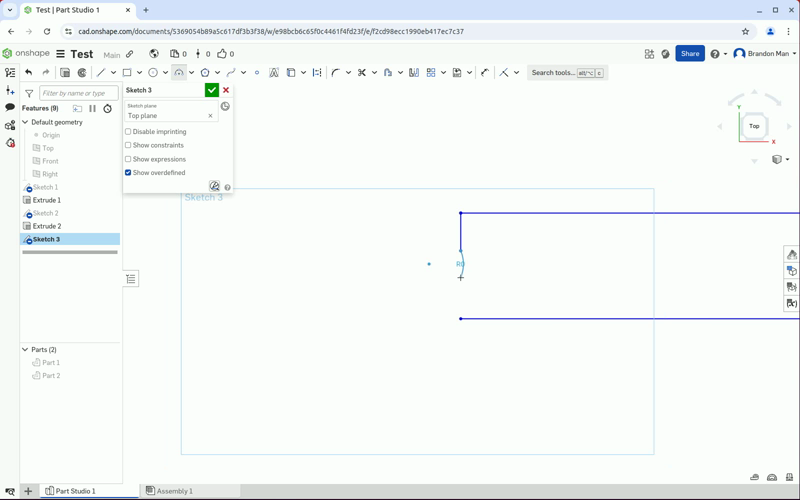
scroll(-6)
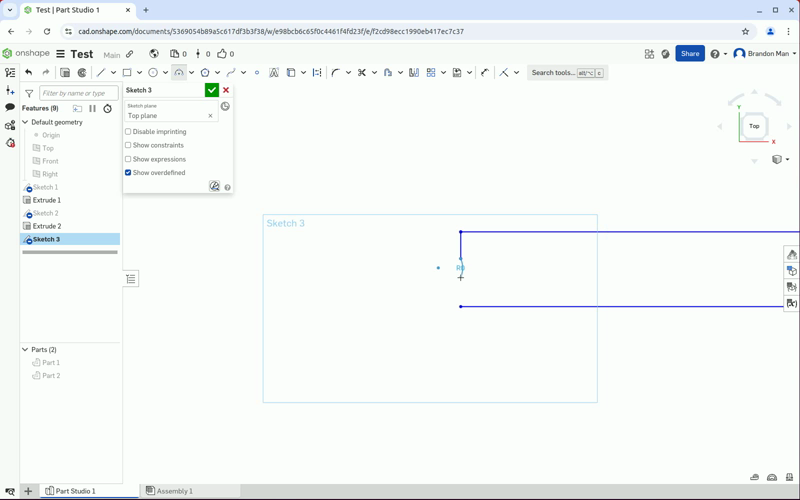
scroll(-6)
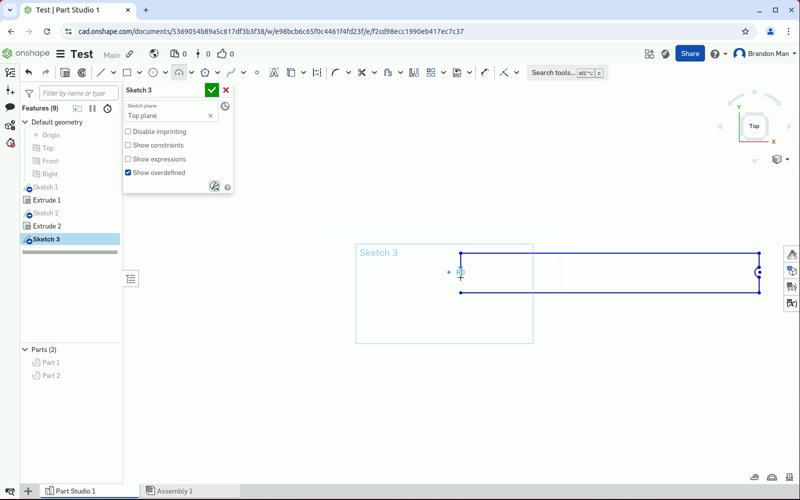
scroll(-6)
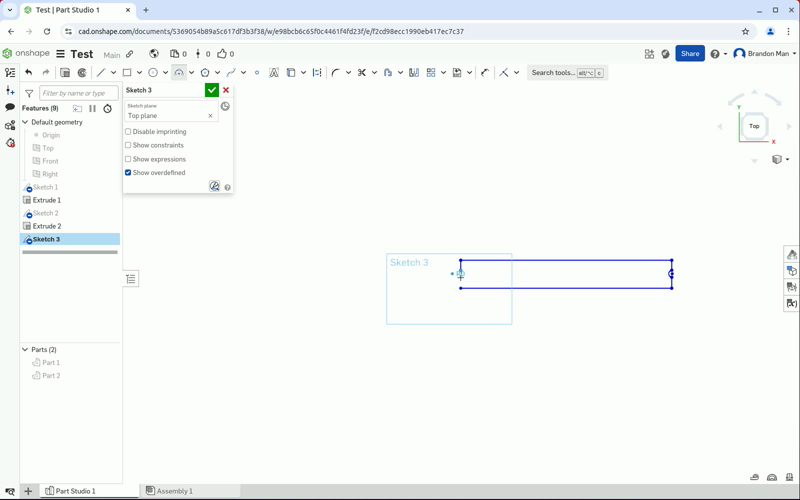
scroll(-6)
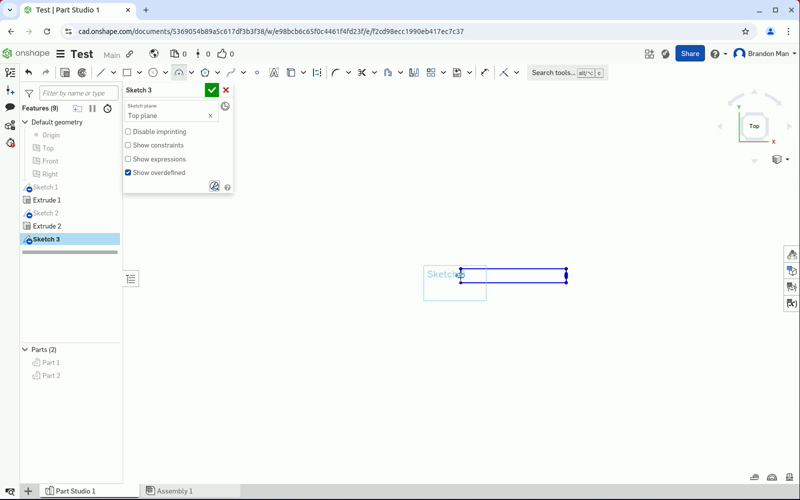
mouse_move(462, 275)
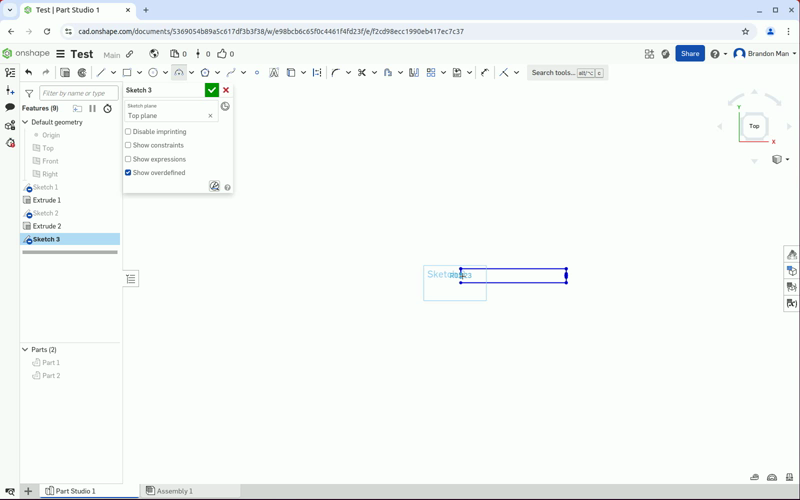
scroll(6)
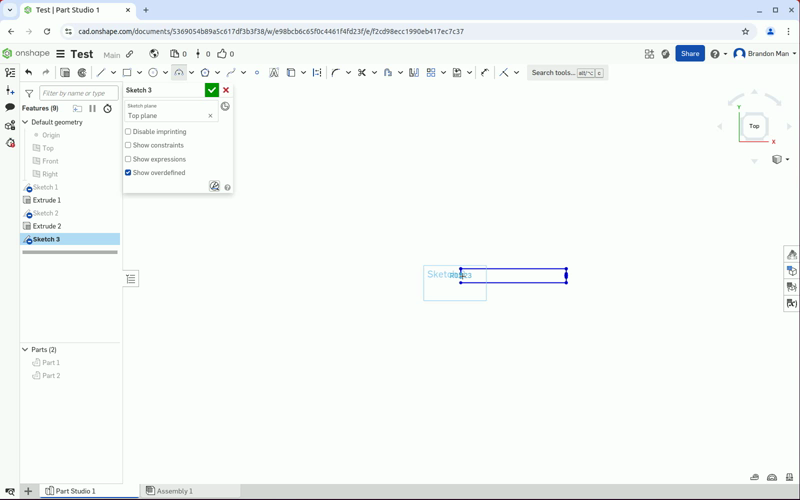
scroll(6)
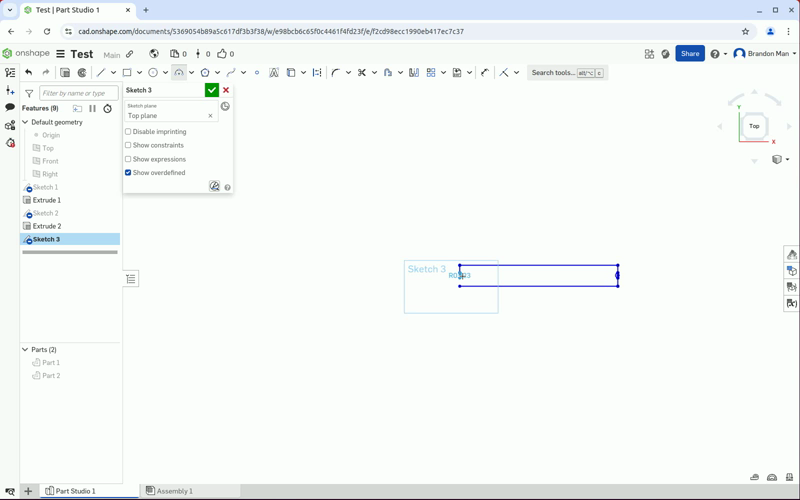
scroll(6)
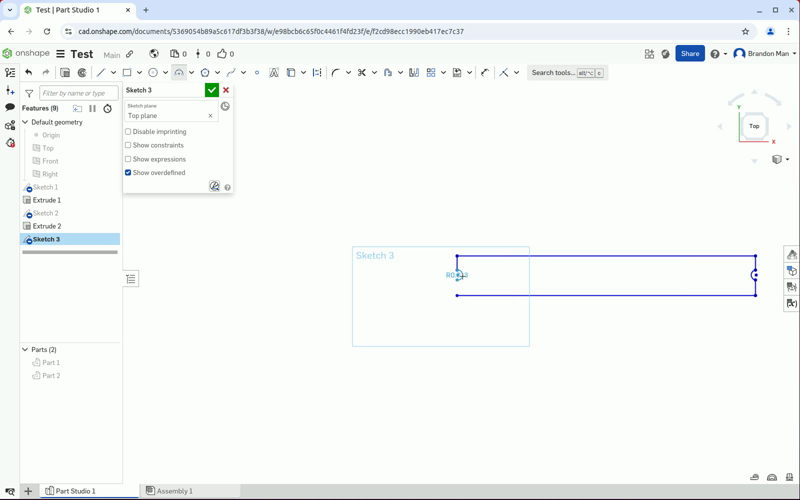
scroll(6)
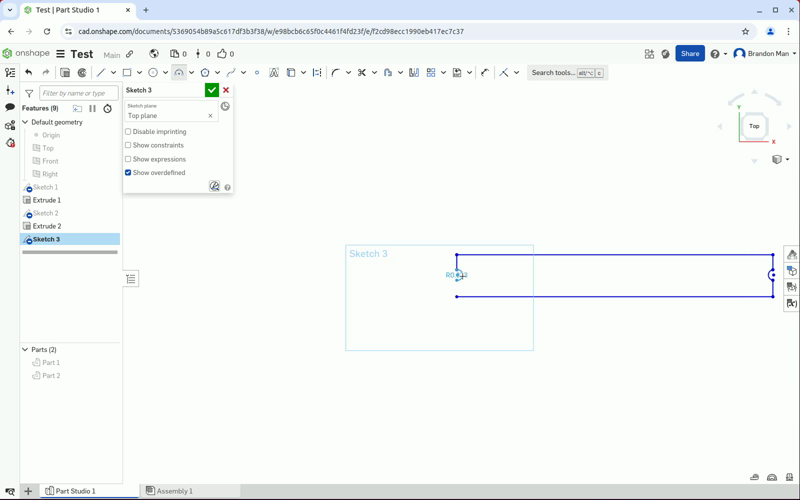
scroll(6)
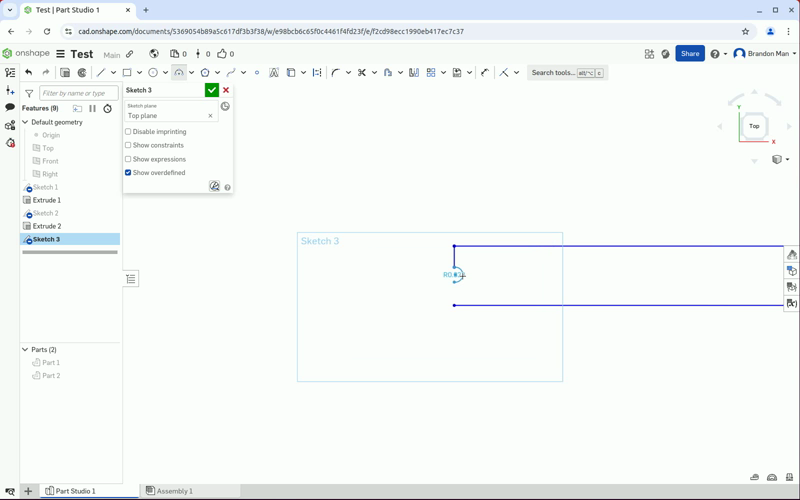
scroll(6)
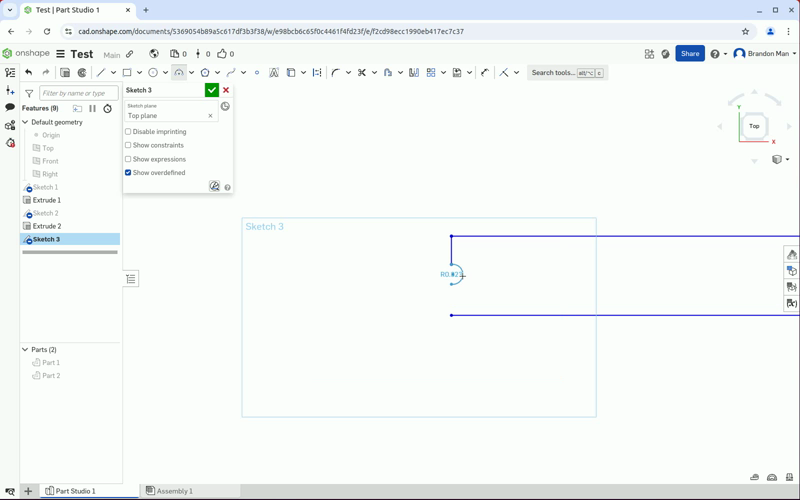
scroll(6)
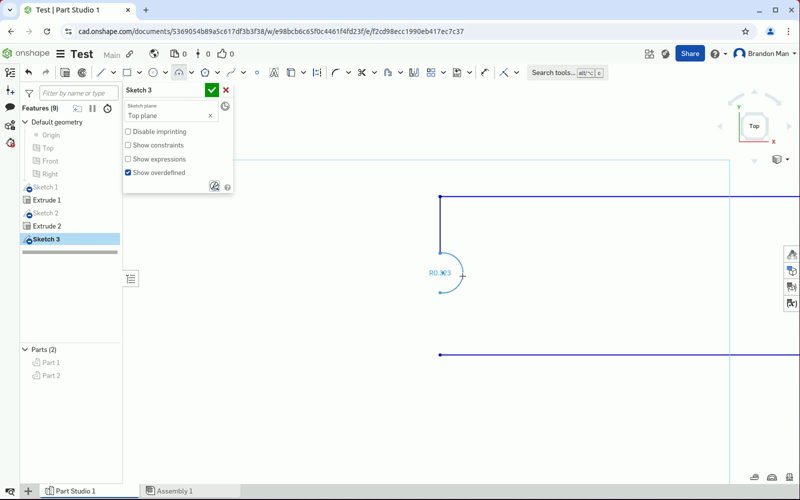
click(462, 275)
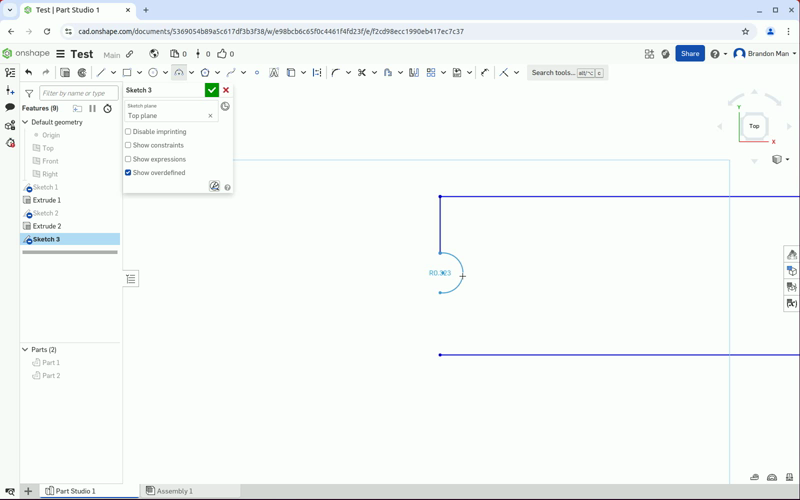
scroll(-6)
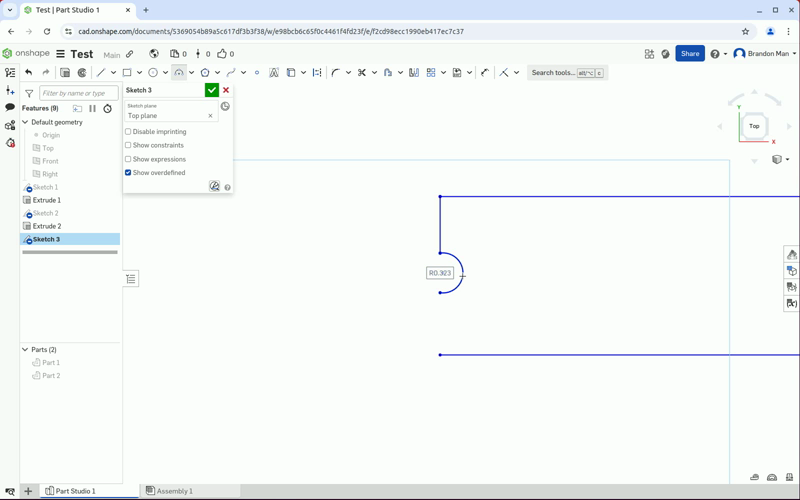
scroll(-6)
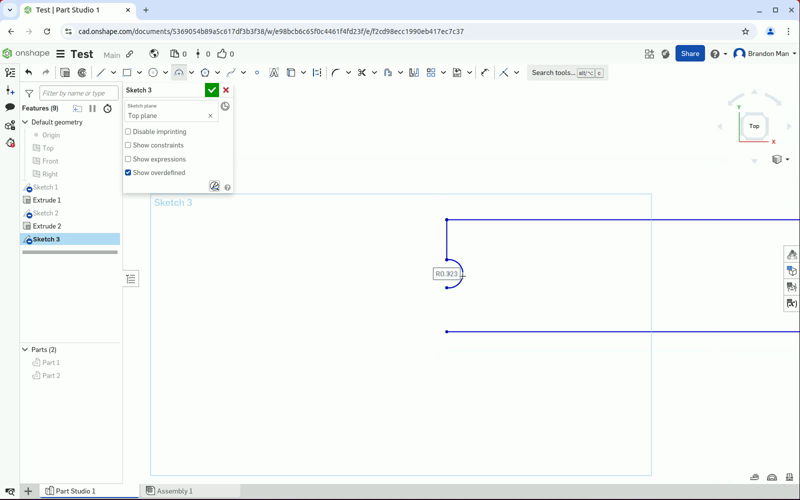
scroll(-6)
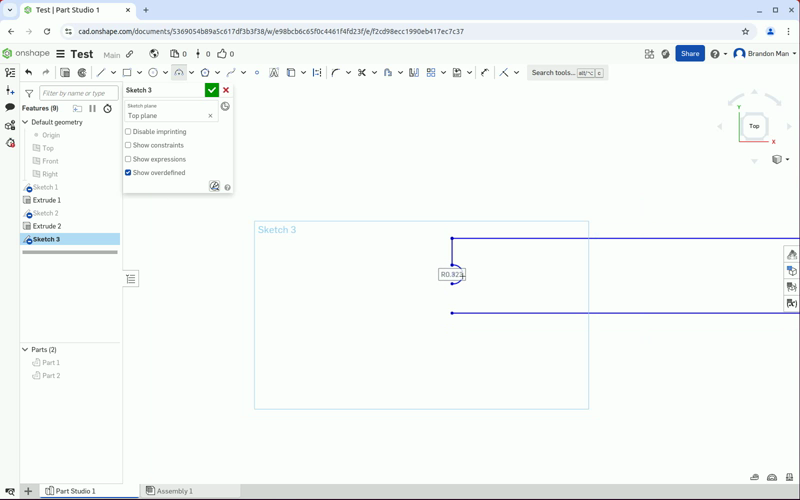
scroll(-6)
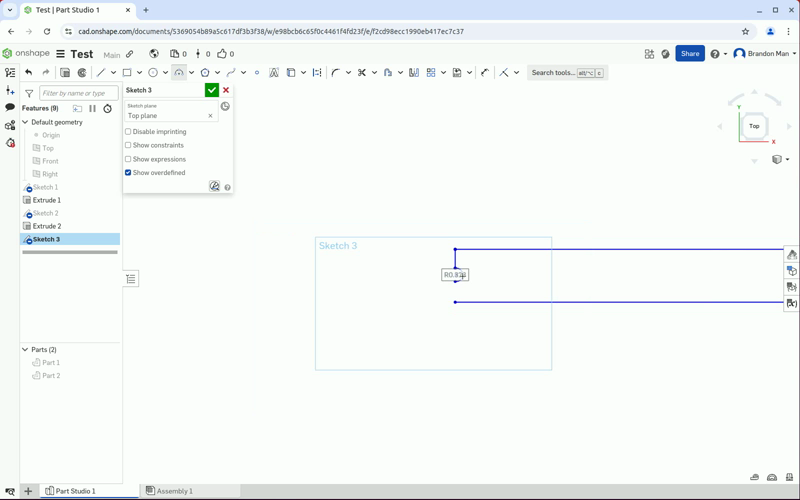
scroll(-6)
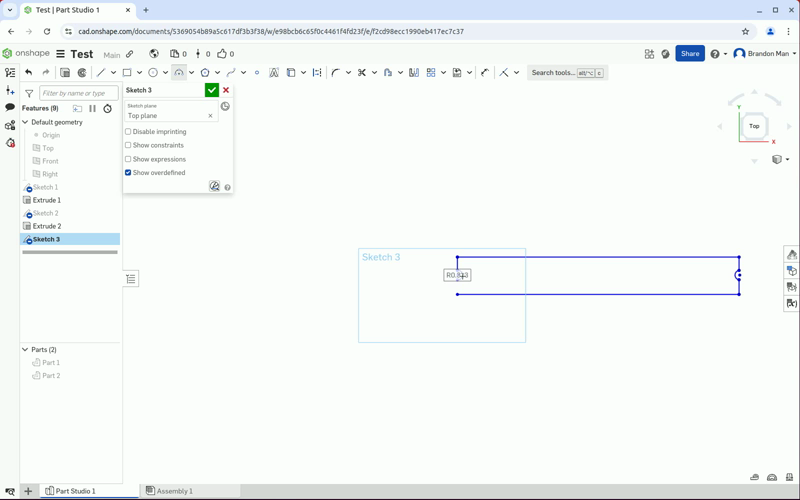
scroll(-6)
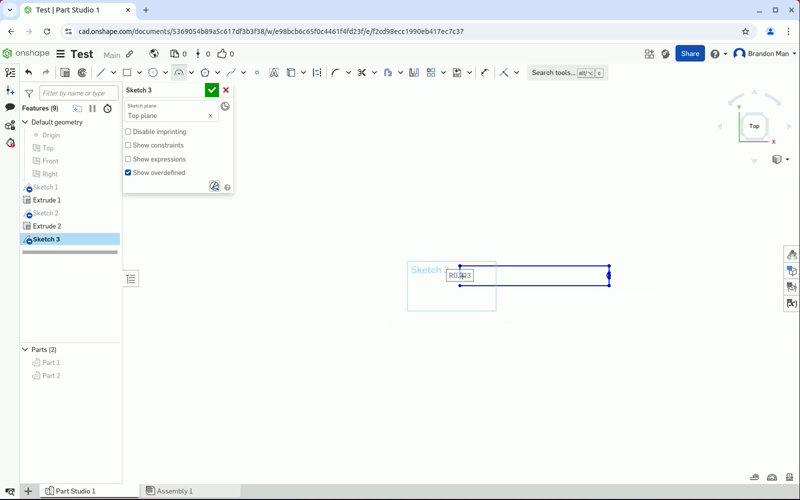
scroll(-6)
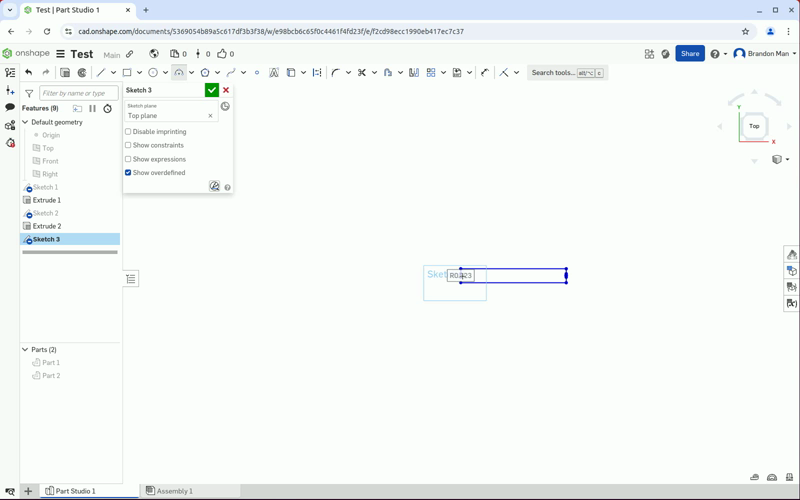
key_up(shift)
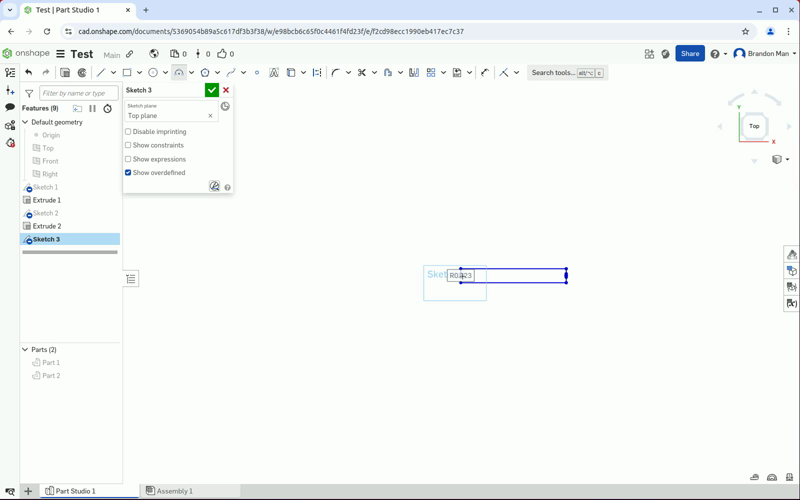
key(esc)
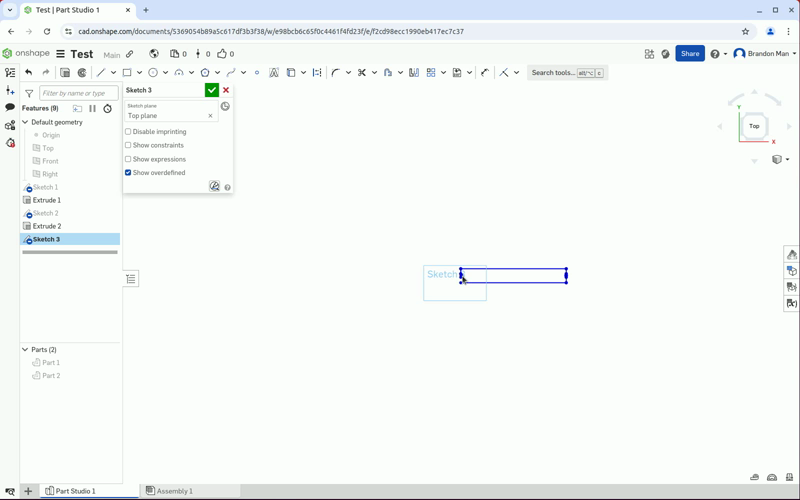
key(l)
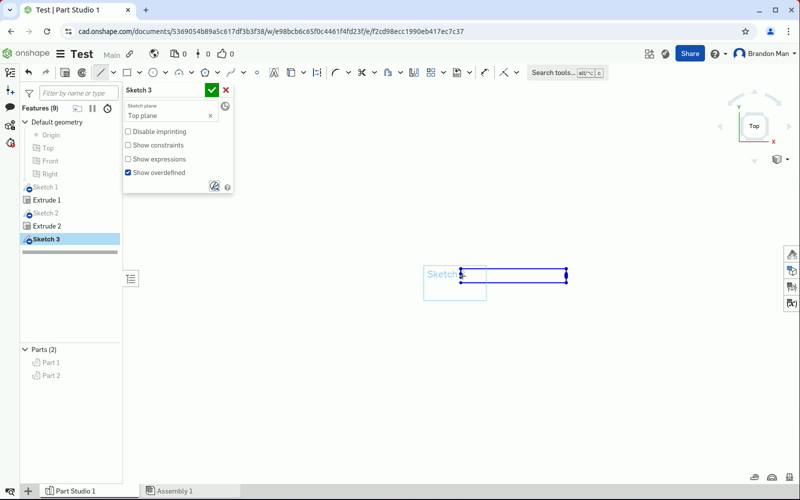
mouse_move(460, 277)
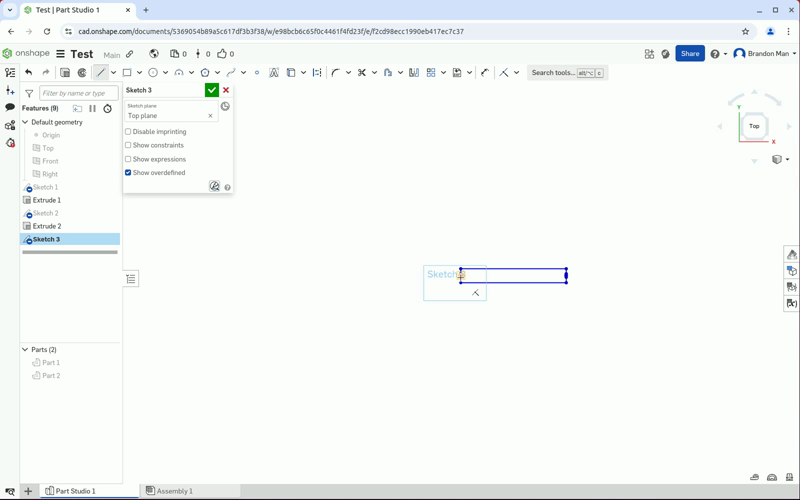
scroll(6)
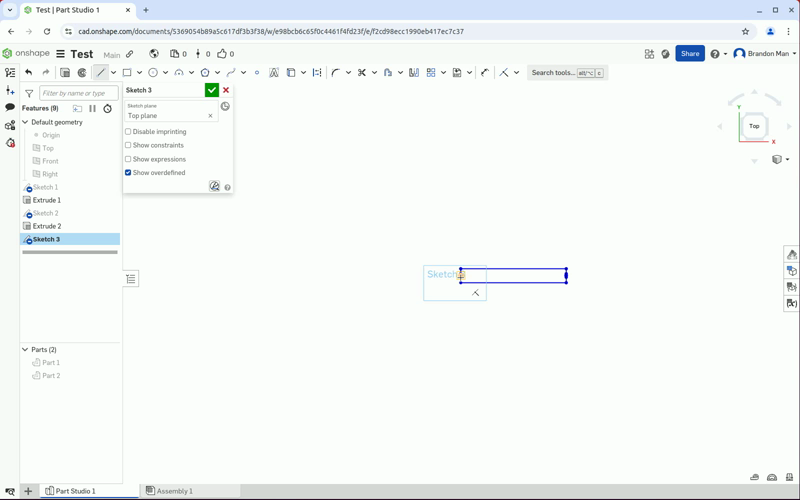
scroll(6)
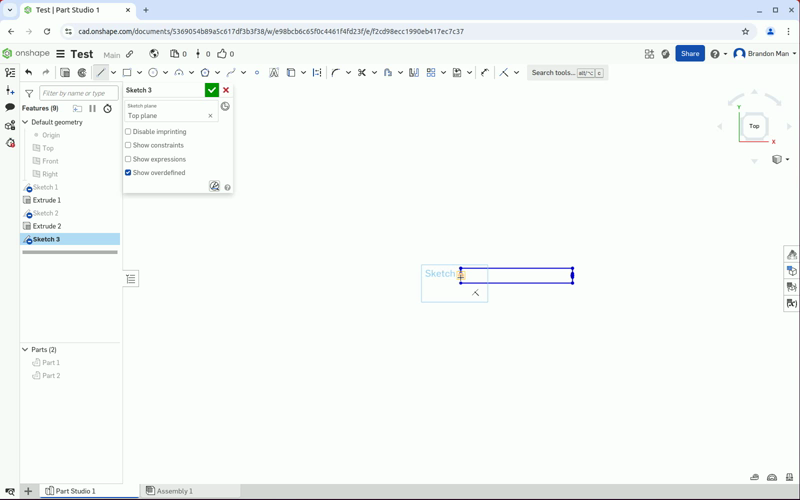
scroll(6)
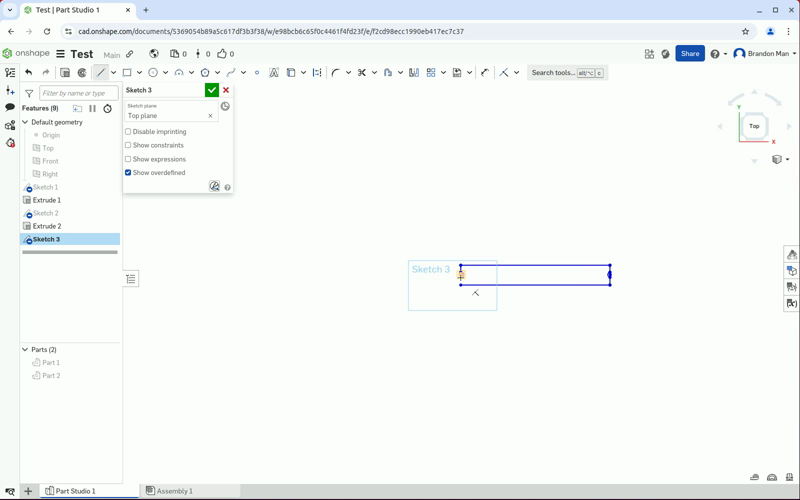
scroll(6)
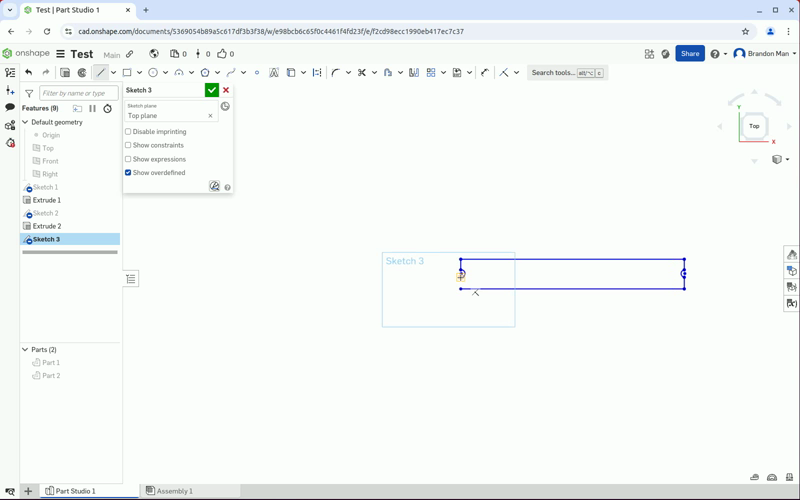
scroll(6)
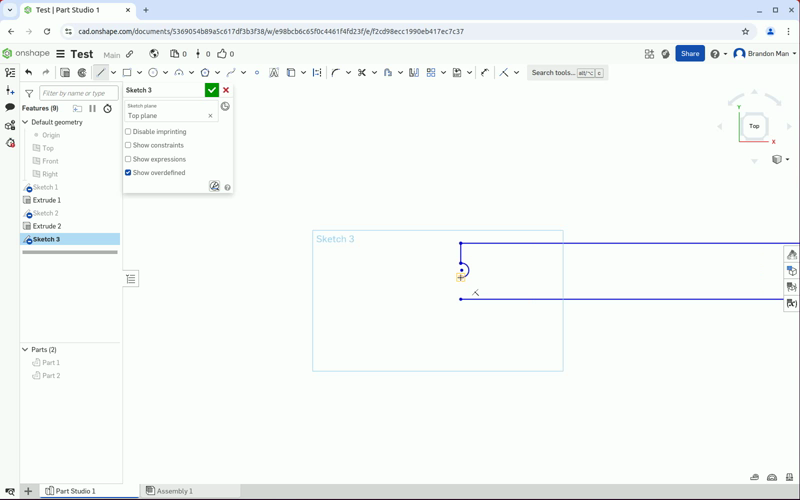
scroll(6)
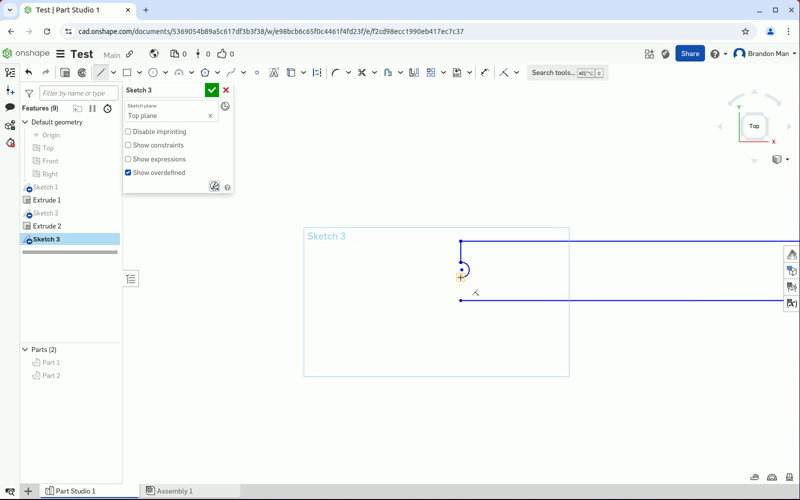
scroll(6)
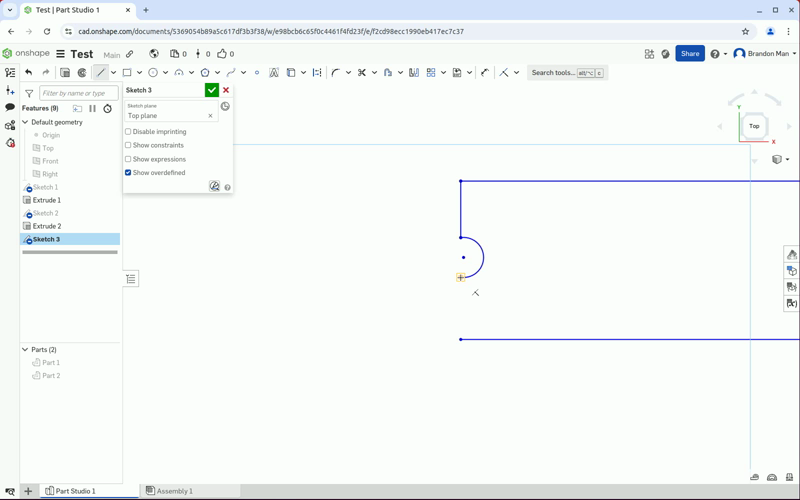
click(460, 277)
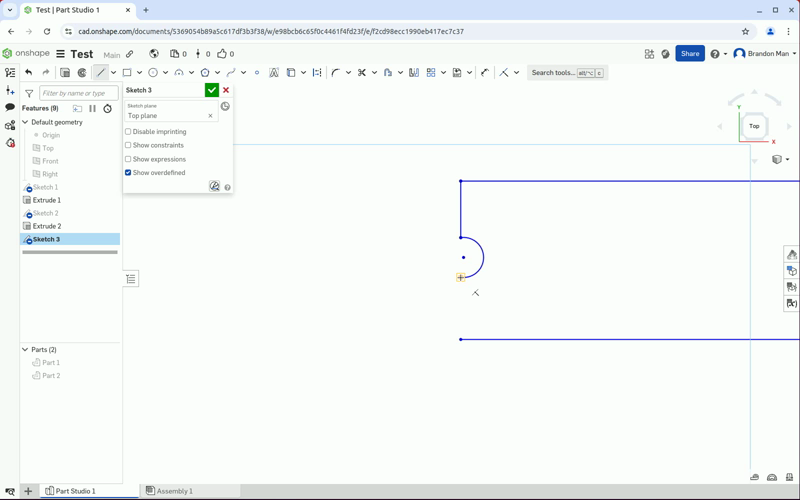
scroll(-6)
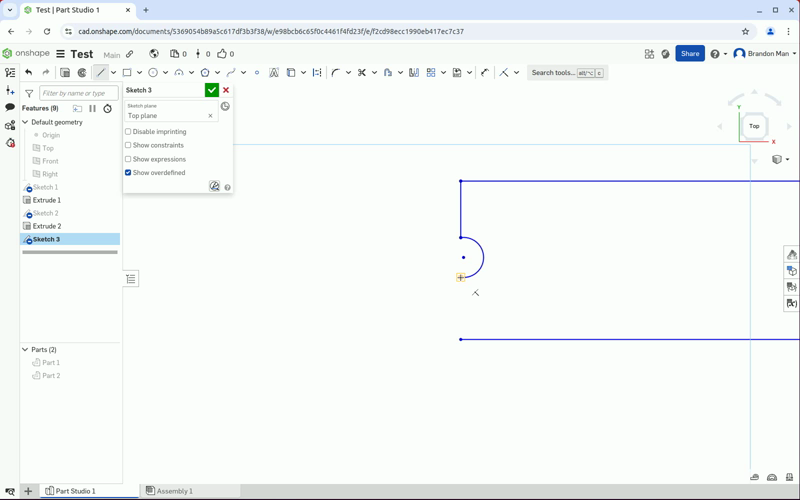
scroll(-6)
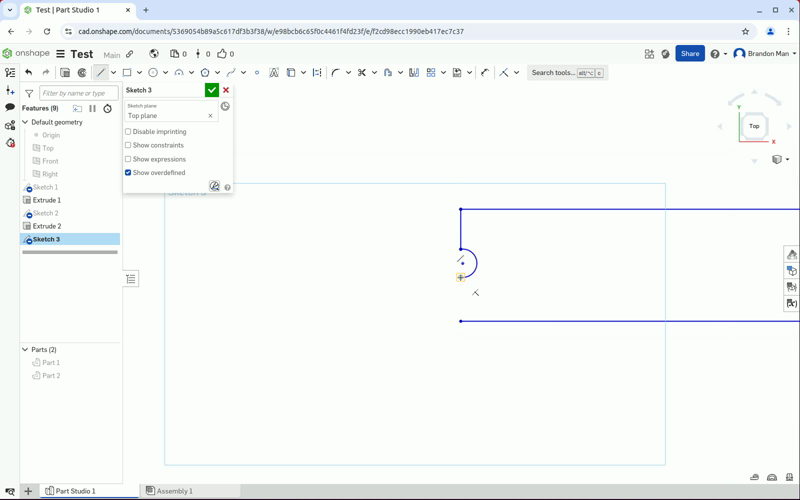
scroll(-6)
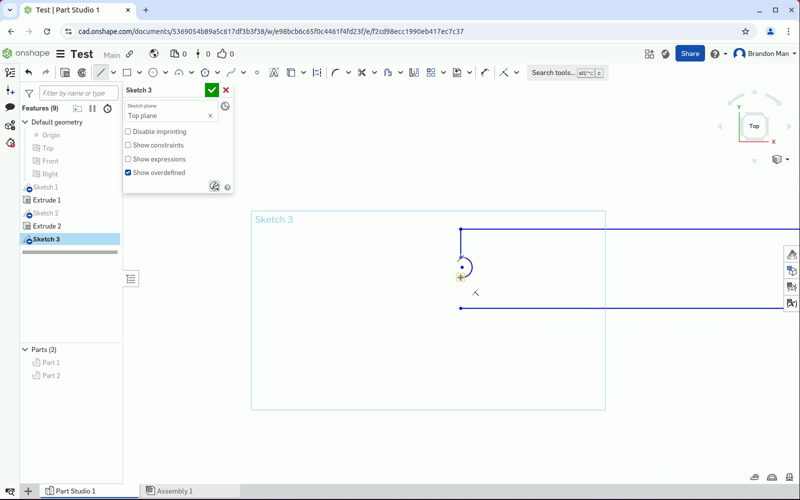
scroll(-6)
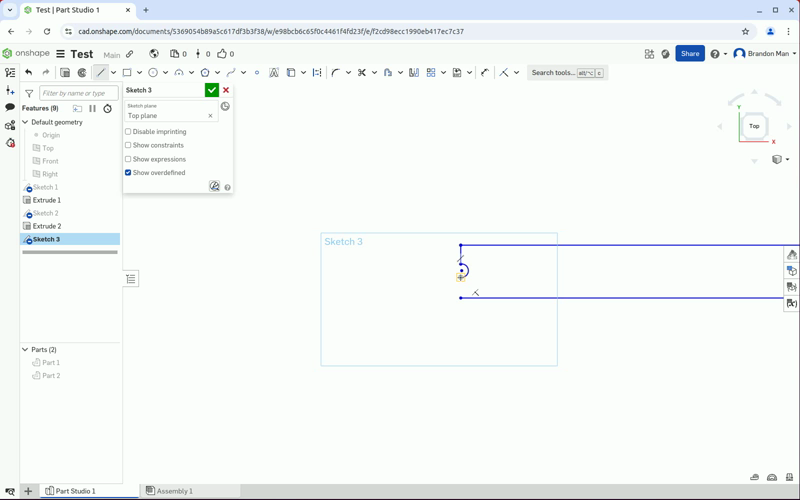
scroll(-6)
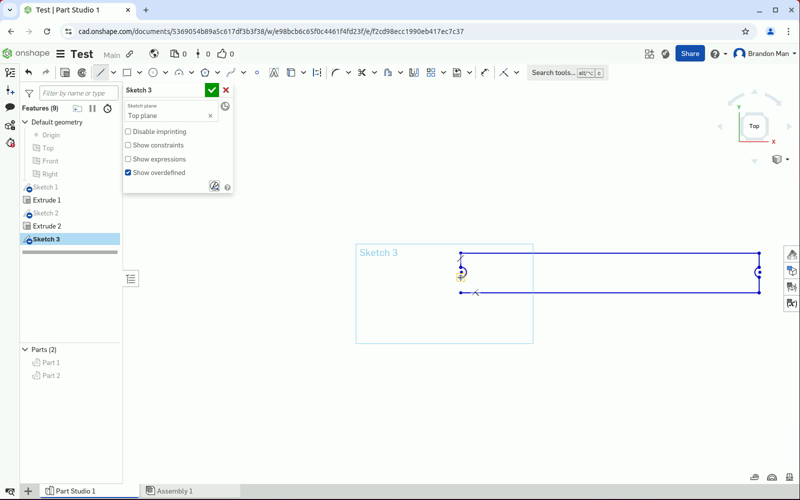
scroll(-6)
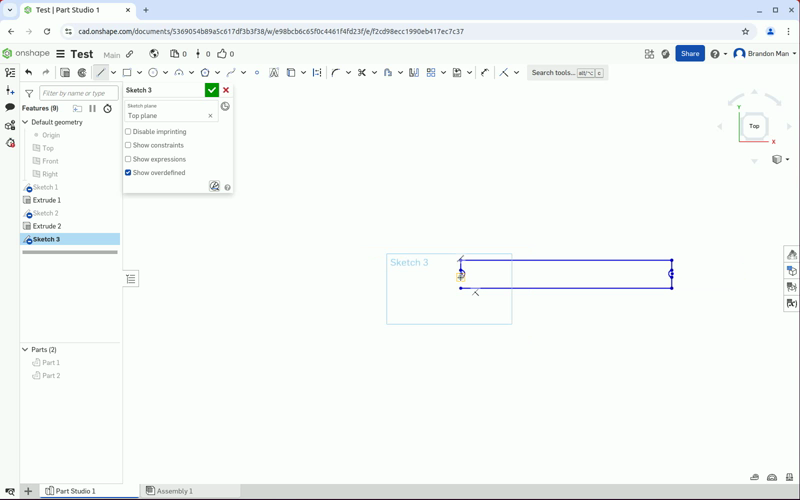
scroll(-6)
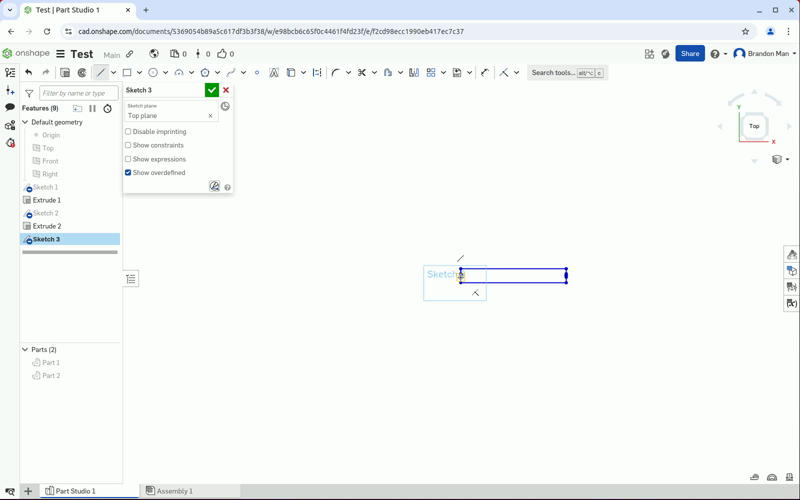
mouse_move(490, 277)
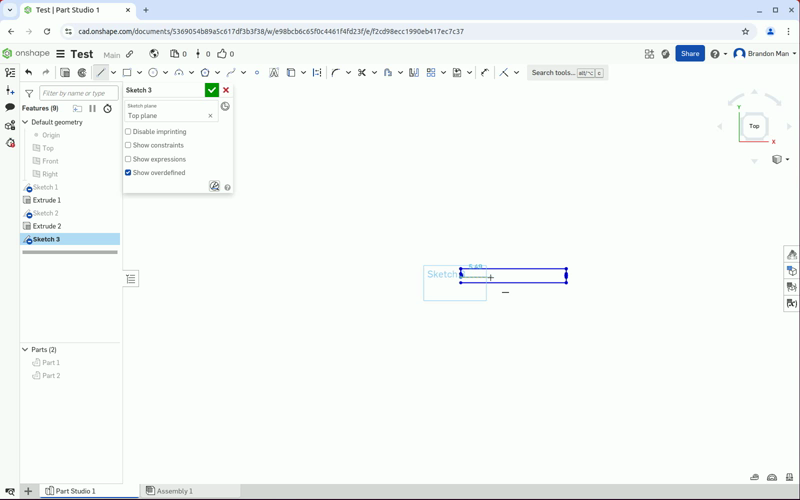
key_down(shift)
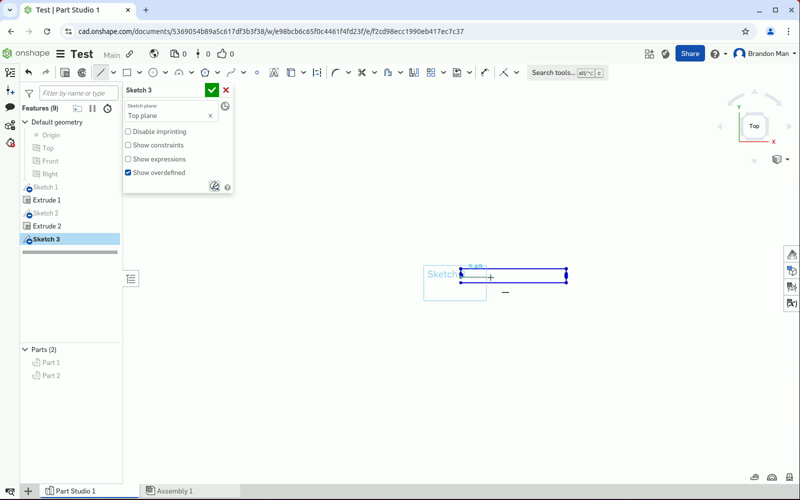
mouse_move(460, 282)
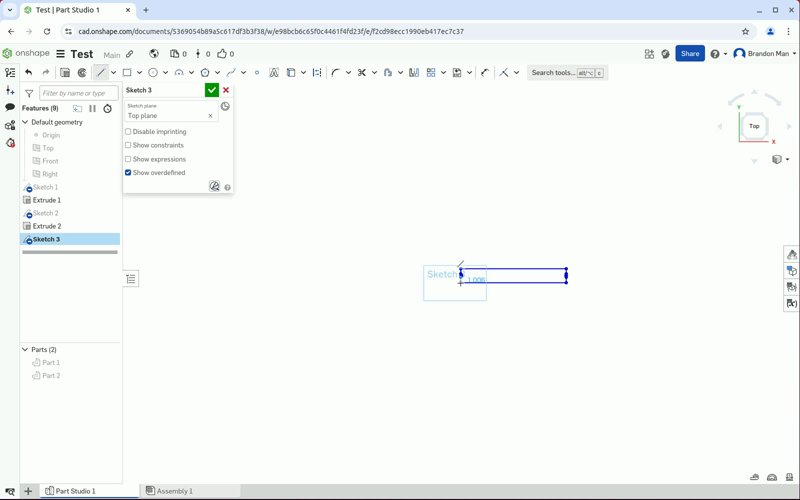
scroll(6)
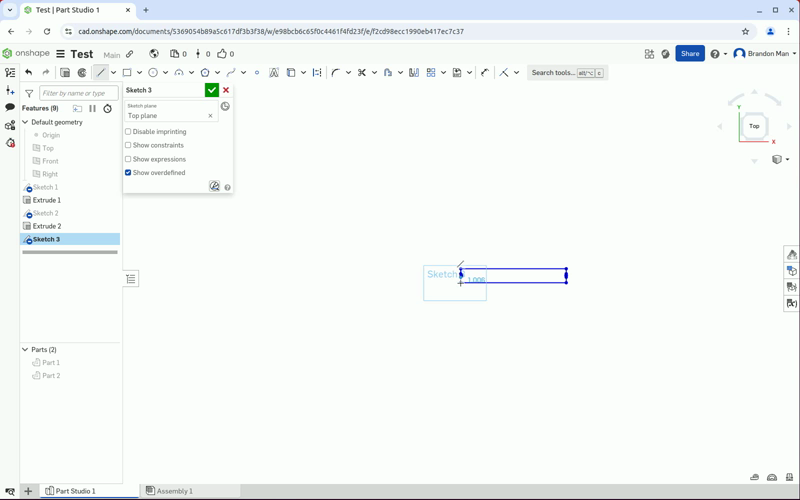
scroll(6)
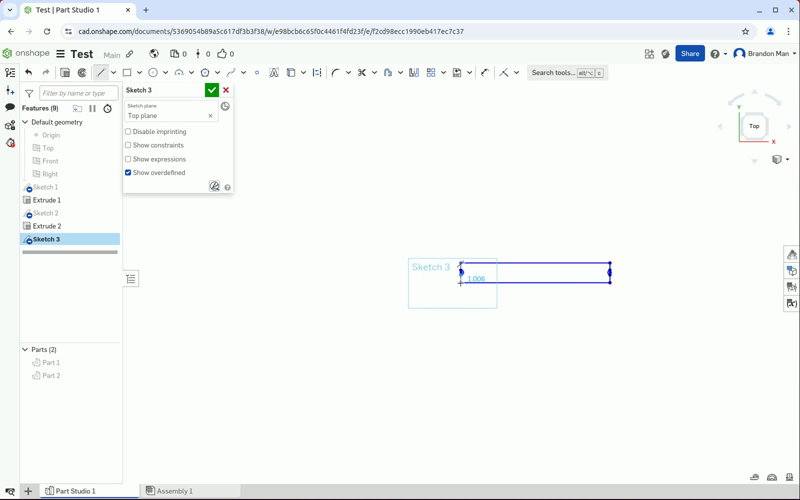
scroll(6)
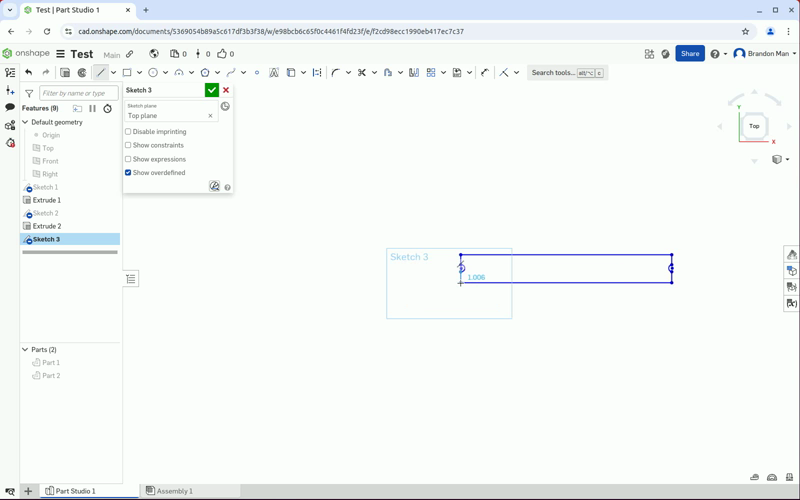
scroll(6)
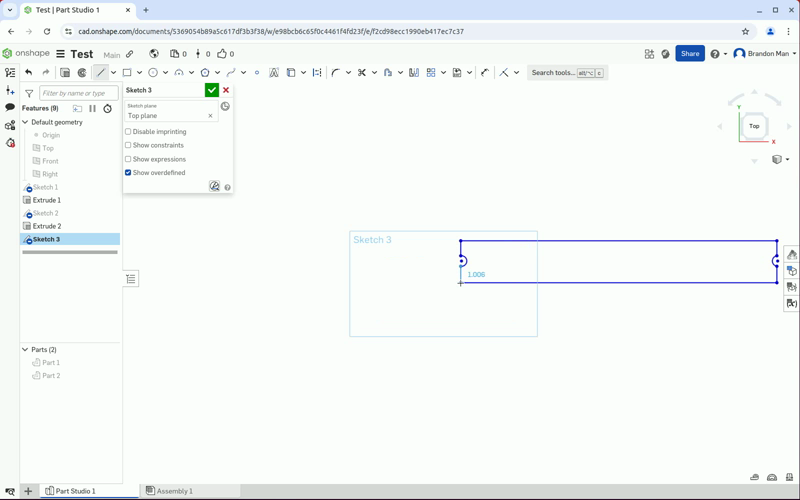
scroll(6)
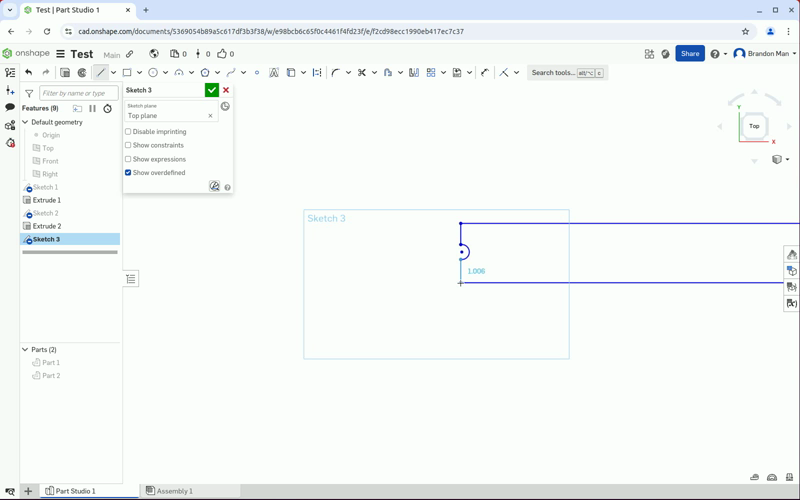
scroll(6)
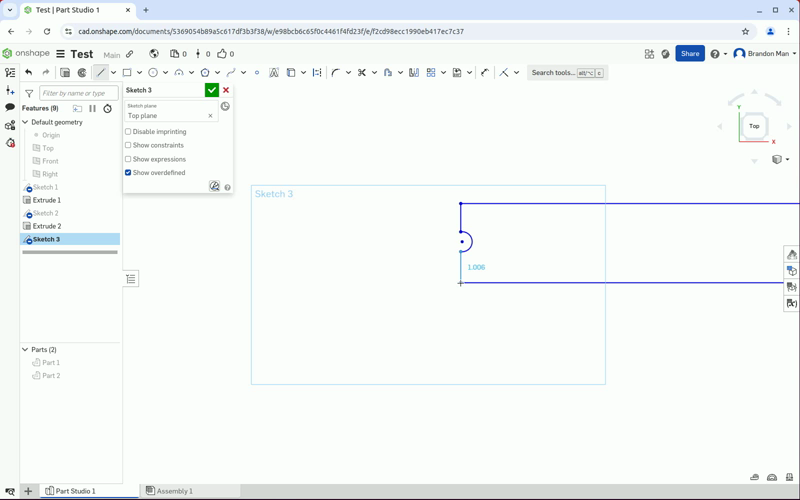
scroll(6)
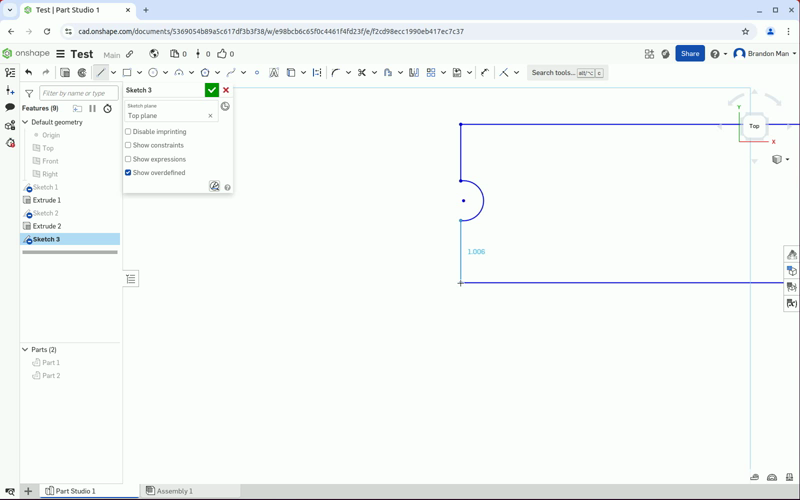
key_up(shift)
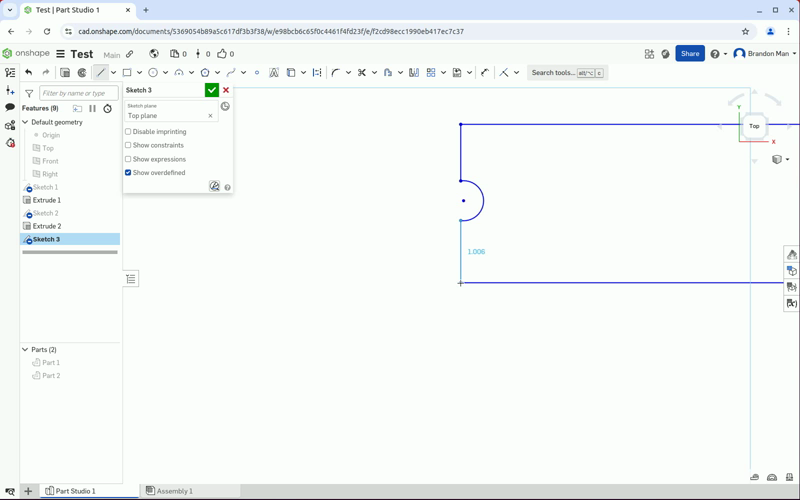
click(460, 282)
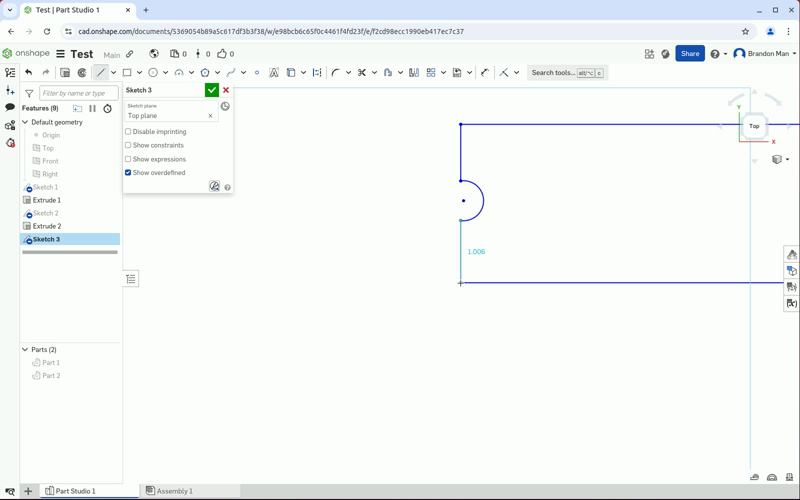
scroll(-6)
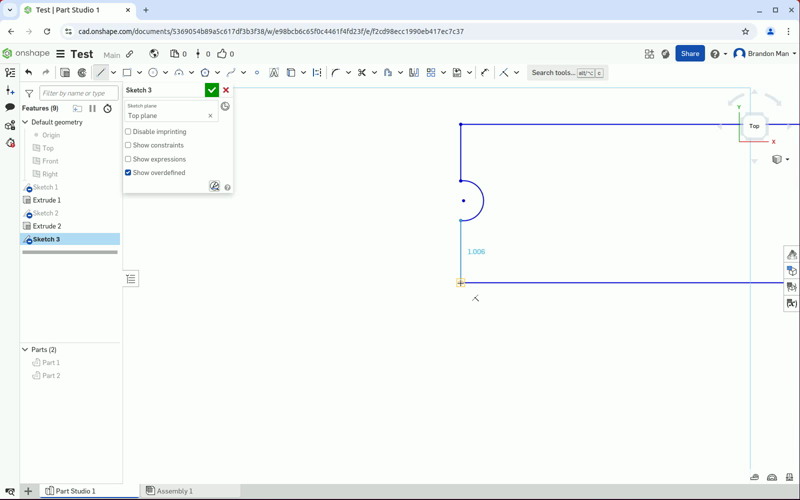
scroll(-6)
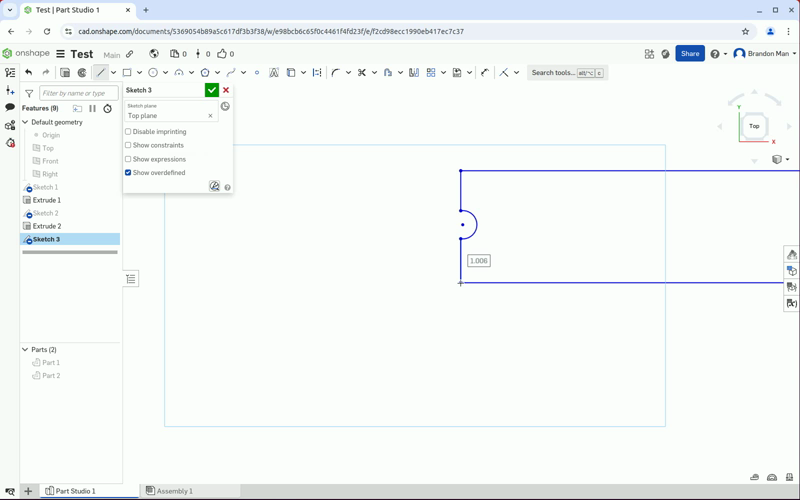
scroll(-6)
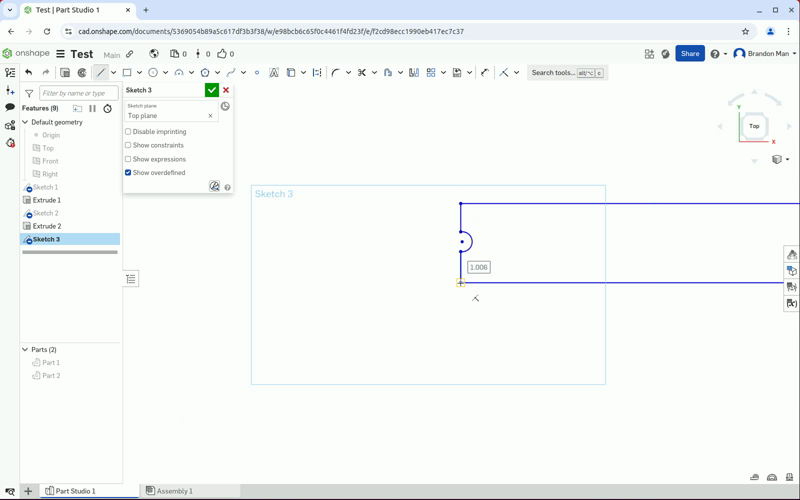
scroll(-6)
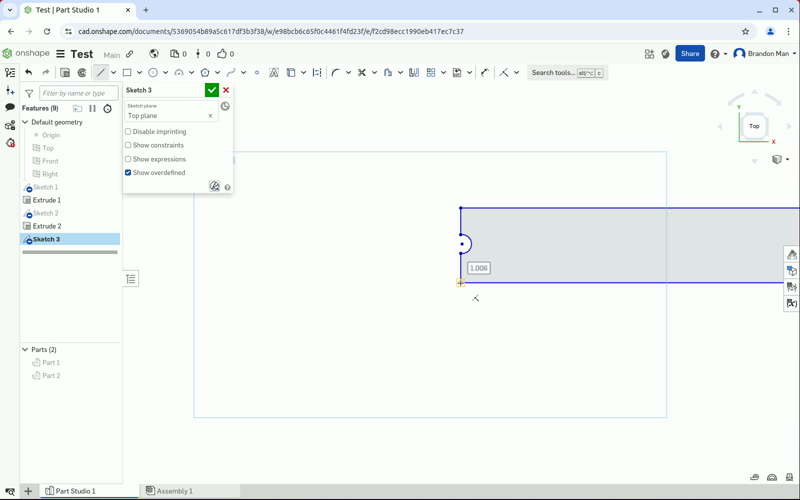
scroll(-6)
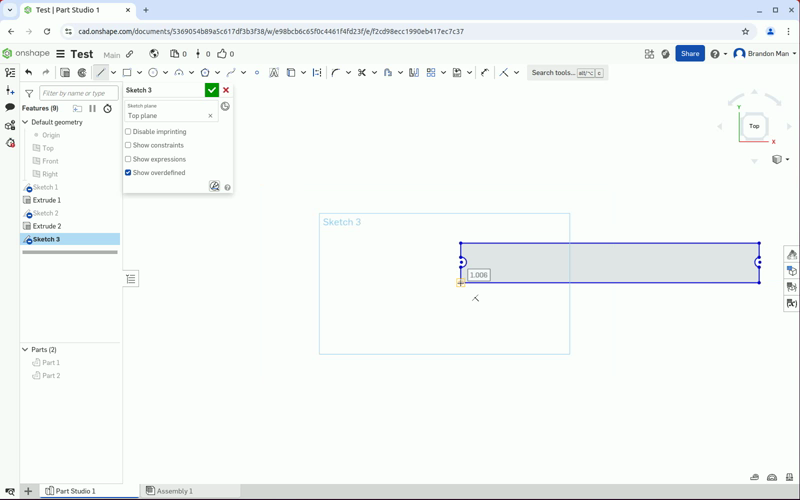
scroll(-6)
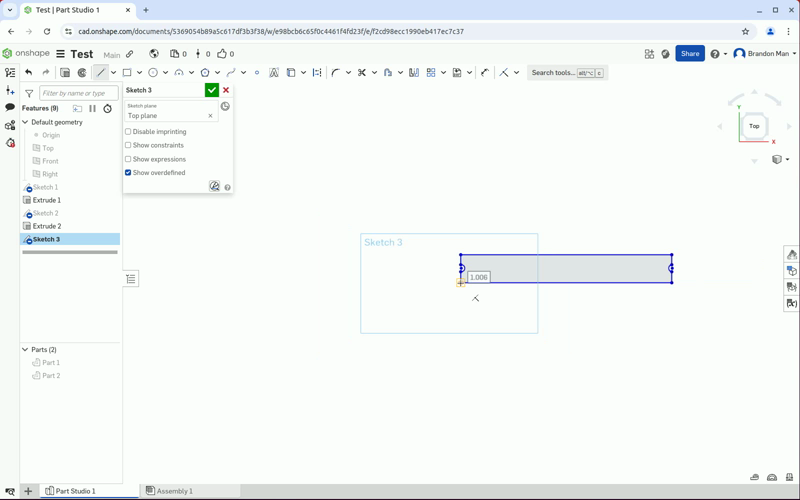
scroll(-6)
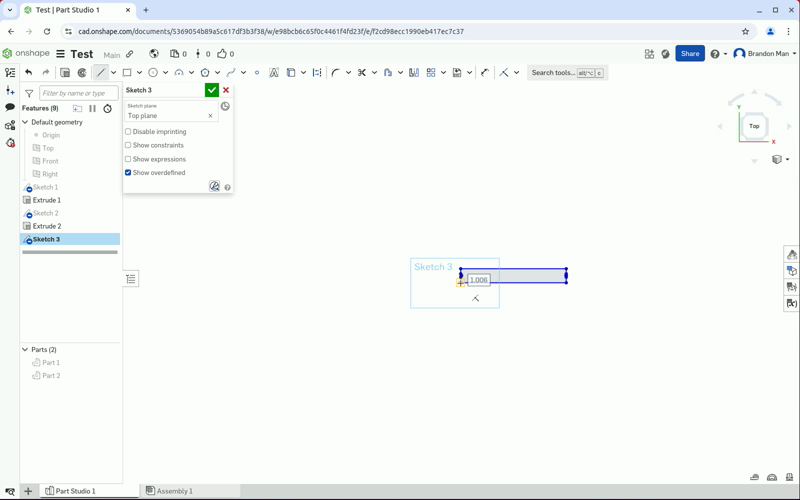
key(esc)
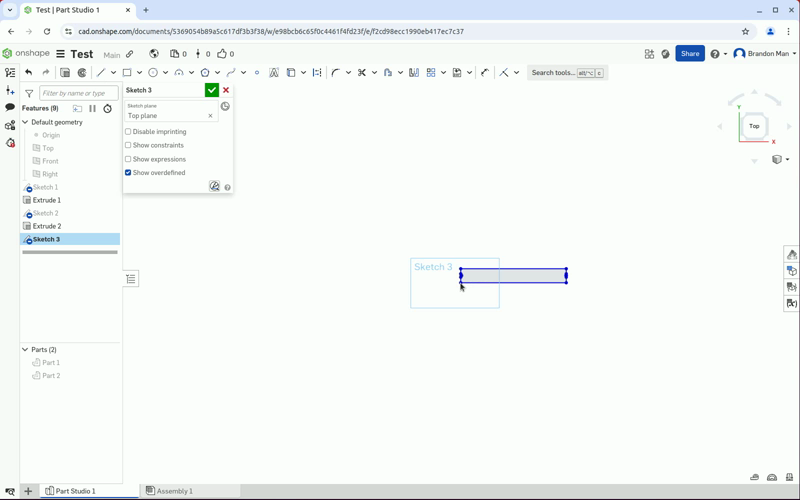
mouse_move(529, 276)
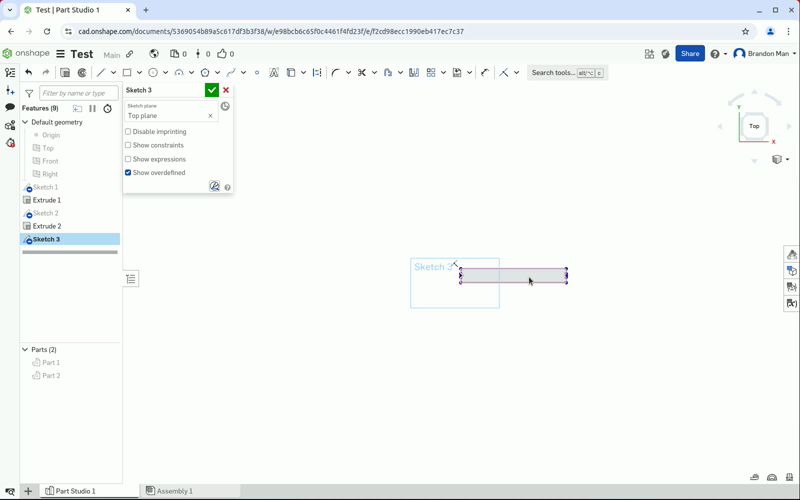
scroll(6)
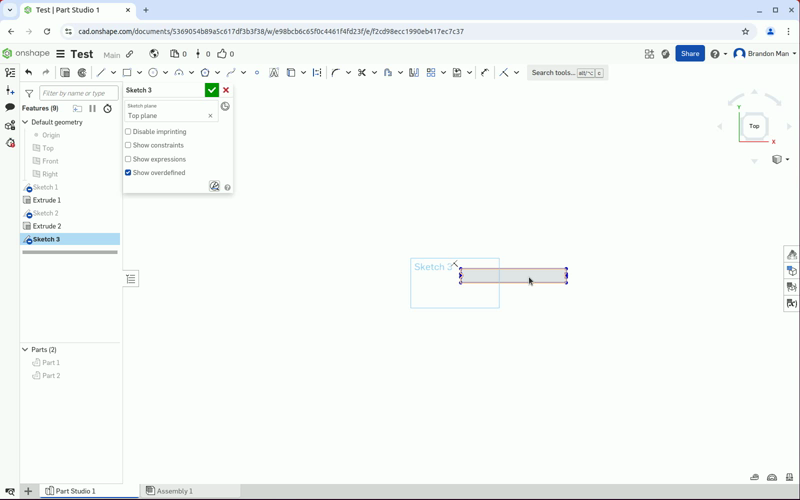
scroll(6)
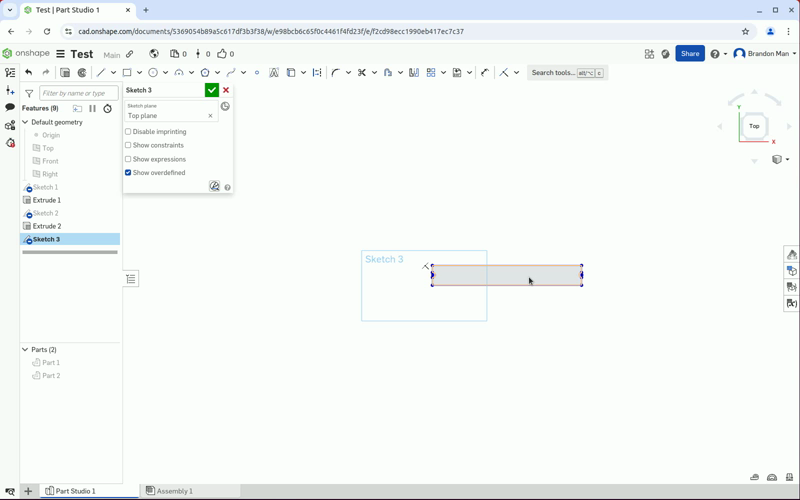
scroll(6)
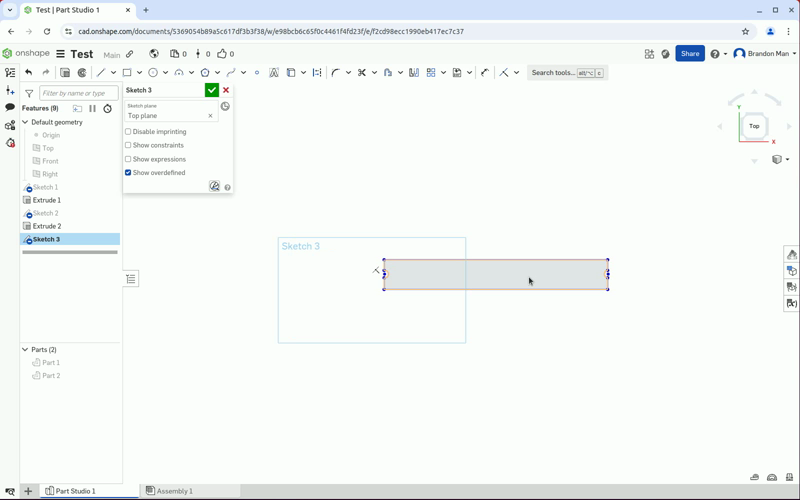
scroll(6)
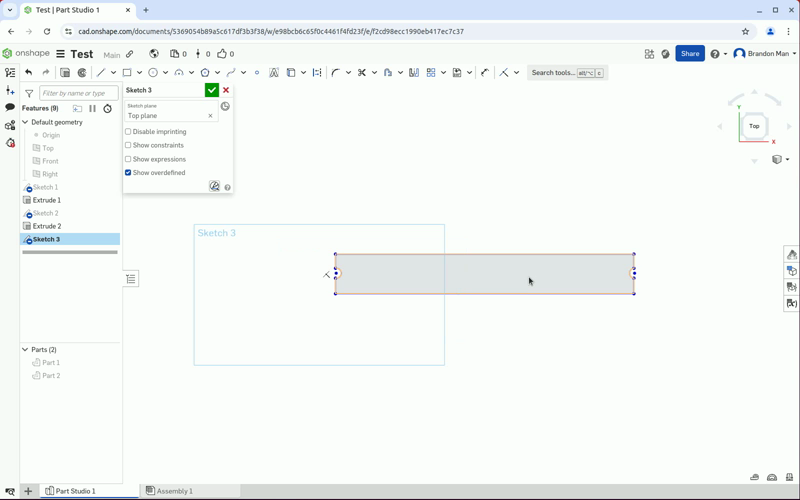
scroll(6)
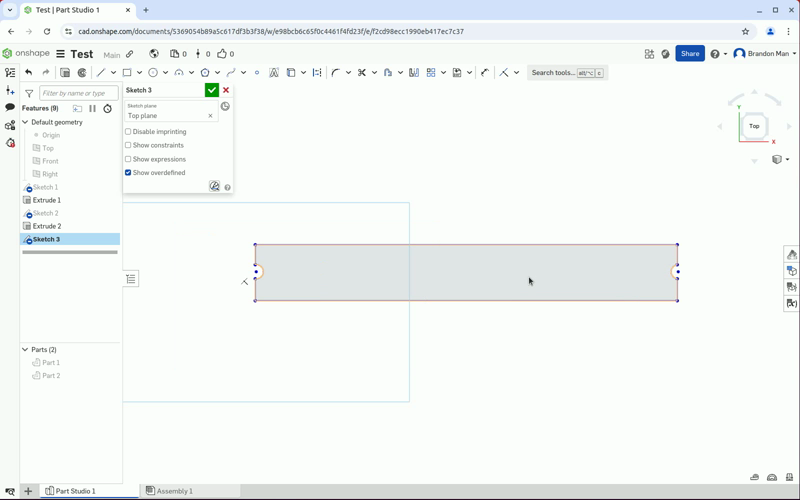
scroll(6)
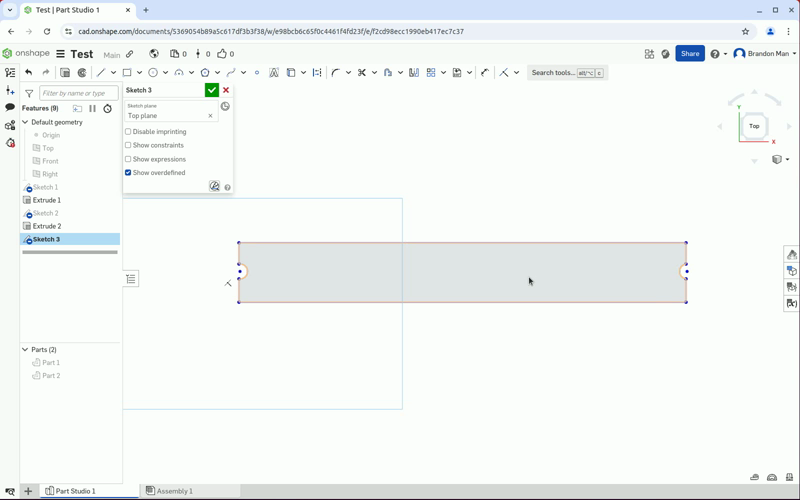
scroll(6)
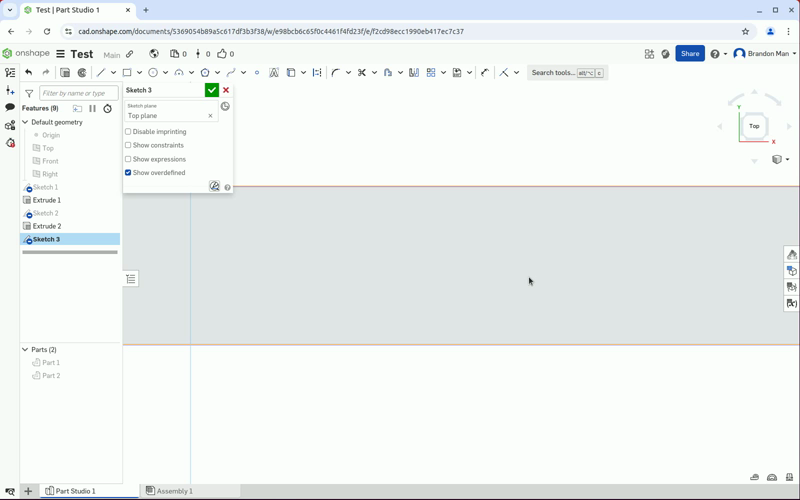
click(529, 276)
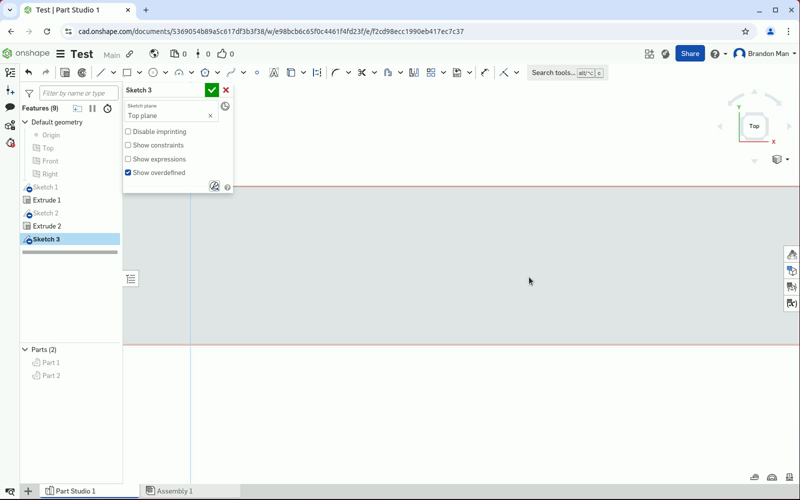
scroll(-6)
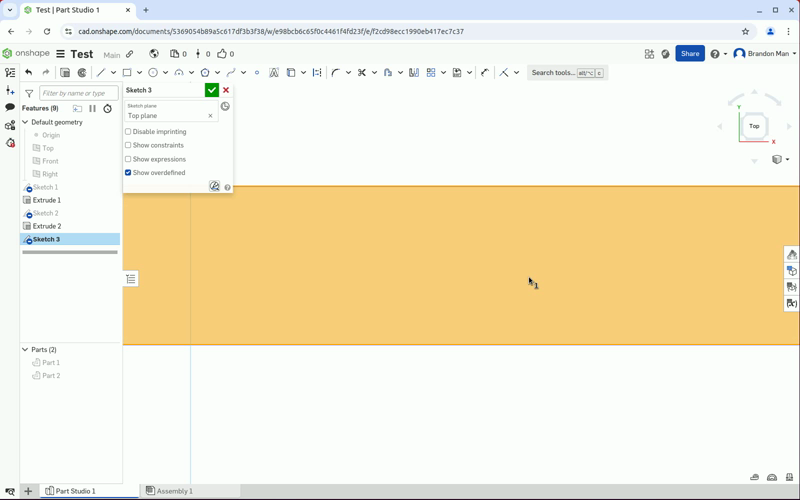
scroll(-6)
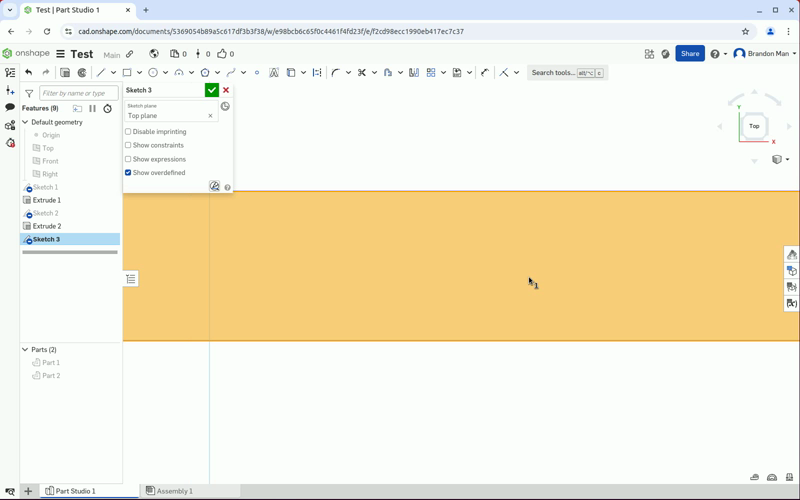
scroll(-6)
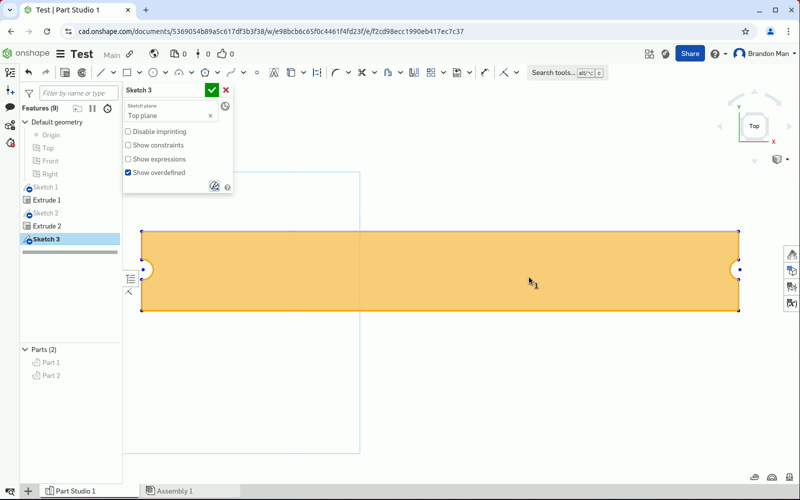
scroll(-6)
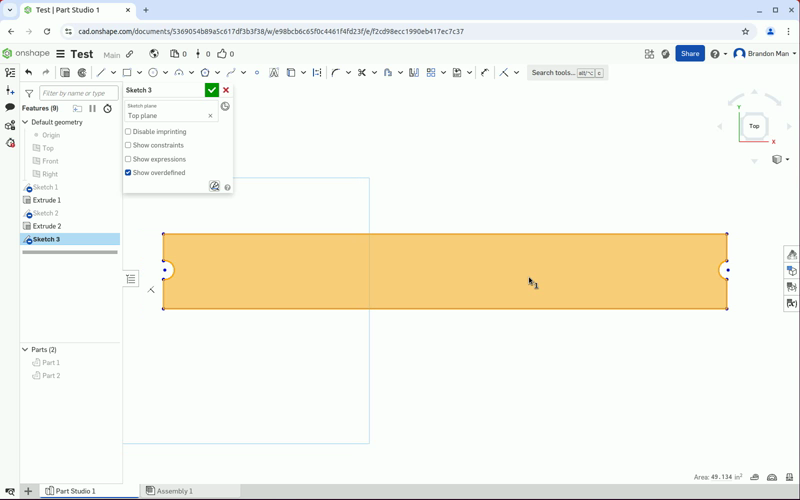
scroll(-6)
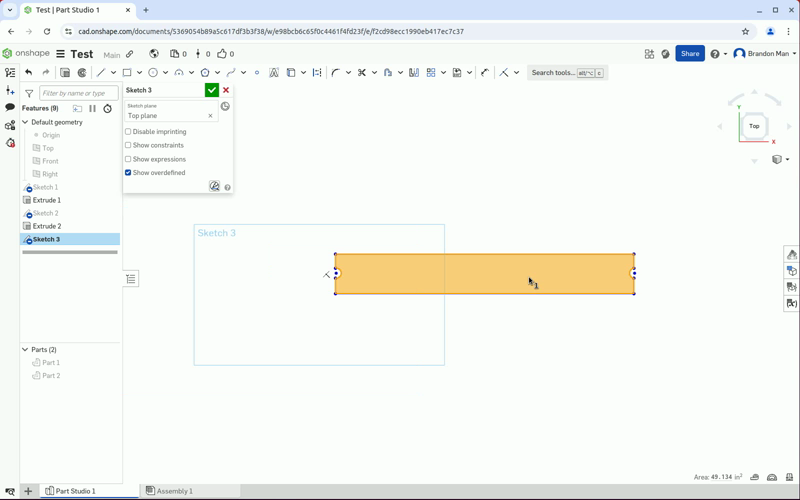
scroll(-6)
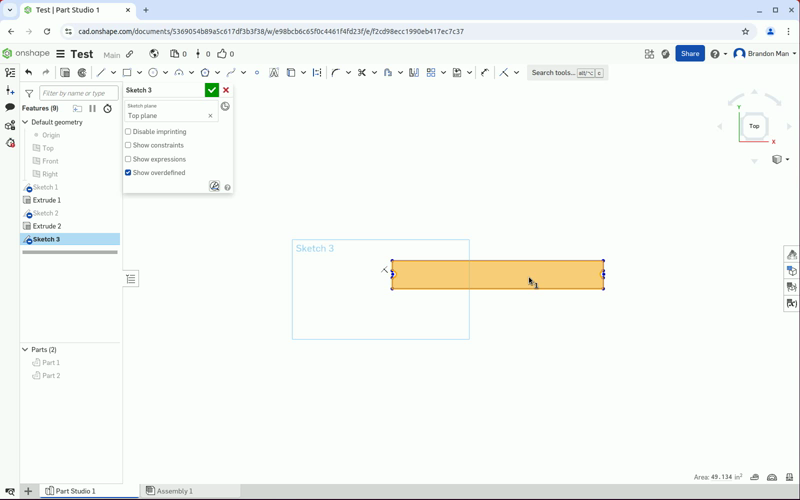
scroll(-6)
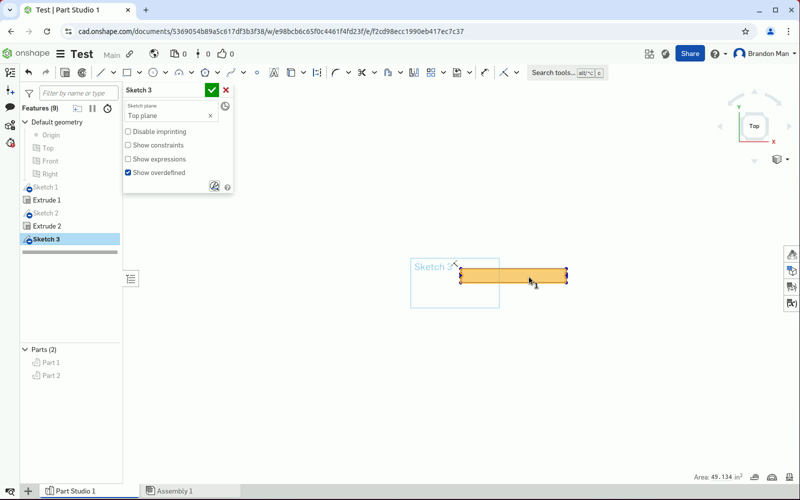
mouse_move(73, 352)
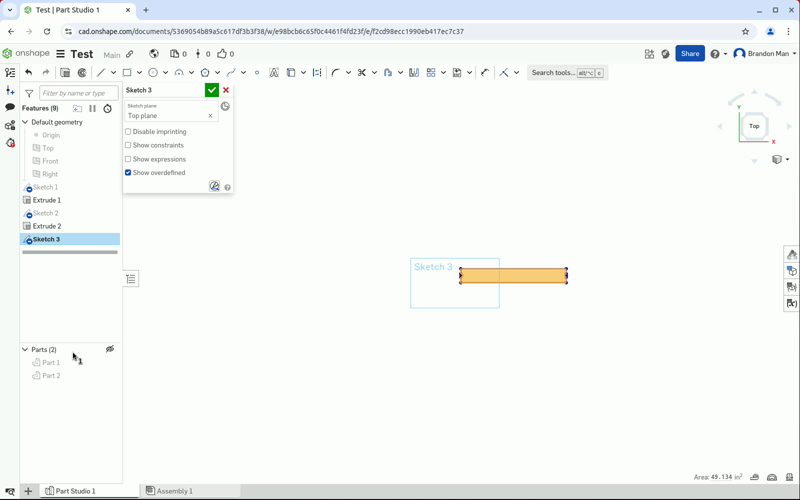
key(shift+y)
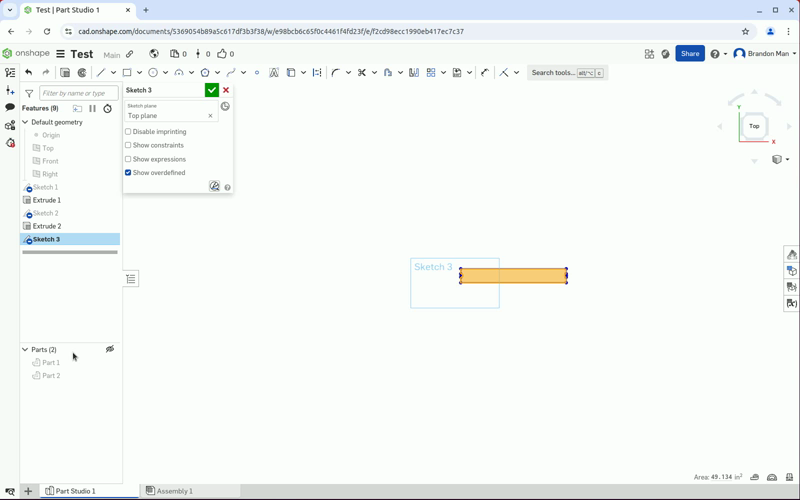
key(shift+e)
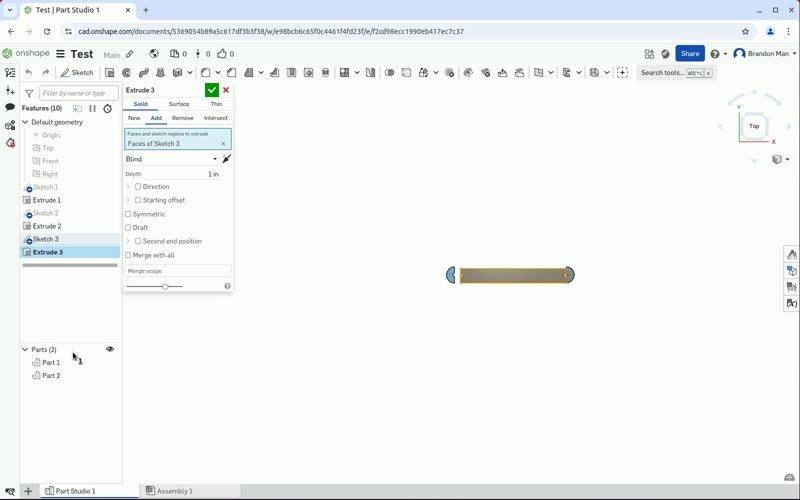
mouse_move(143, 106)
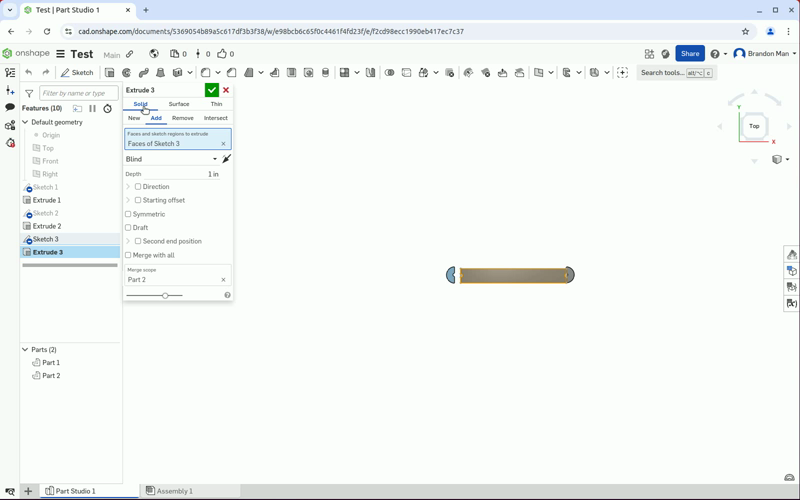
click(143, 106)
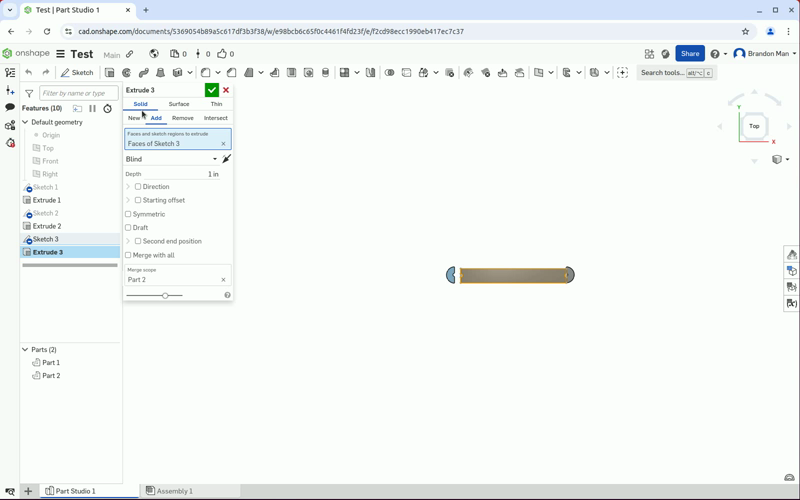
mouse_move(137, 120)
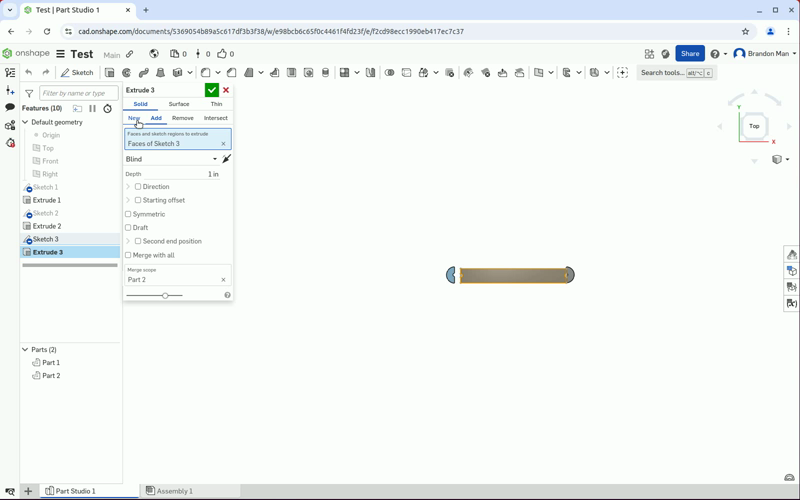
click(137, 120)
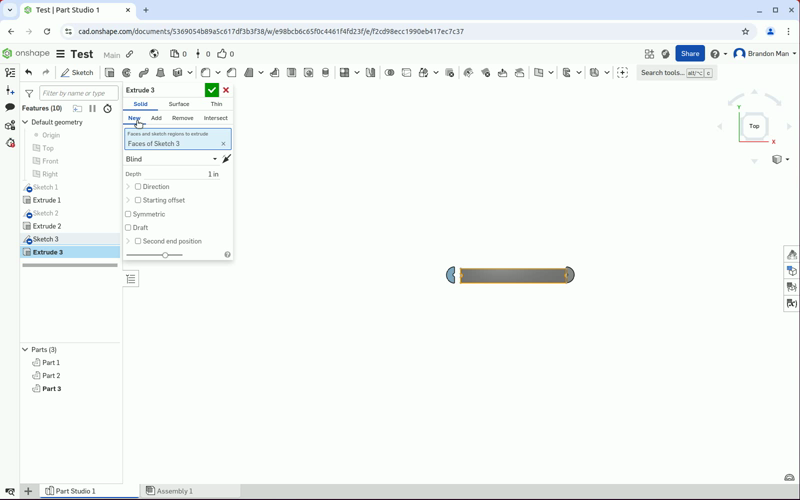
key(tab, 4)
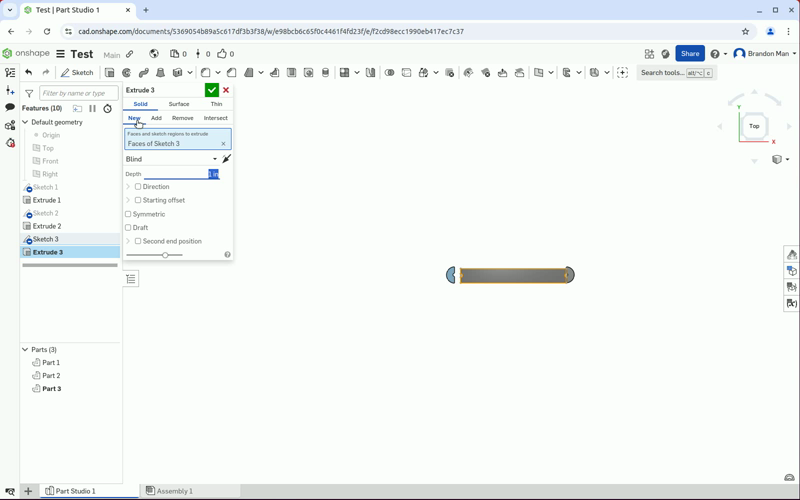
text(0.481)
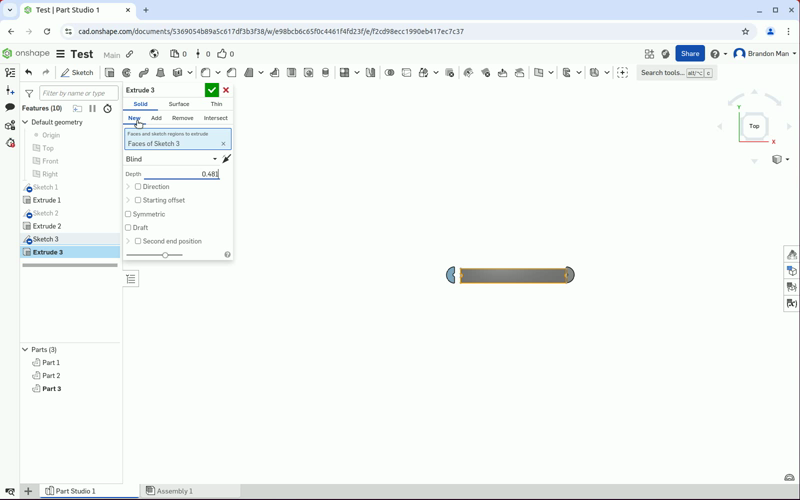
key(enter)
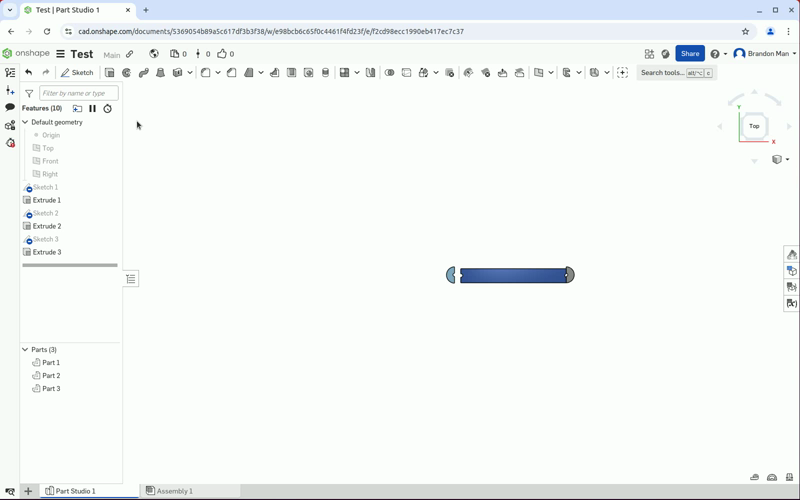
key(shift+h)
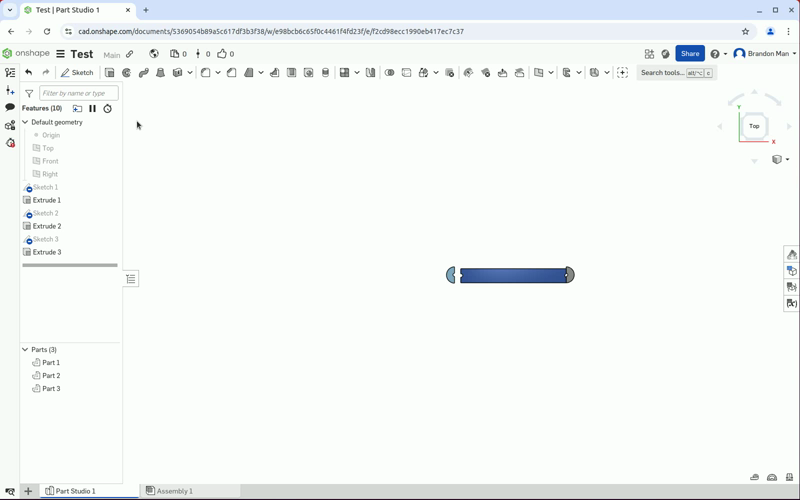
key(shift+h)
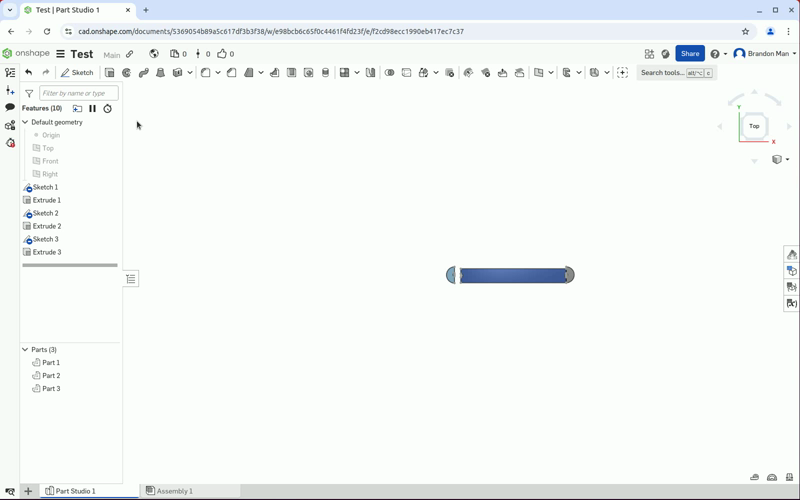
key(shift+7)
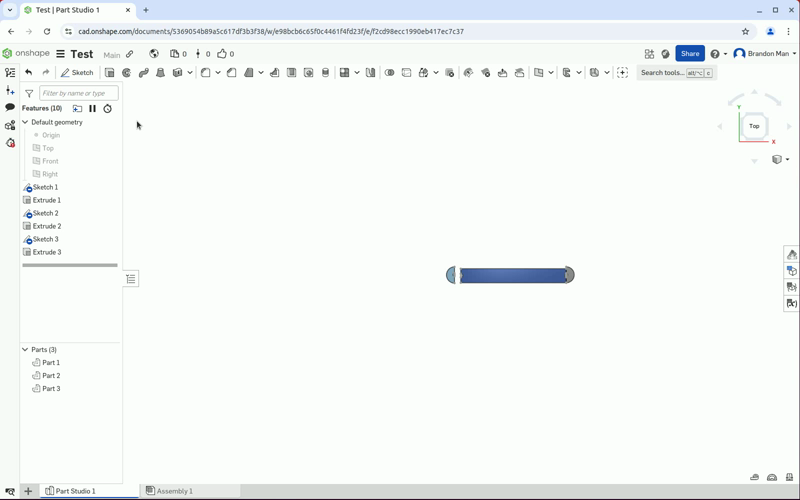
key(up, 3)
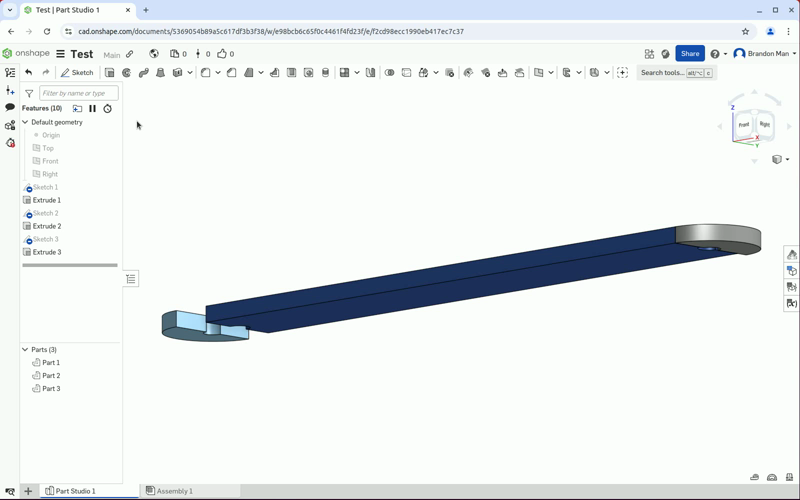
key(left, 3)
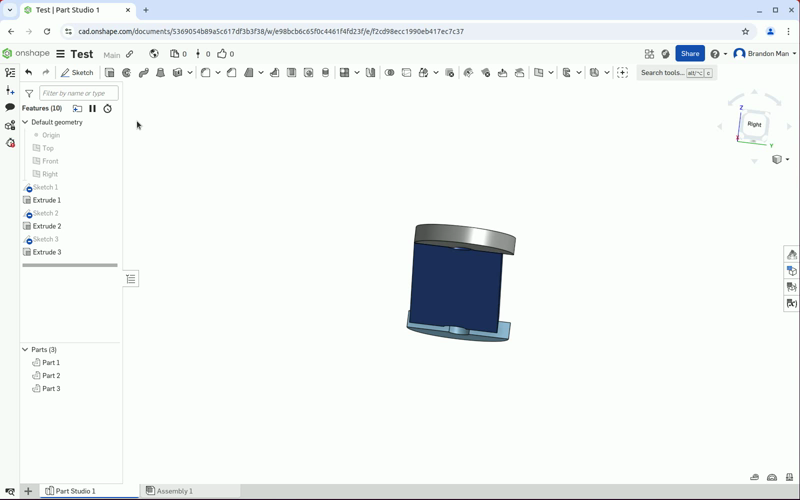
key(right, 3)
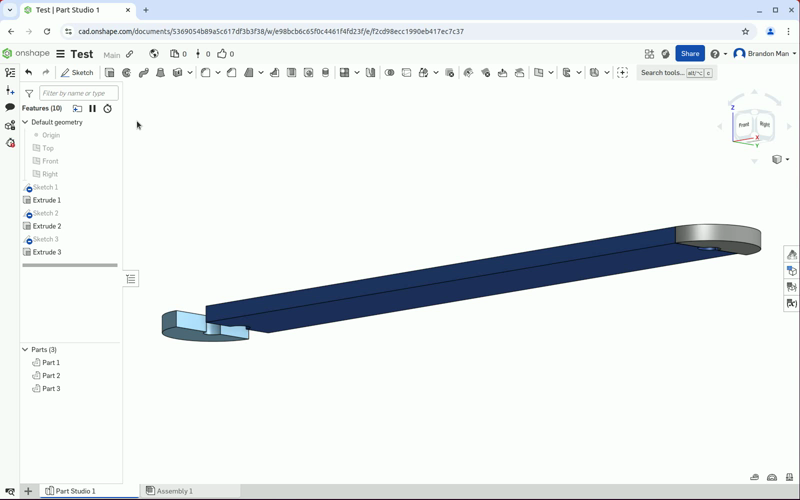
key(down, 3)
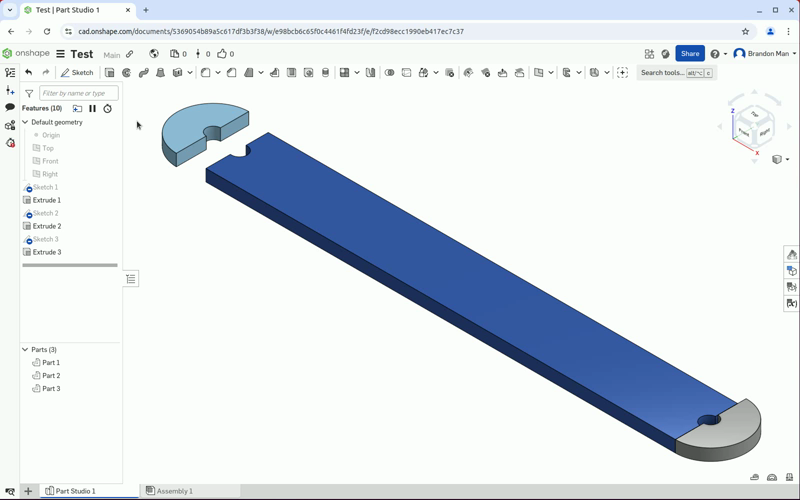
mouse_move(73, 189)
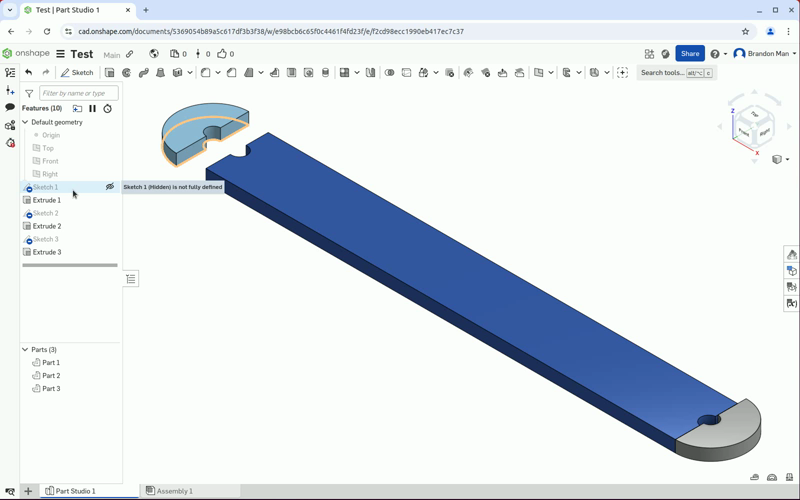
click(73, 189)